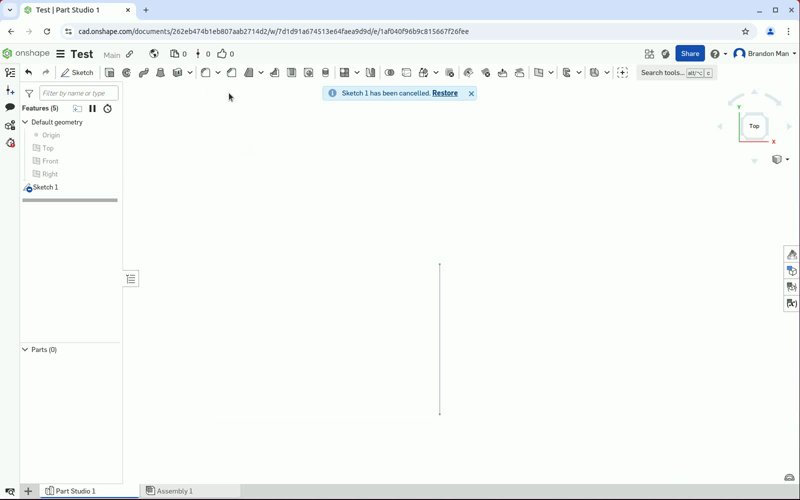
key(shift+h)
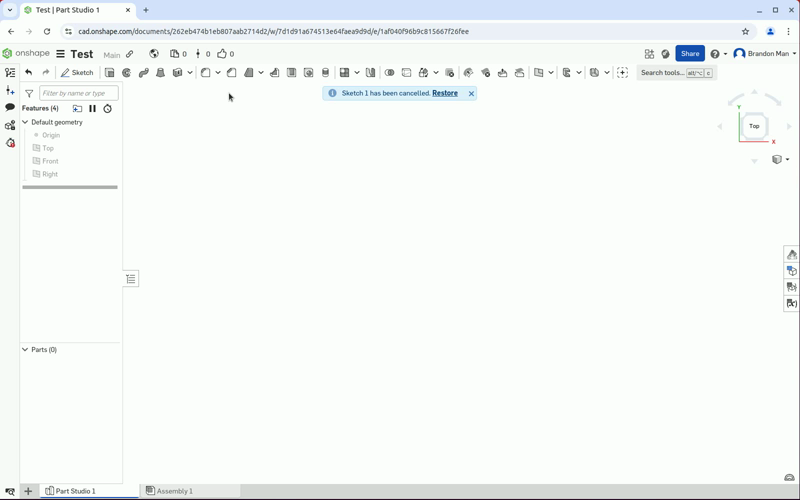
mouse_move(73, 352)
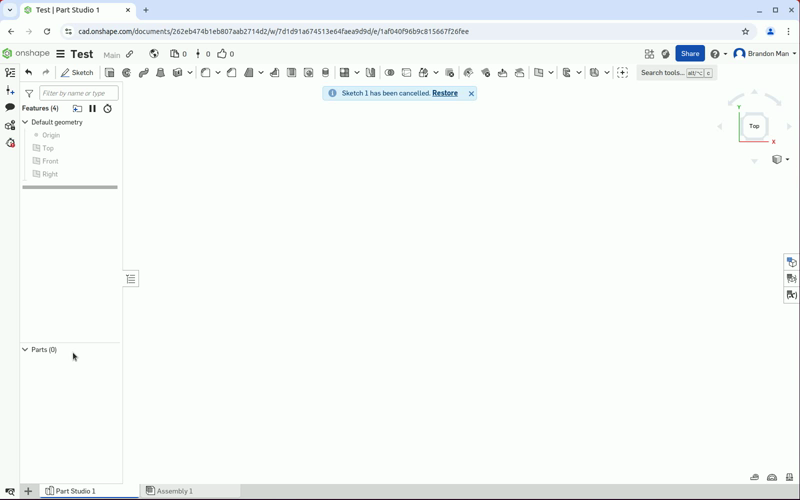
key(y)
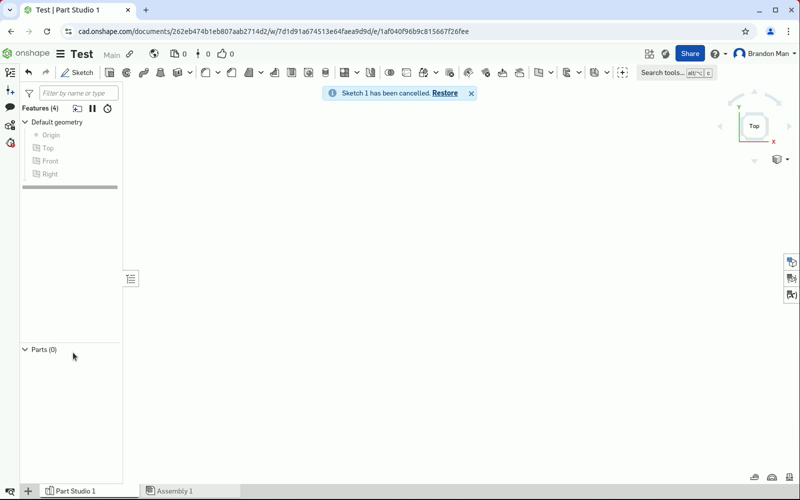
key(shift+p)
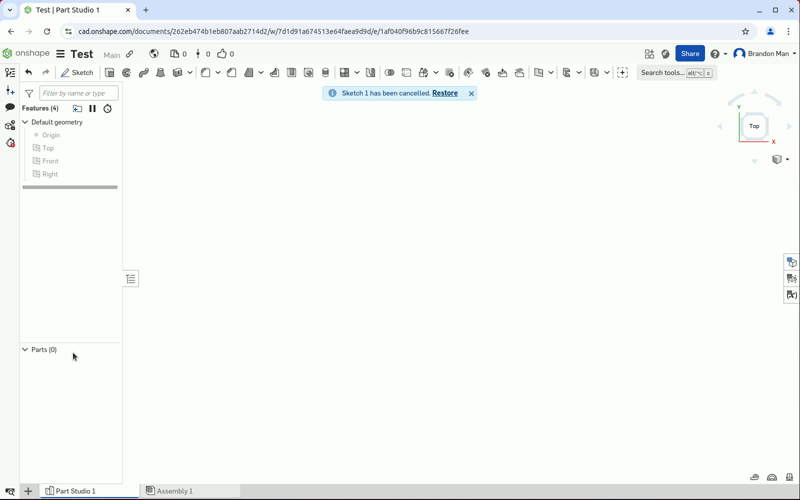
key(space)
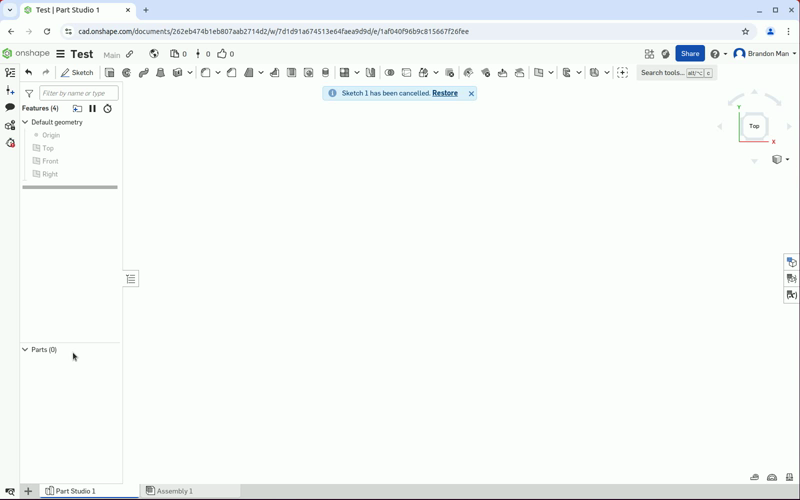
key_down(shift)
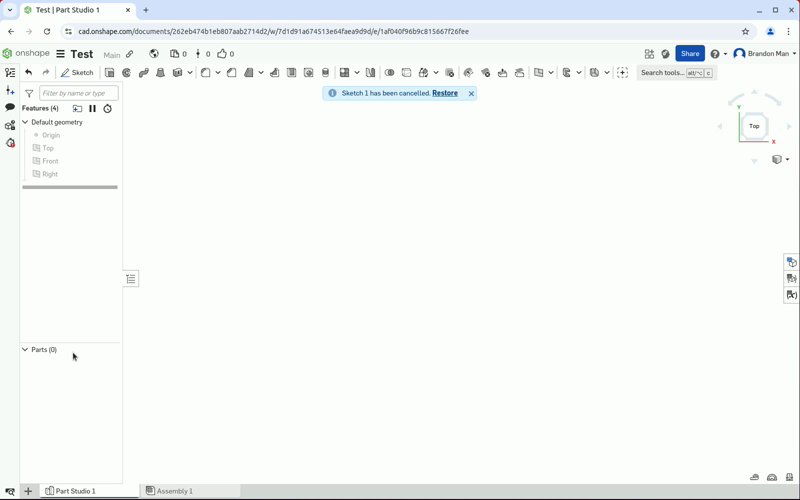
key(up)
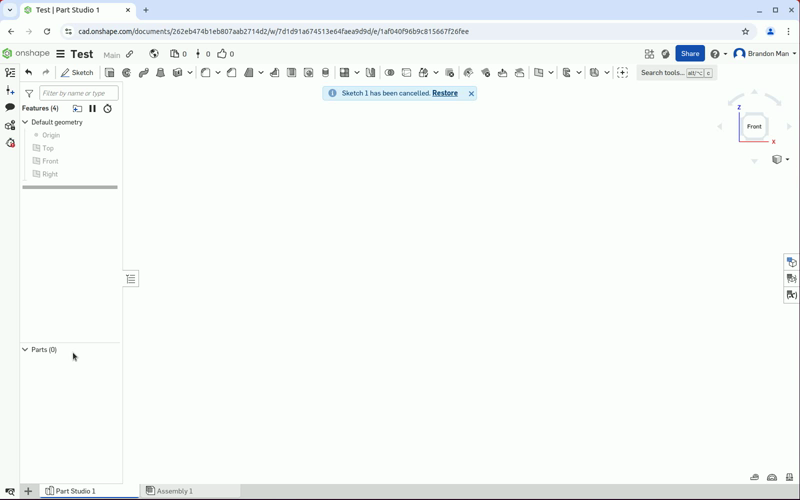
key_up(shift)
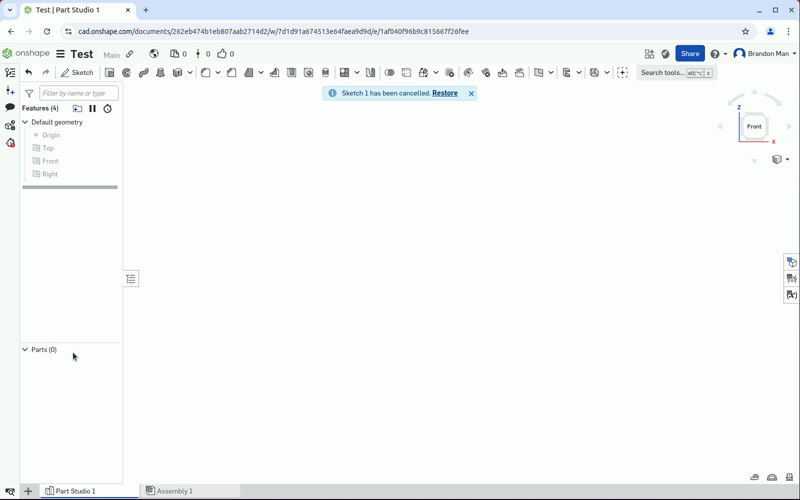
mouse_move(73, 352)
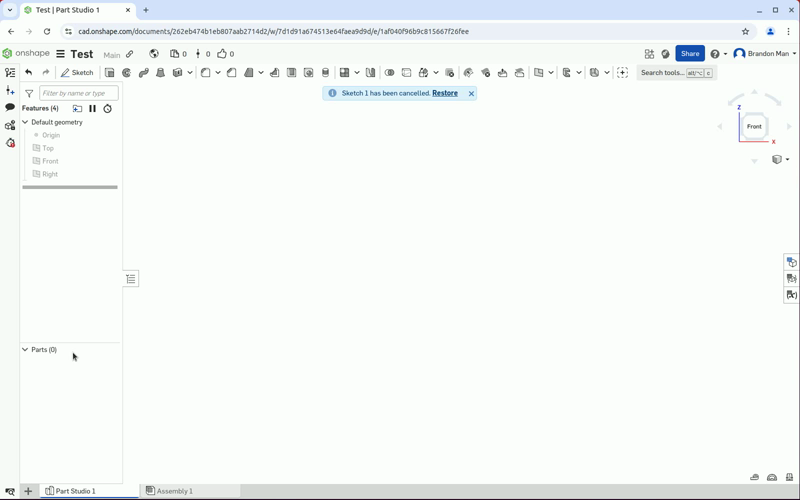
key(shift+y)
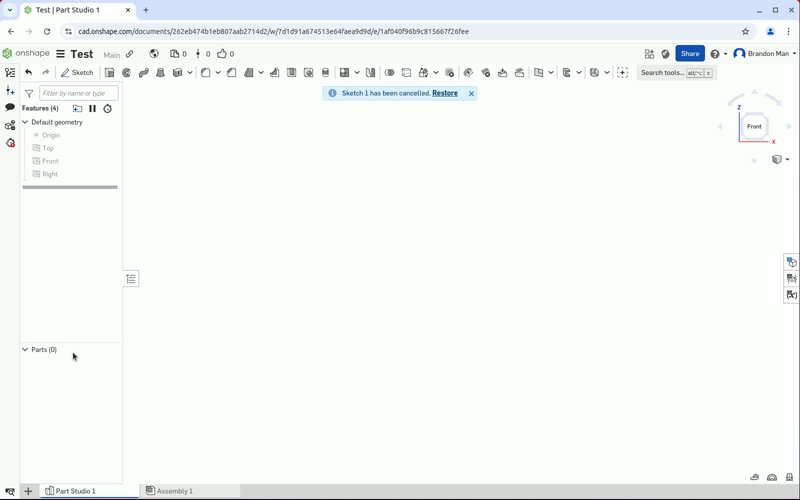
key(shift+s)
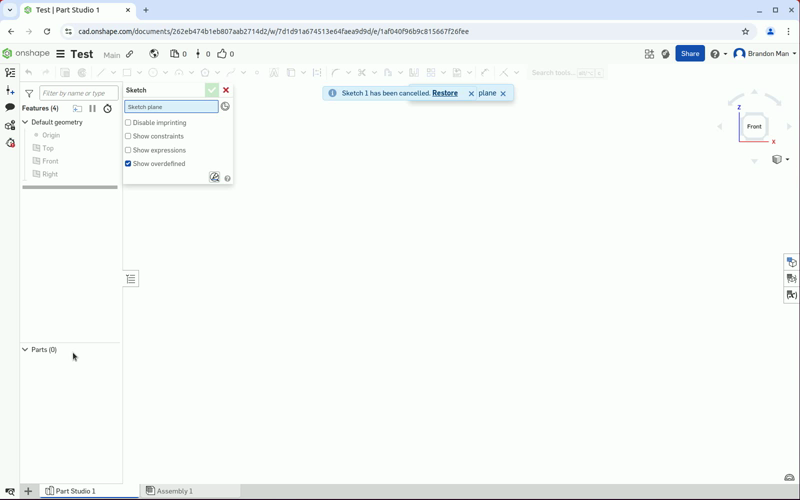
mouse_move(73, 163)
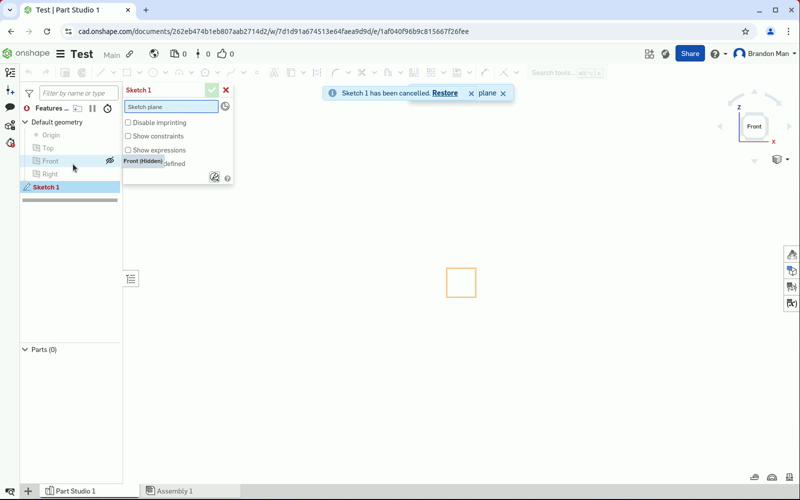
click(73, 163)
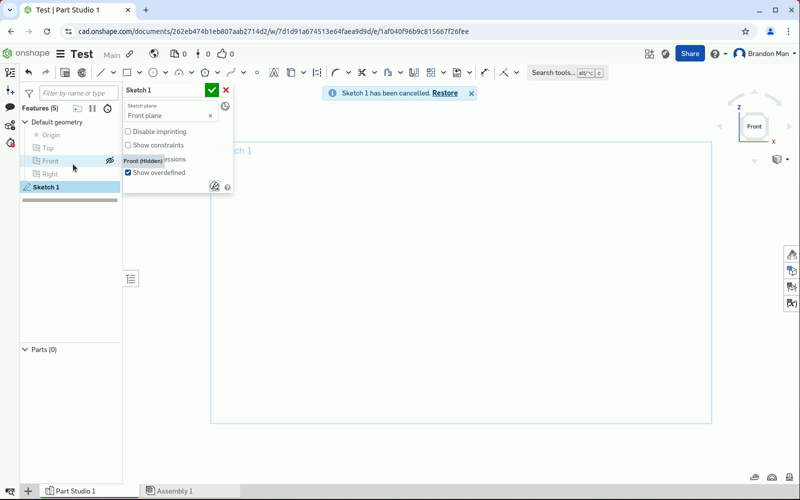
mouse_move(73, 352)
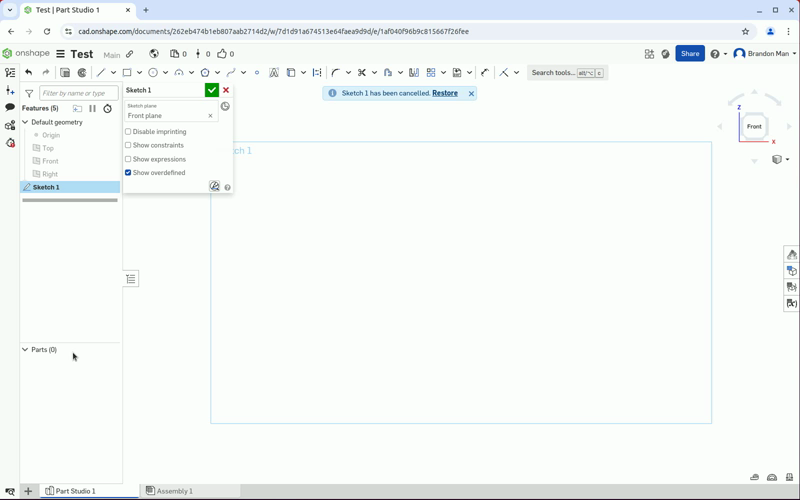
key(y)
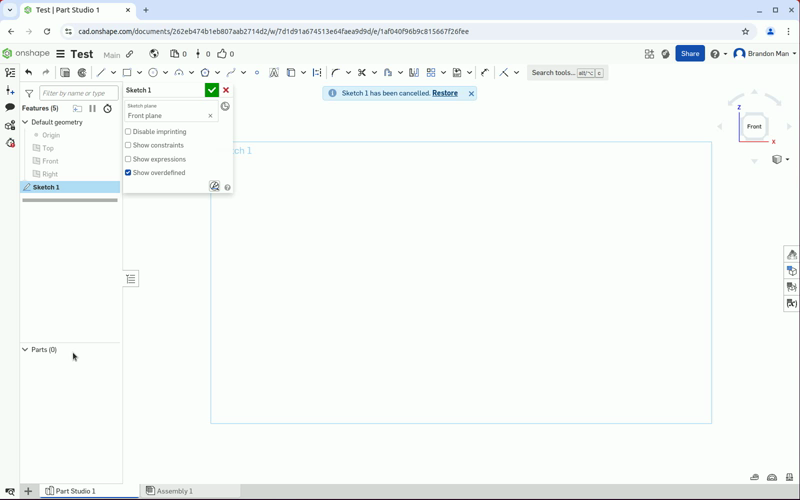
key(l)
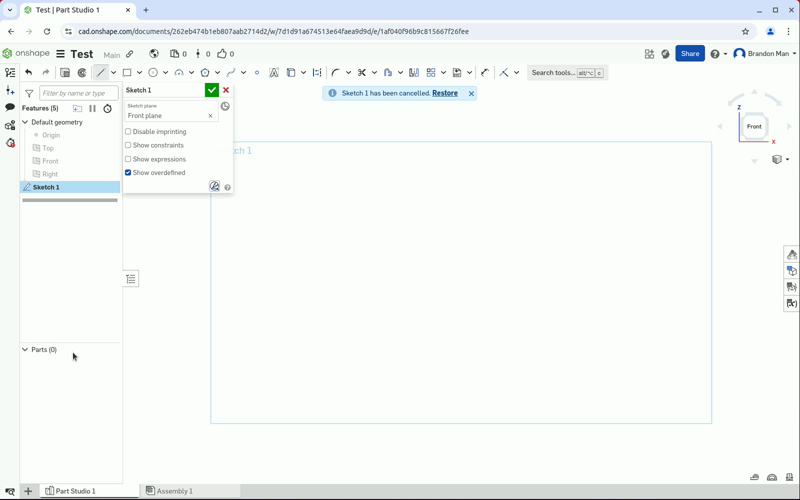
key_down(shift)
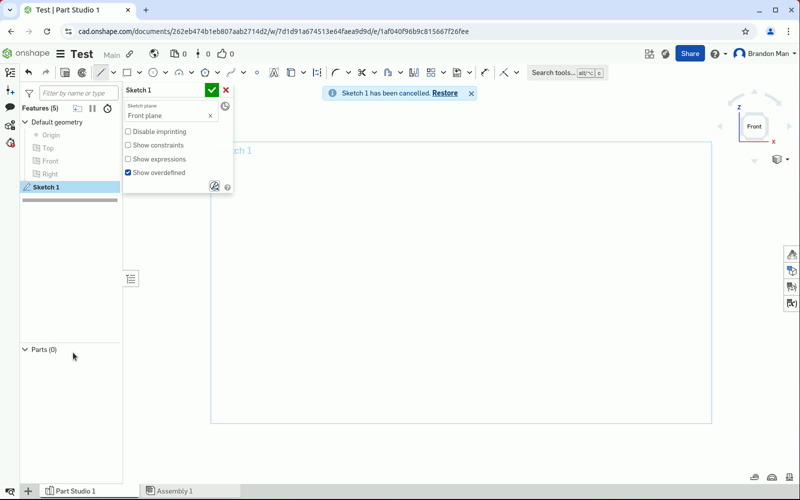
mouse_move(423, 207)
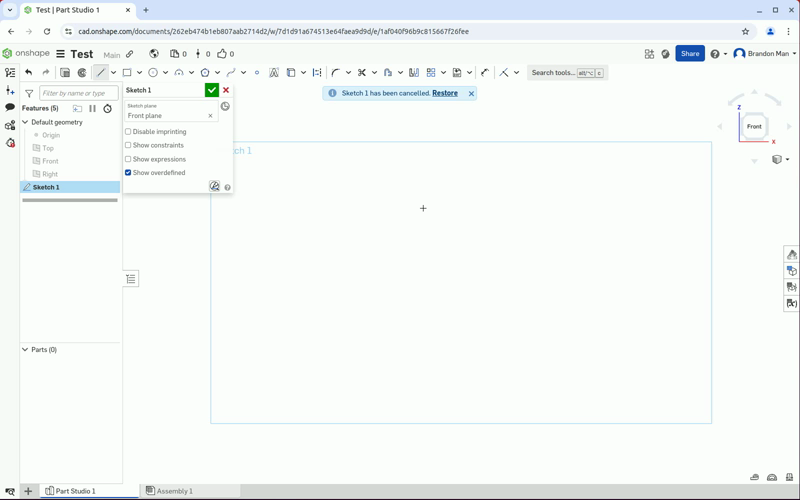
click(423, 207)
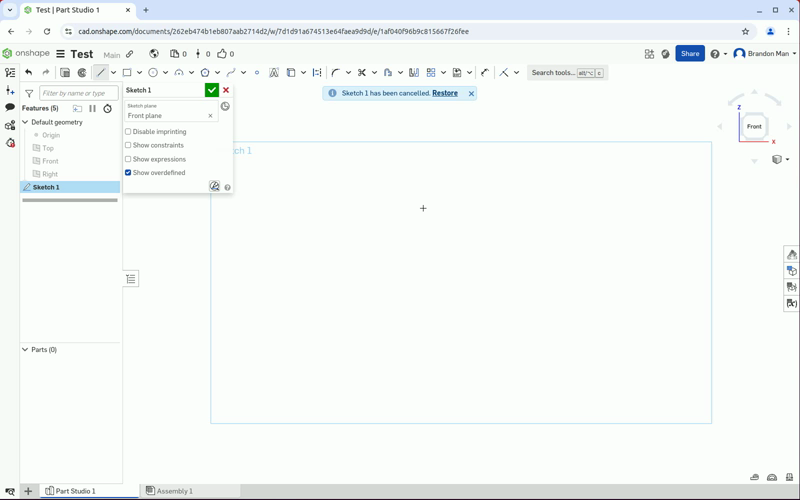
key_up(shift)
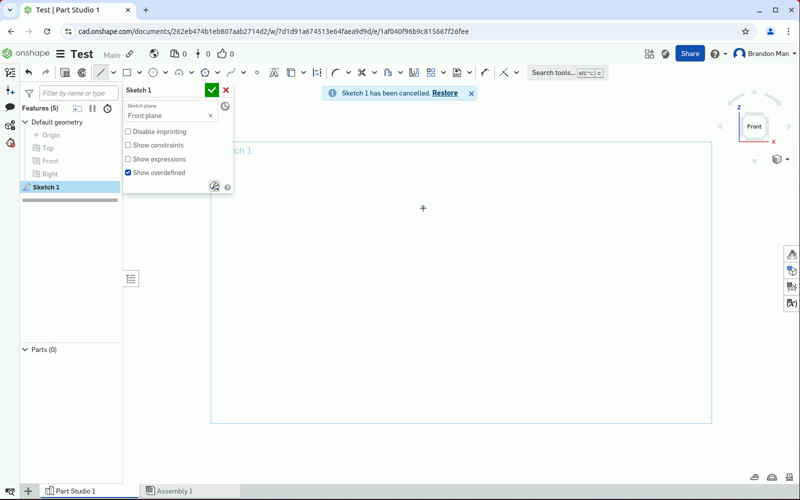
key_down(shift)
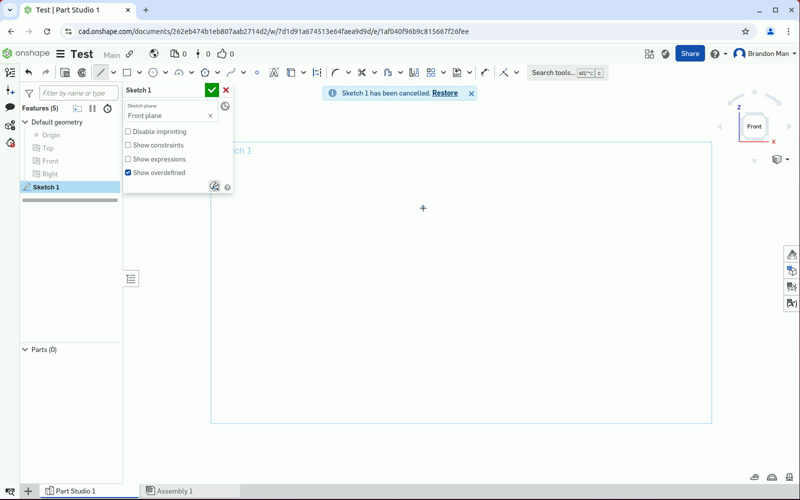
mouse_move(498, 207)
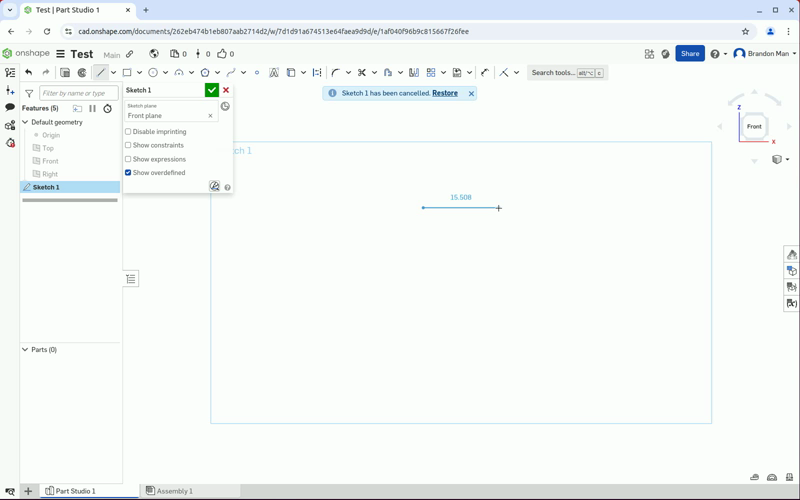
click(498, 207)
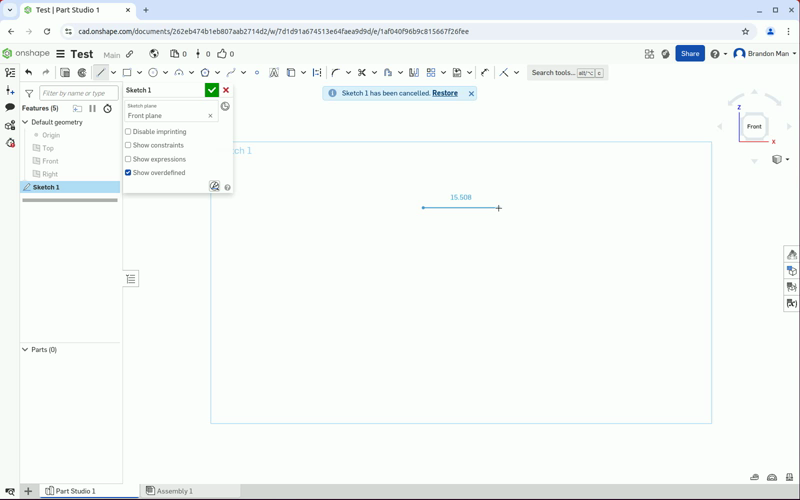
key_up(shift)
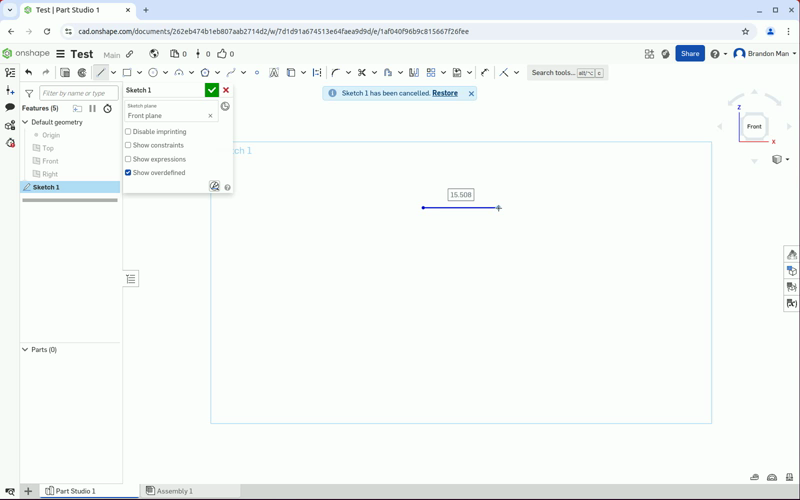
key(esc)
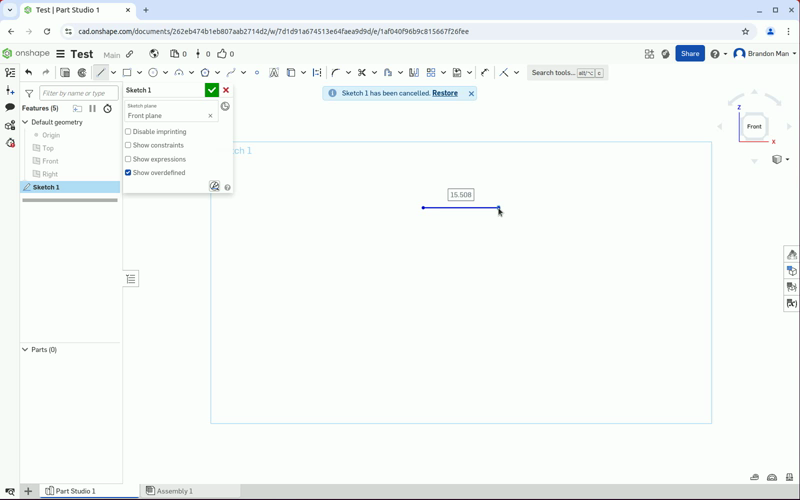
key(a)
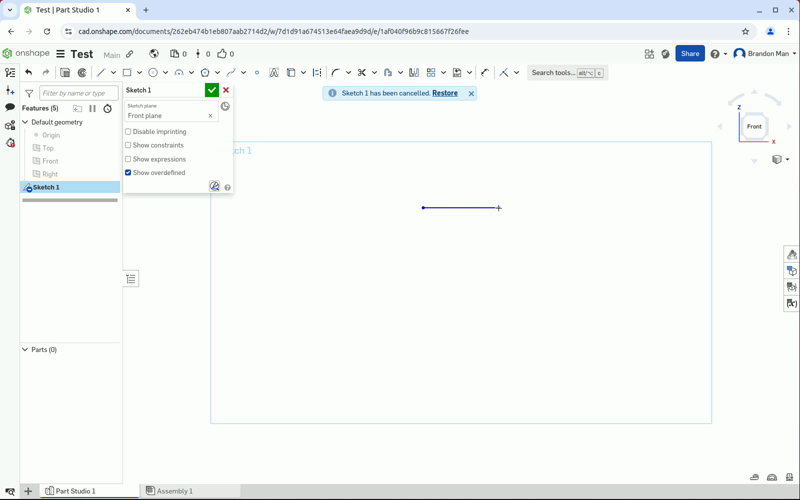
mouse_move(498, 207)
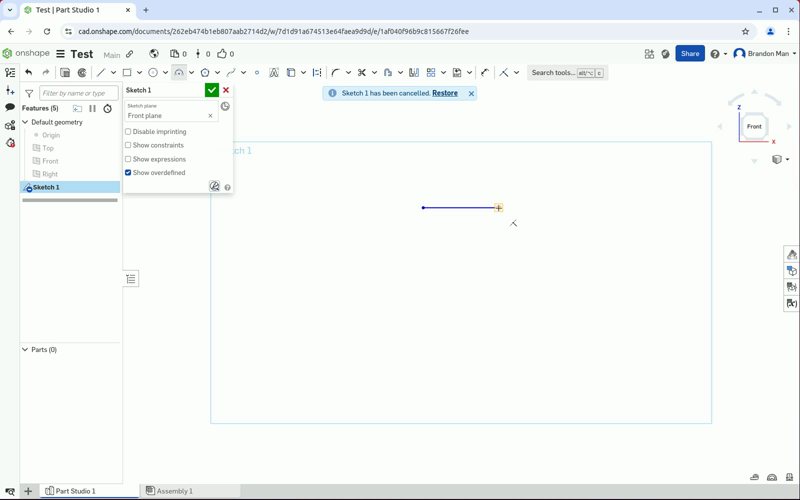
click(498, 207)
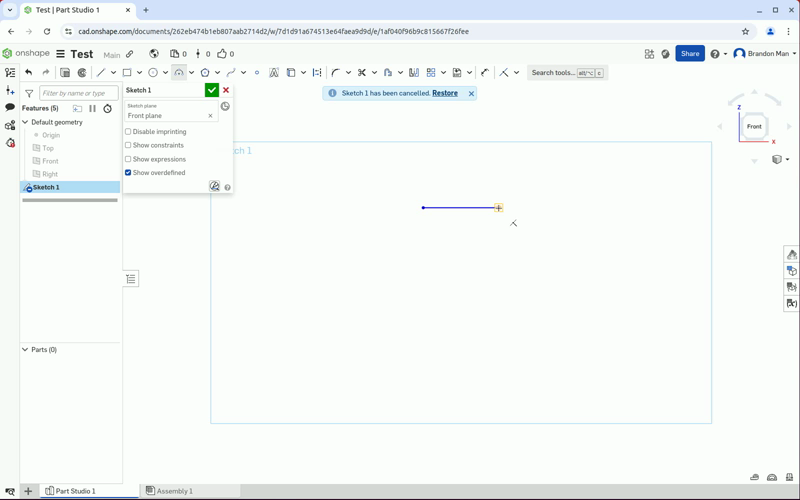
mouse_move(423, 207)
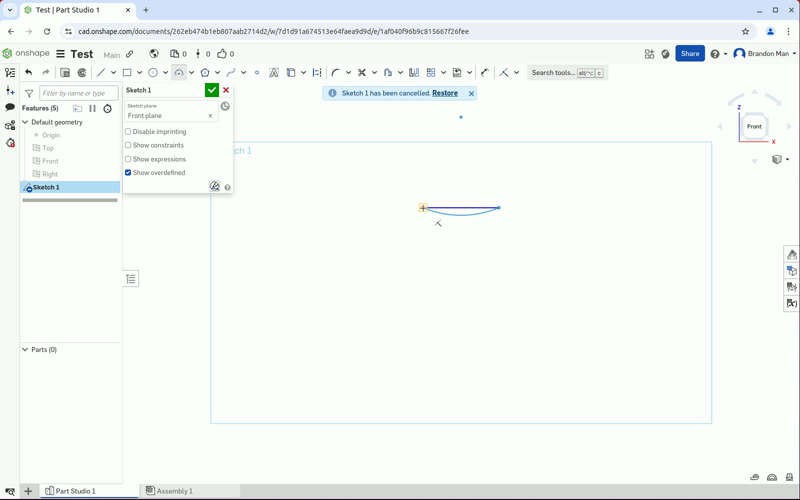
click(423, 207)
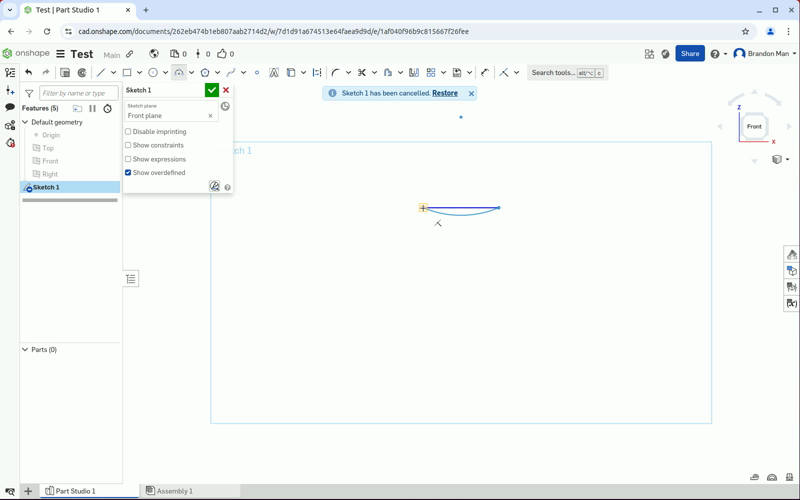
key_down(shift)
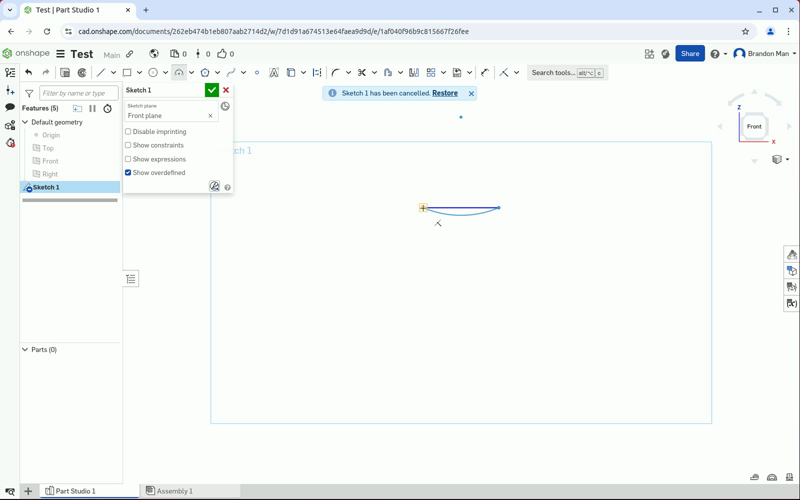
mouse_move(461, 170)
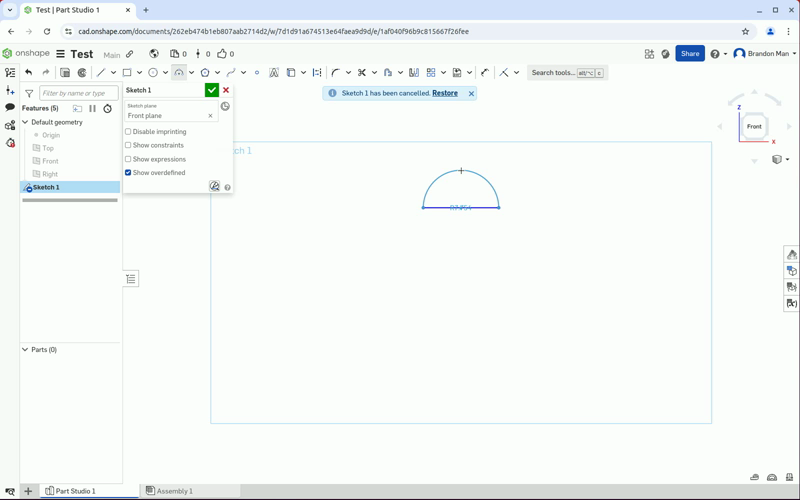
click(461, 170)
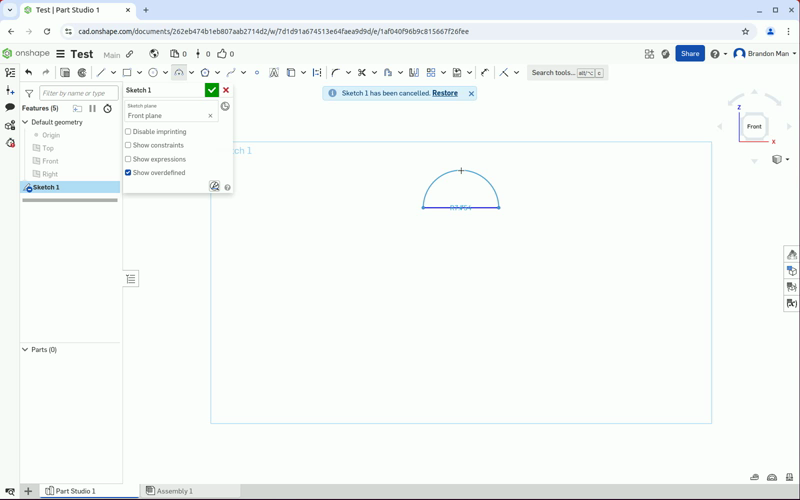
key_up(shift)
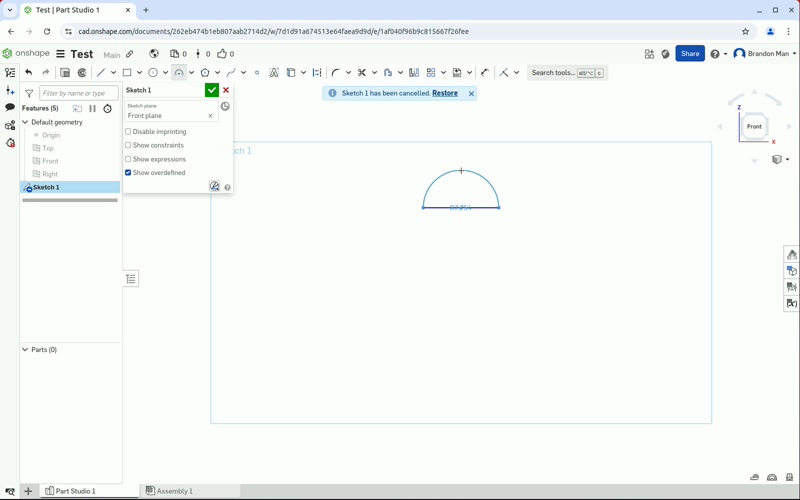
key(esc)
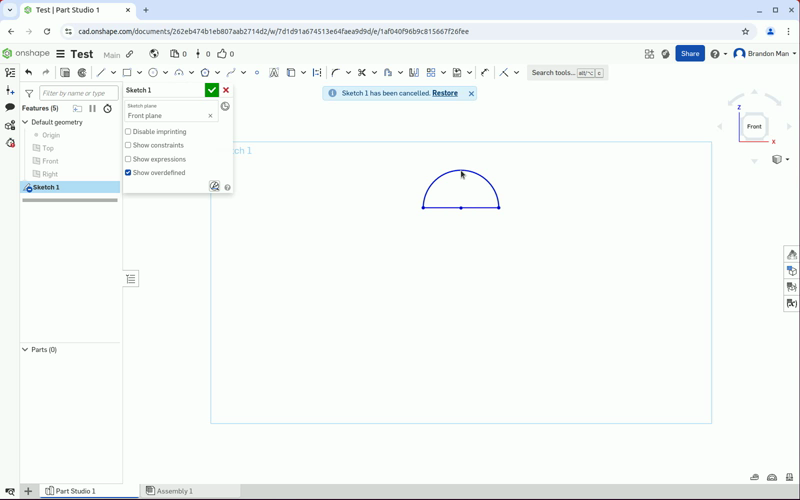
mouse_move(489, 186)
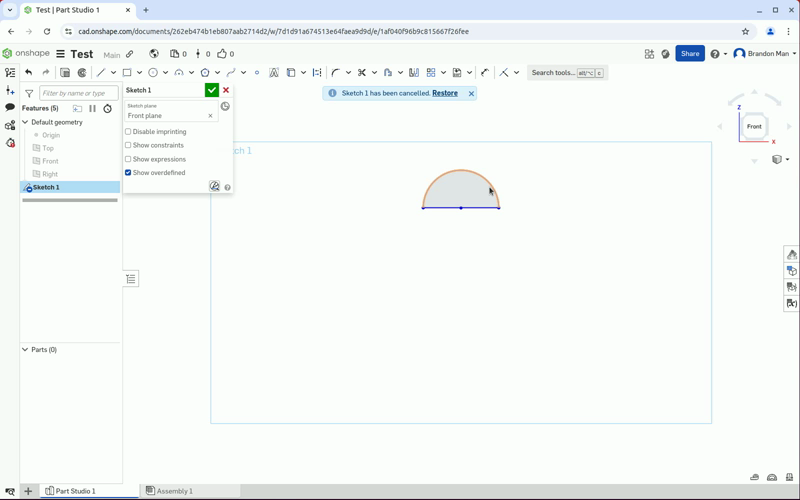
scroll(6)
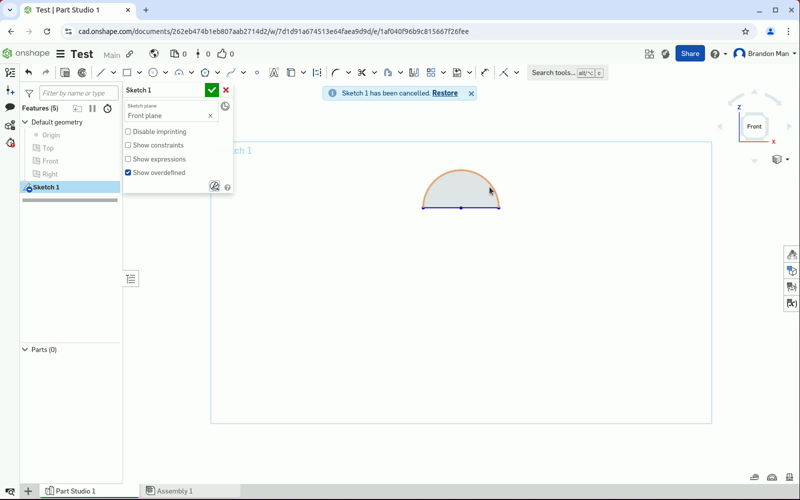
scroll(6)
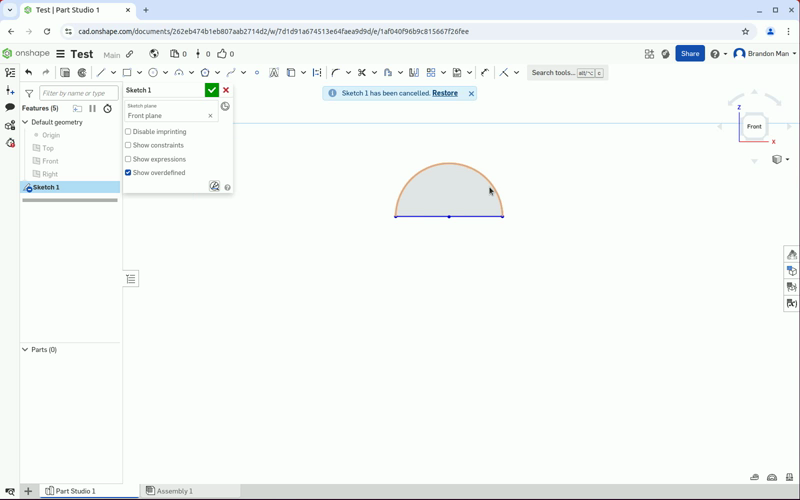
scroll(6)
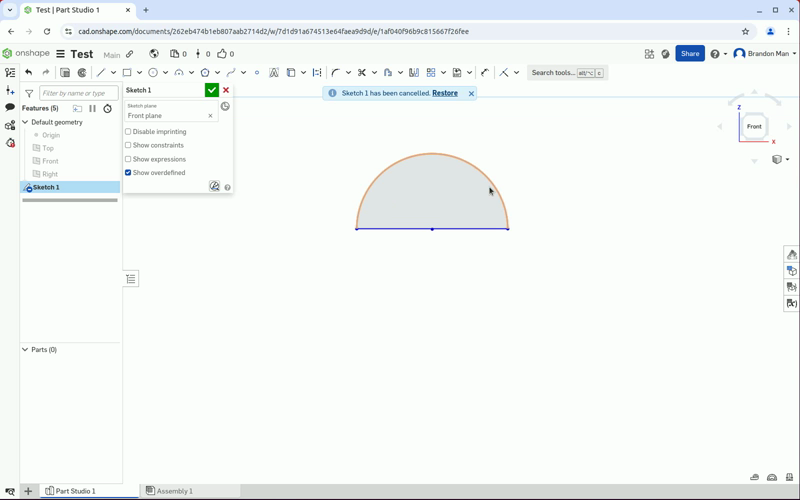
scroll(6)
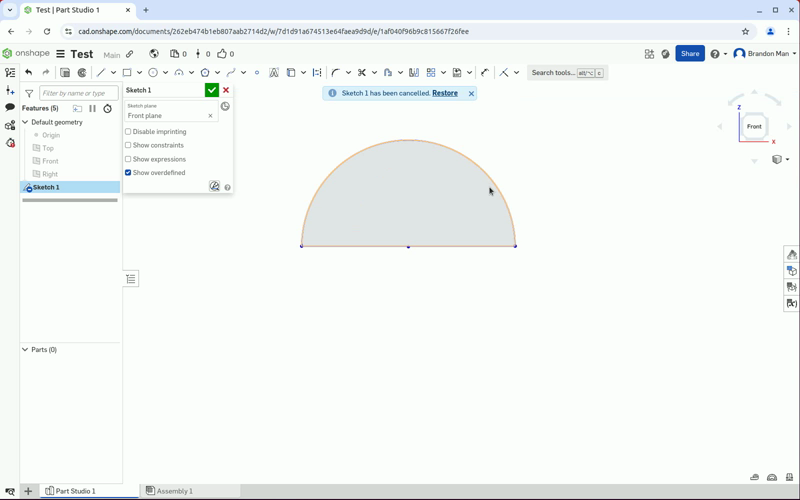
scroll(6)
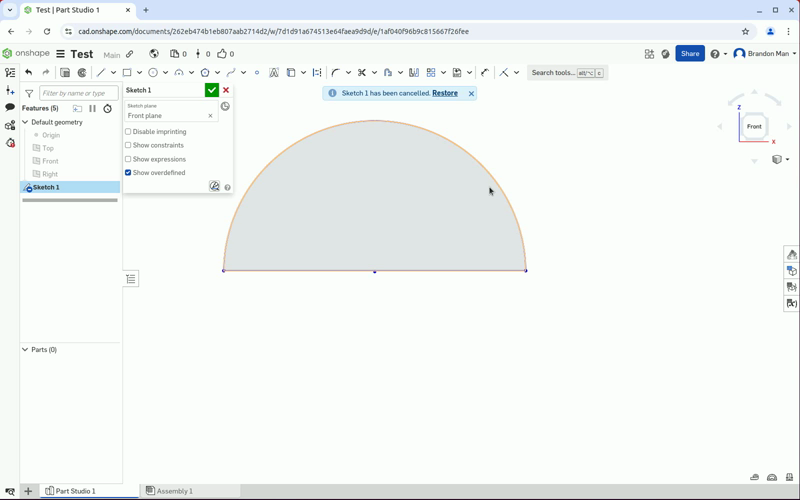
scroll(6)
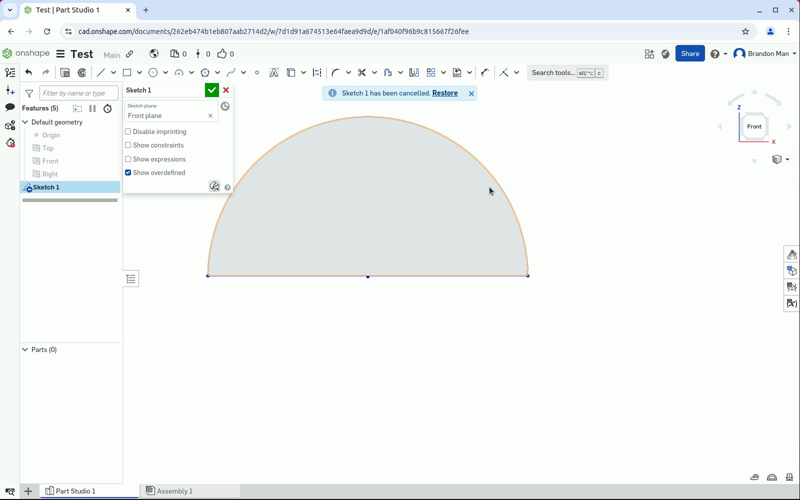
scroll(6)
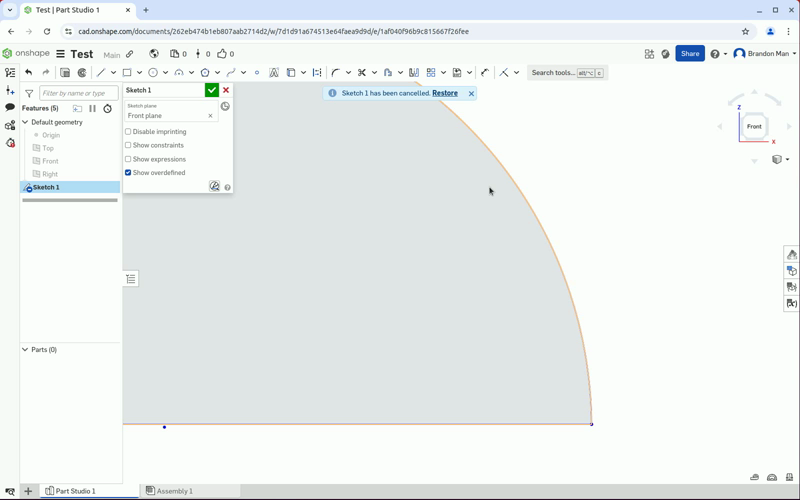
click(489, 186)
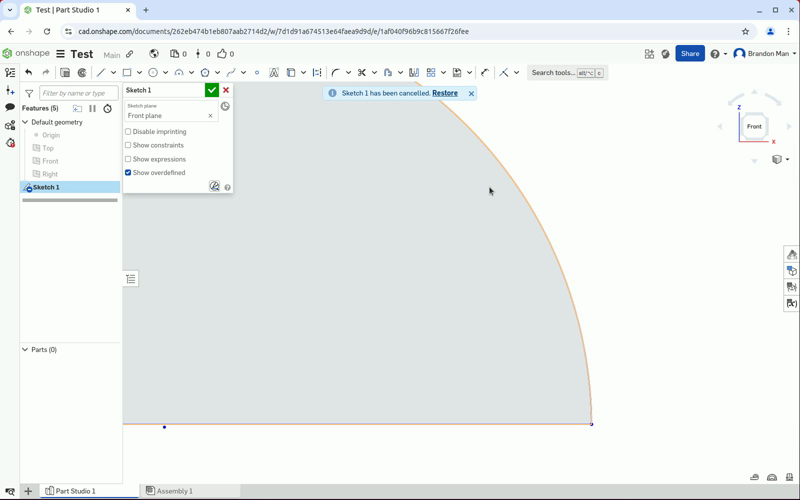
scroll(-6)
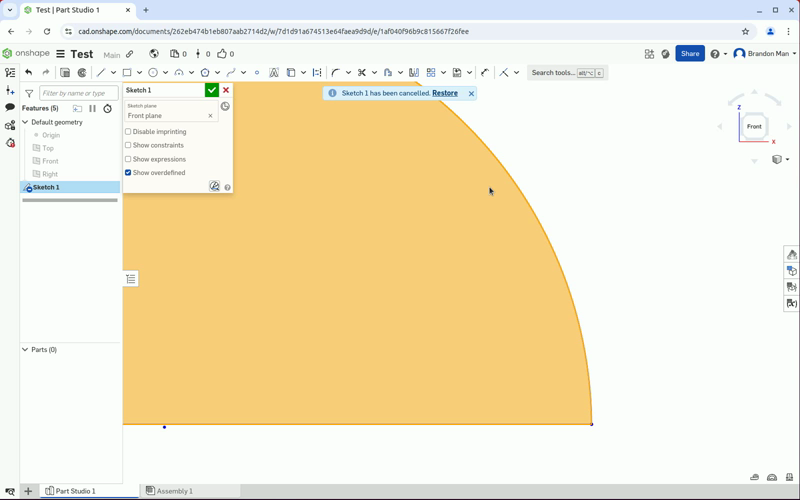
scroll(-6)
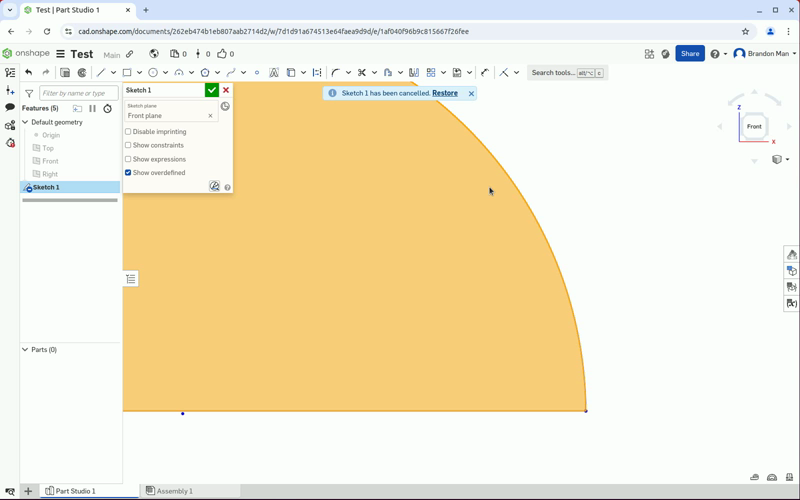
scroll(-6)
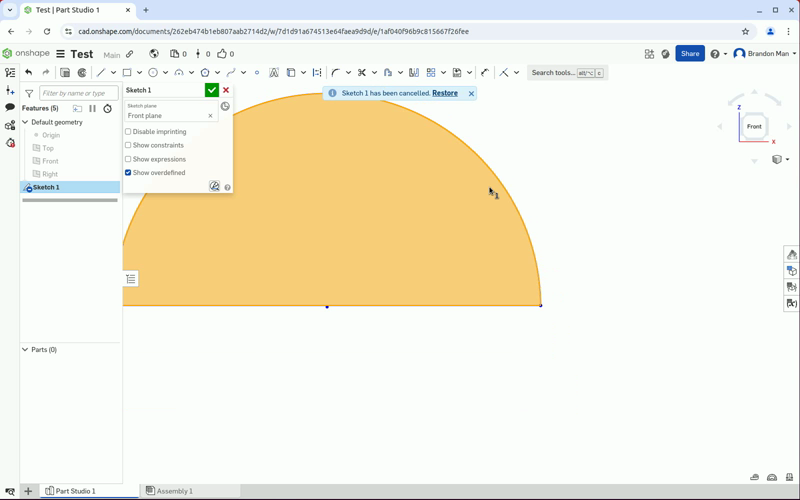
scroll(-6)
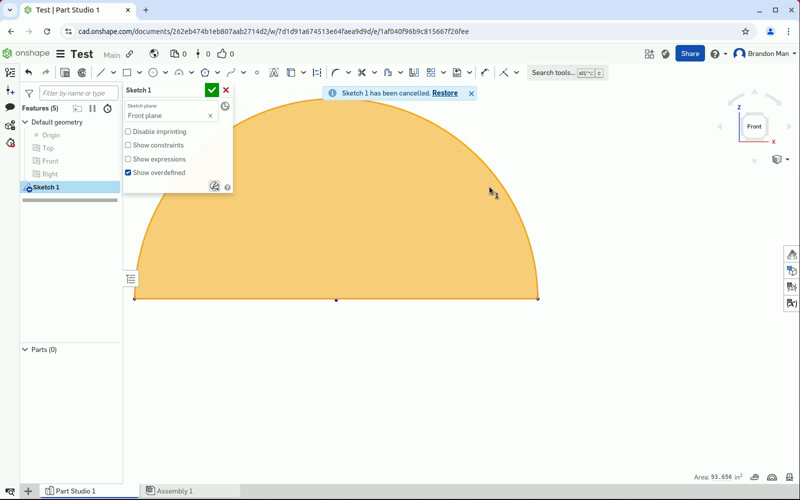
scroll(-6)
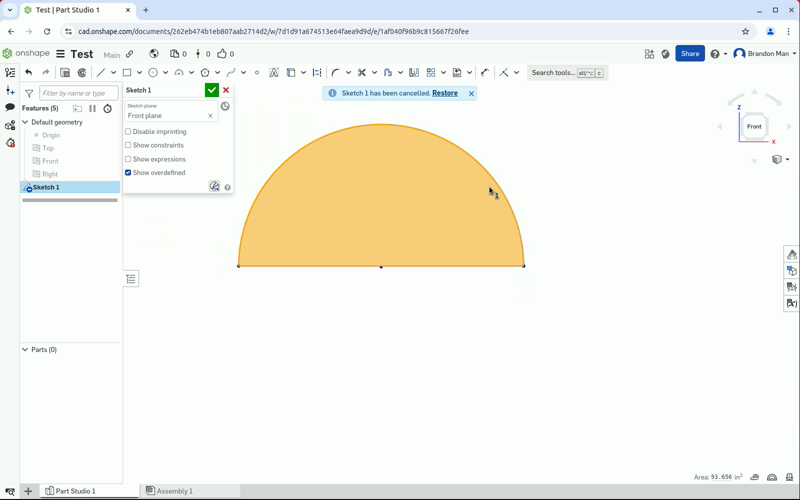
scroll(-6)
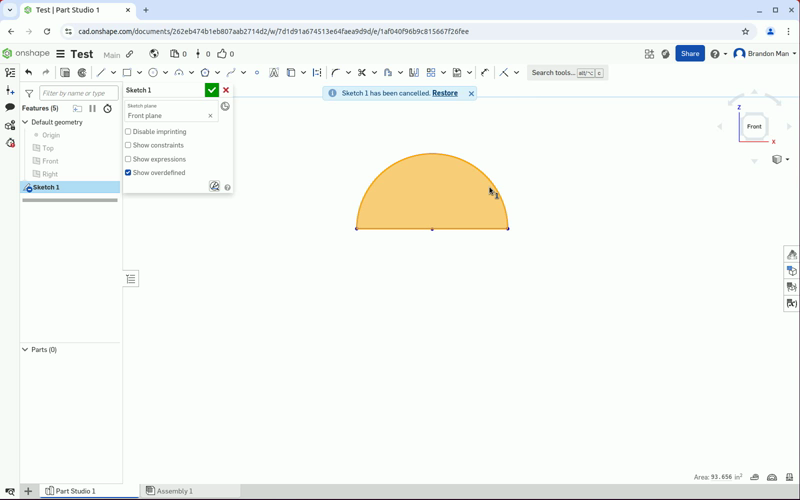
scroll(-6)
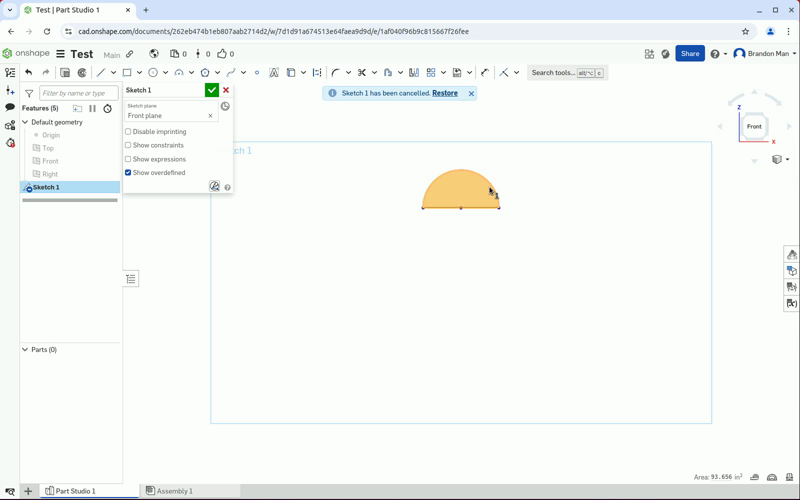
mouse_move(73, 352)
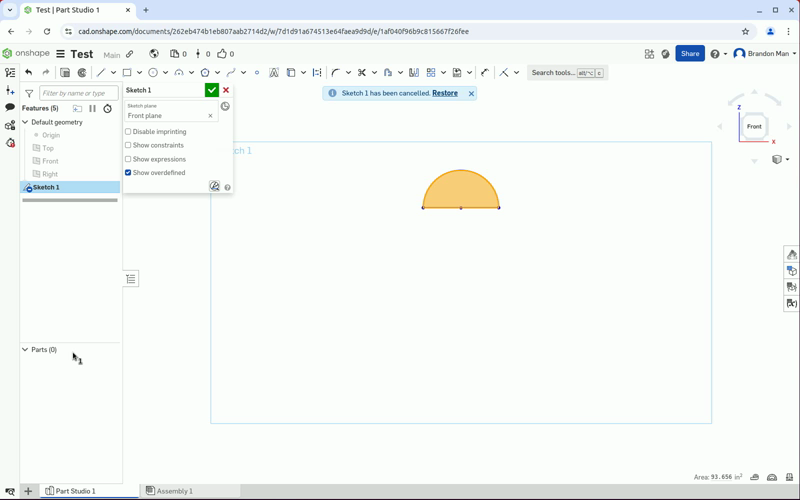
key(shift+y)
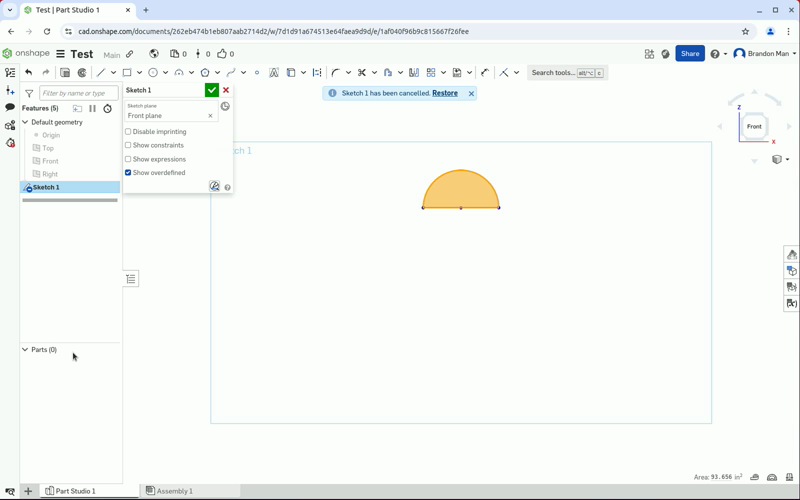
key(shift+e)
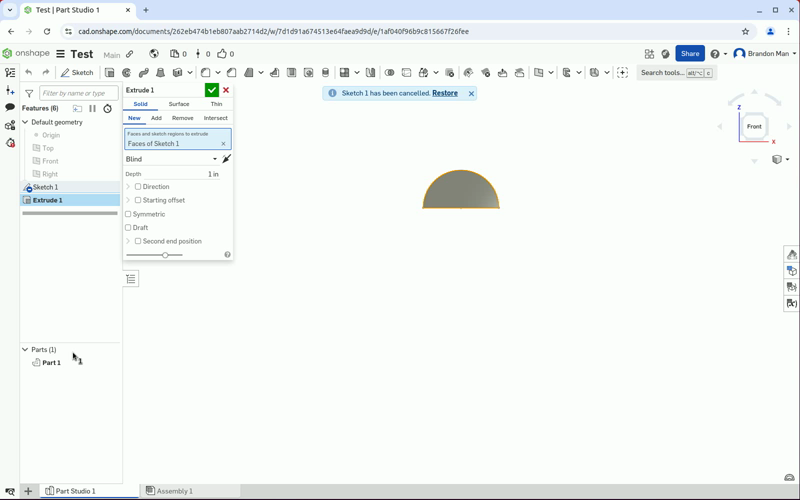
mouse_move(143, 106)
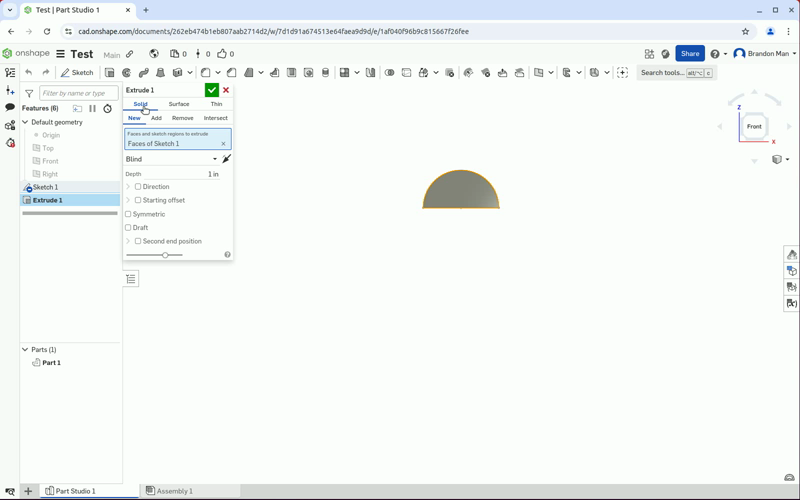
click(143, 106)
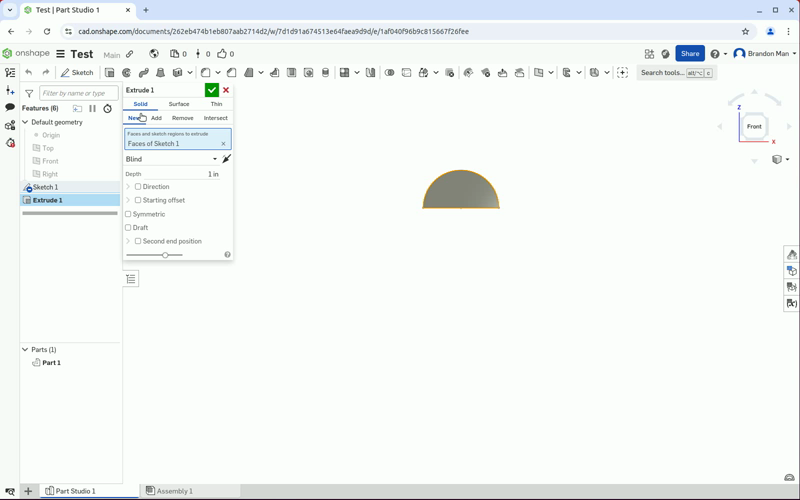
mouse_move(137, 120)
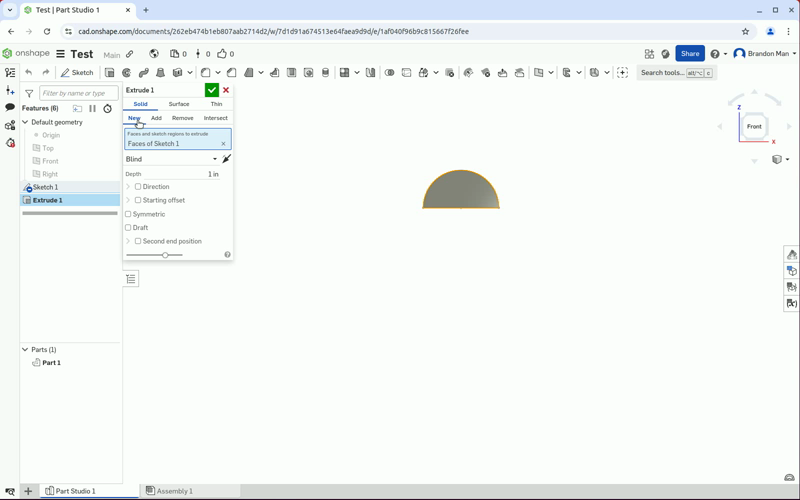
click(137, 120)
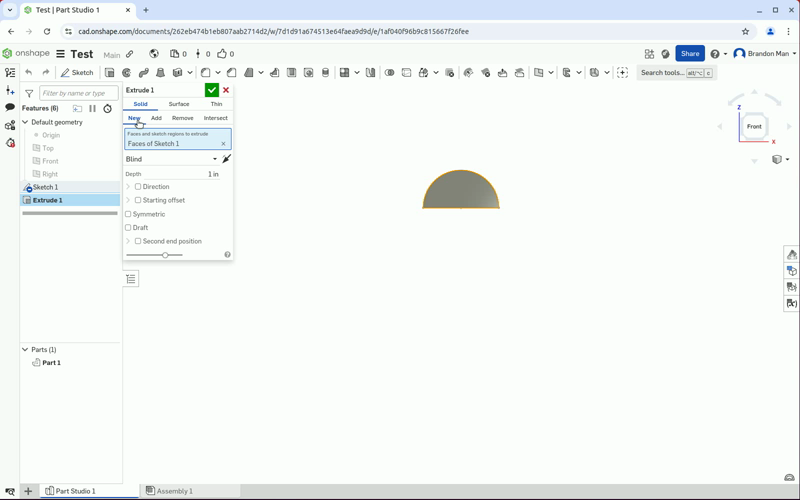
key(tab, 4)
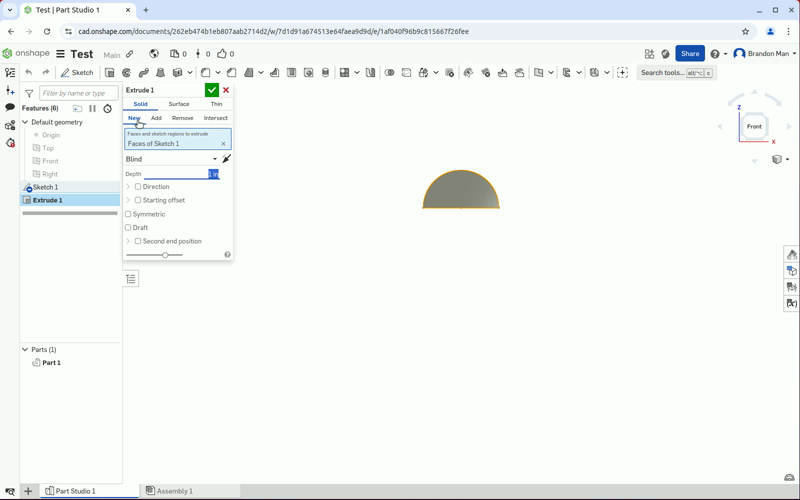
text(10.351)
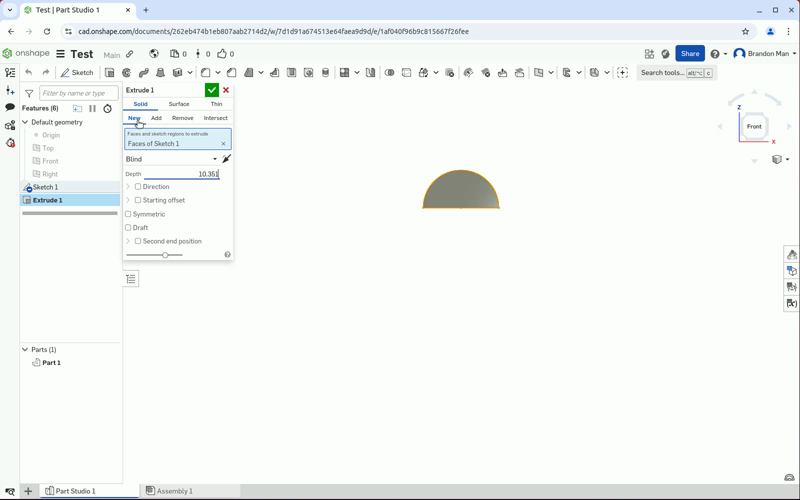
key(enter)
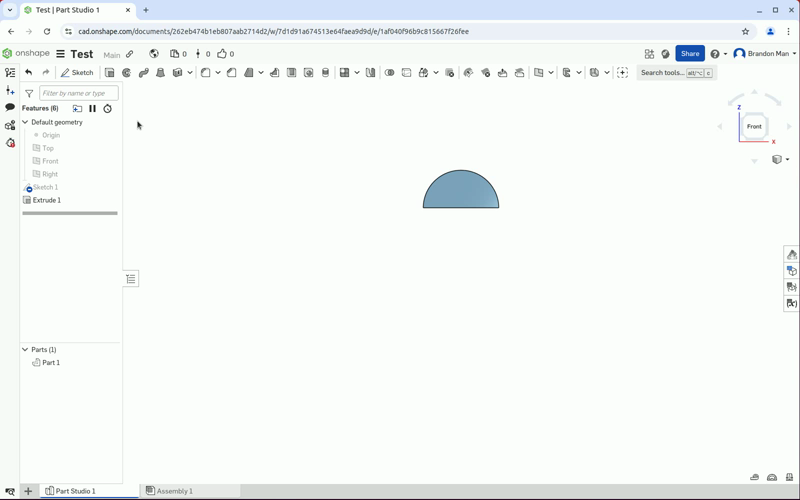
key(shift+h)
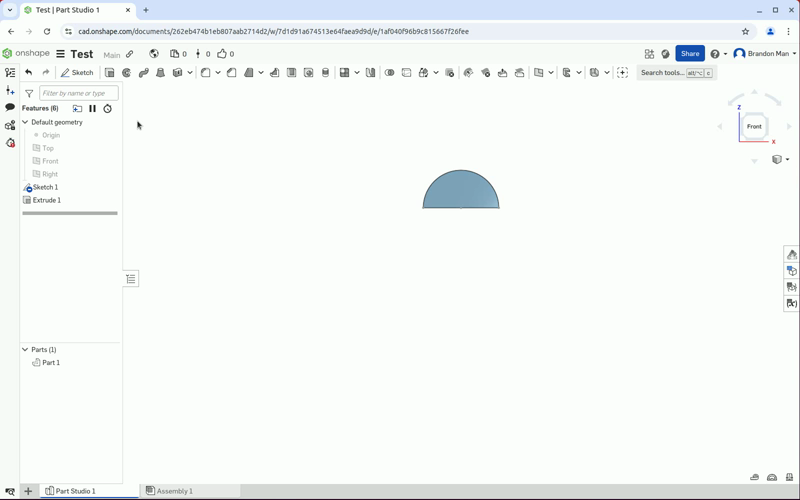
key(shift+h)
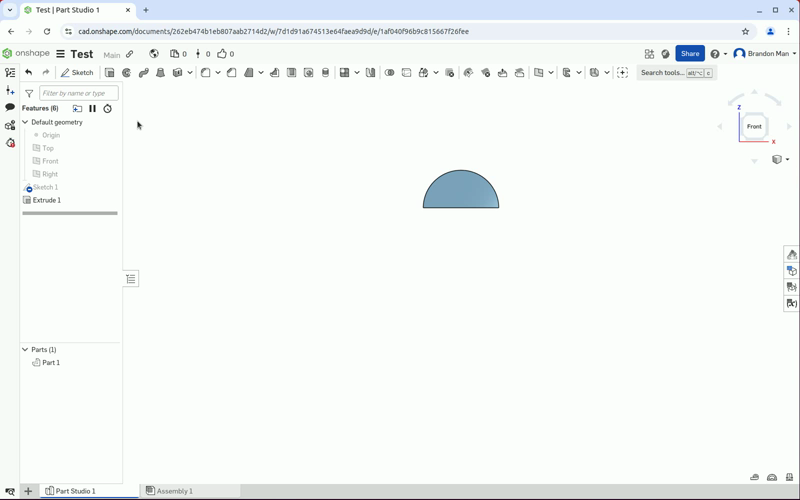
mouse_move(73, 189)
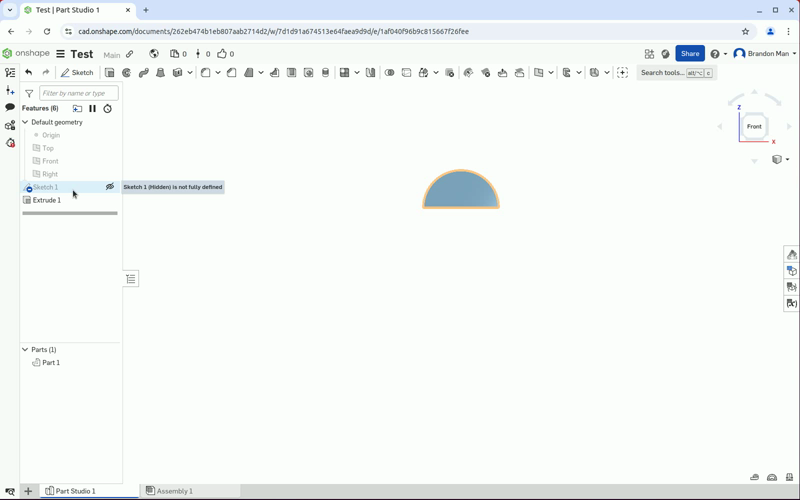
click(73, 189)
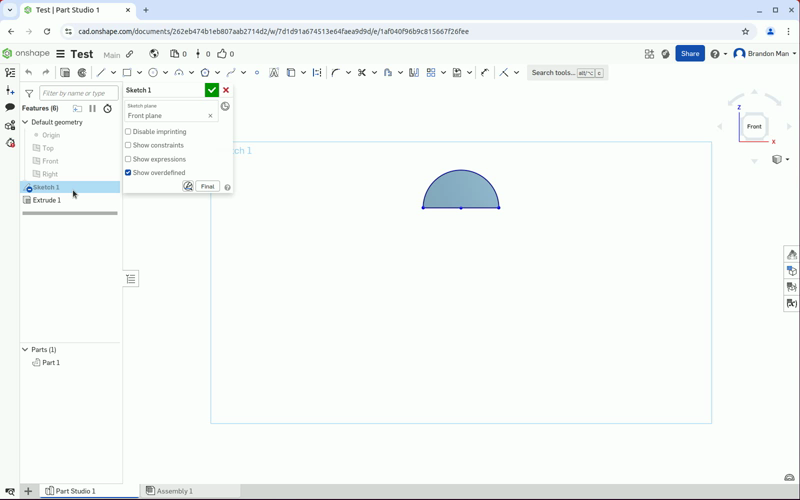
mouse_move(229, 92)
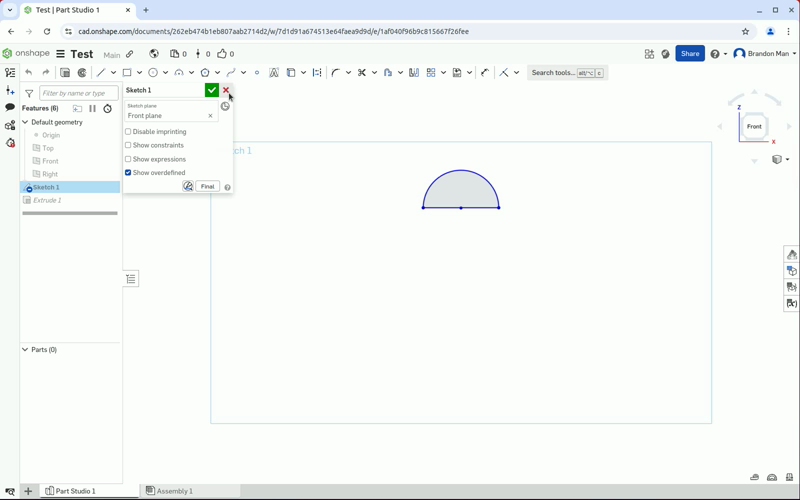
click(229, 92)
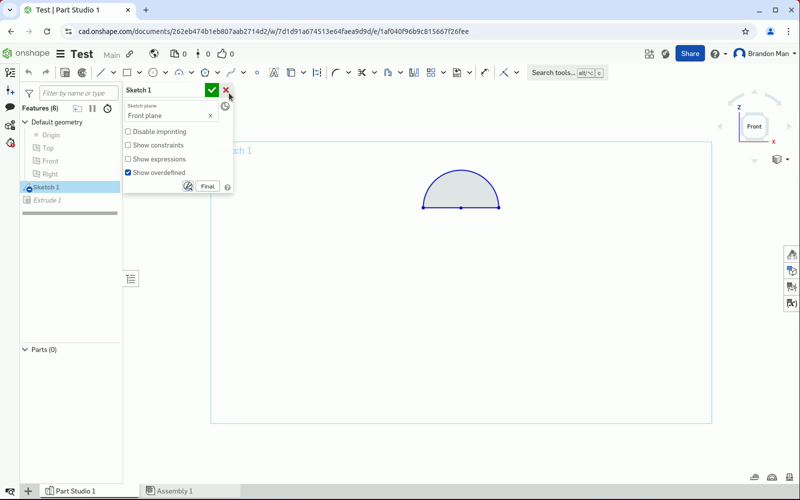
key(shift+s)
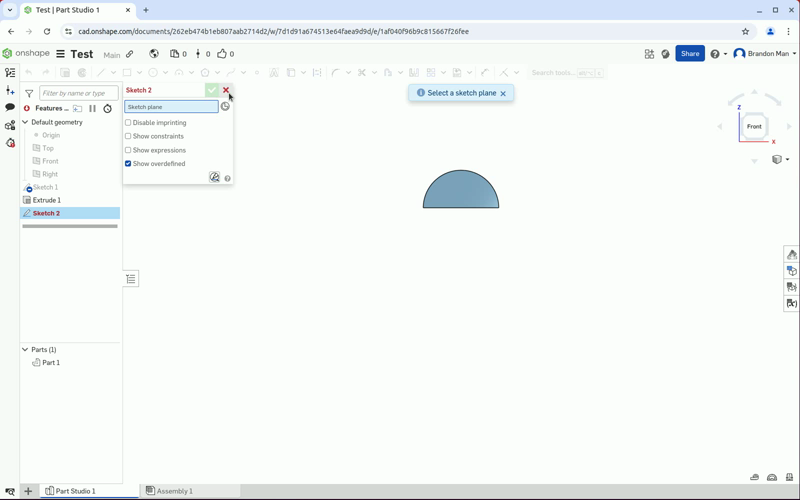
mouse_move(73, 163)
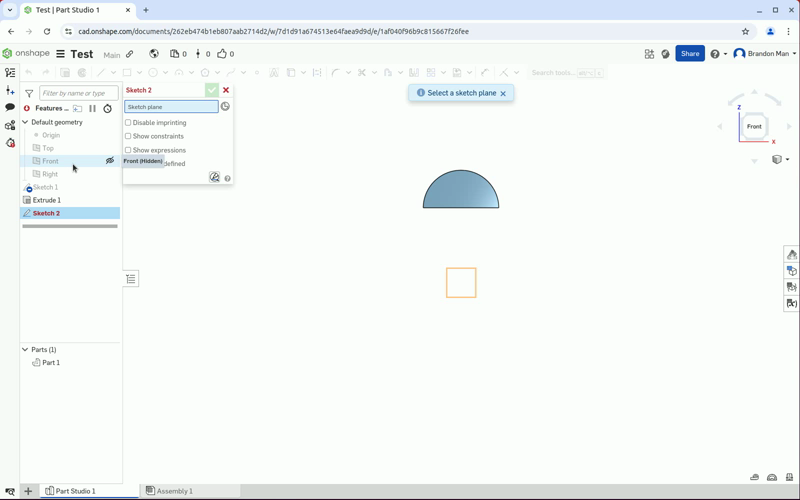
click(73, 163)
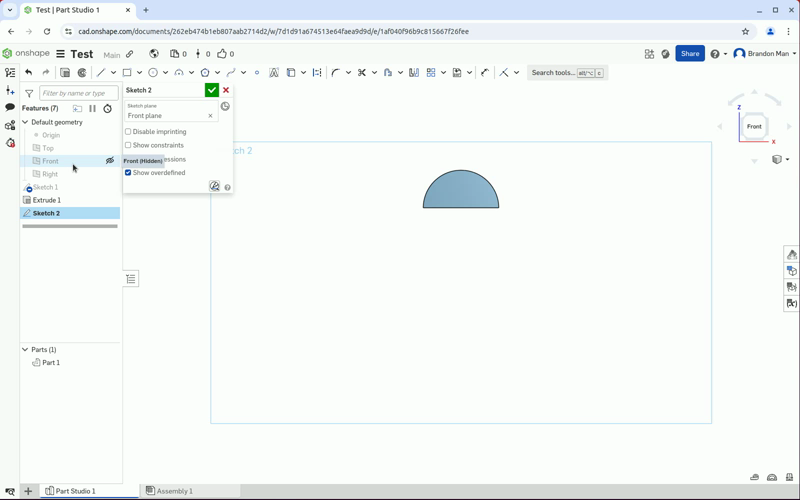
mouse_move(73, 352)
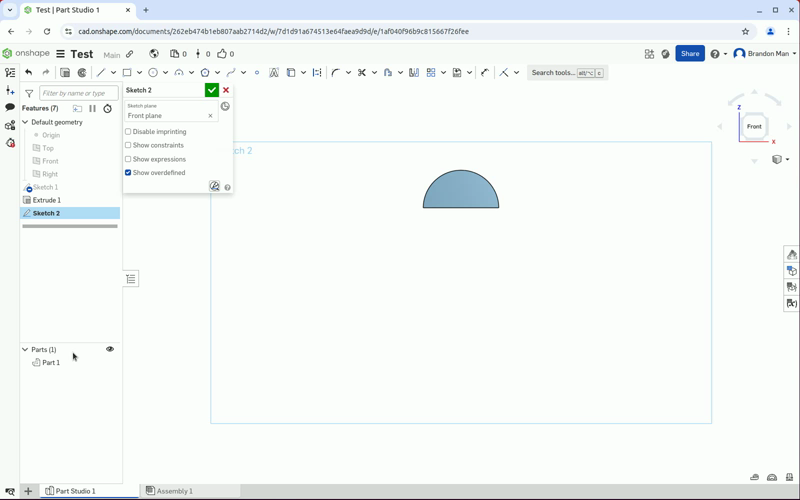
key(y)
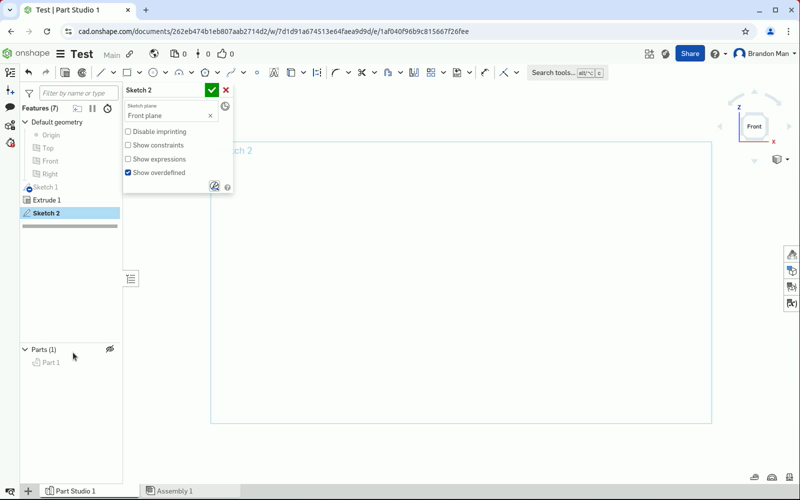
key(a)
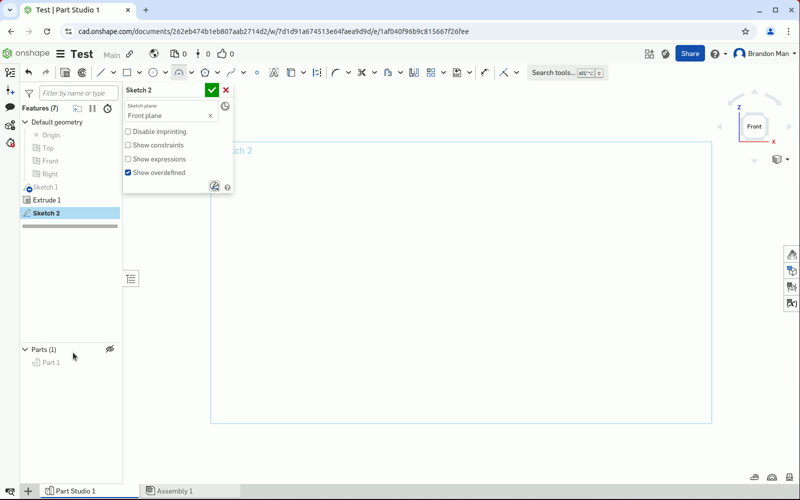
key_down(shift)
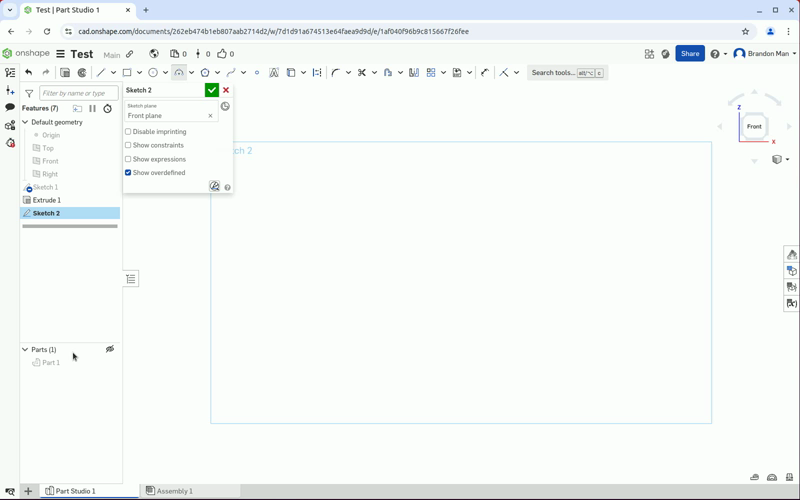
mouse_move(423, 357)
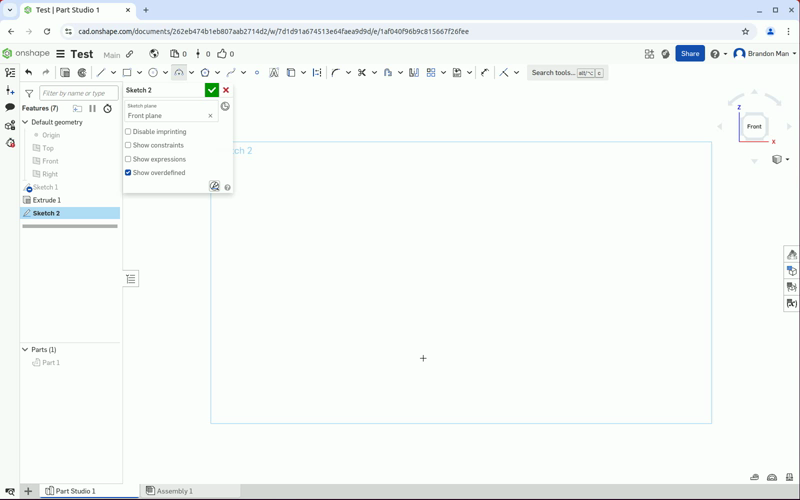
click(423, 357)
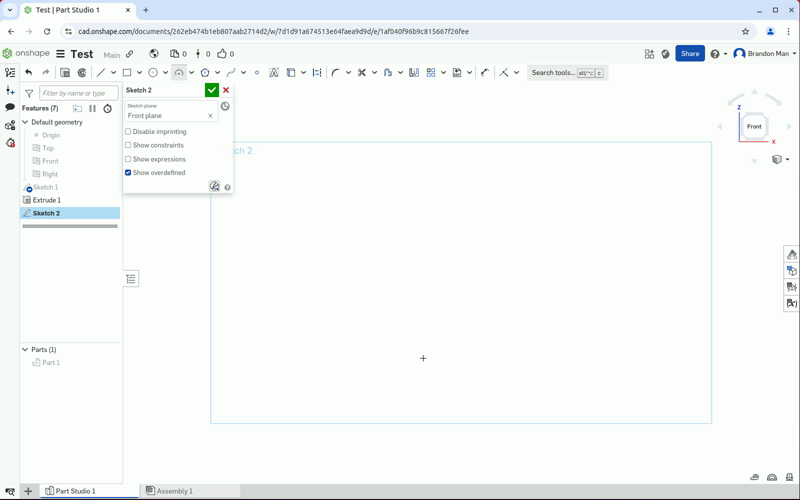
key_up(shift)
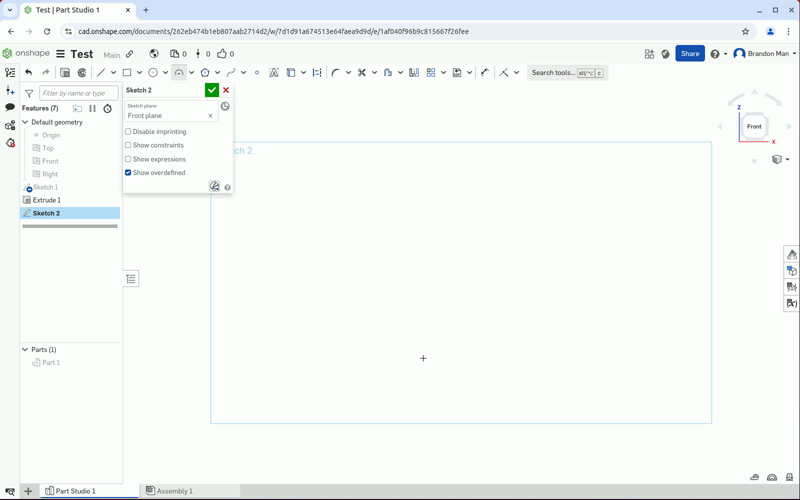
key_down(shift)
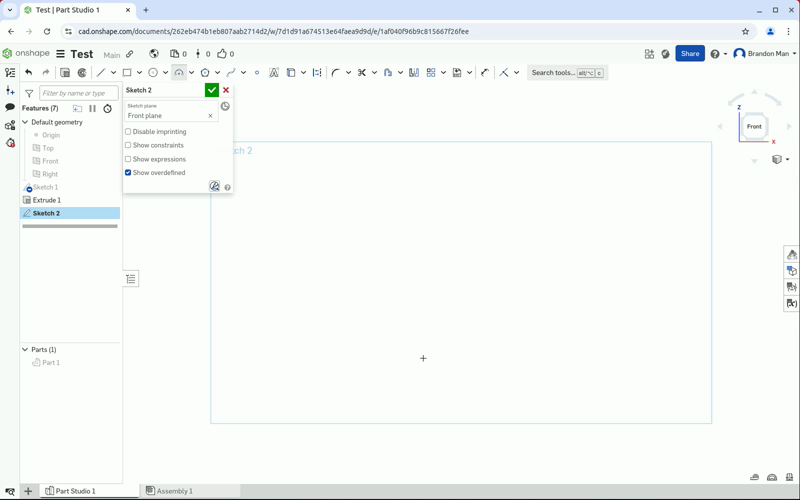
mouse_move(498, 357)
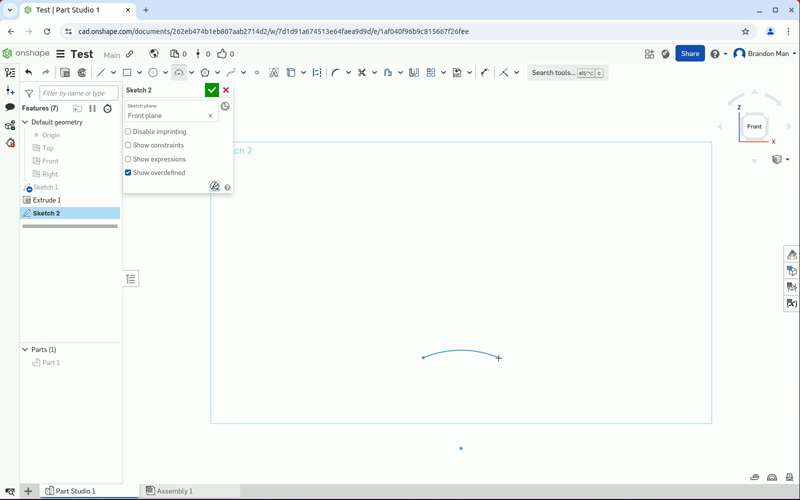
click(498, 357)
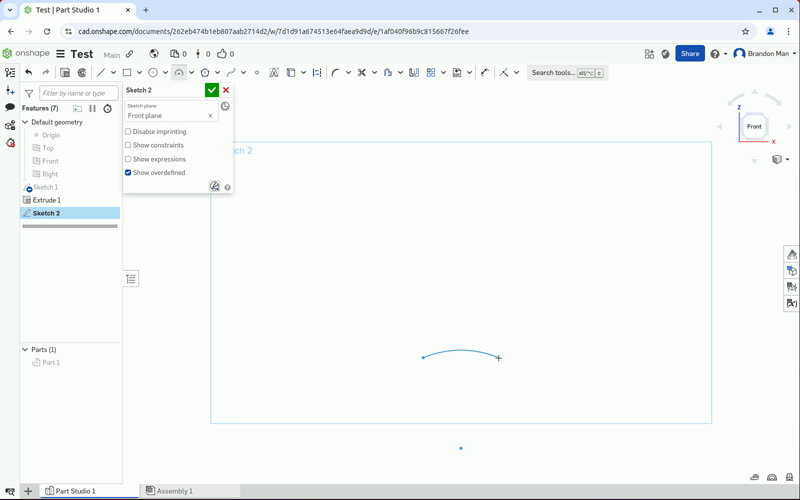
mouse_move(461, 395)
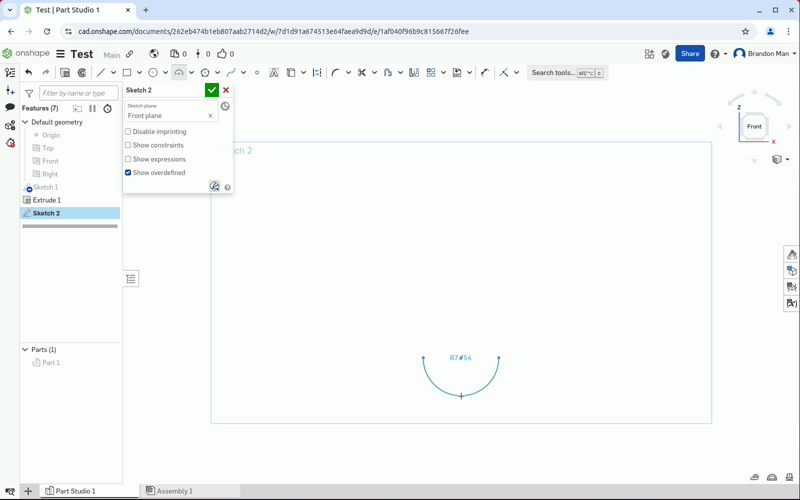
click(461, 395)
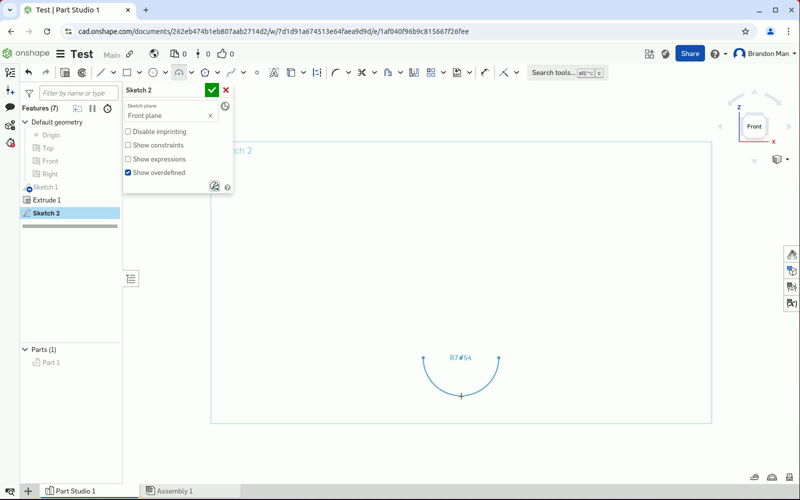
key_up(shift)
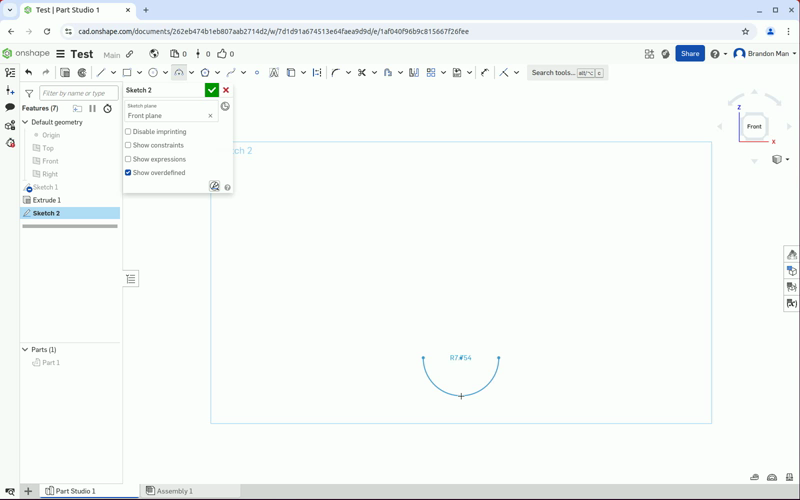
key(esc)
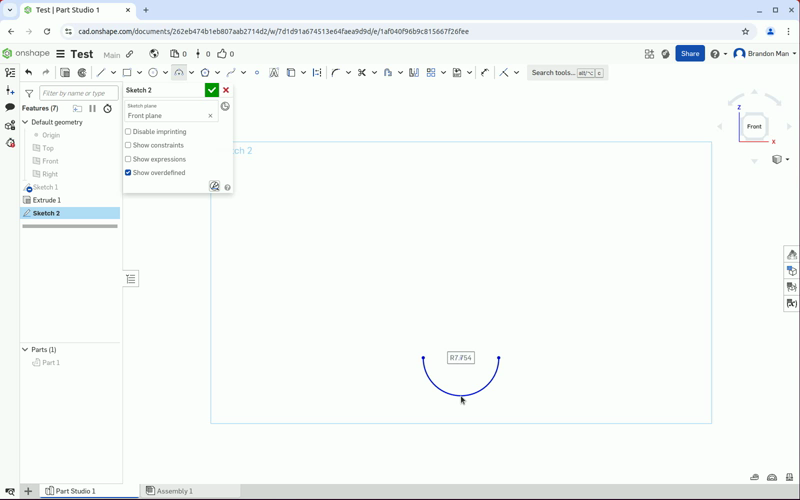
key(l)
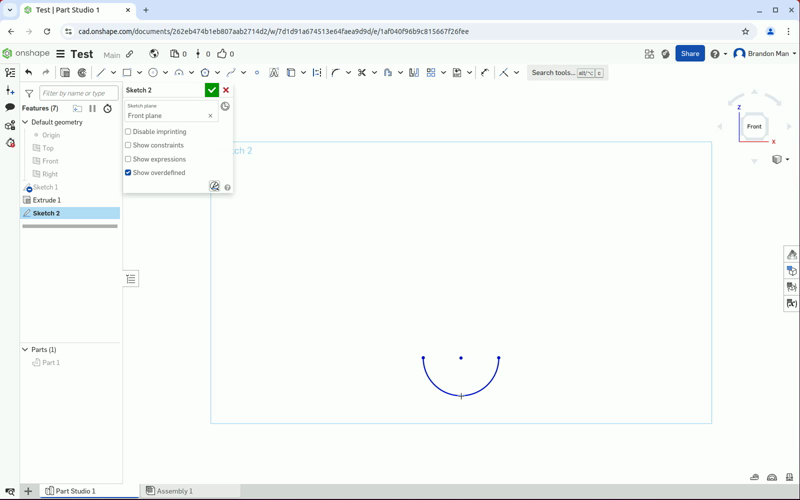
mouse_move(498, 357)
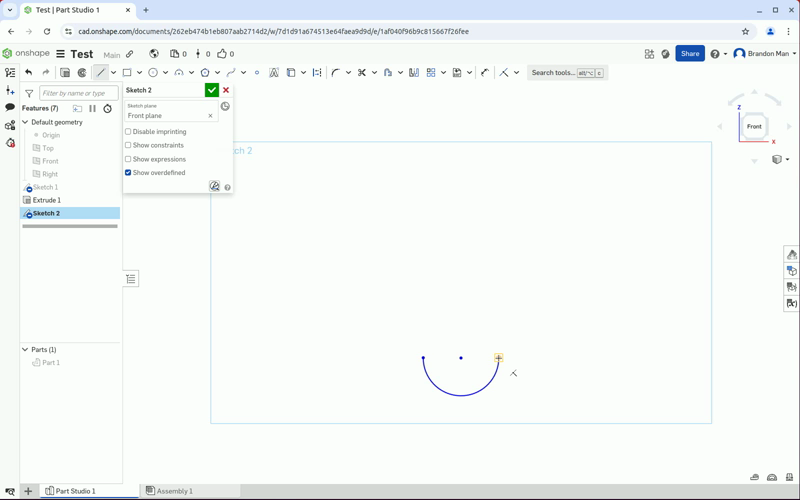
click(498, 357)
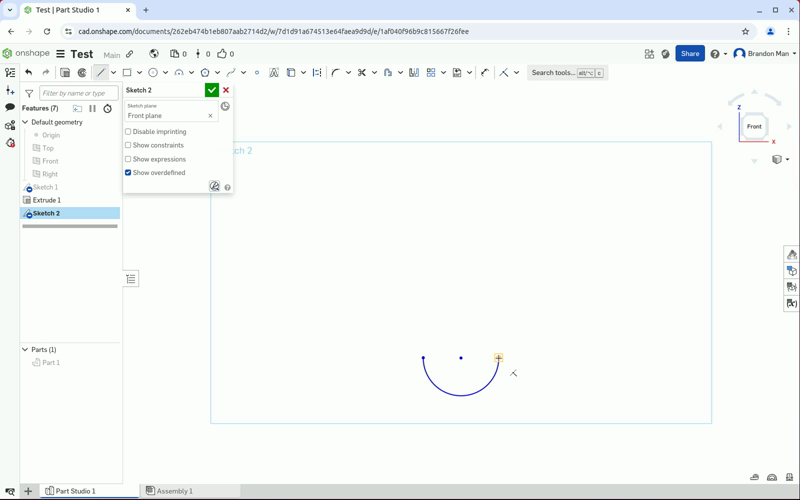
key_down(shift)
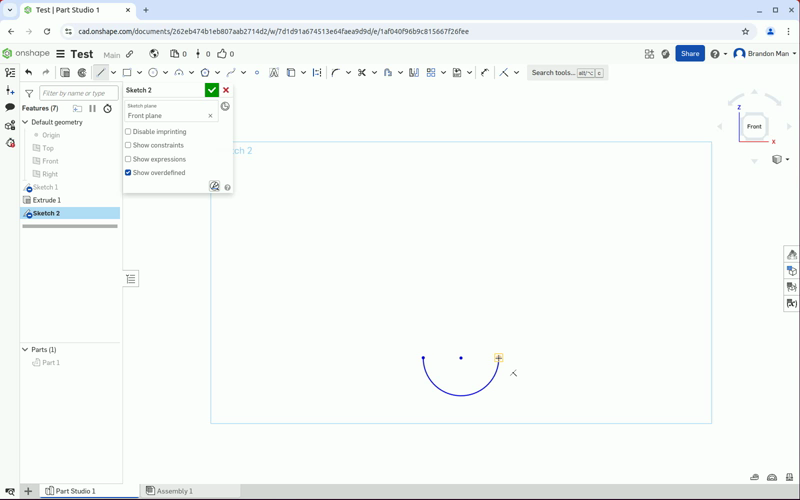
mouse_move(423, 357)
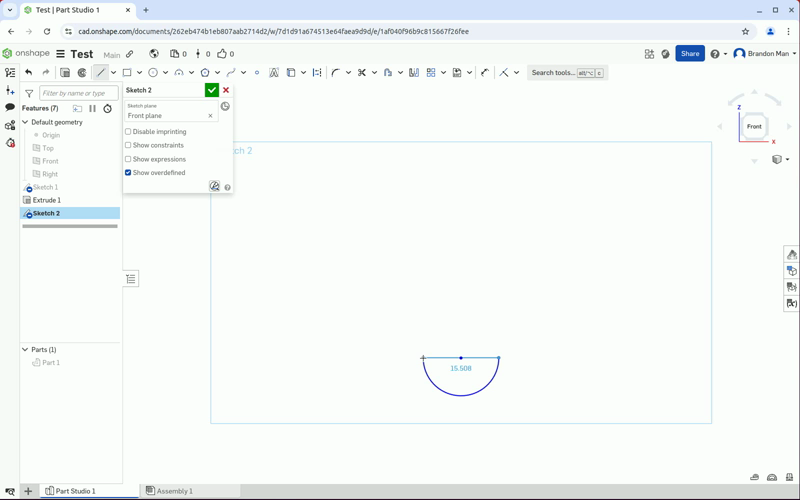
key_up(shift)
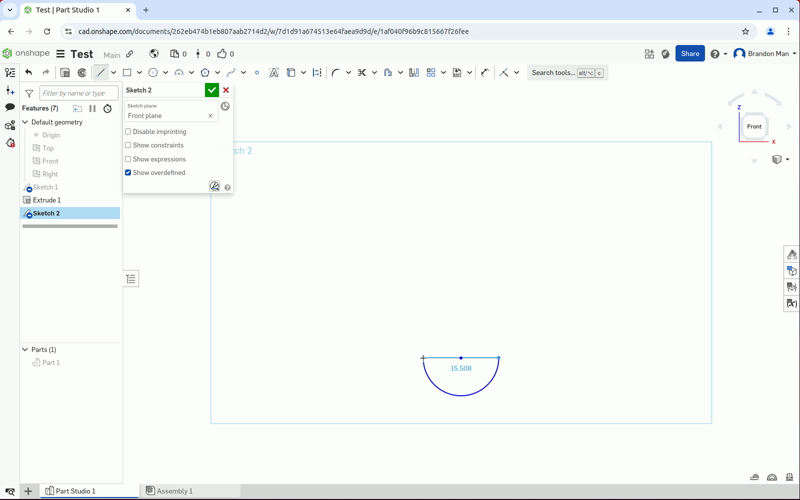
click(423, 357)
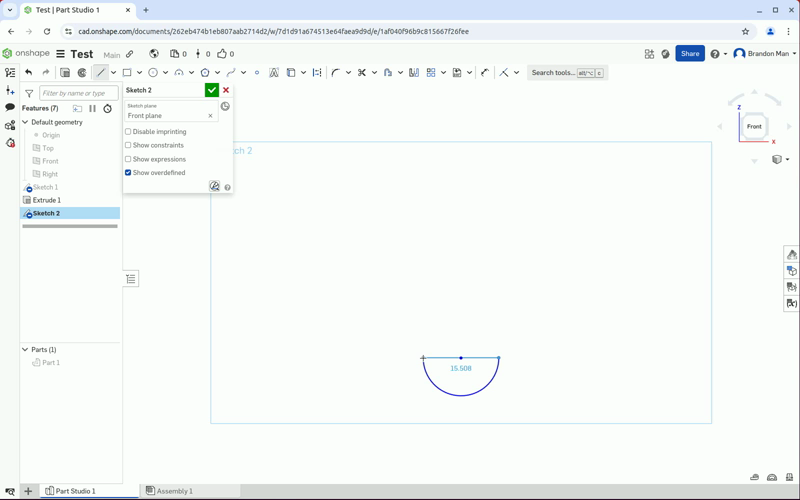
key(esc)
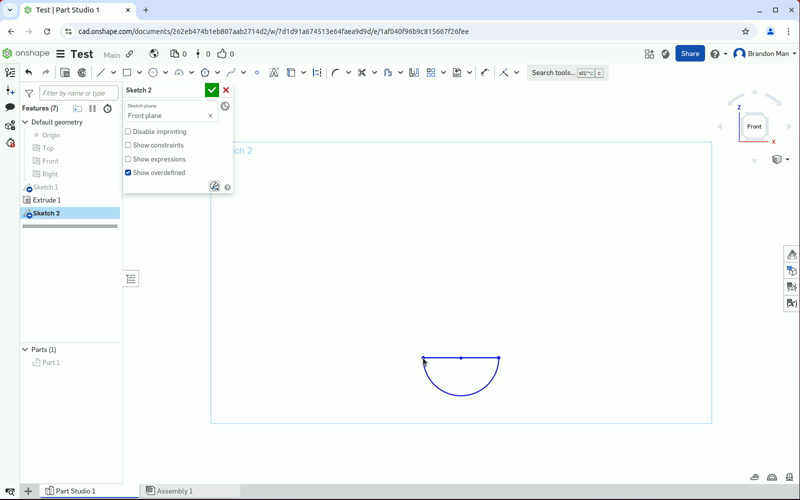
mouse_move(487, 363)
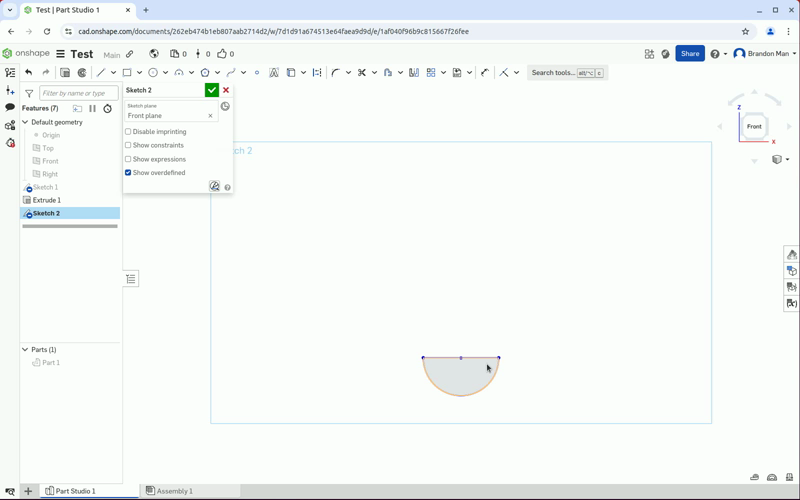
click(487, 363)
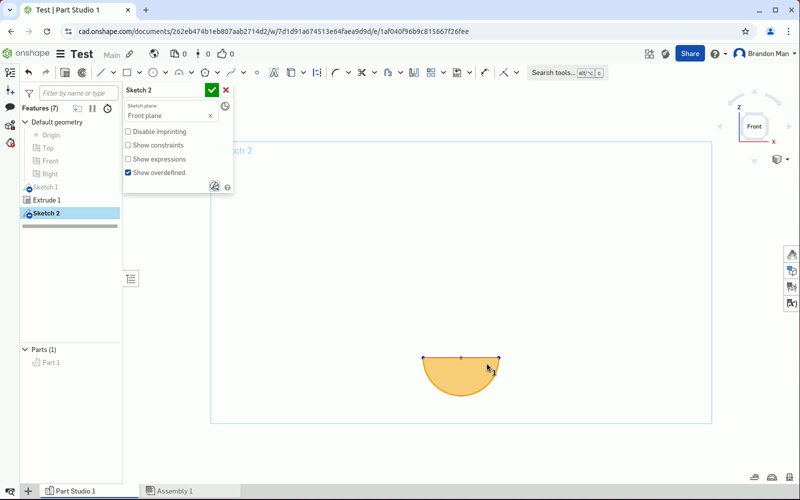
mouse_move(73, 352)
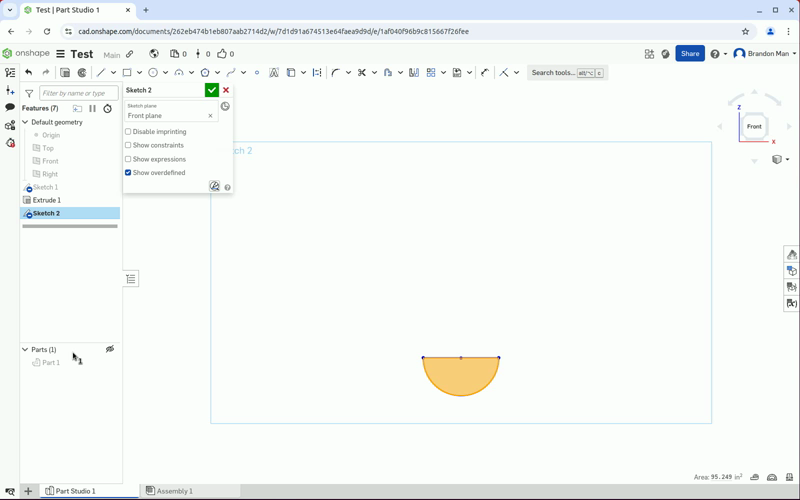
key(shift+y)
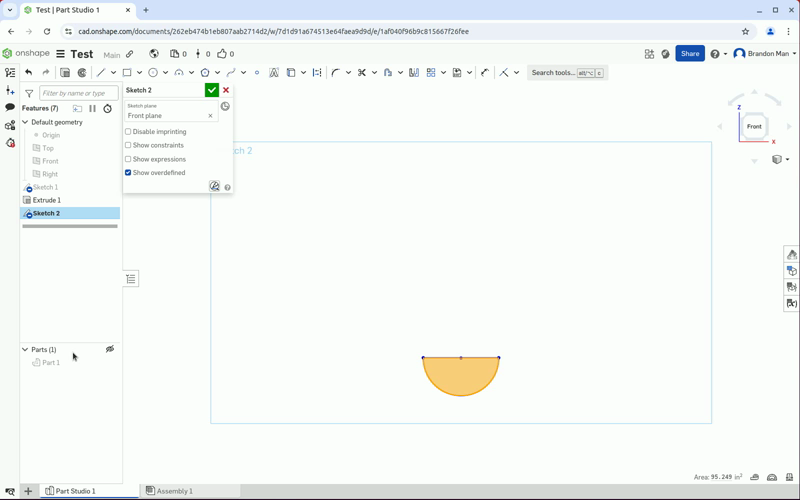
key(shift+e)
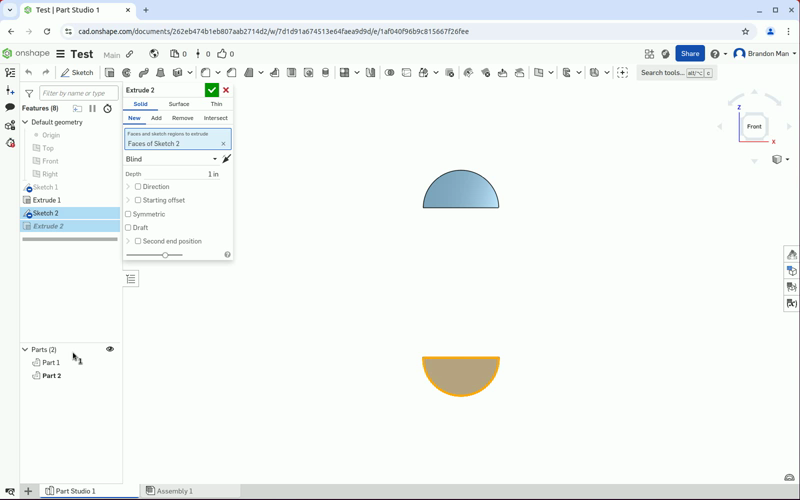
mouse_move(143, 106)
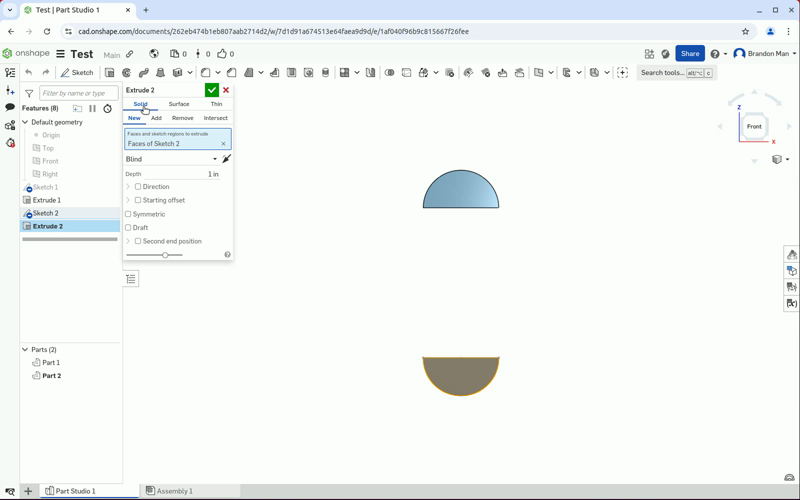
click(143, 106)
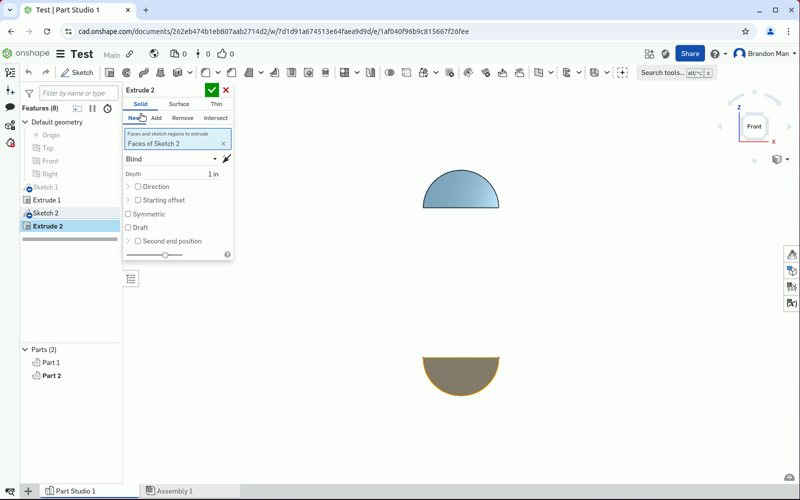
mouse_move(137, 120)
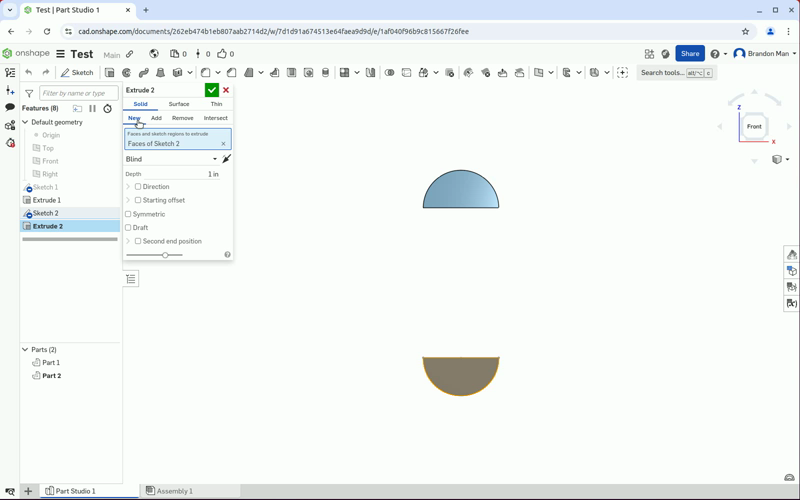
click(137, 120)
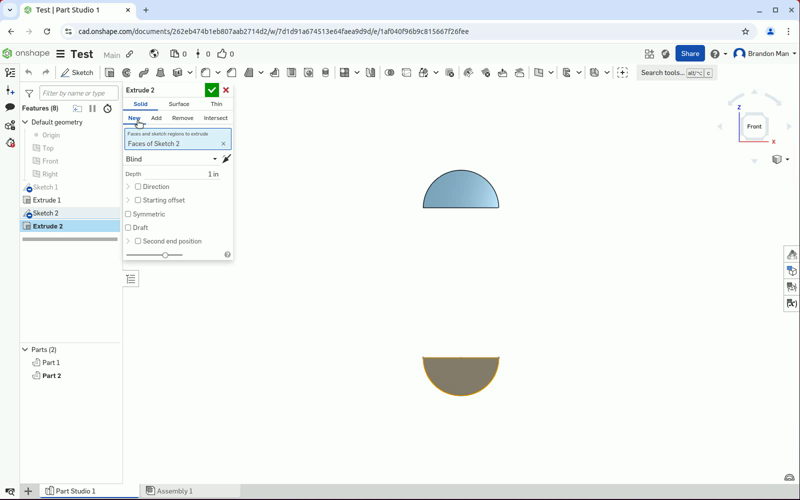
key(tab, 4)
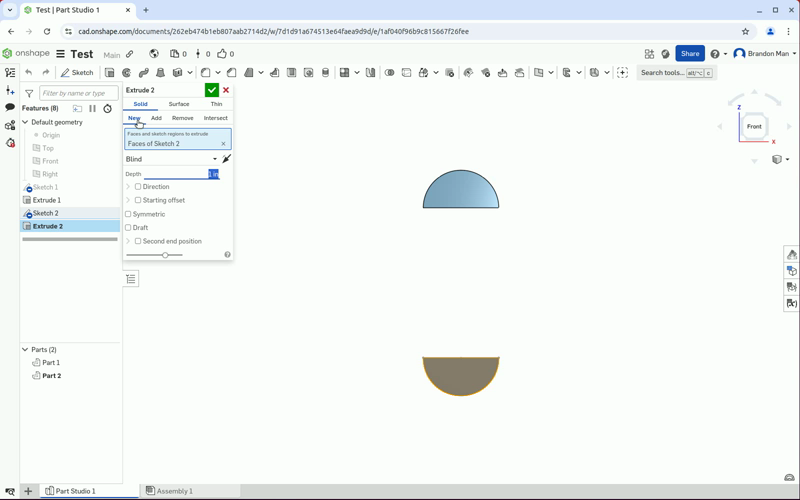
text(10.351)
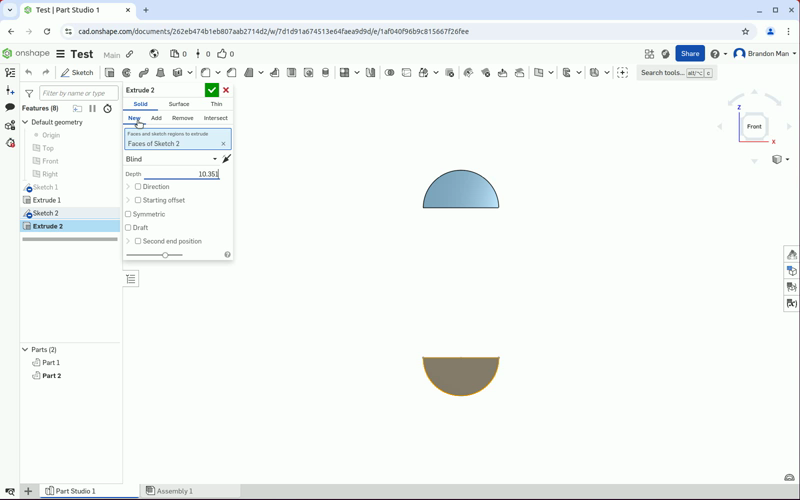
key(enter)
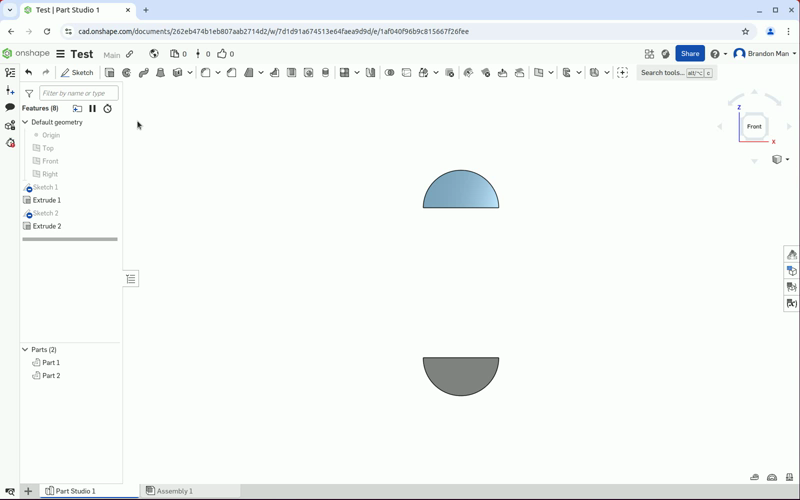
key(shift+h)
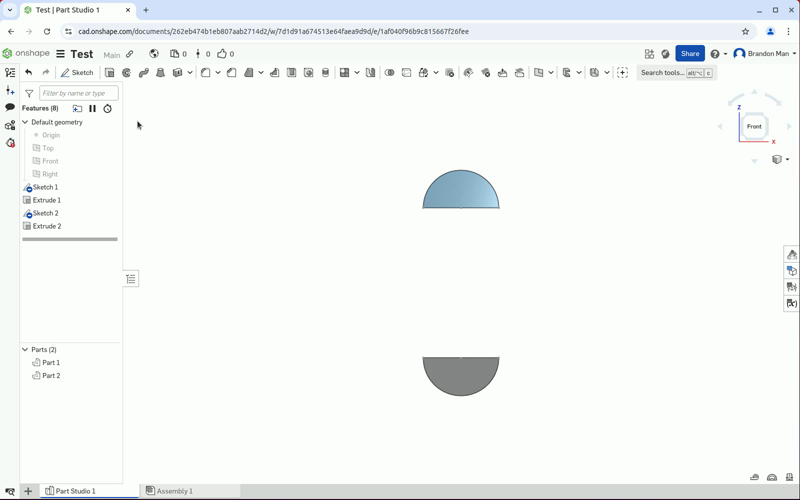
key(shift+h)
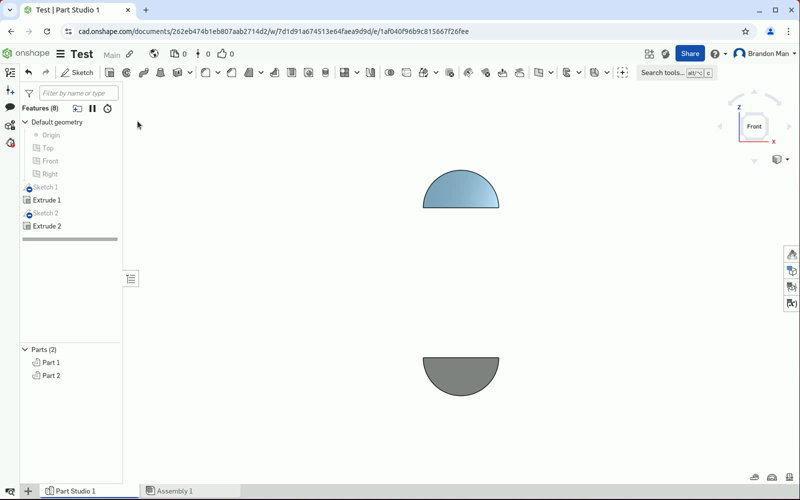
mouse_move(73, 189)
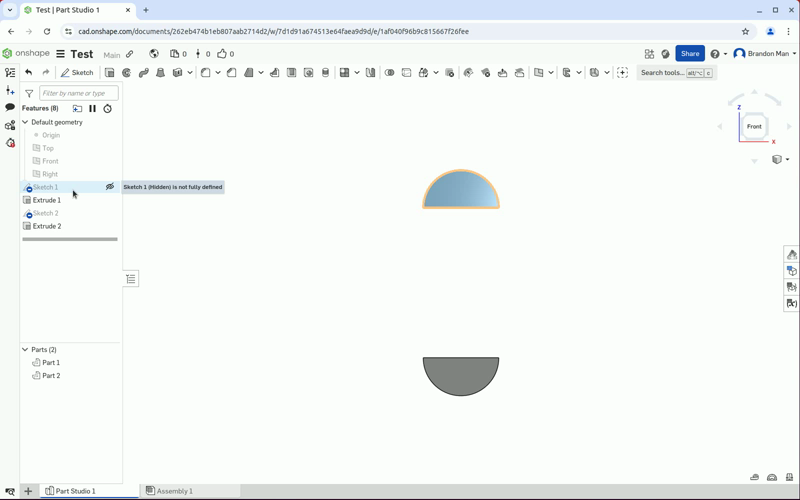
click(73, 189)
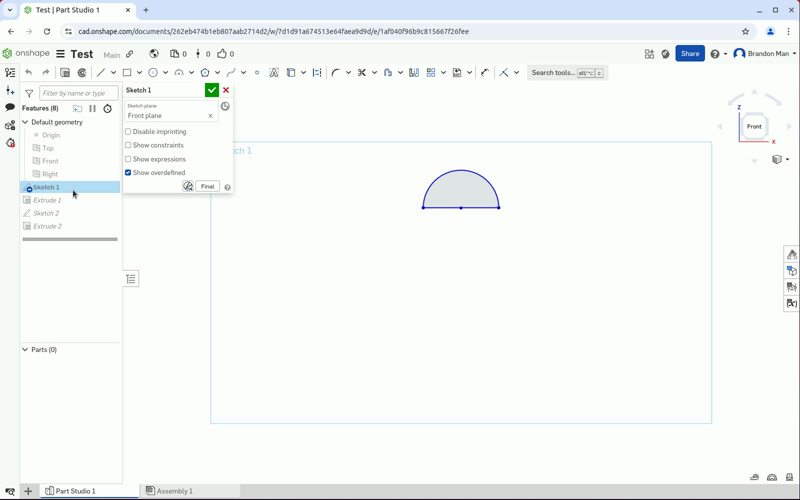
mouse_move(229, 92)
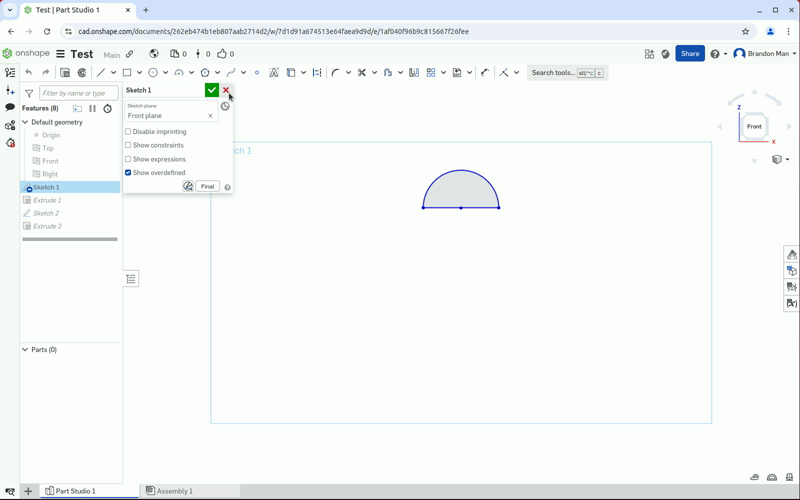
click(229, 92)
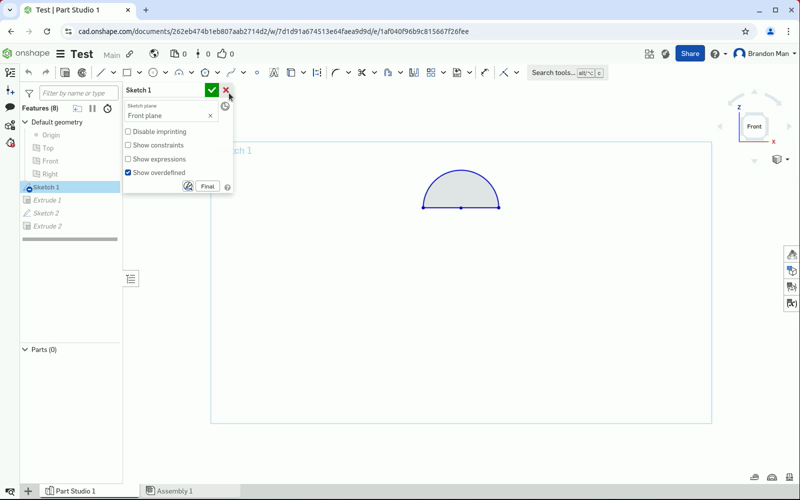
key(shift+s)
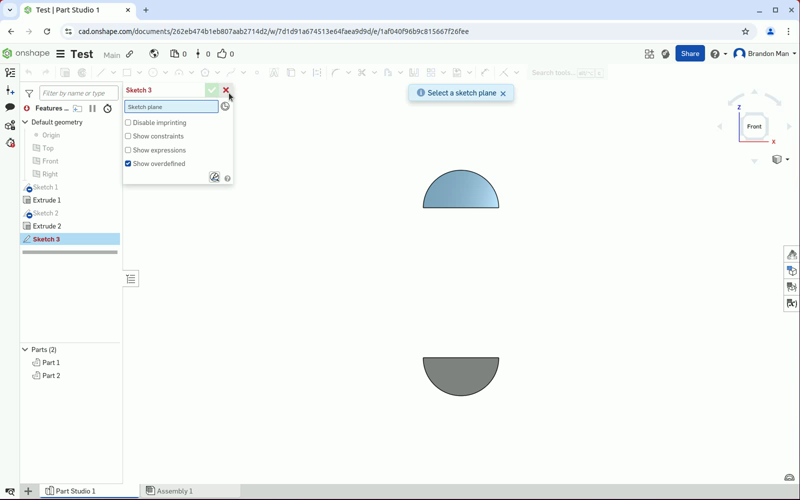
mouse_move(73, 163)
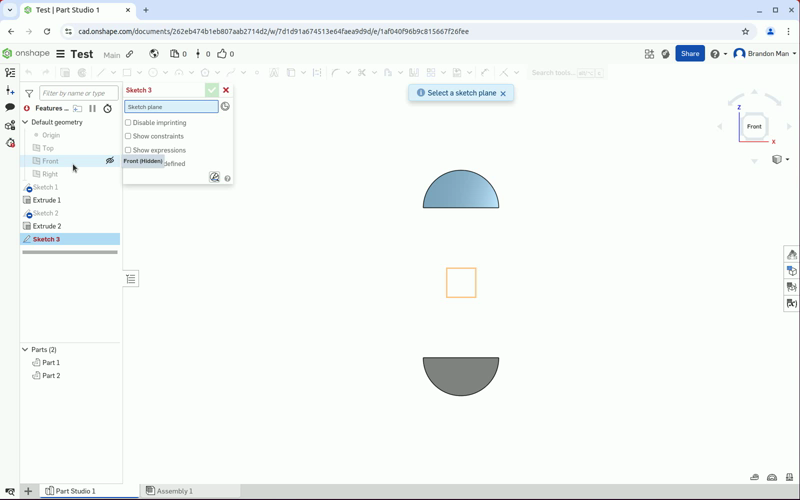
click(73, 163)
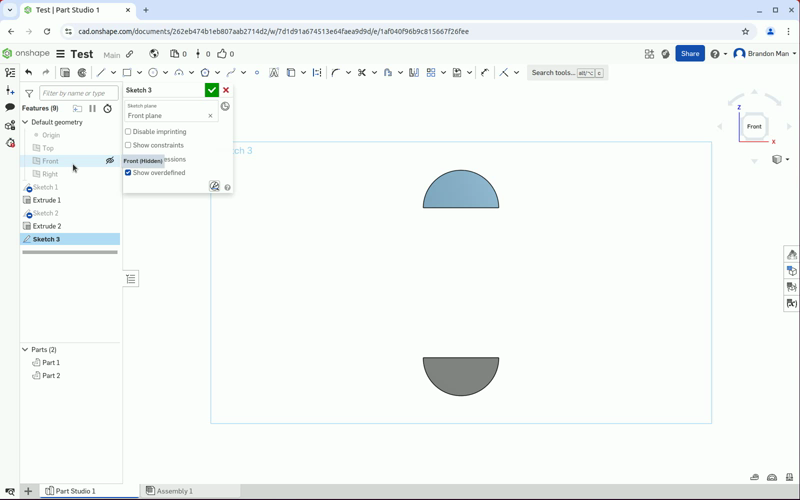
mouse_move(73, 352)
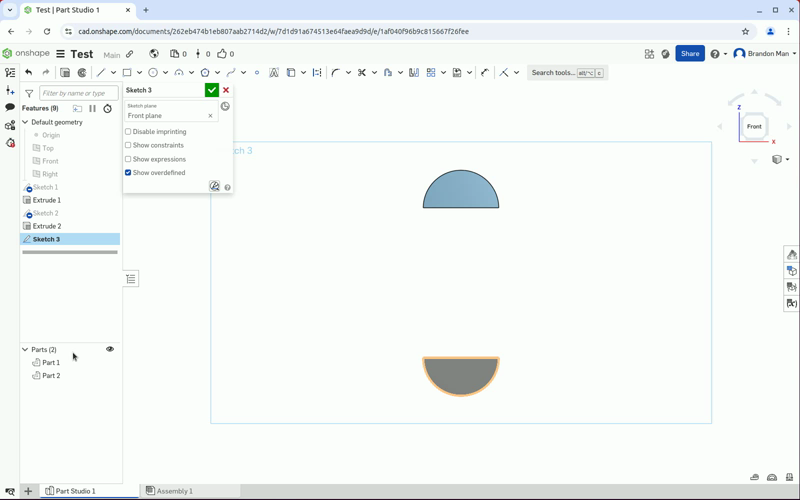
key(y)
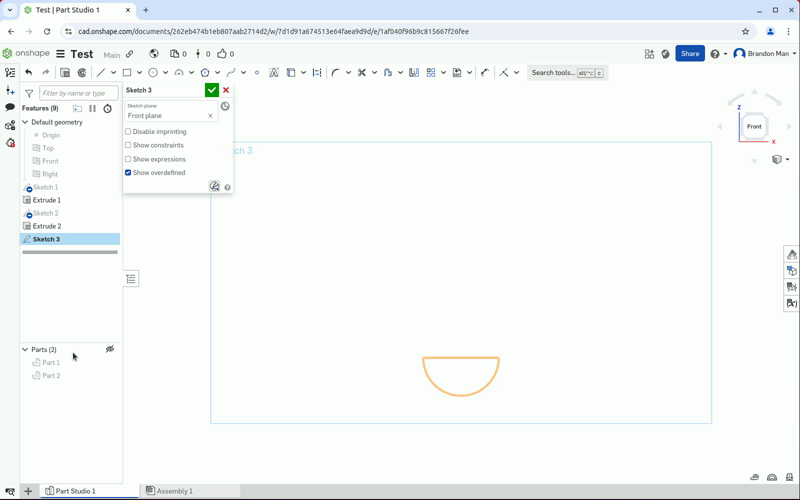
key(a)
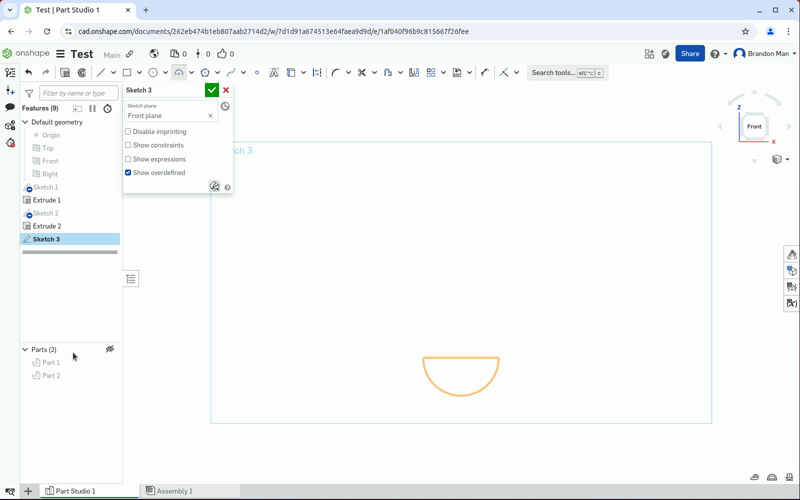
key_down(shift)
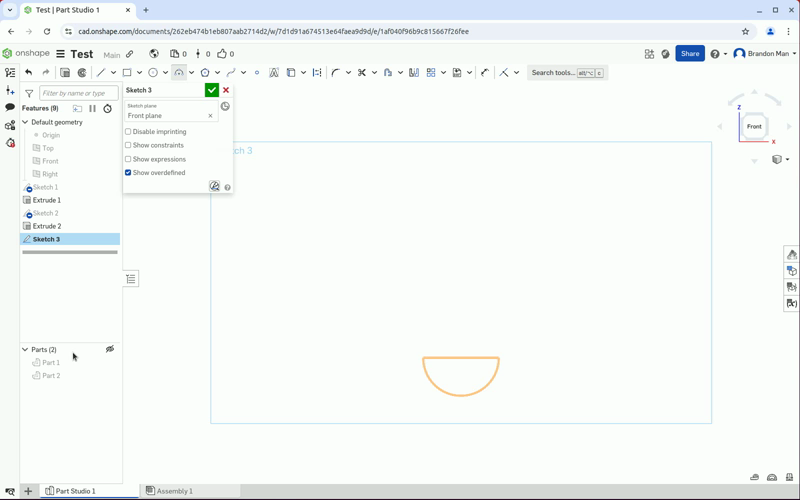
mouse_move(423, 207)
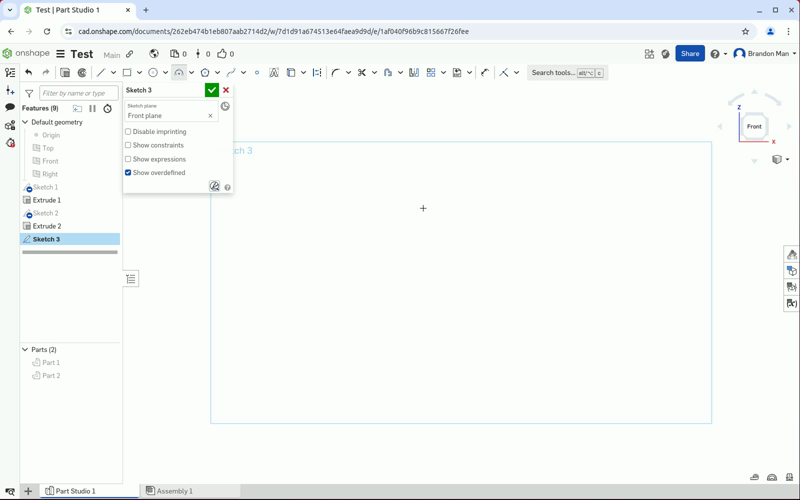
click(423, 207)
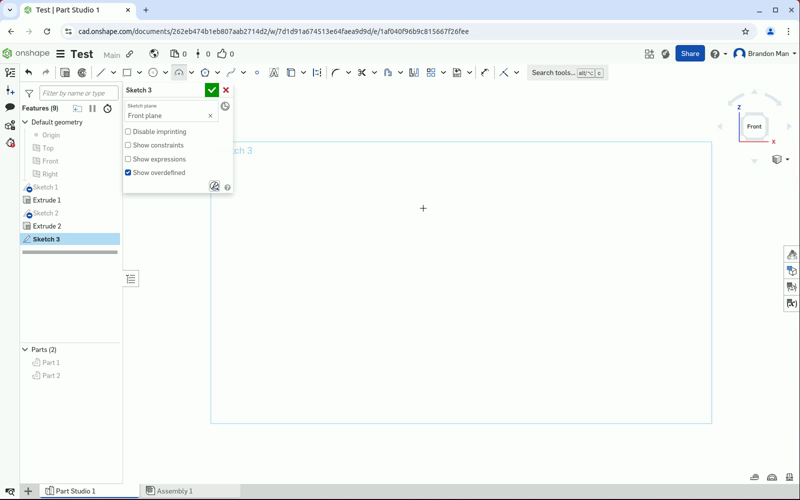
key_up(shift)
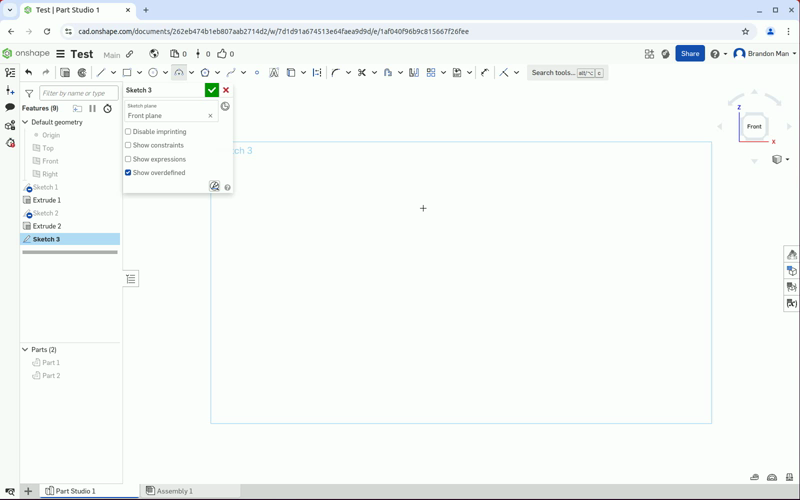
key_down(shift)
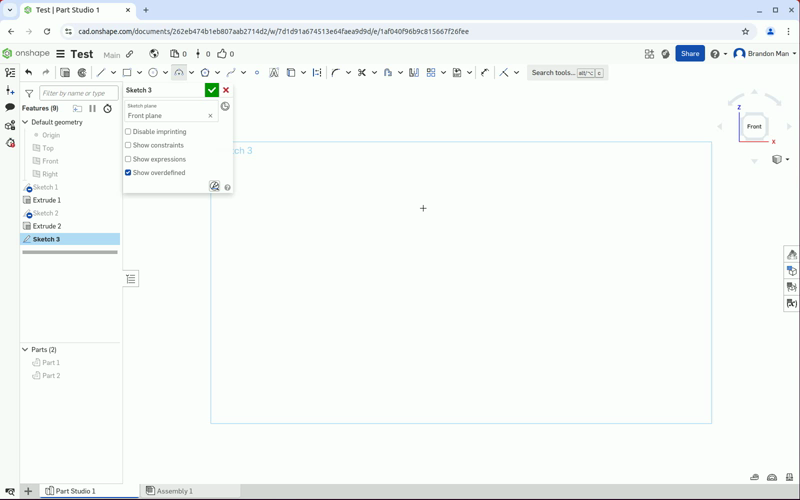
mouse_move(498, 207)
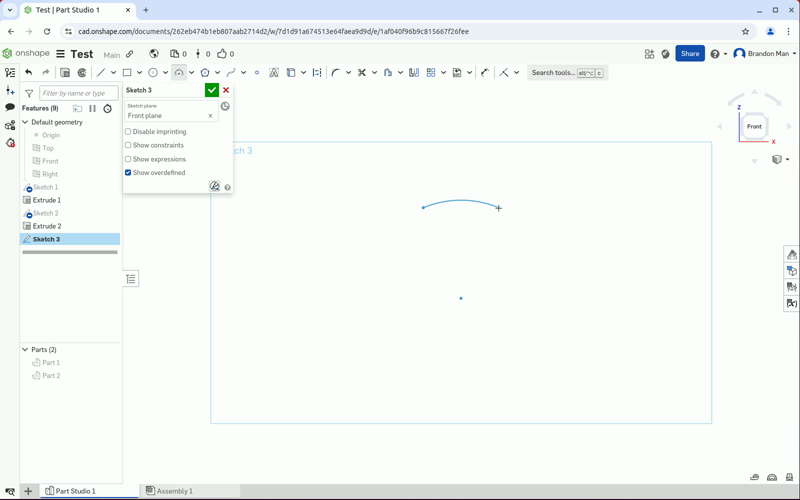
click(498, 207)
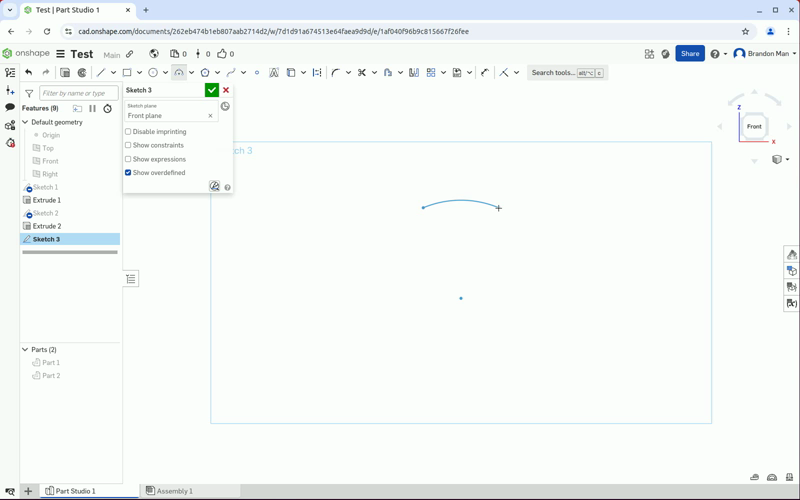
mouse_move(461, 245)
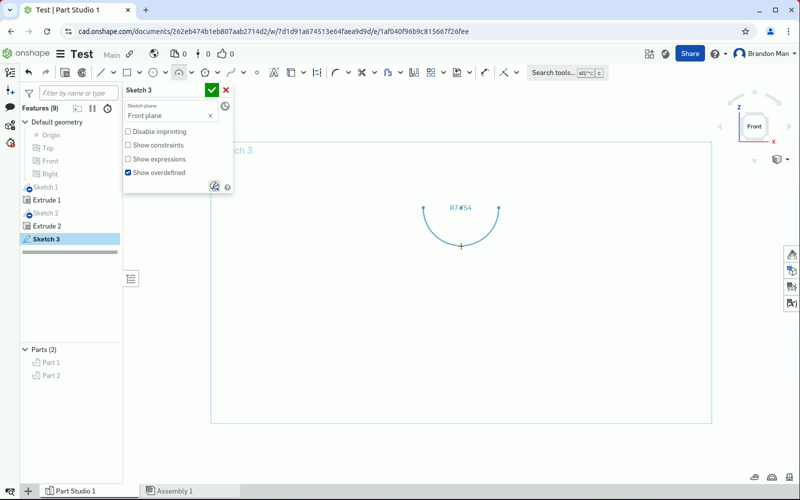
click(461, 245)
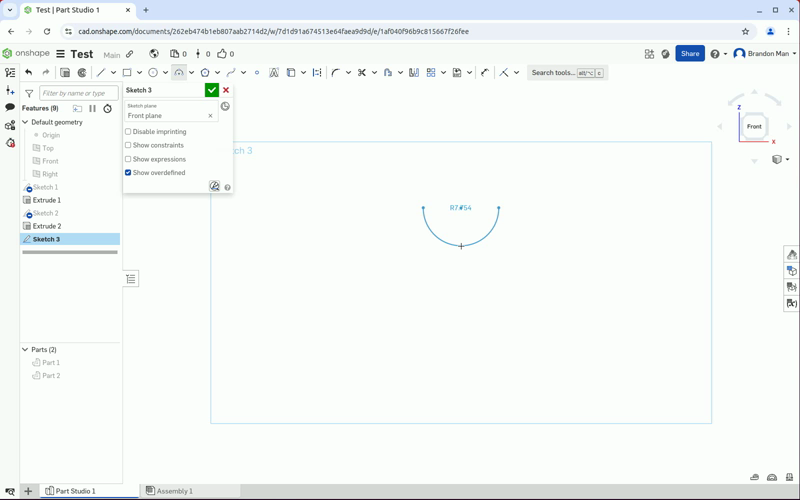
key_up(shift)
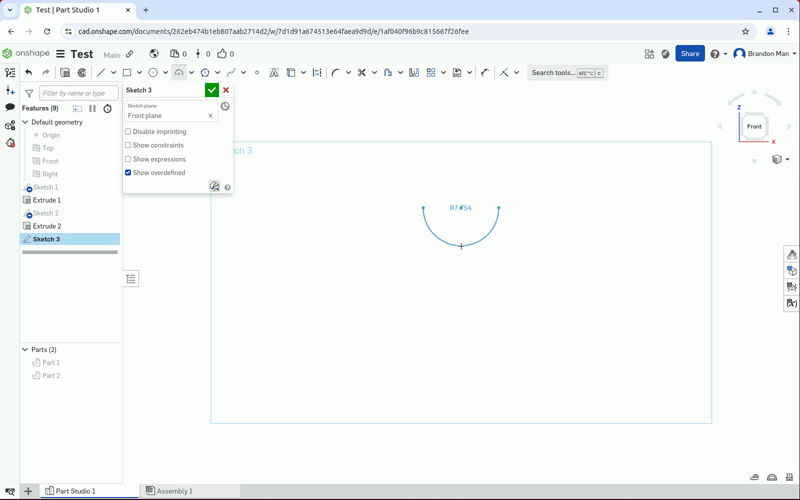
key(esc)
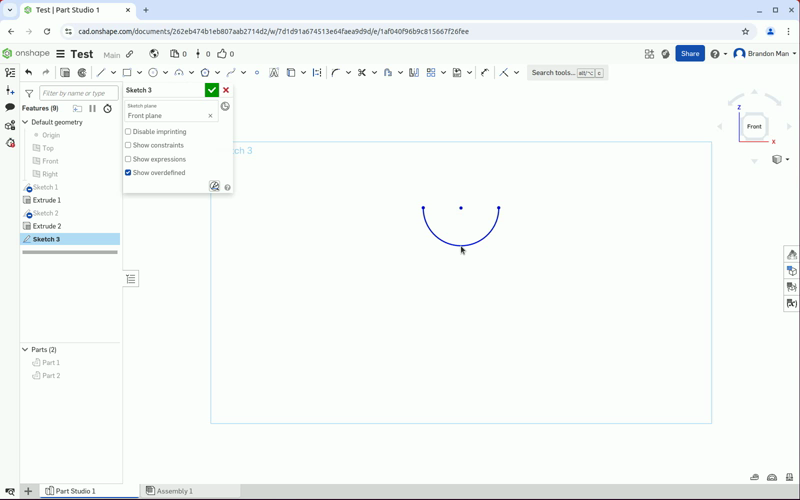
key(l)
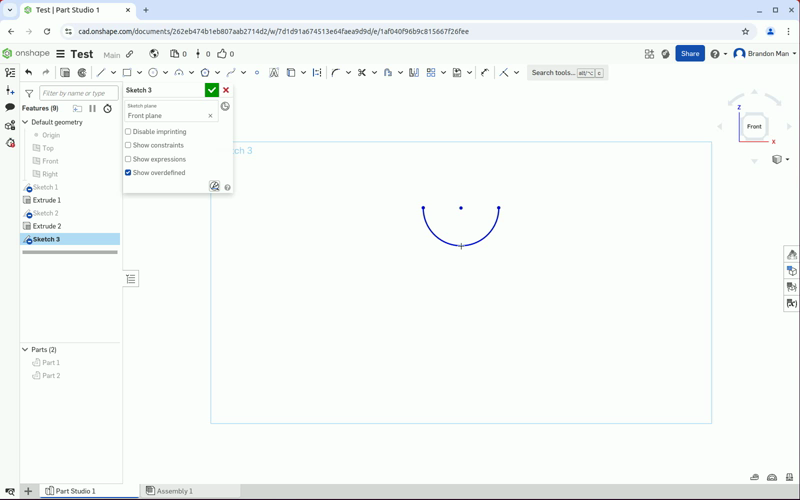
mouse_move(498, 207)
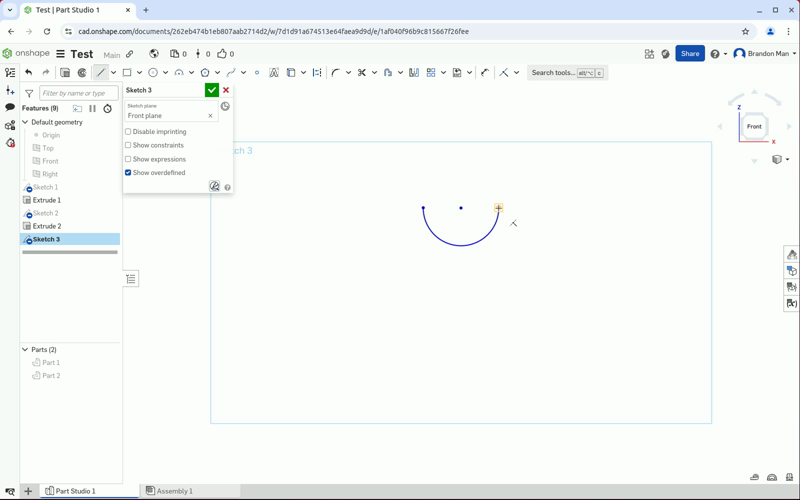
click(498, 207)
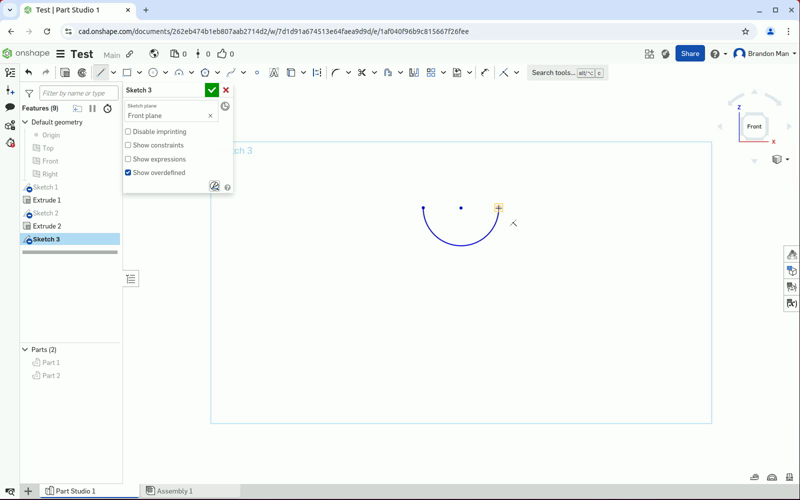
key_down(shift)
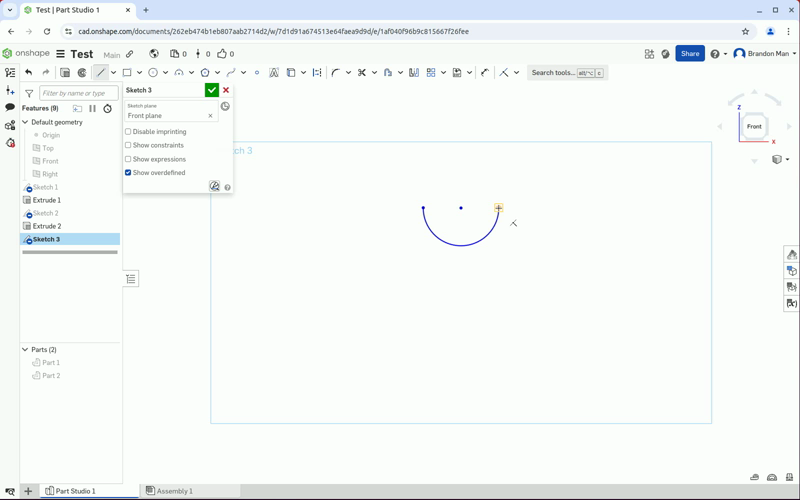
mouse_move(423, 207)
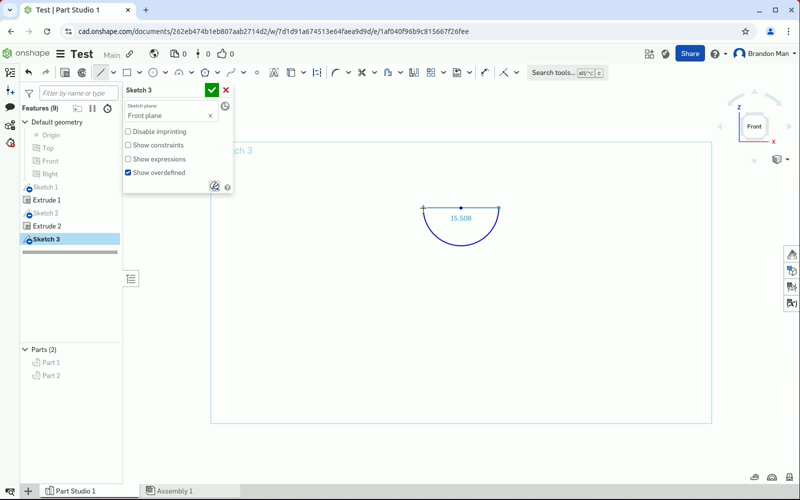
key_up(shift)
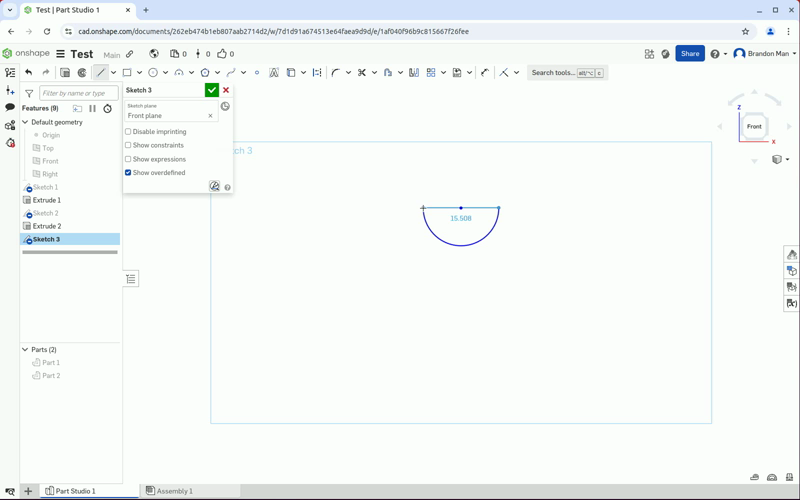
click(423, 207)
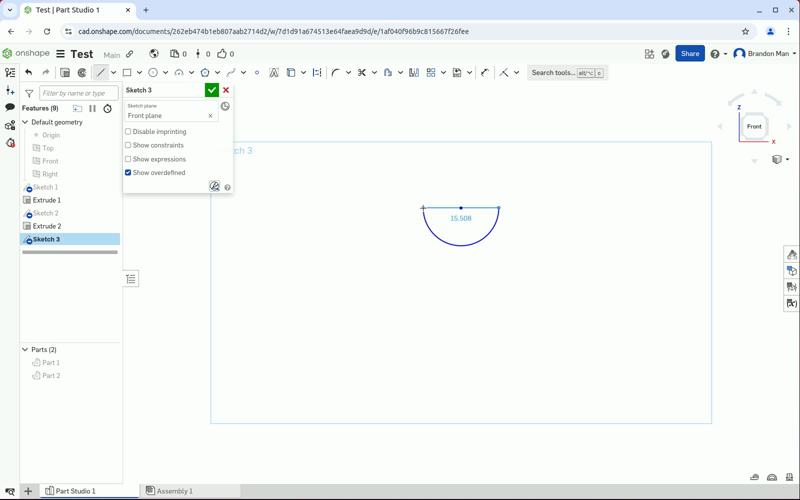
key(esc)
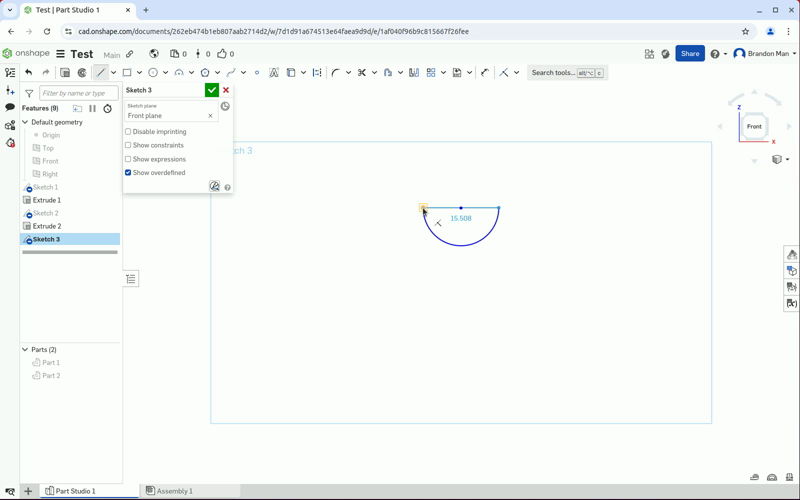
mouse_move(460, 237)
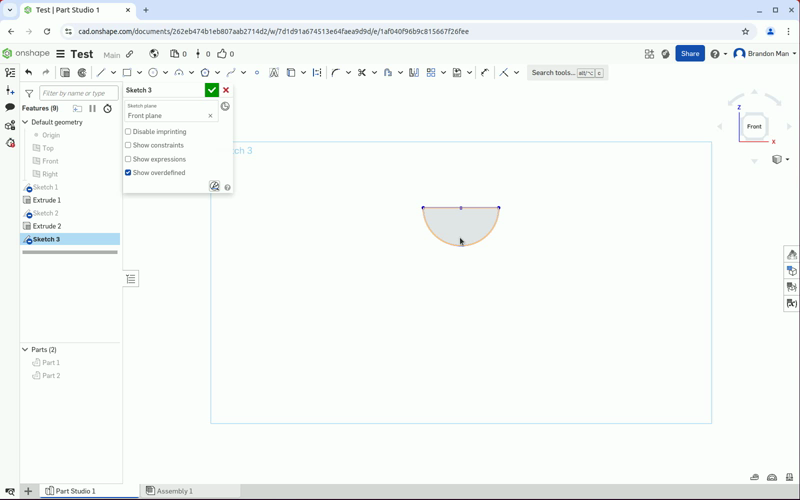
scroll(6)
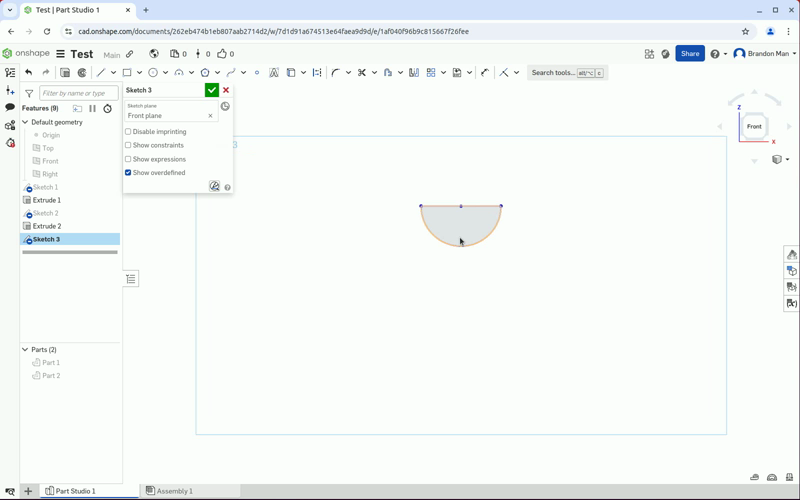
scroll(6)
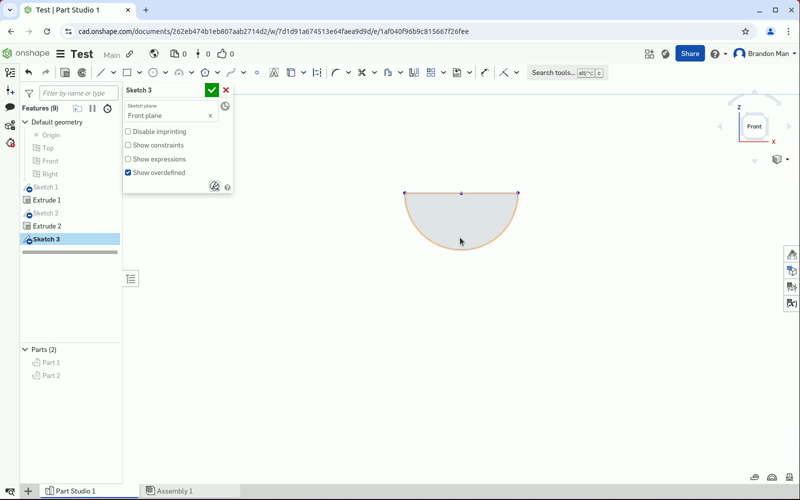
scroll(6)
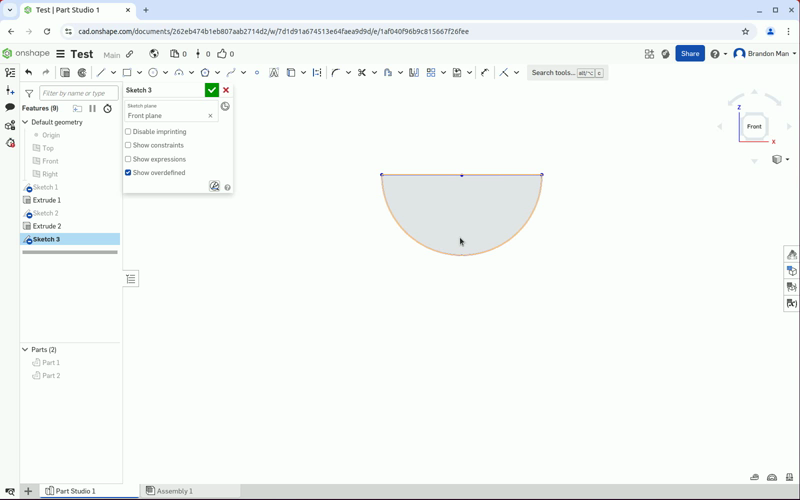
scroll(6)
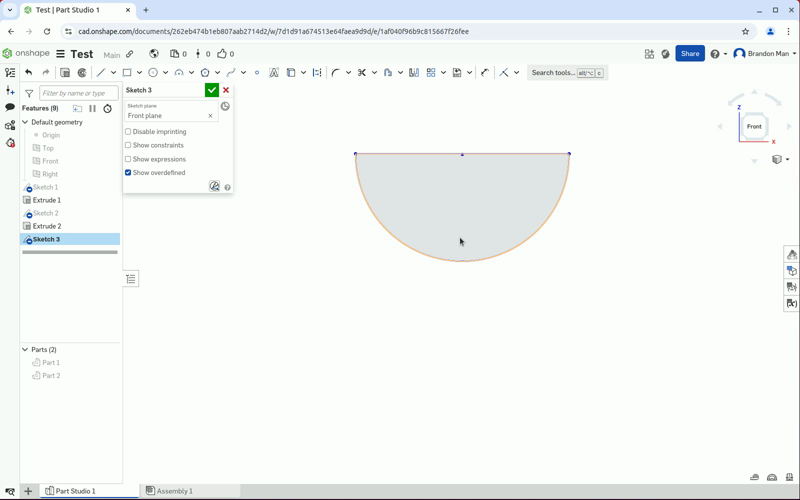
scroll(6)
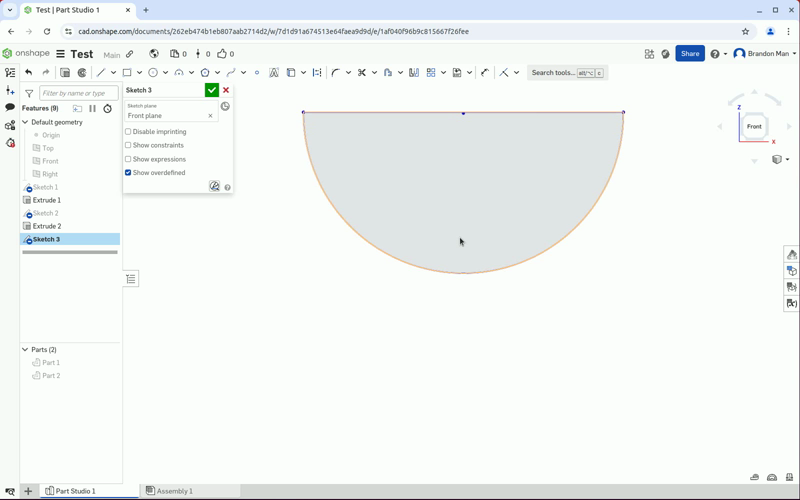
scroll(6)
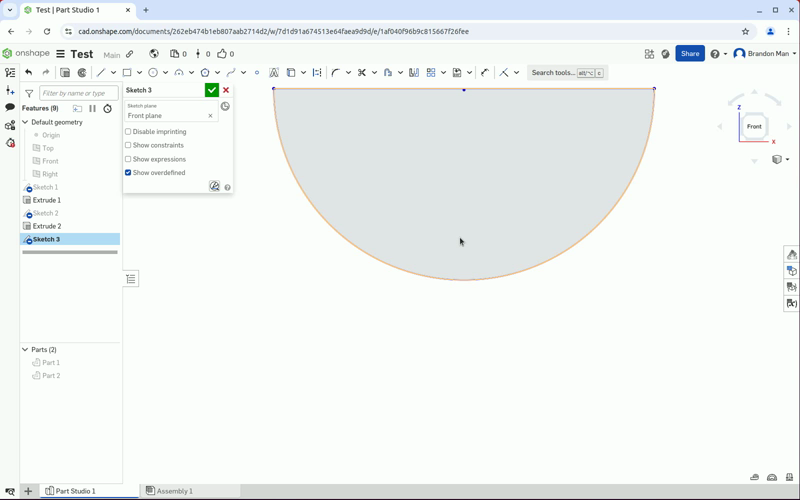
scroll(6)
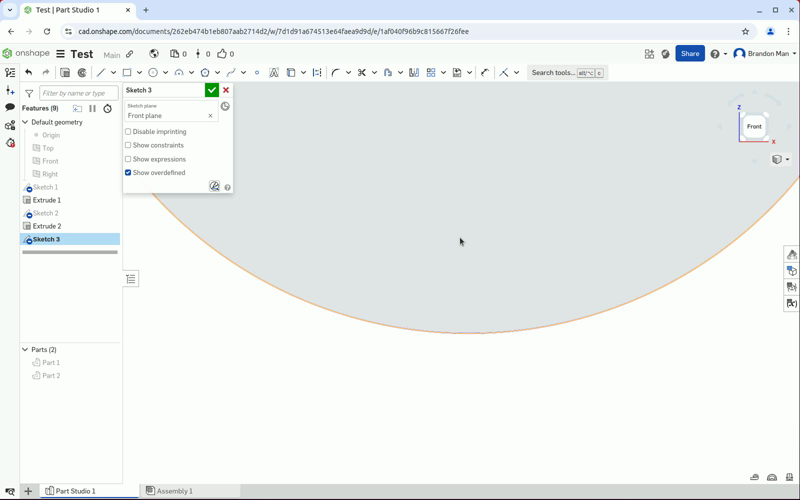
click(460, 237)
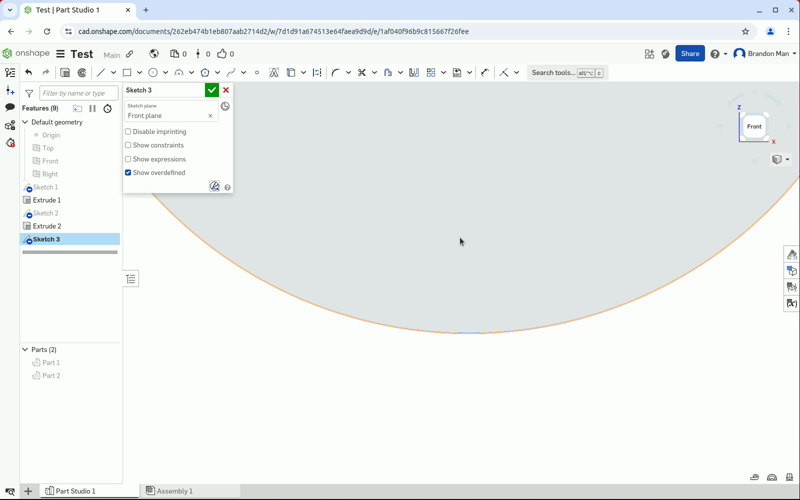
scroll(-6)
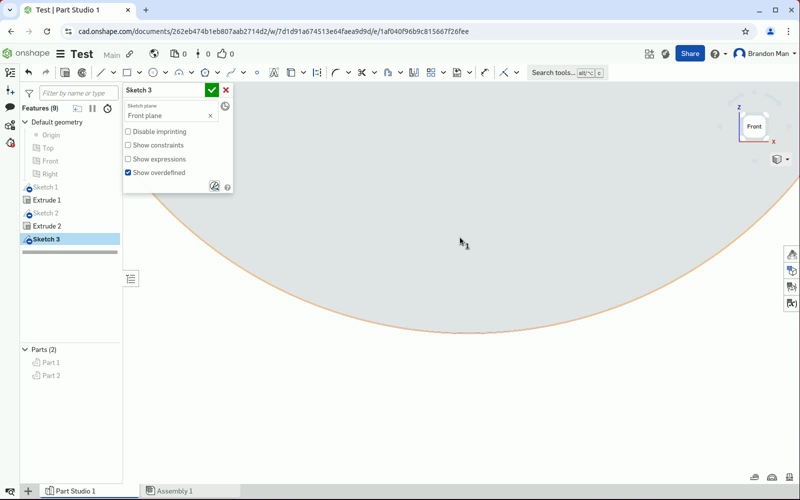
scroll(-6)
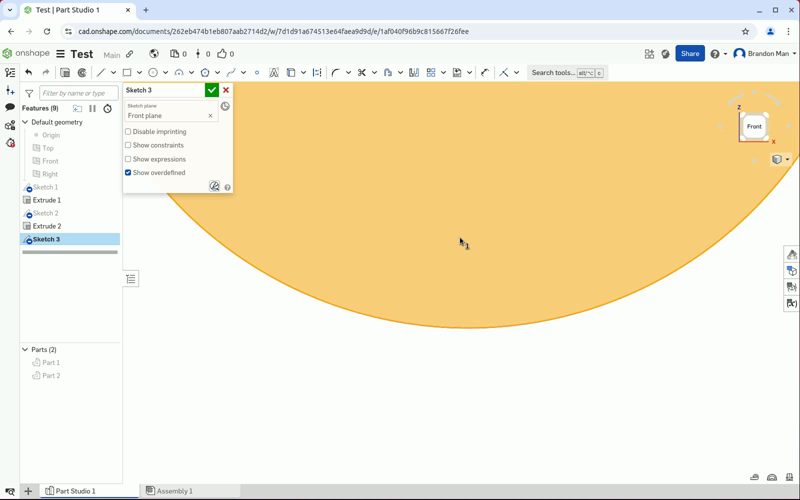
scroll(-6)
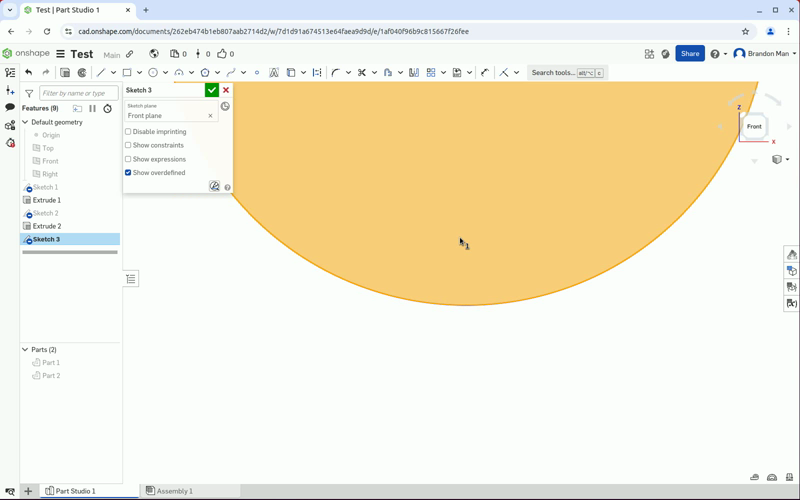
scroll(-6)
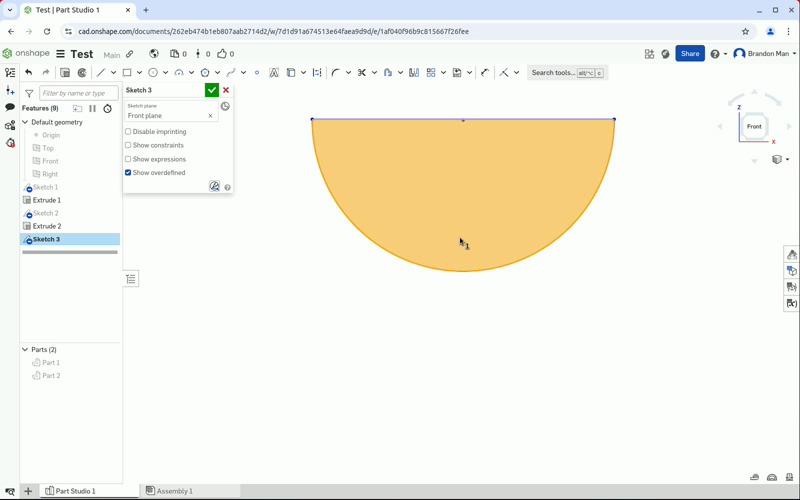
scroll(-6)
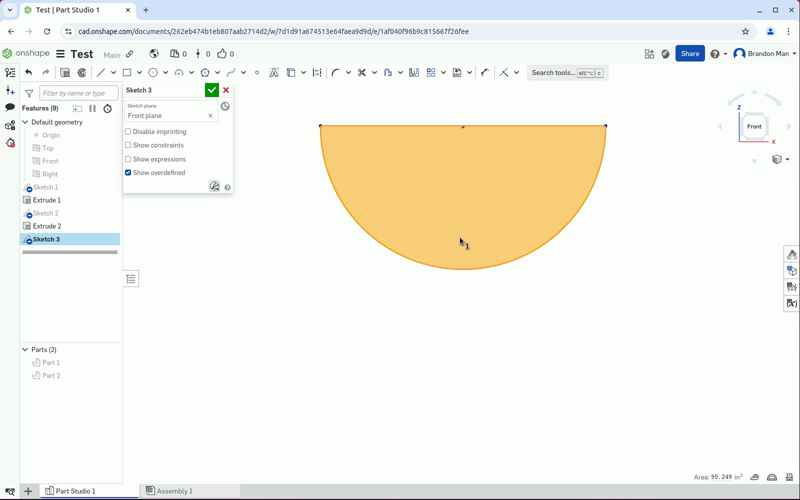
scroll(-6)
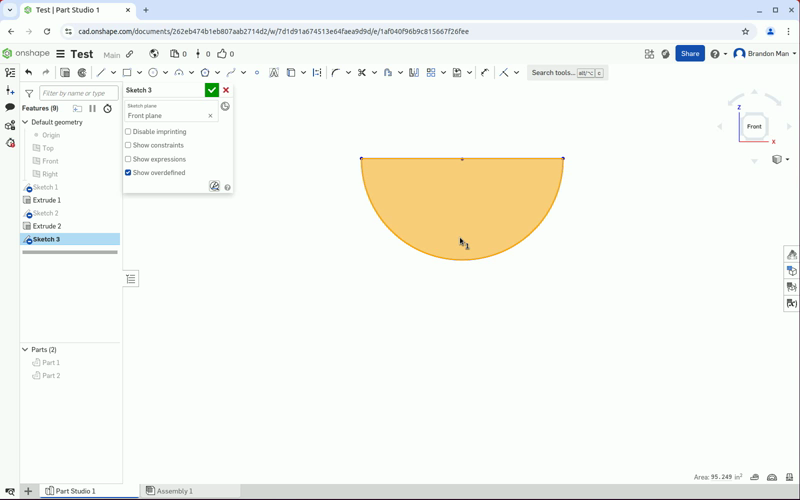
scroll(-6)
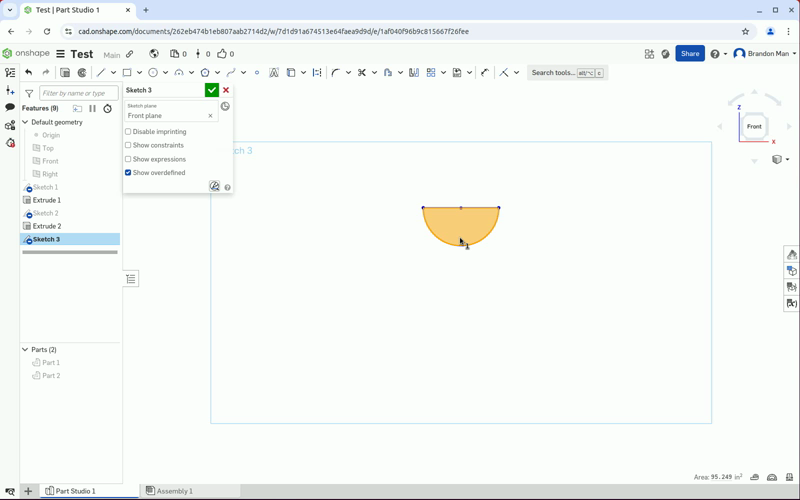
mouse_move(73, 352)
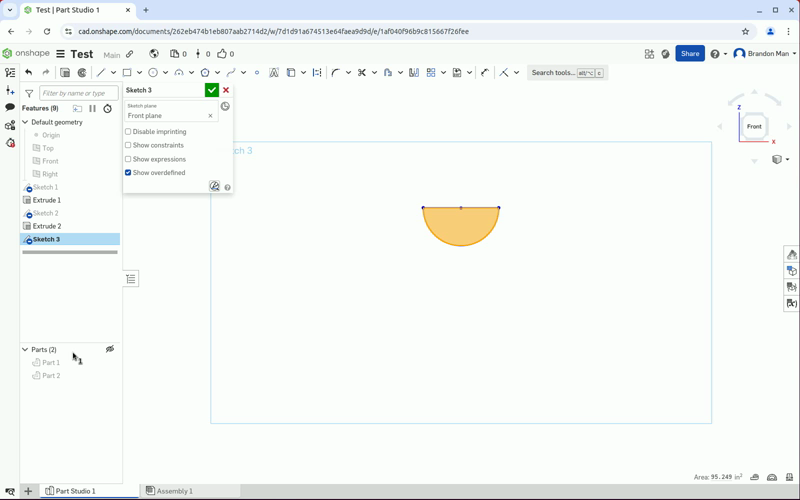
key(shift+y)
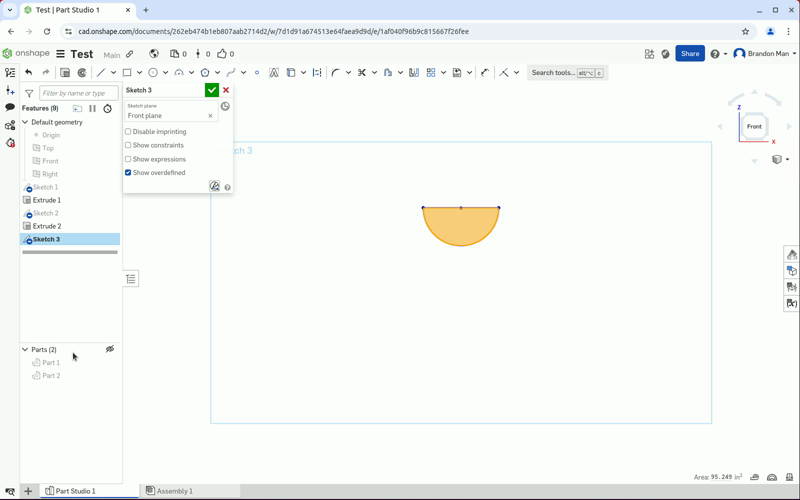
key(shift+e)
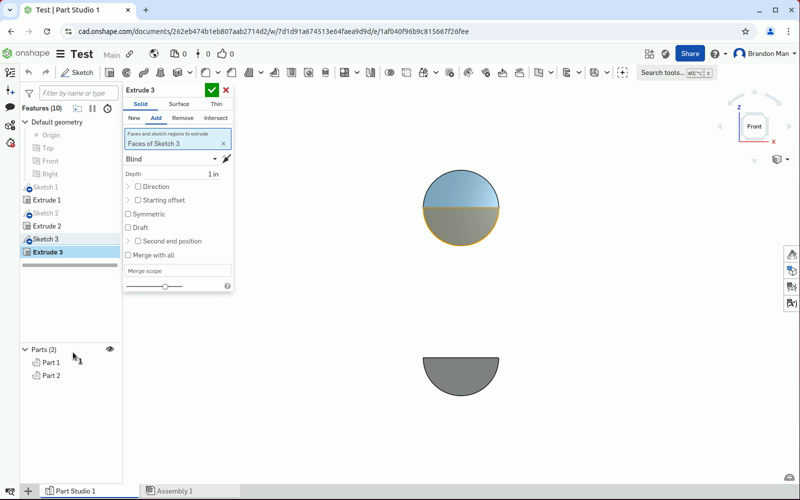
mouse_move(143, 106)
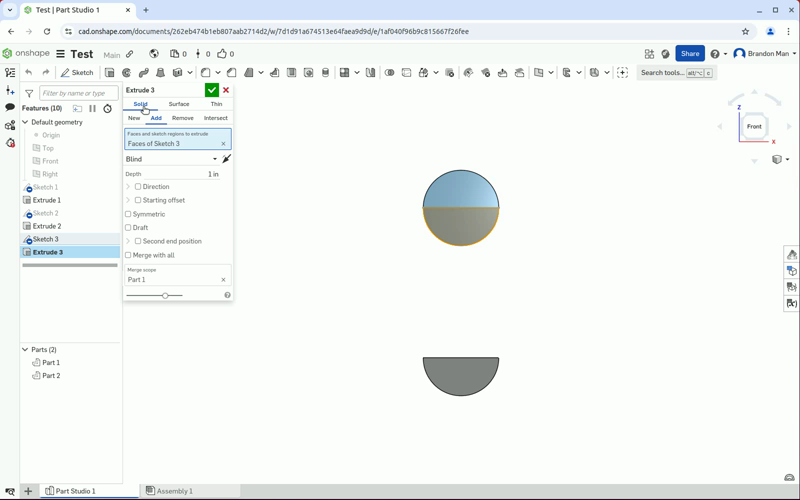
click(143, 106)
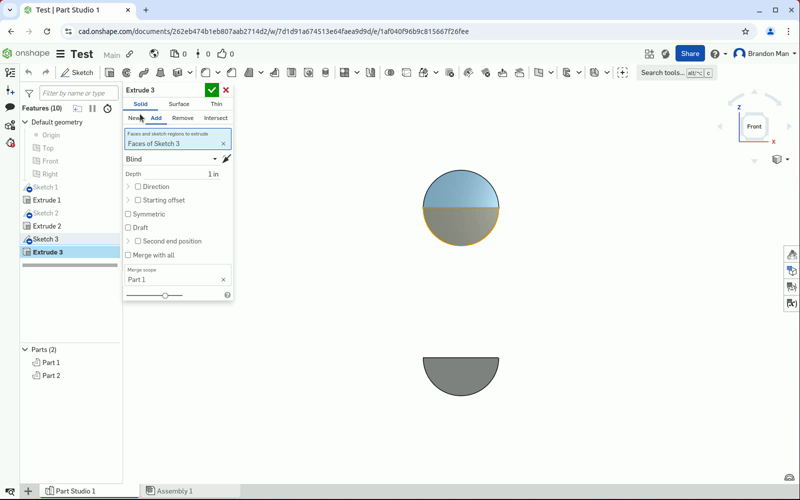
mouse_move(137, 120)
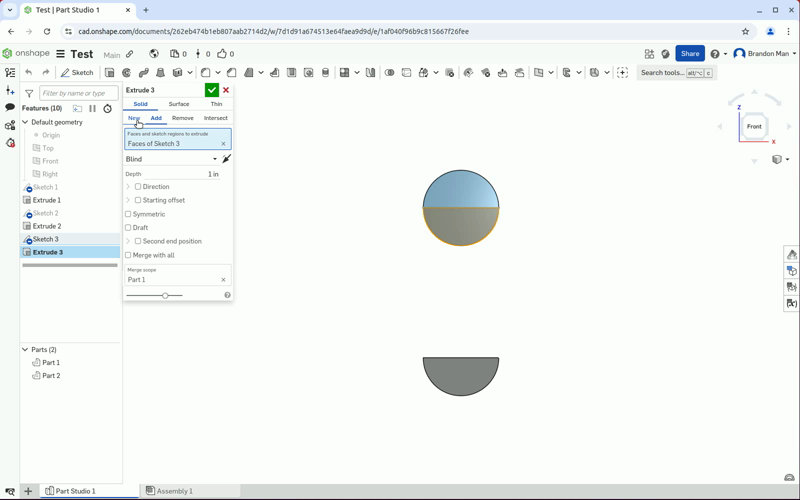
click(137, 120)
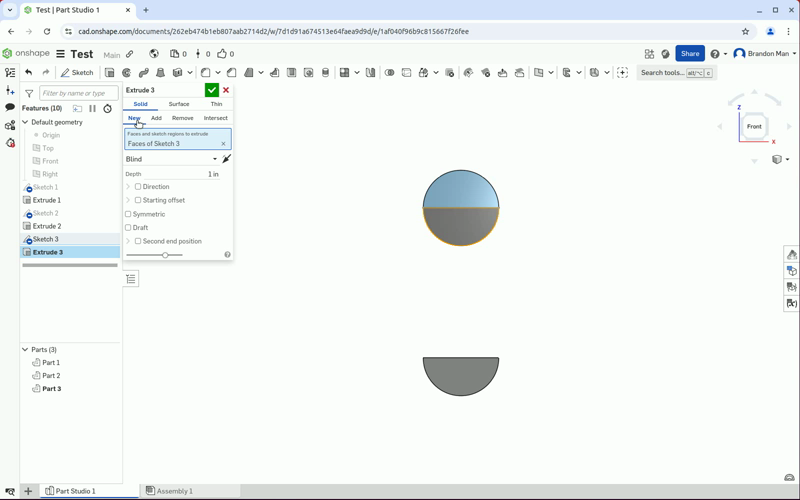
key(tab, 4)
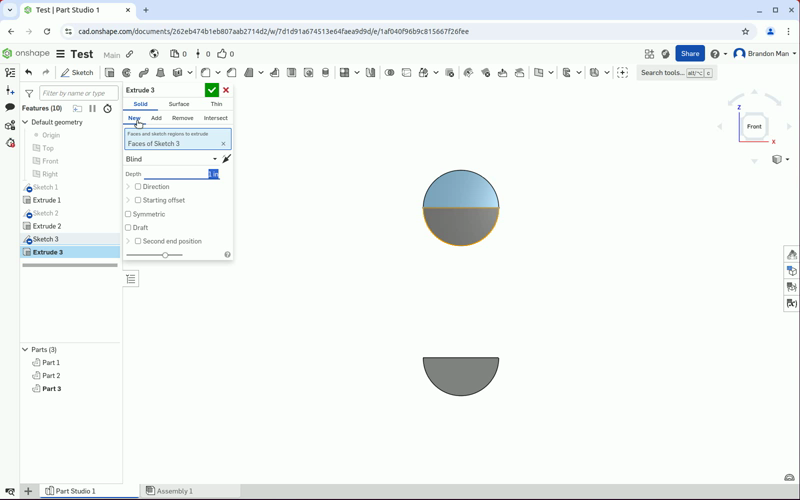
text(10.351)
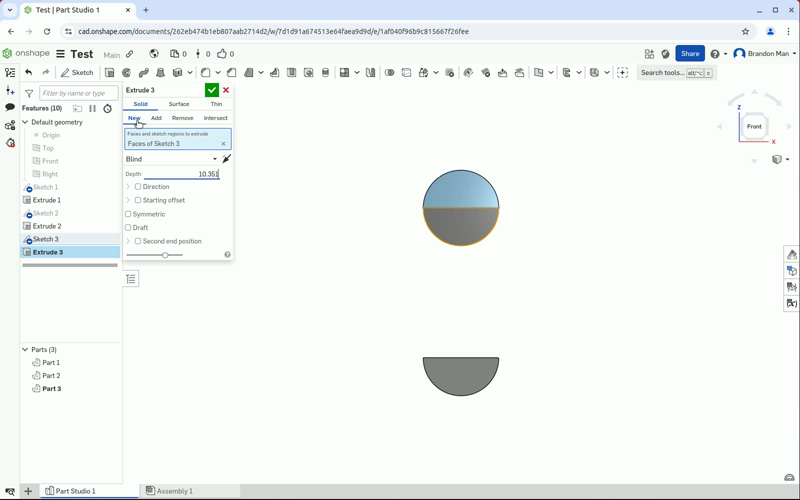
key(enter)
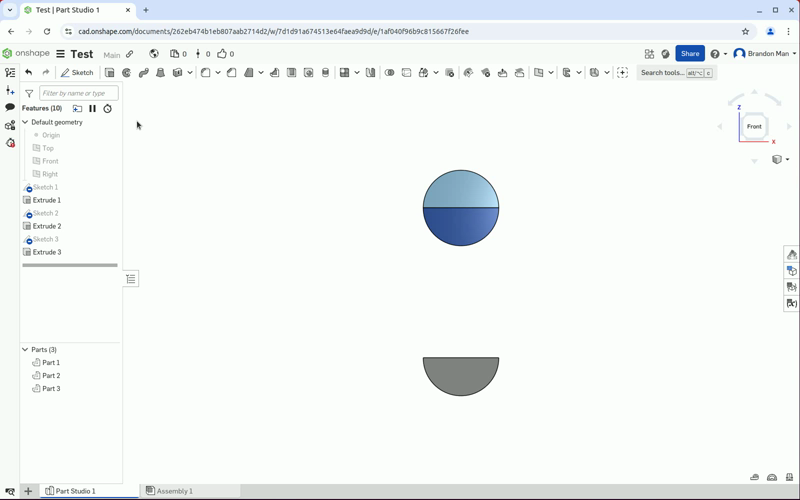
key(shift+h)
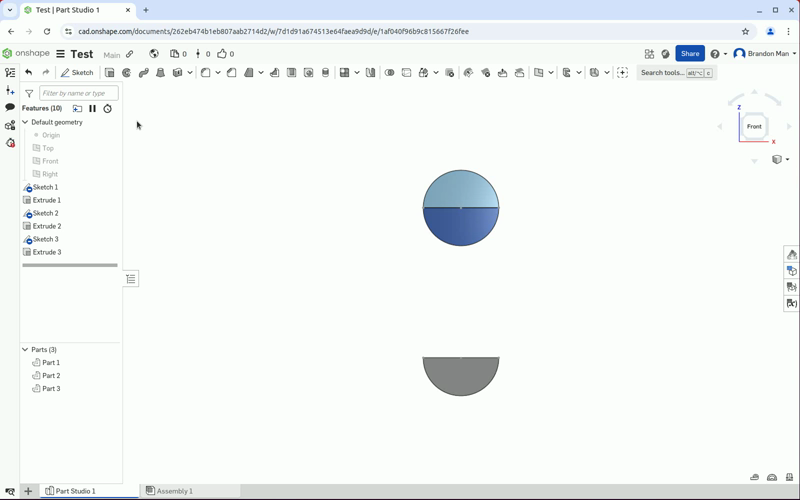
key(shift+h)
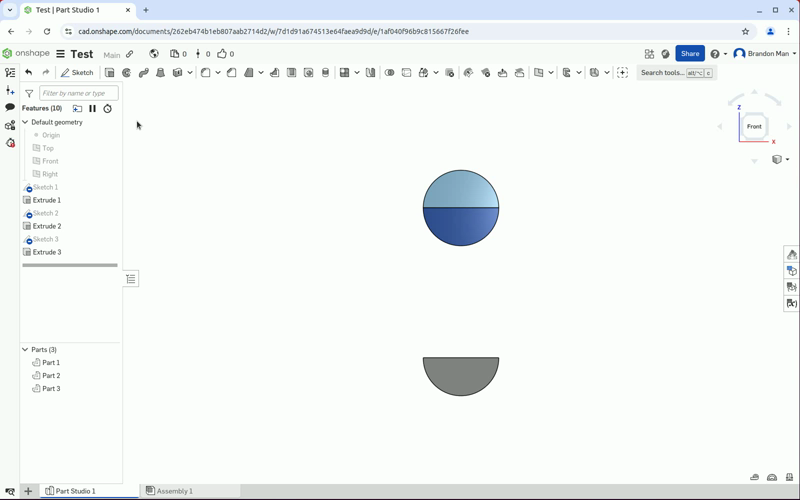
mouse_move(73, 189)
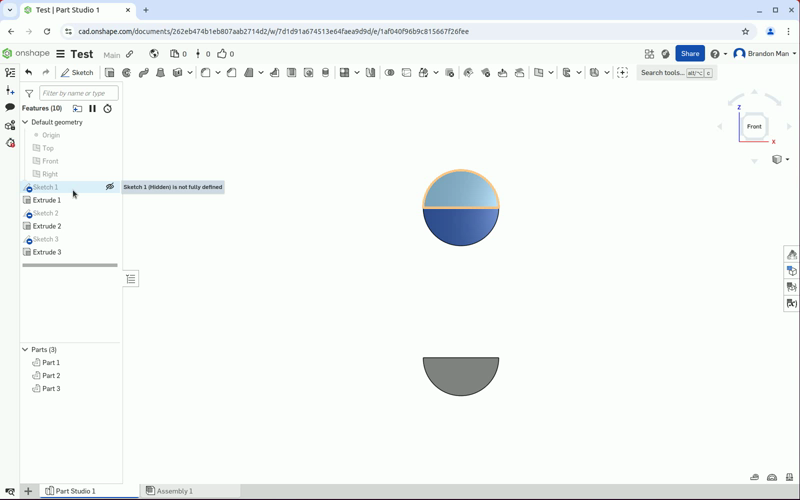
click(73, 189)
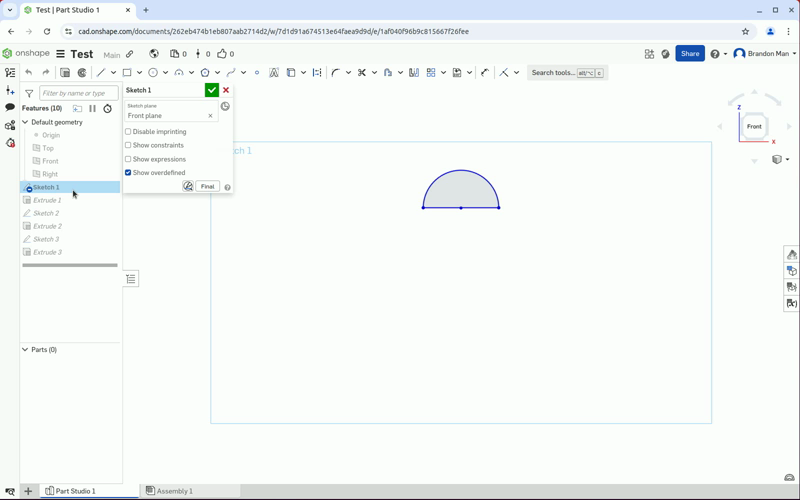
mouse_move(229, 92)
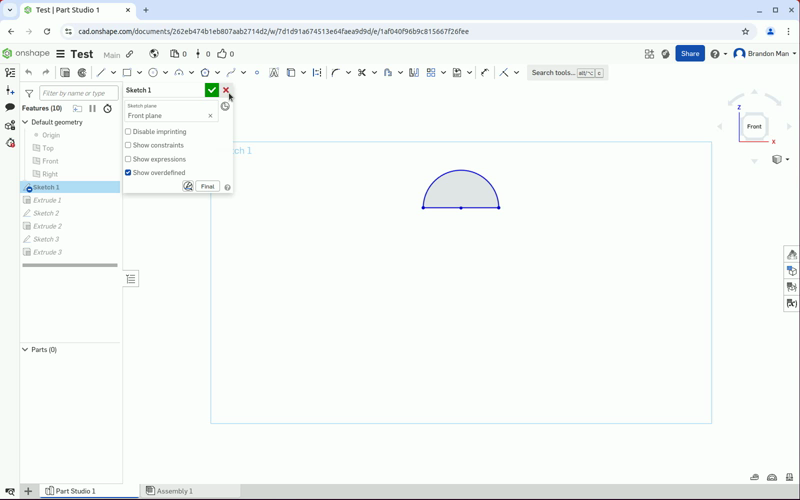
click(229, 92)
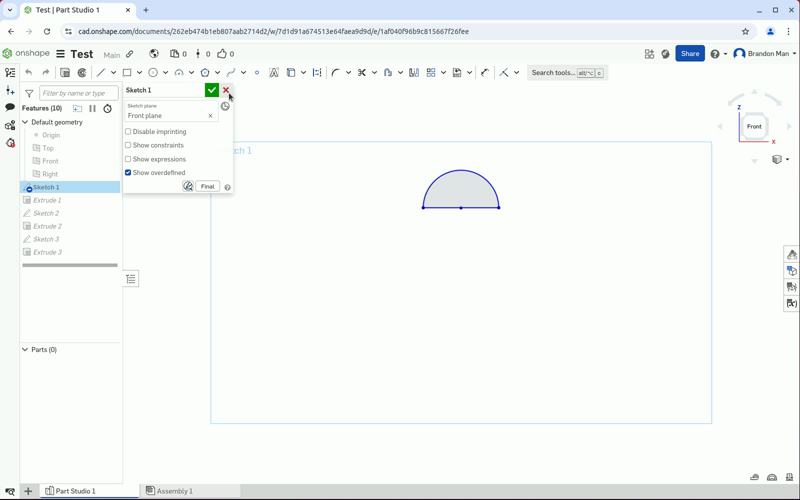
key(shift+s)
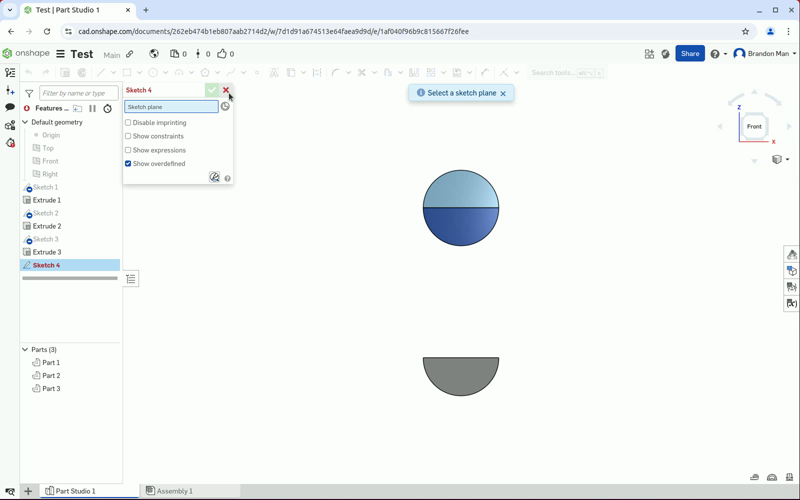
mouse_move(73, 163)
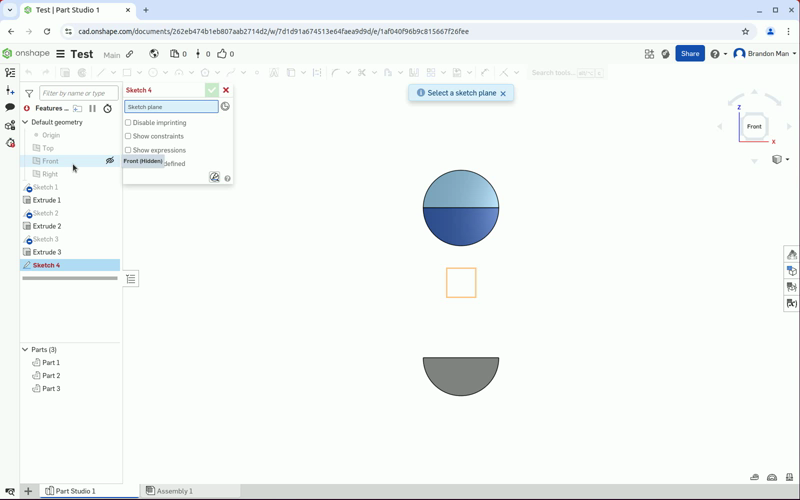
click(73, 163)
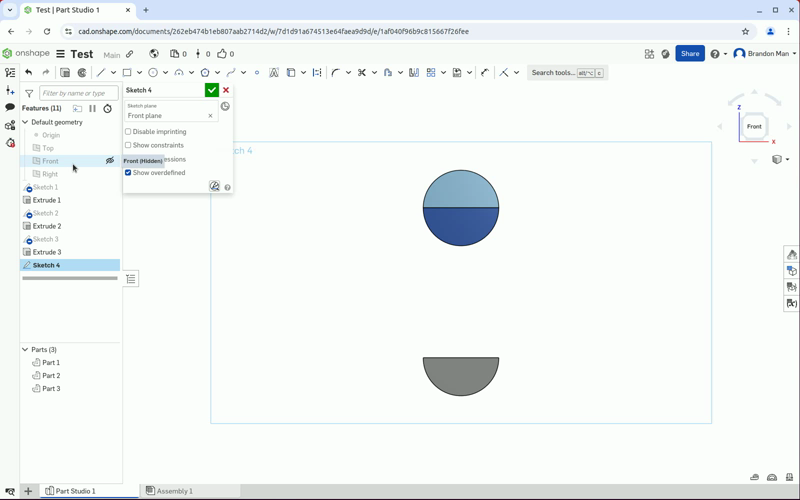
mouse_move(73, 352)
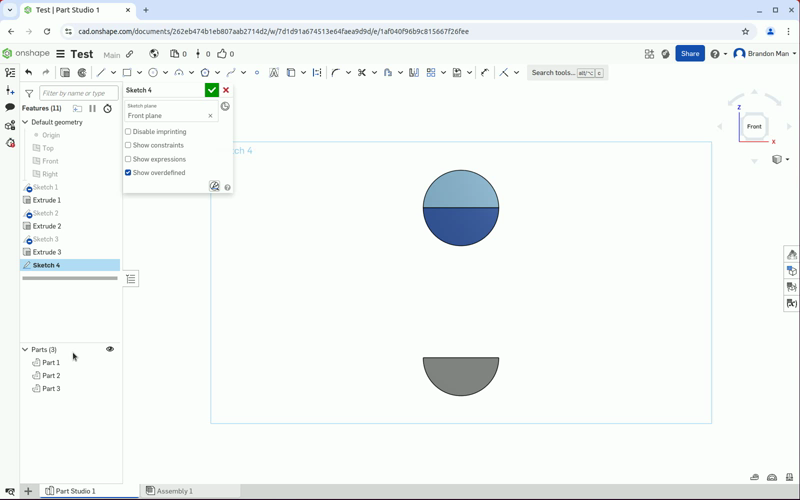
key(y)
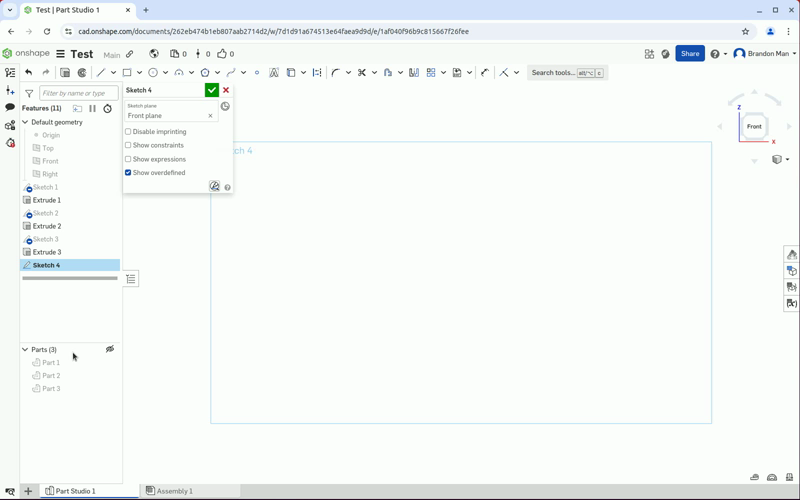
key(l)
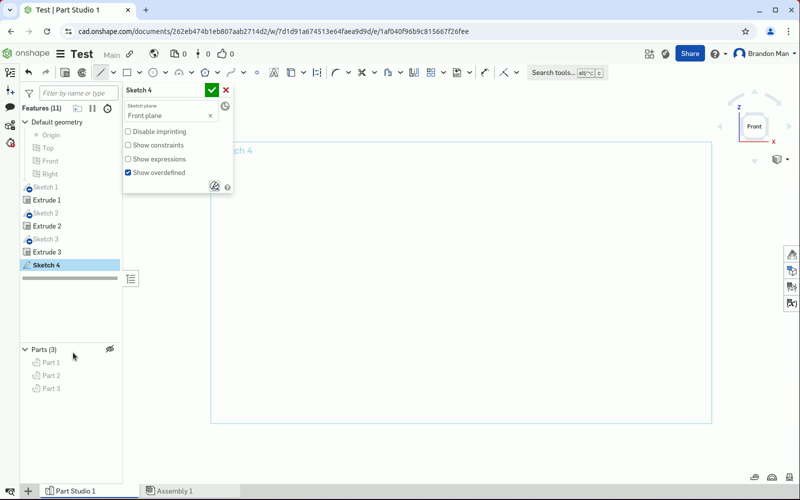
key_down(shift)
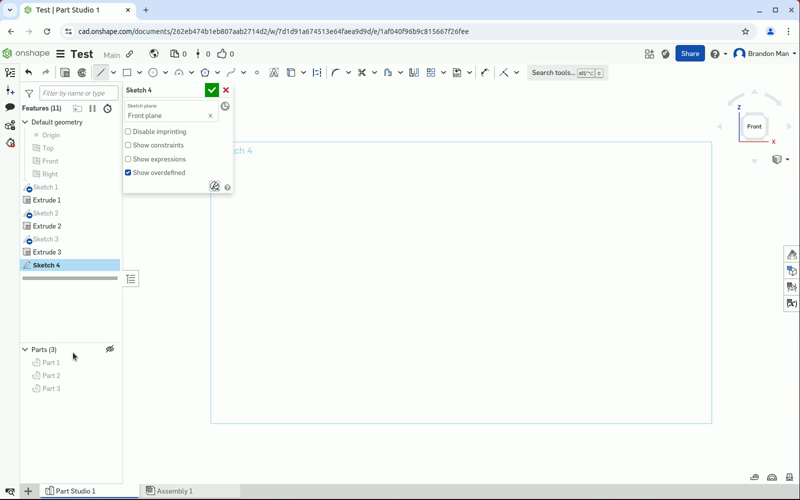
mouse_move(423, 357)
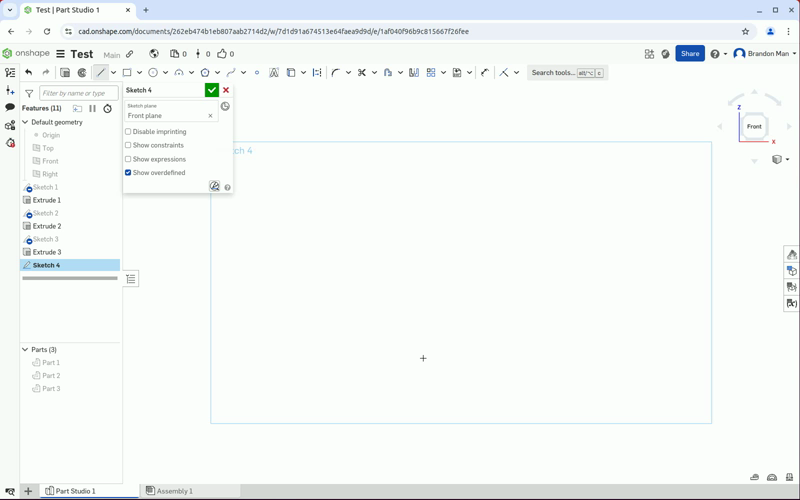
click(423, 357)
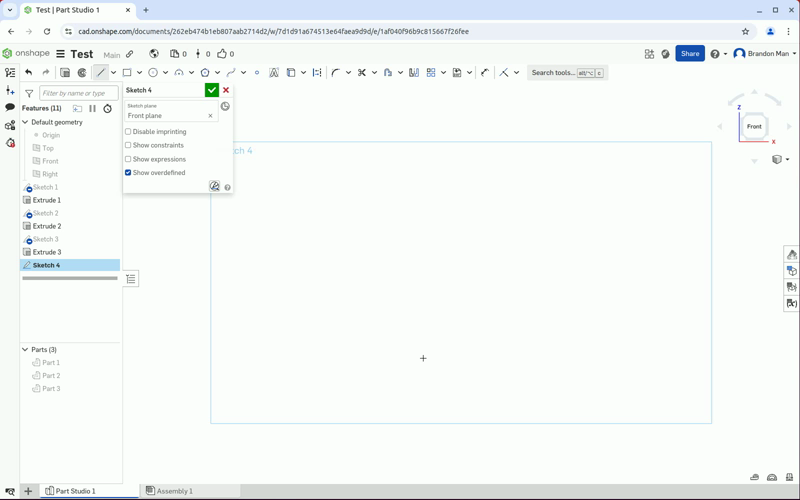
key_up(shift)
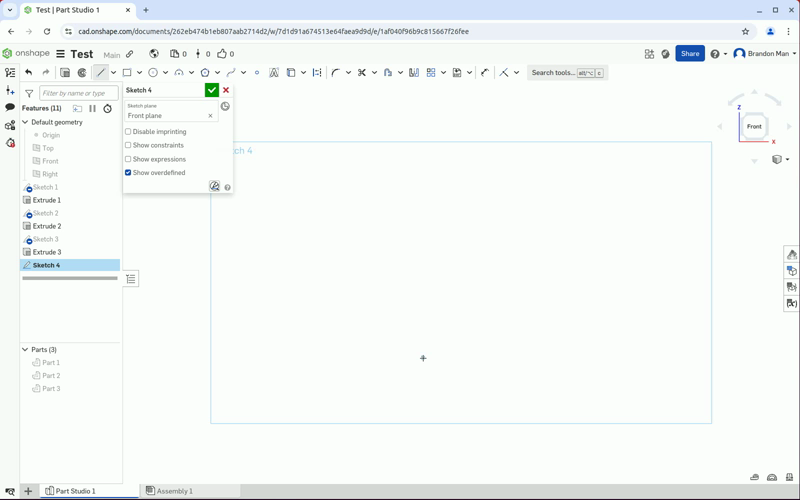
key_down(shift)
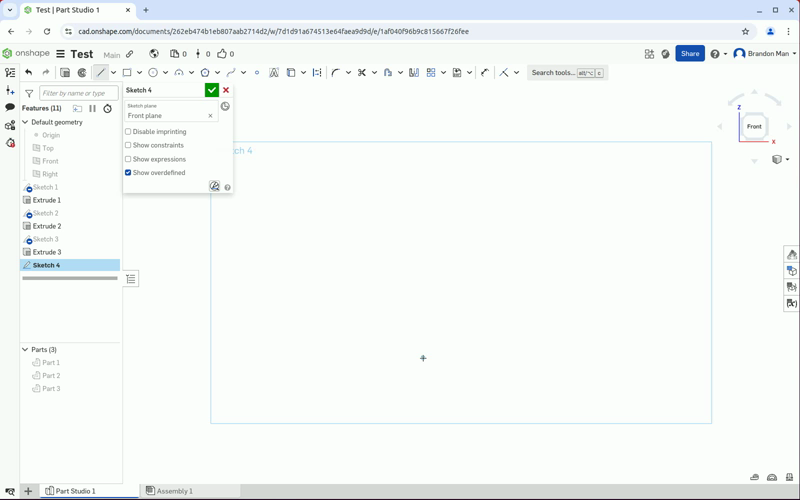
mouse_move(498, 357)
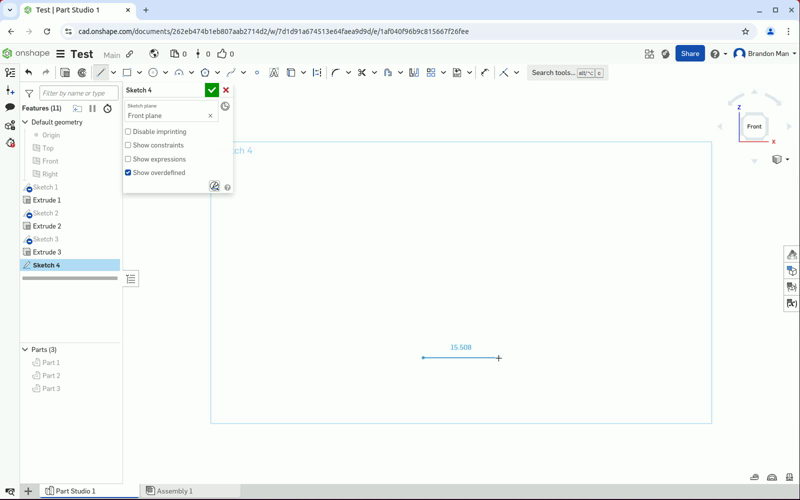
click(498, 357)
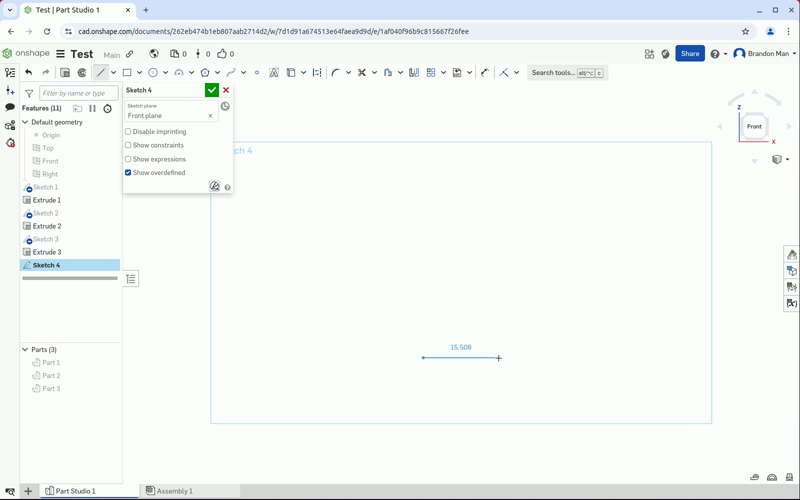
key_up(shift)
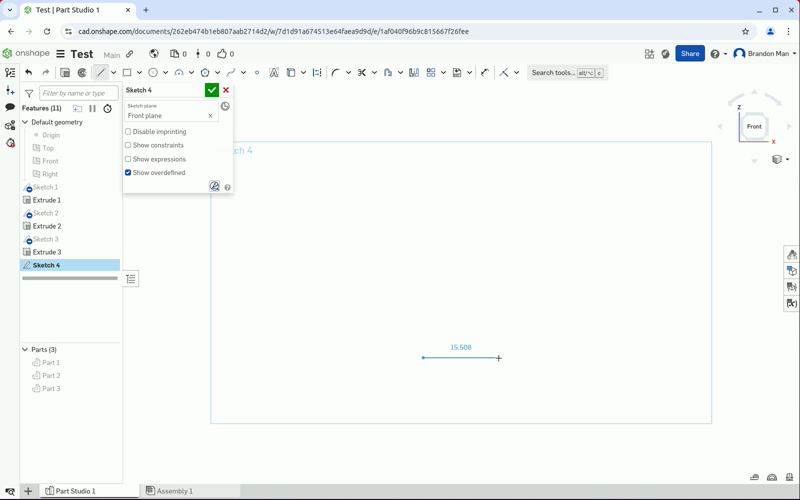
key(esc)
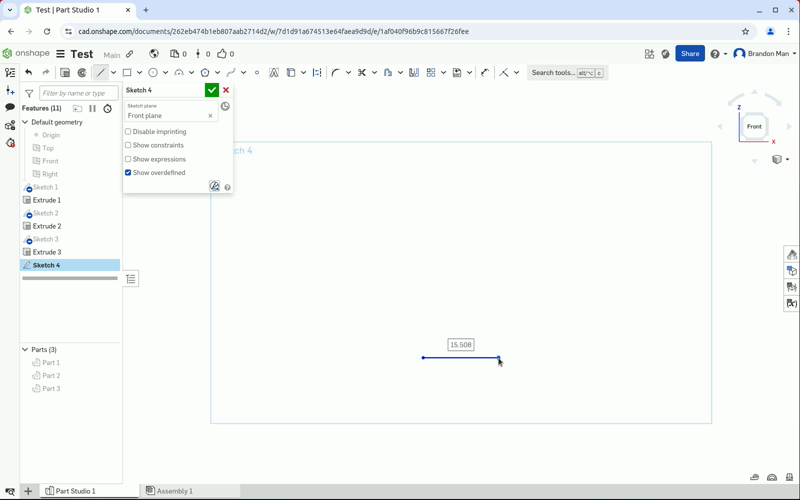
key(a)
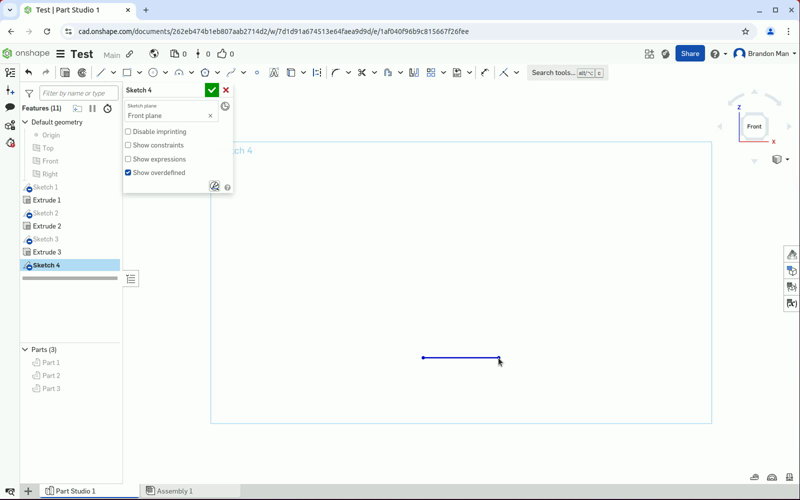
mouse_move(498, 357)
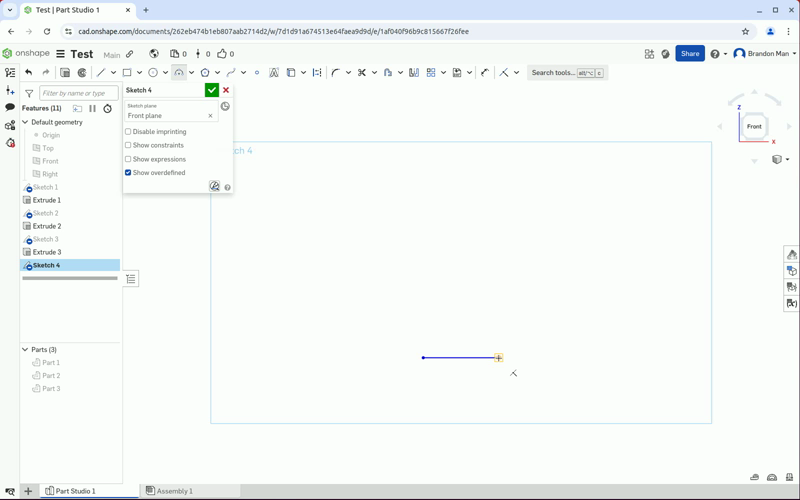
click(498, 357)
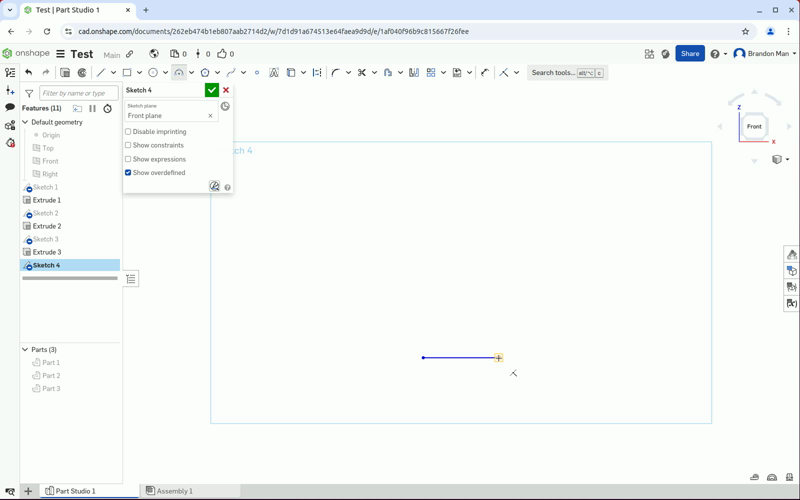
mouse_move(423, 357)
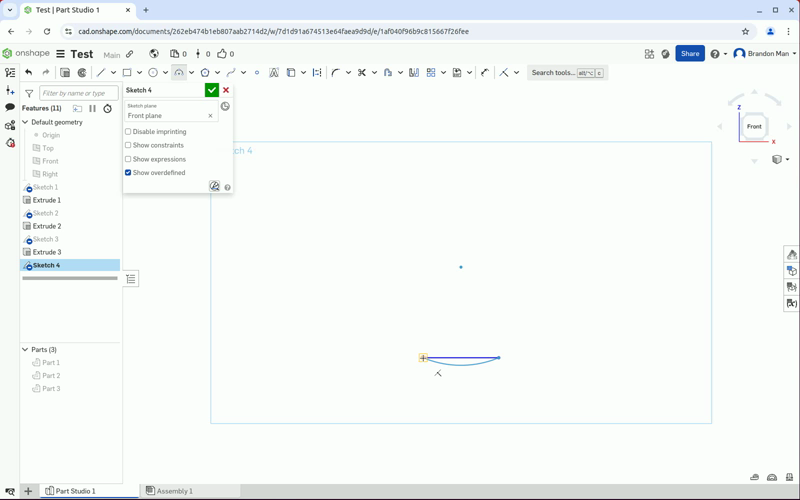
click(423, 357)
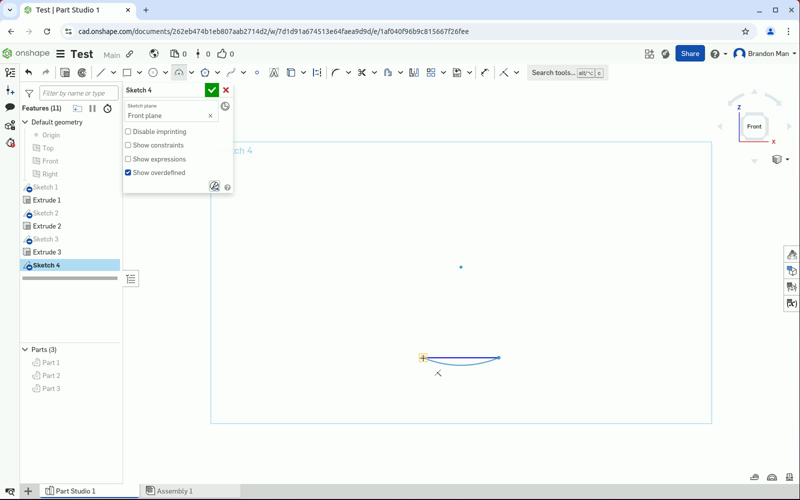
key_down(shift)
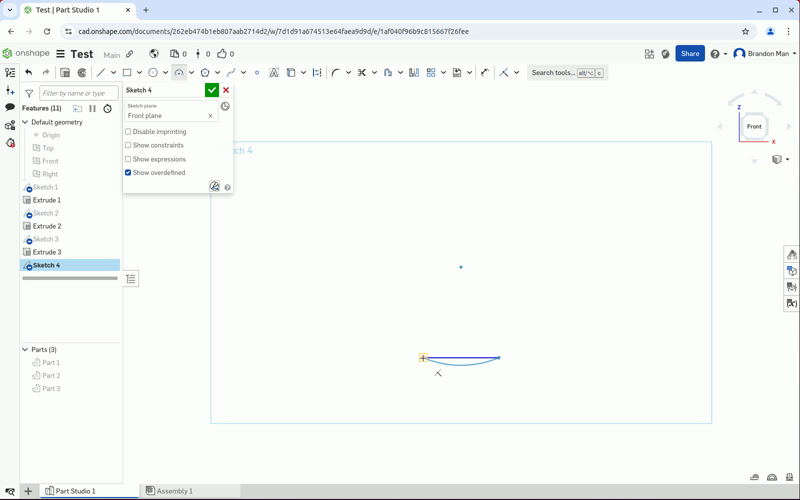
mouse_move(461, 320)
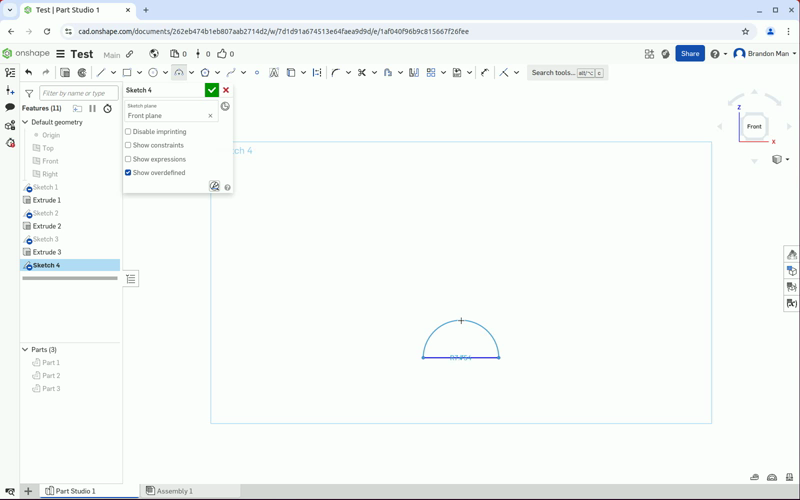
click(461, 320)
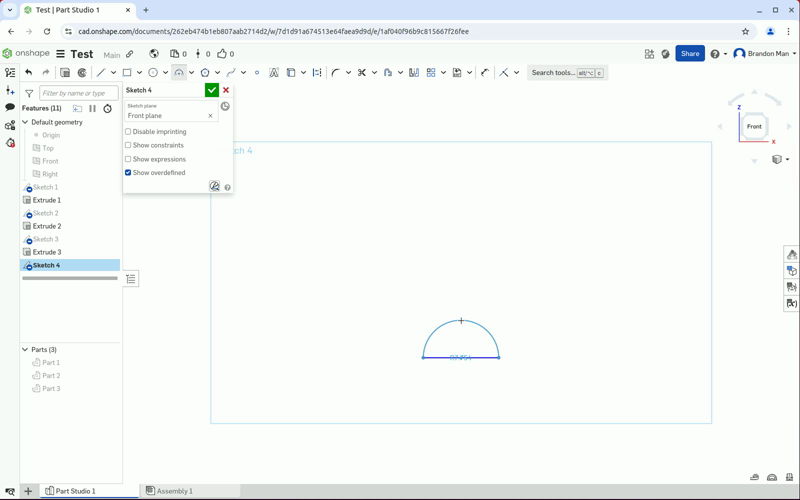
key_up(shift)
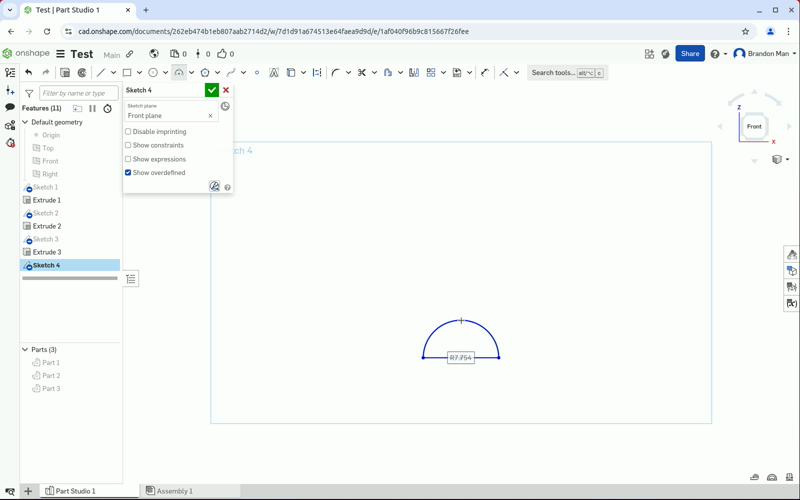
key(esc)
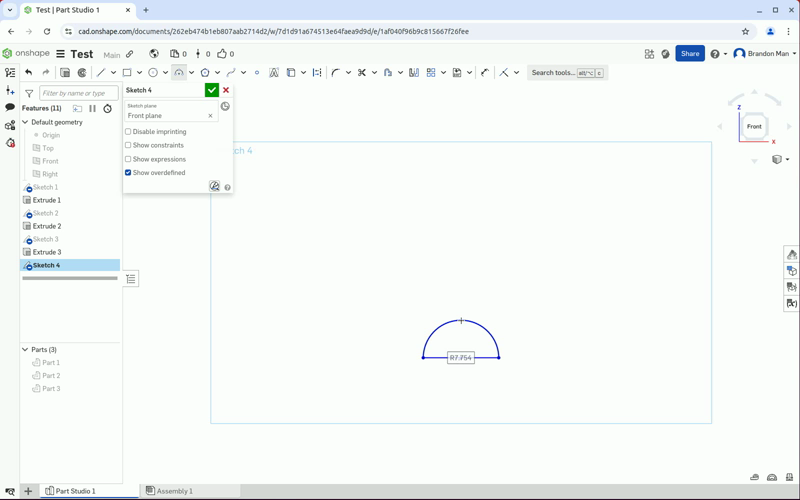
mouse_move(468, 324)
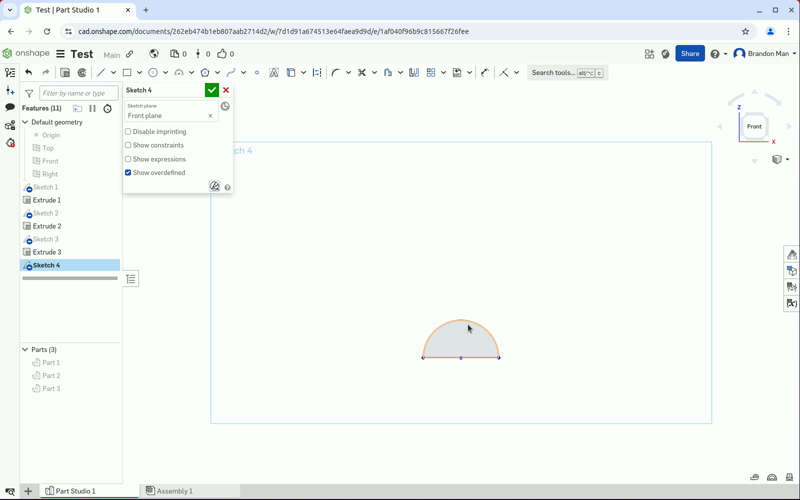
click(468, 324)
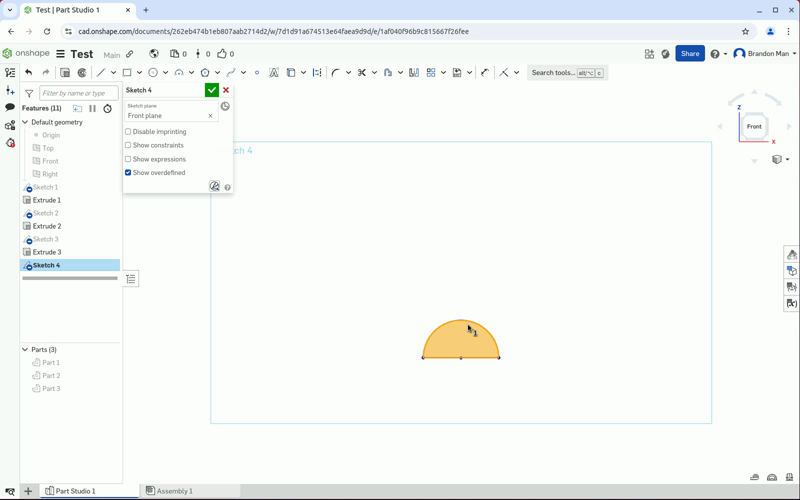
mouse_move(73, 352)
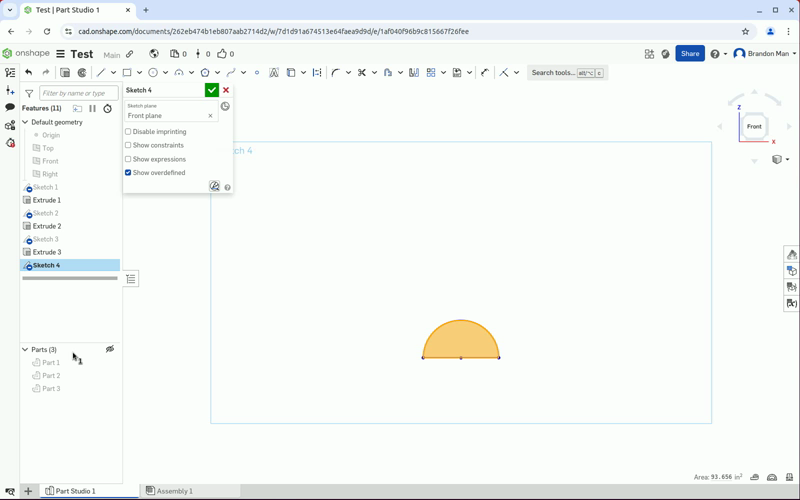
key(shift+y)
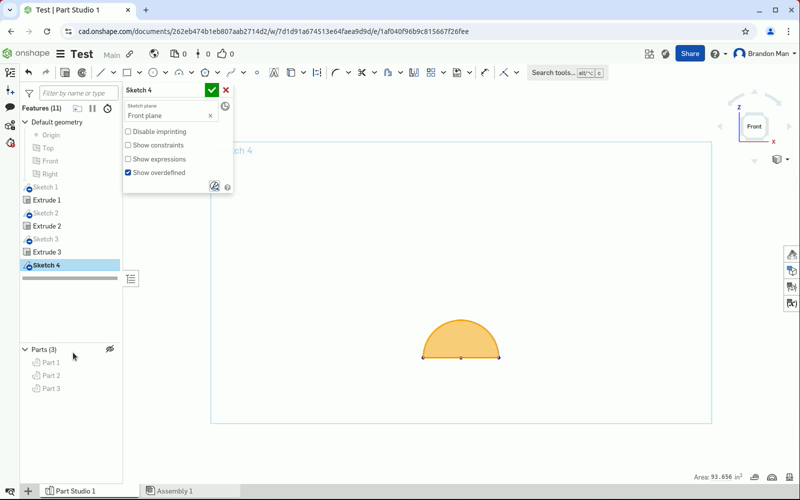
key(shift+e)
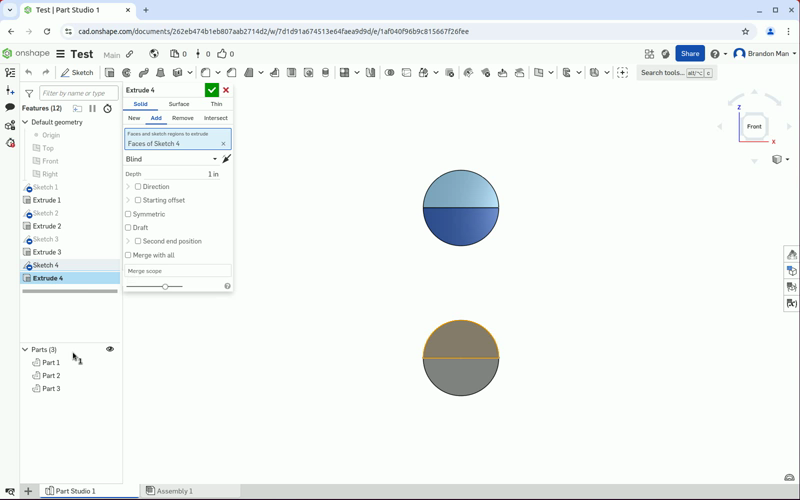
mouse_move(143, 106)
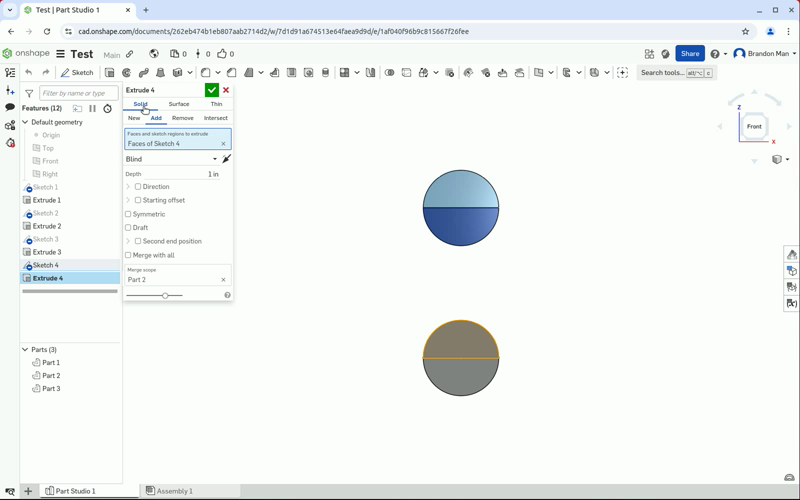
click(143, 106)
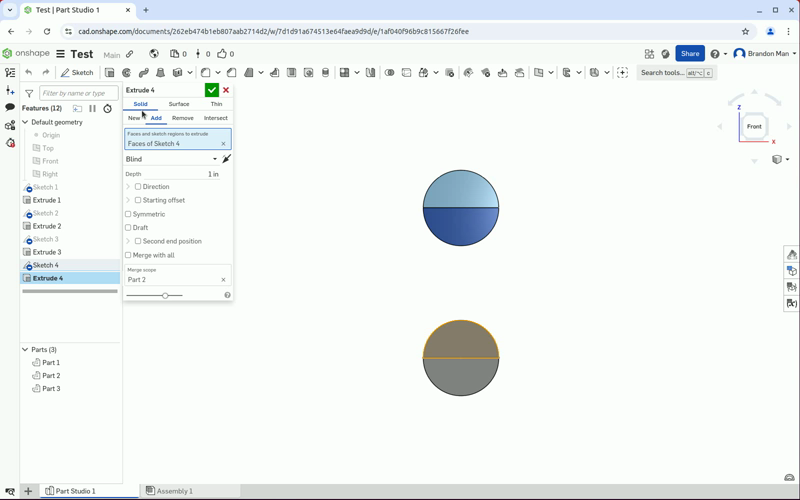
mouse_move(137, 120)
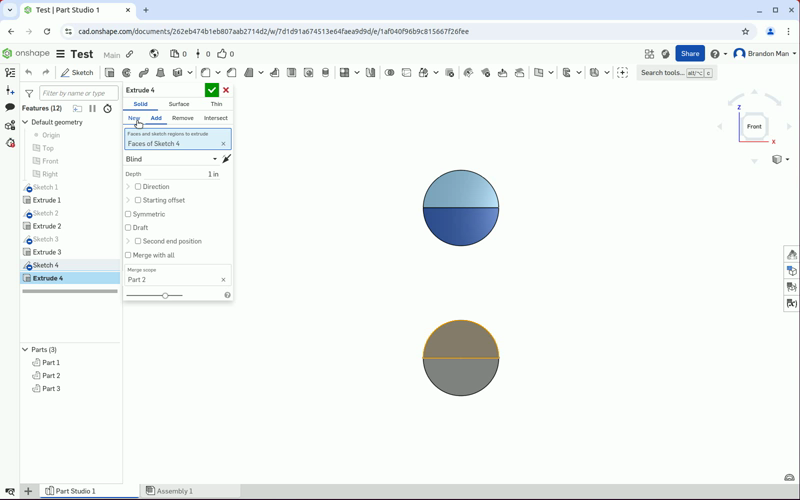
click(137, 120)
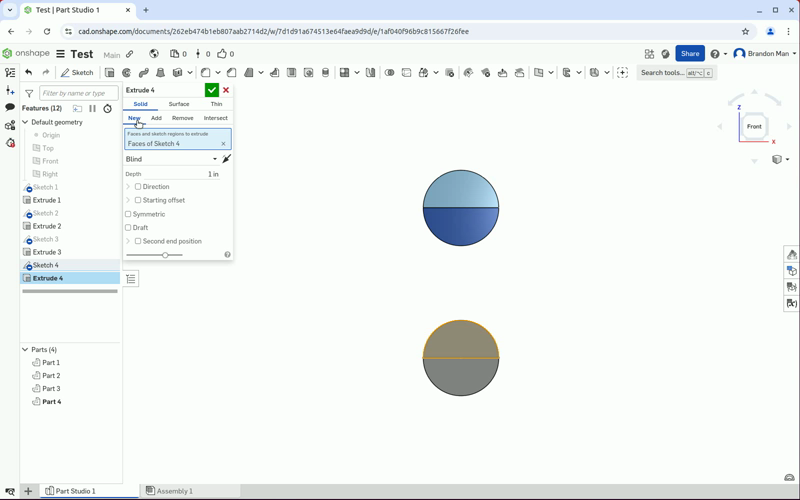
key(tab, 4)
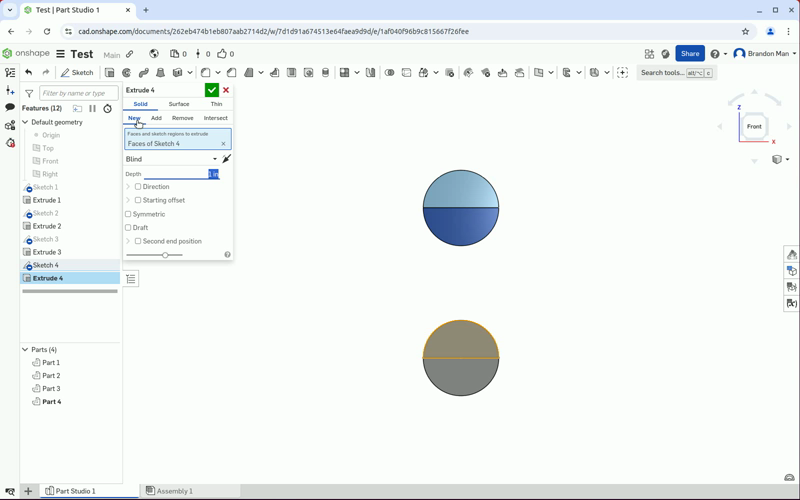
text(10.351)
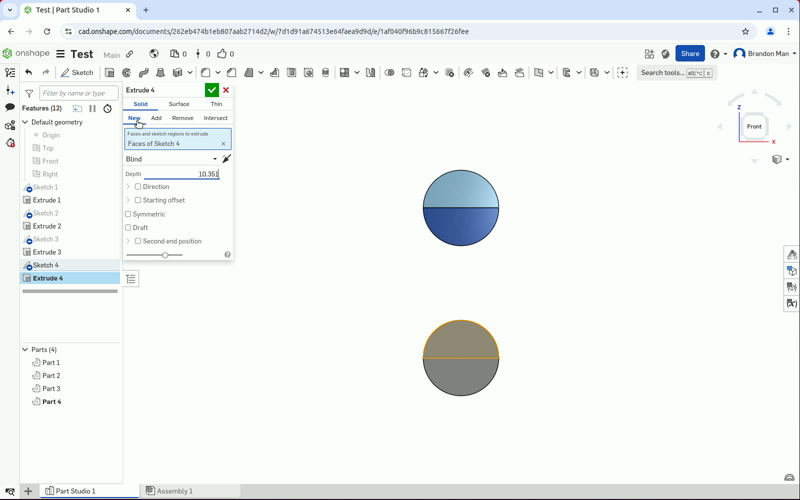
key(enter)
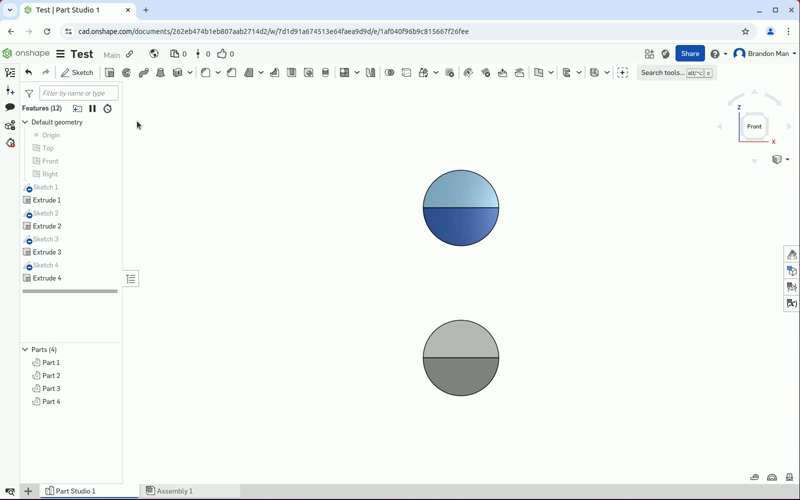
key(shift+h)
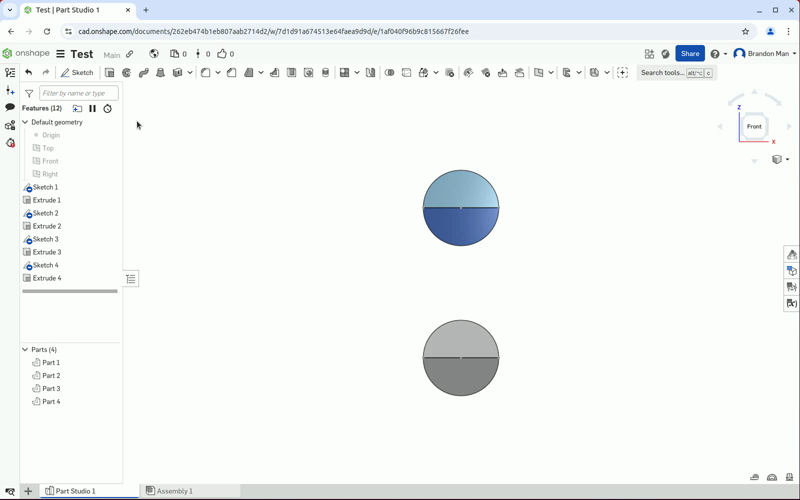
key(shift+h)
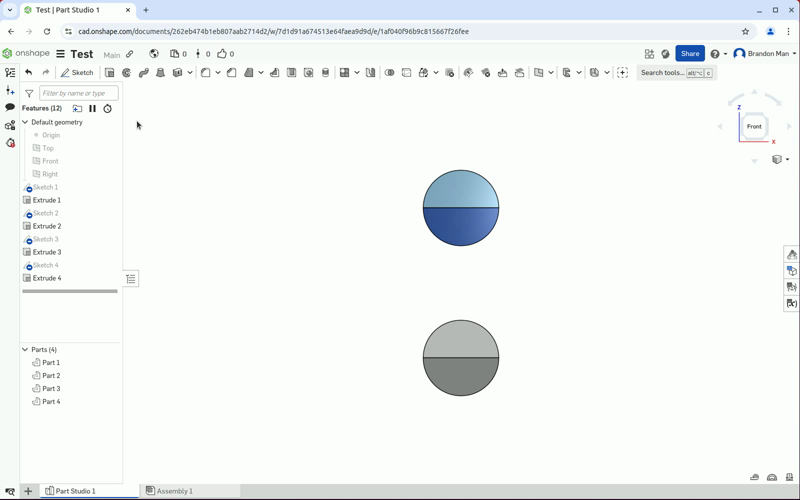
mouse_move(73, 189)
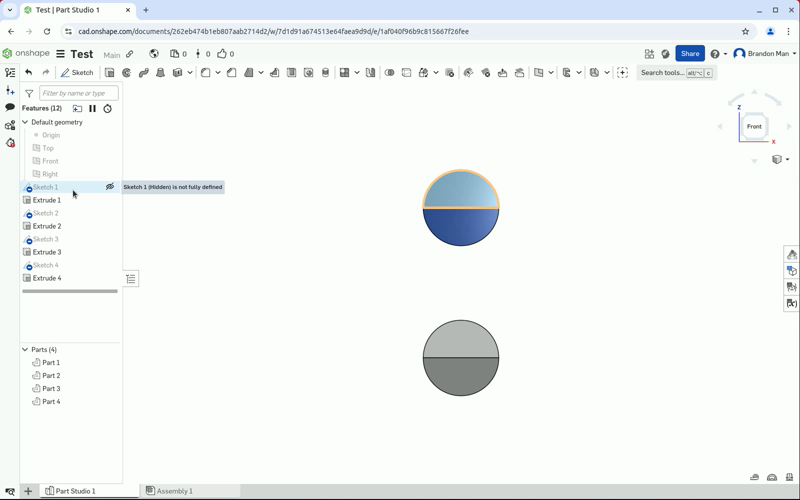
click(73, 189)
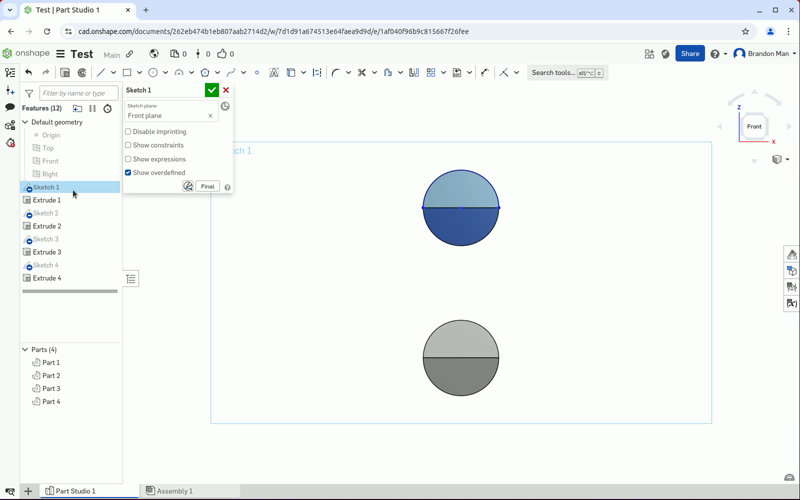
mouse_move(229, 92)
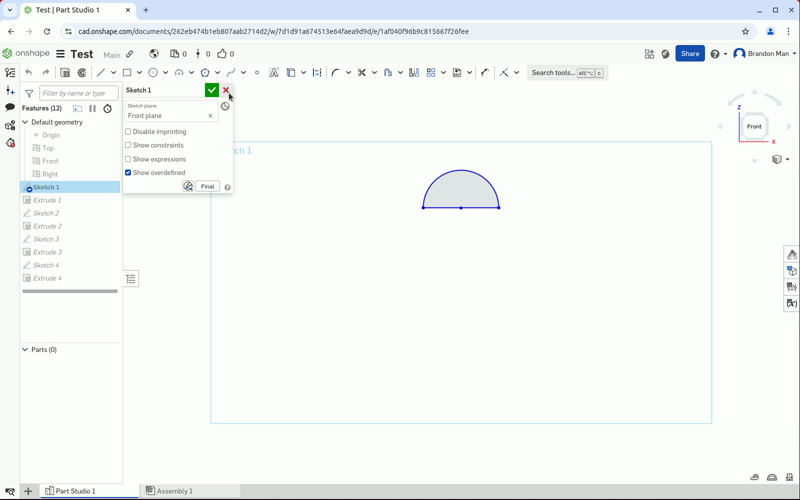
click(229, 92)
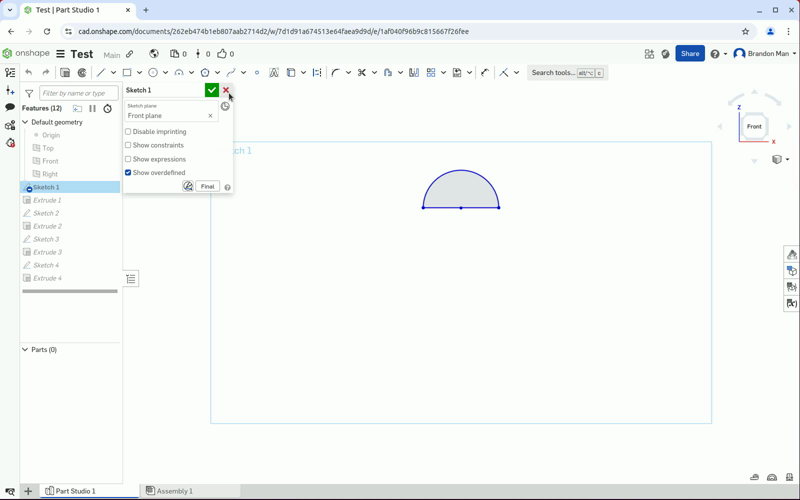
key(shift+s)
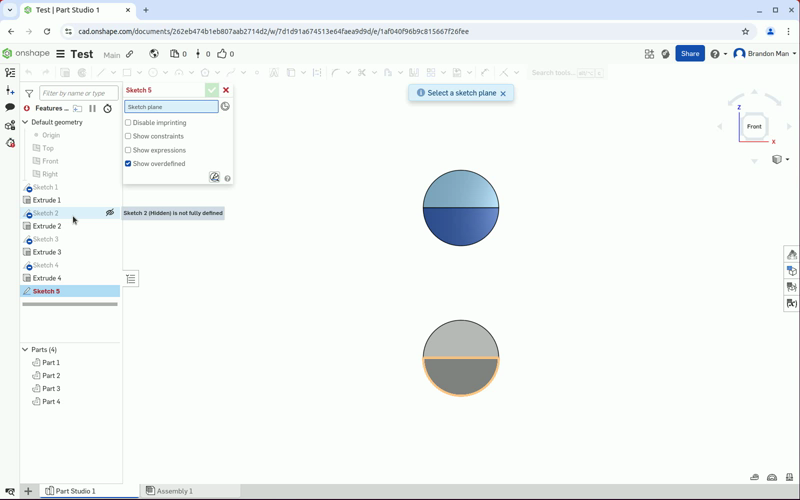
scroll(3)
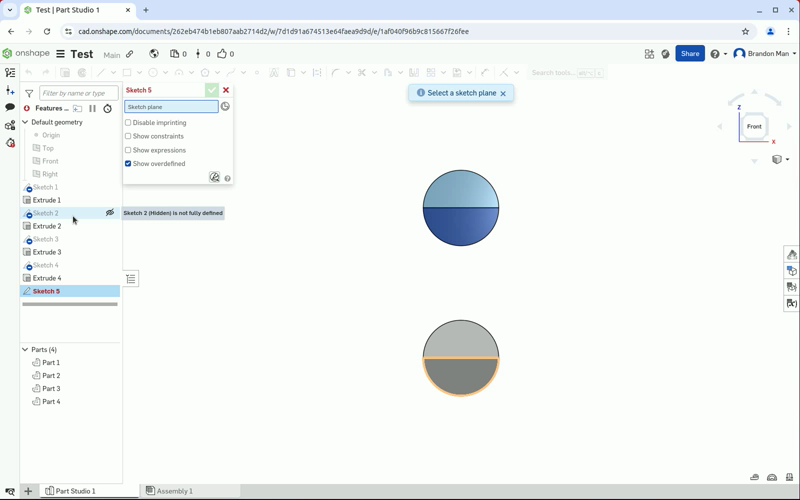
mouse_move(73, 163)
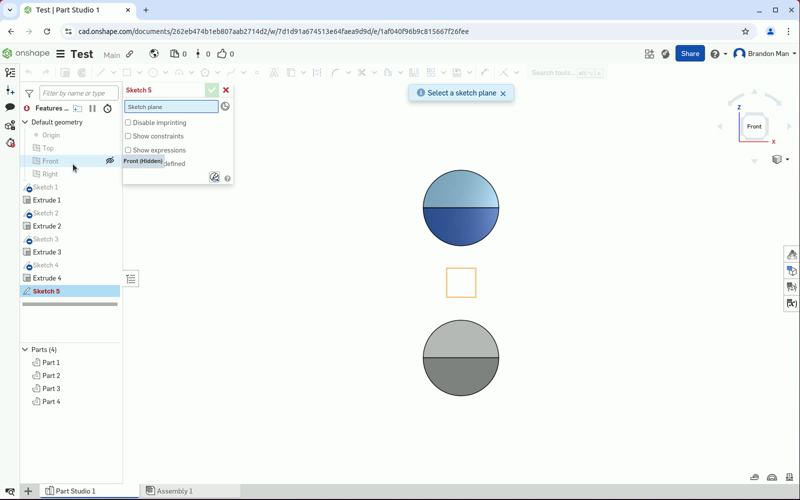
click(73, 163)
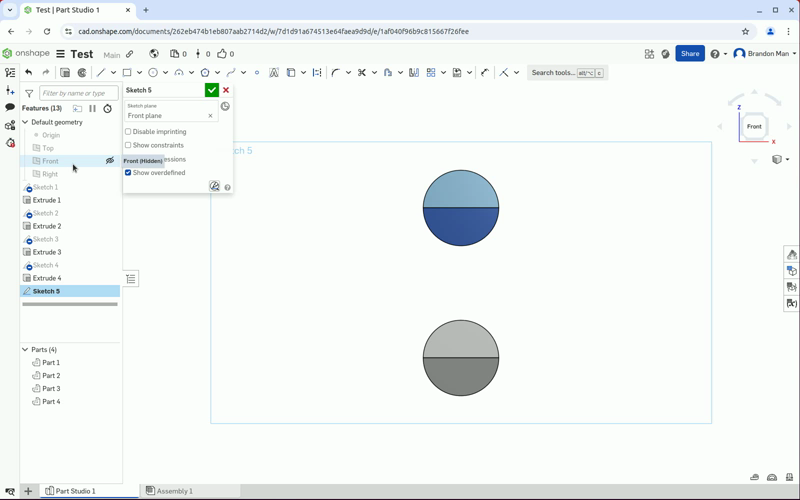
mouse_move(73, 352)
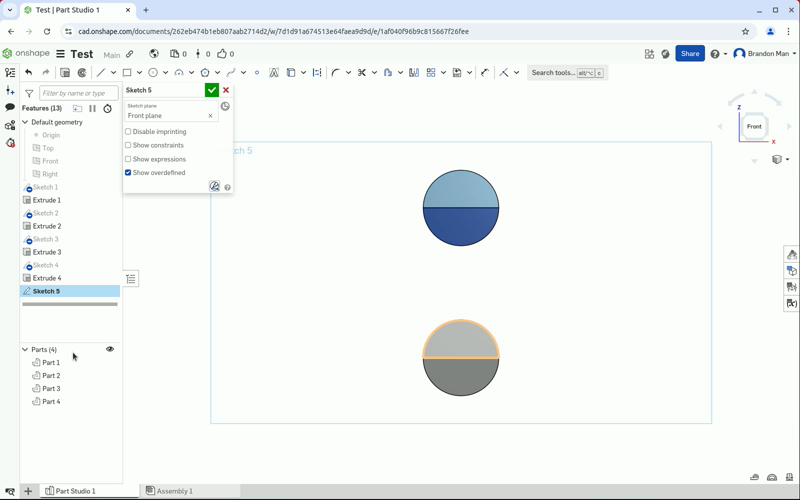
key(y)
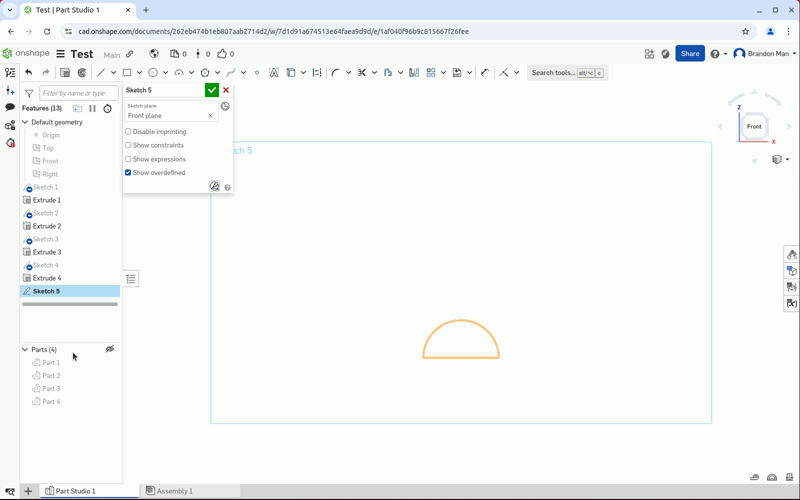
key(a)
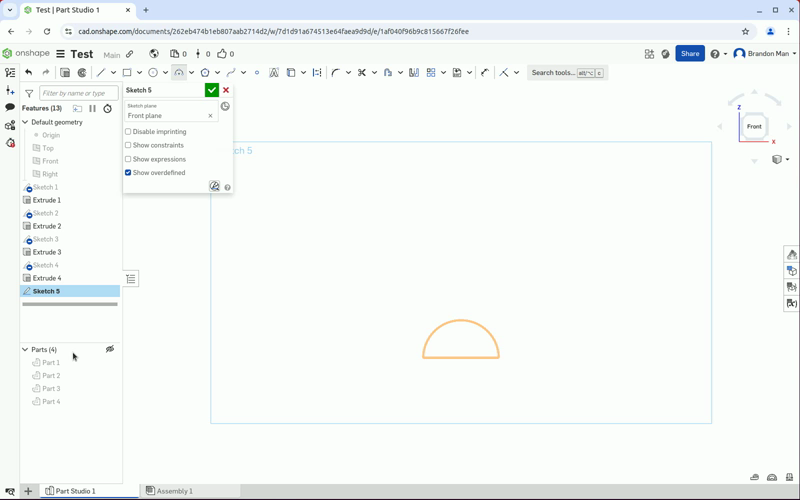
key_down(shift)
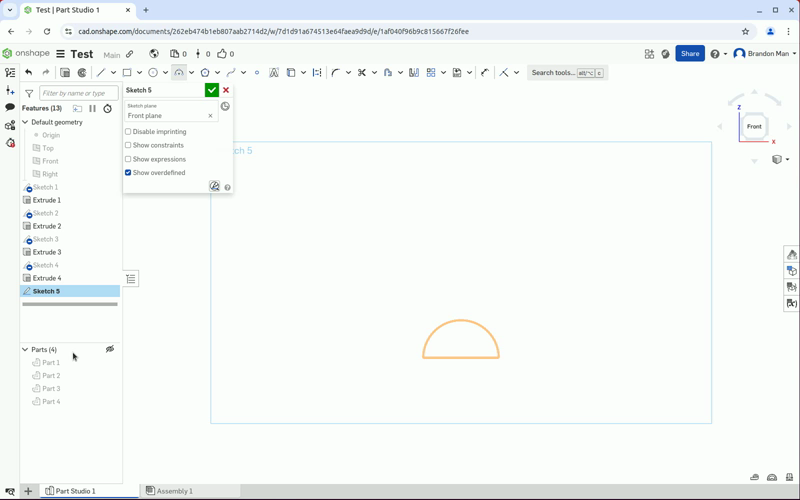
mouse_move(423, 357)
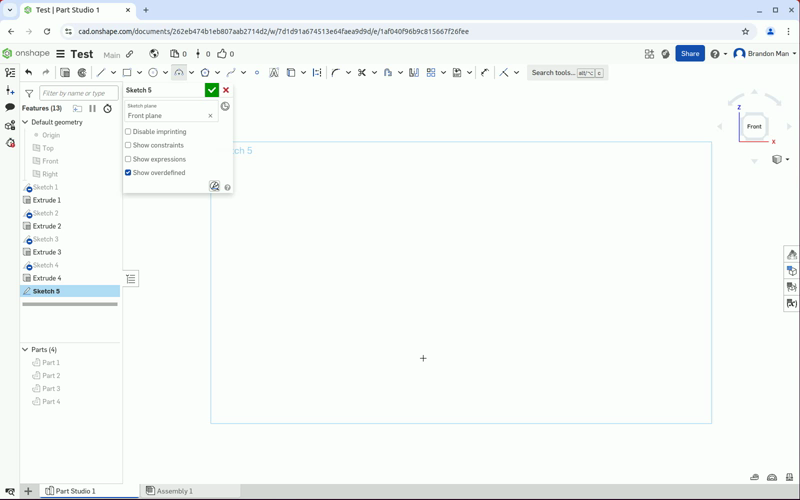
click(423, 357)
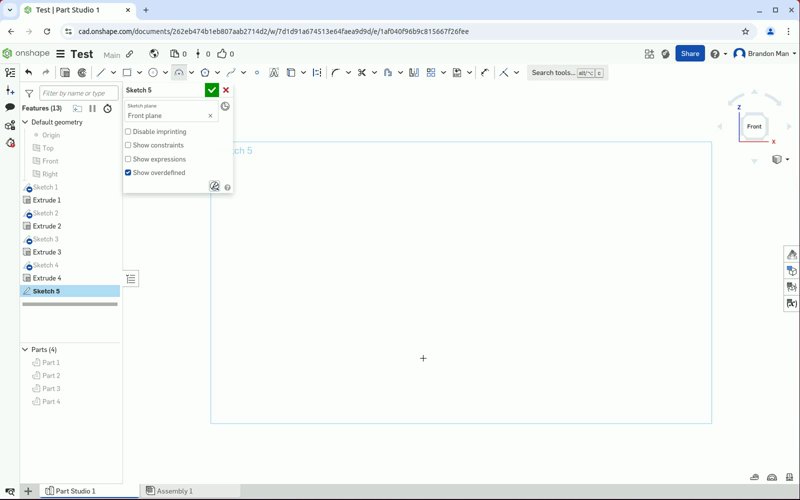
key_up(shift)
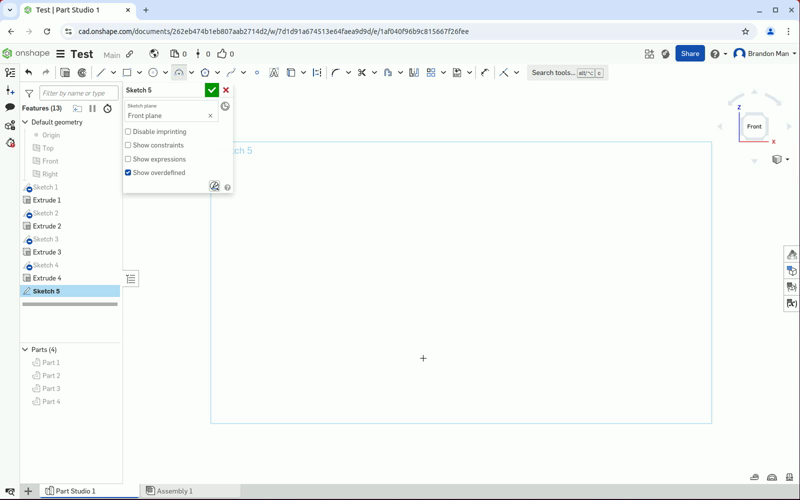
key_down(shift)
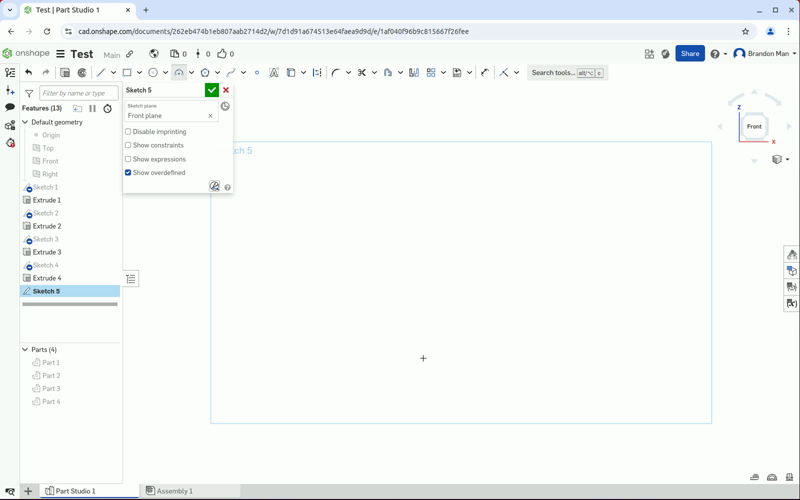
mouse_move(498, 357)
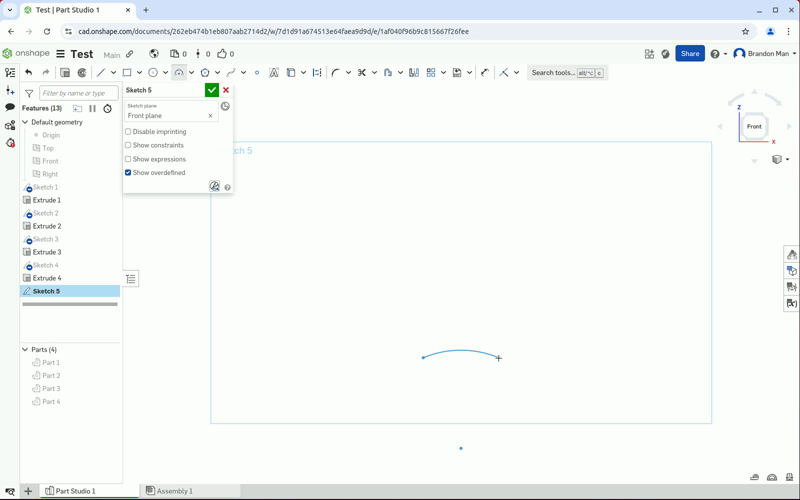
click(498, 357)
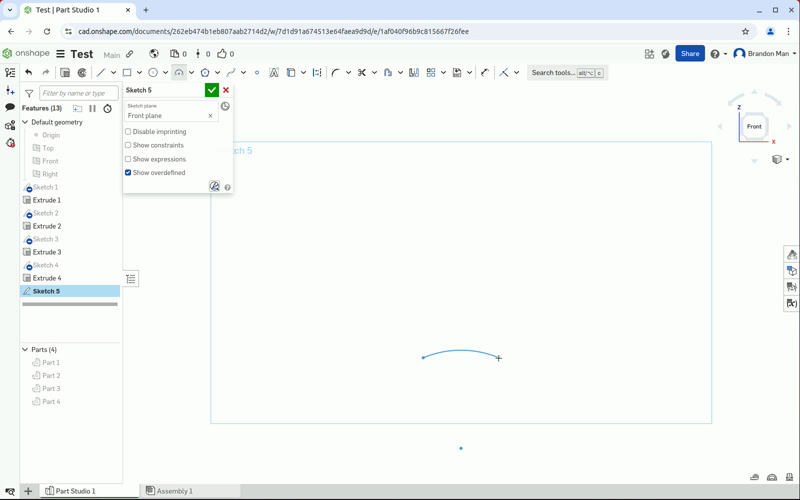
mouse_move(461, 320)
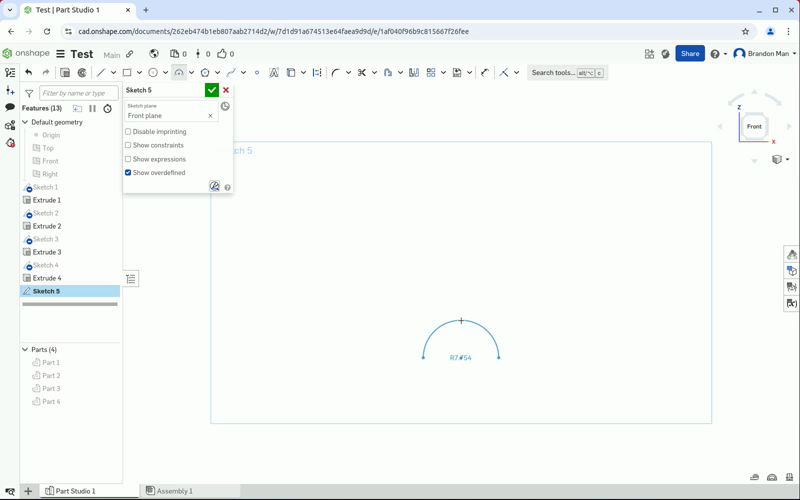
click(461, 320)
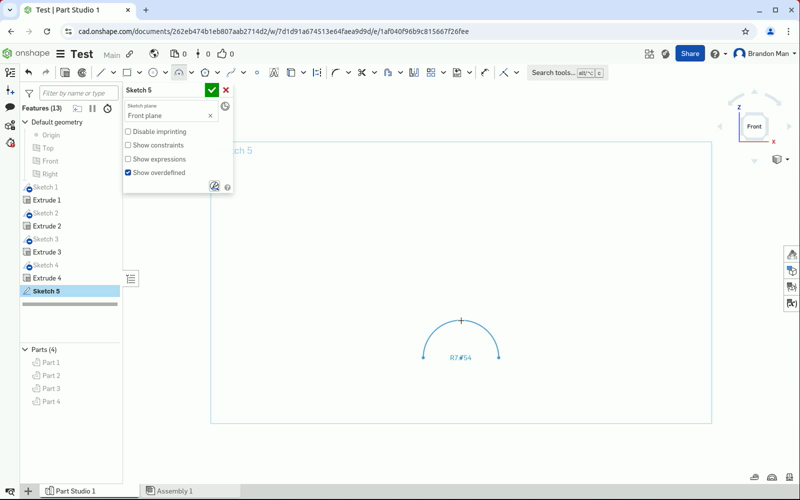
key_up(shift)
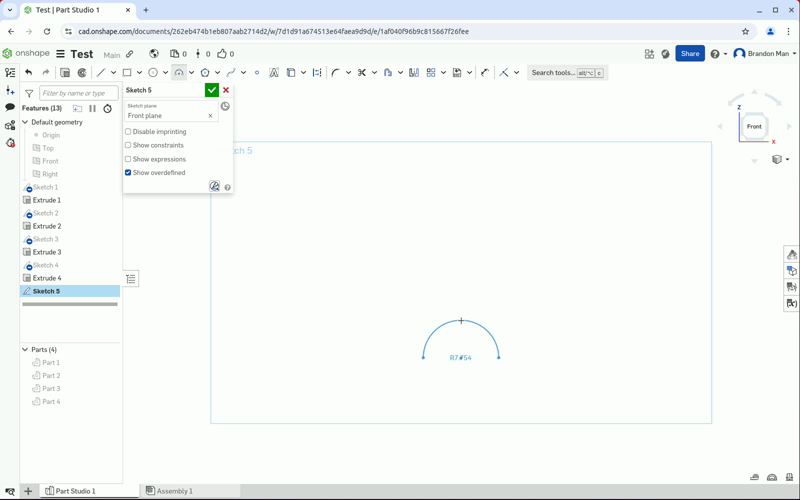
key(esc)
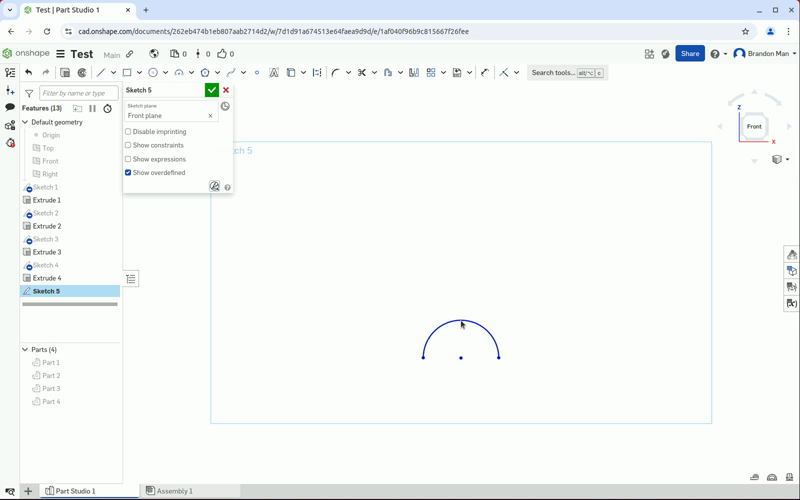
key(l)
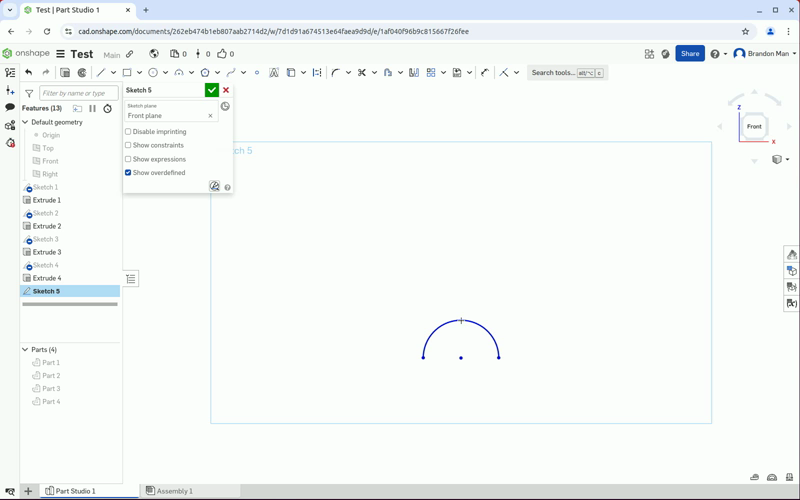
mouse_move(498, 357)
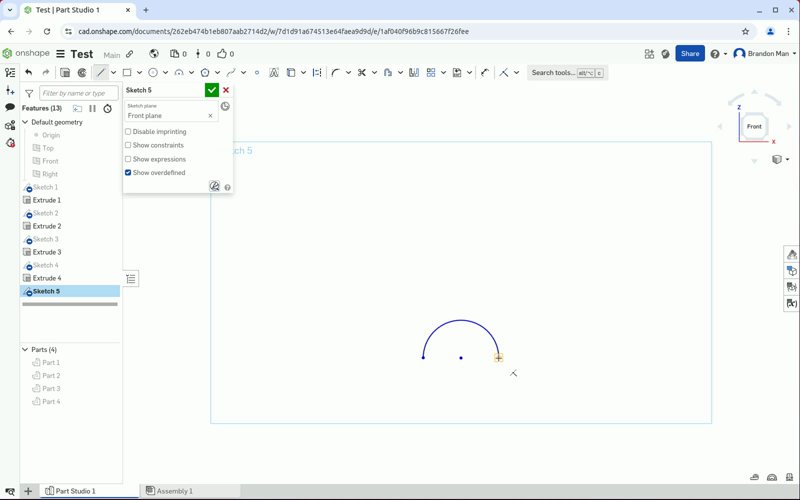
click(498, 357)
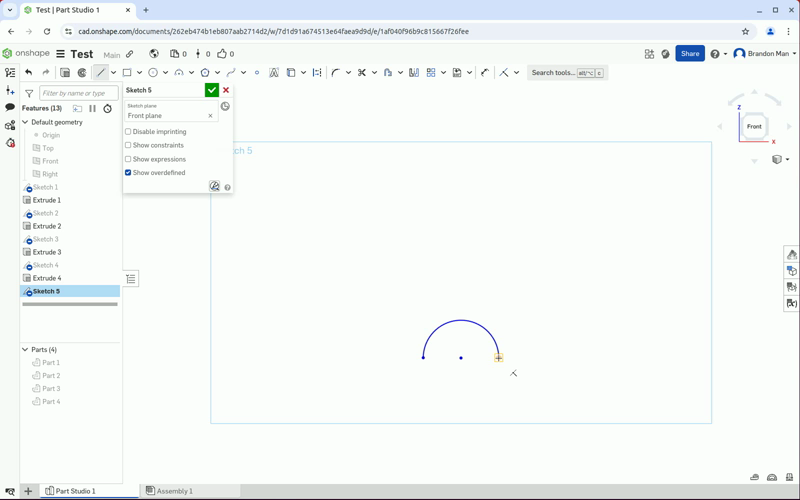
key_down(shift)
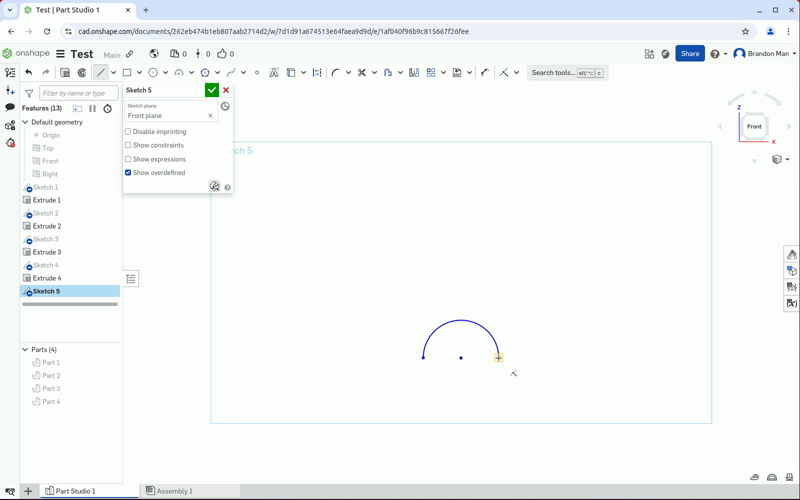
mouse_move(498, 208)
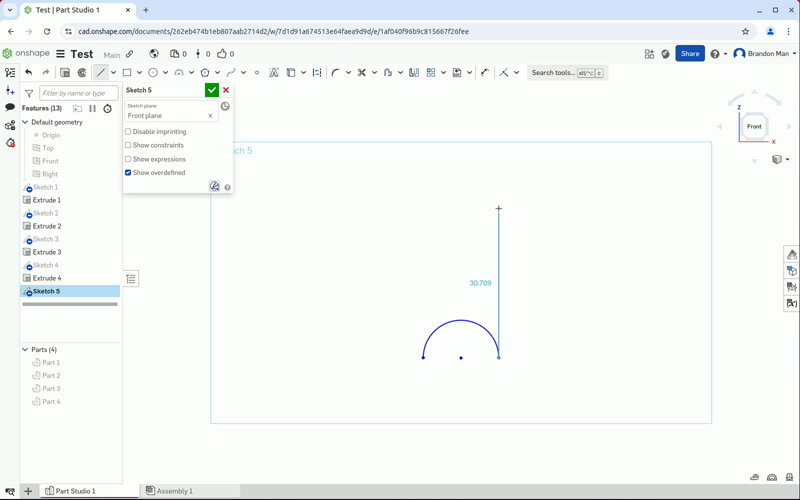
click(498, 208)
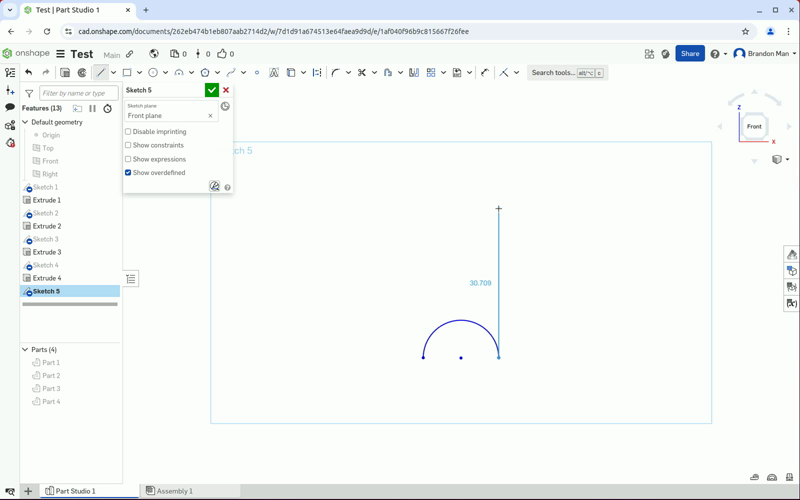
key_up(shift)
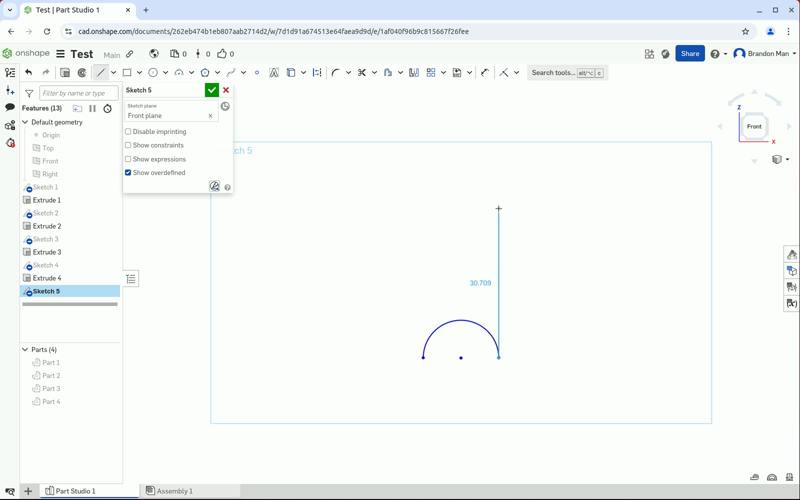
key(esc)
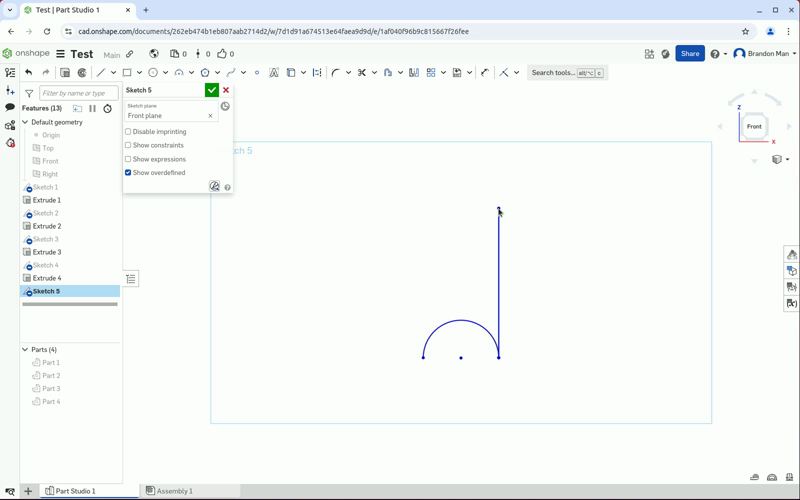
key(a)
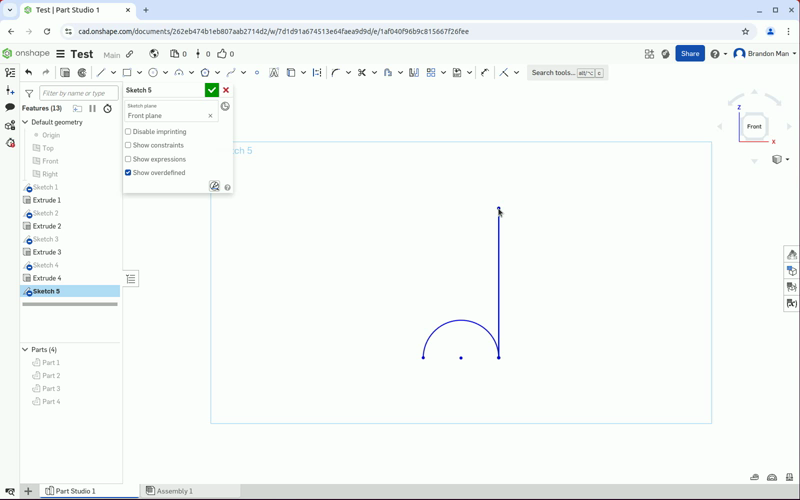
mouse_move(498, 208)
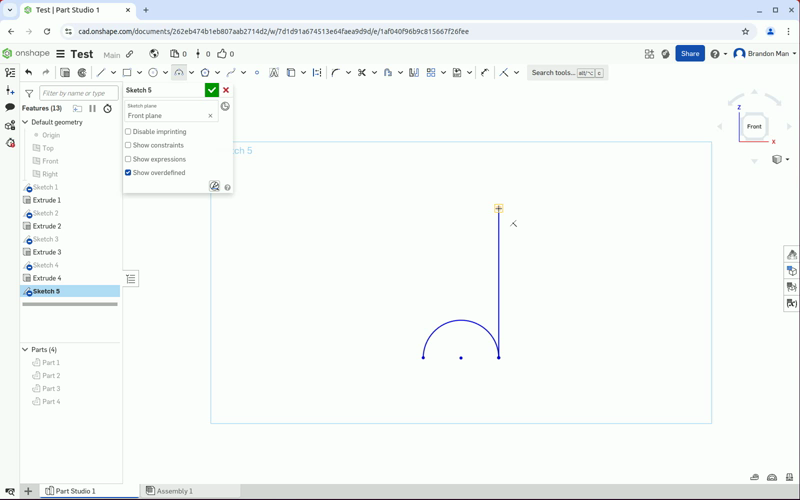
click(498, 208)
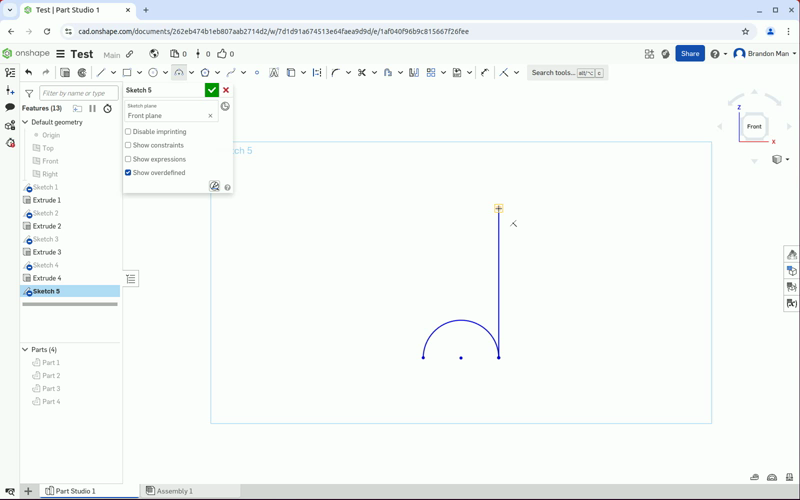
key_down(shift)
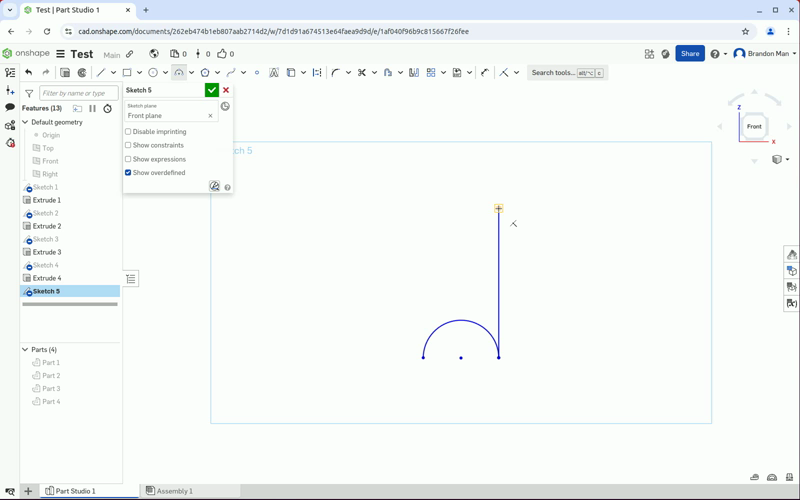
mouse_move(423, 208)
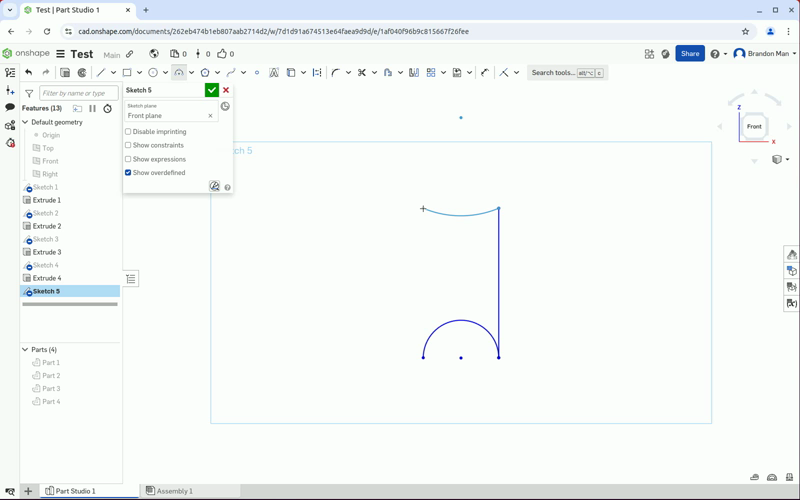
click(423, 208)
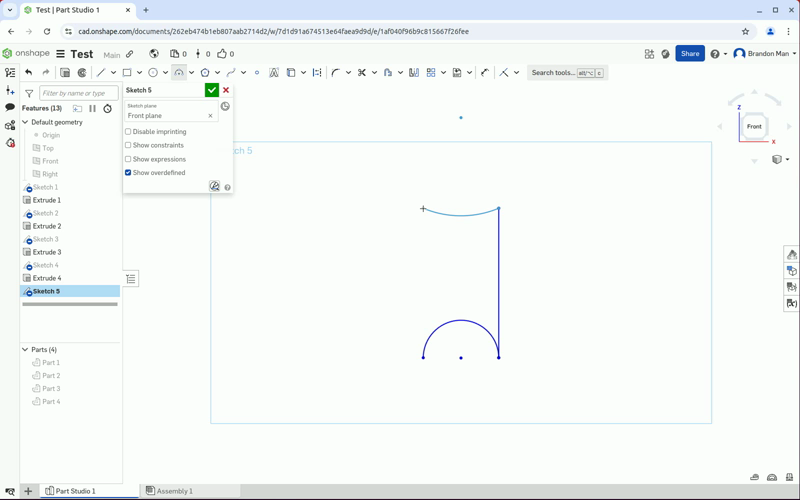
mouse_move(461, 246)
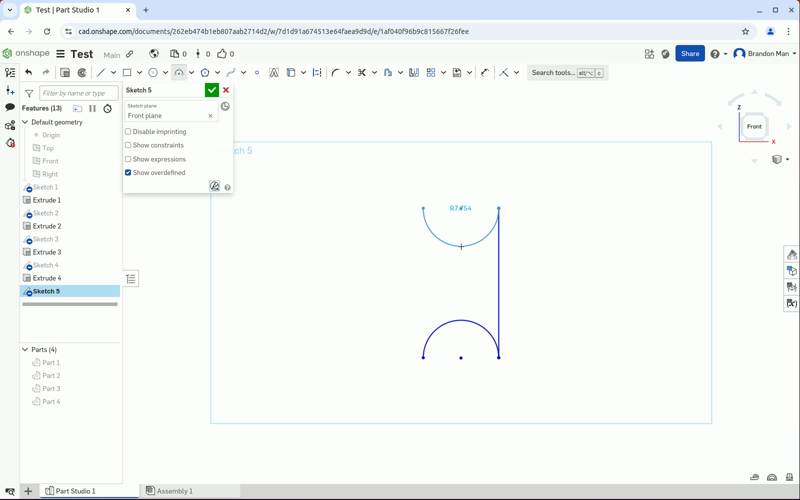
click(461, 246)
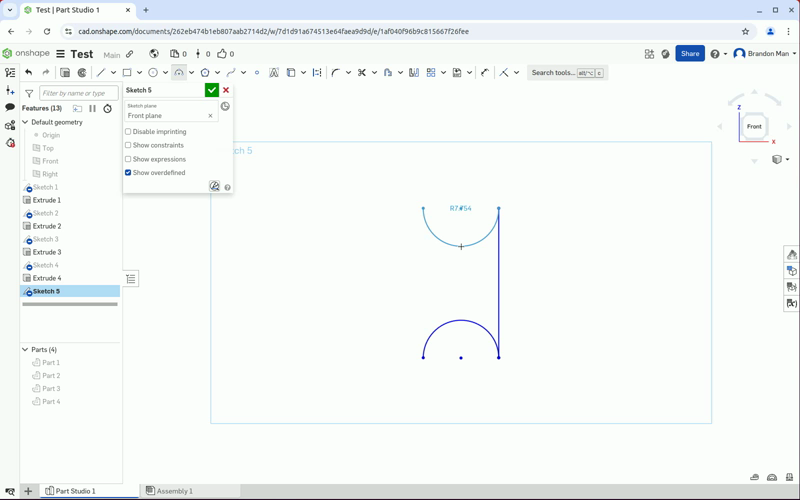
key_up(shift)
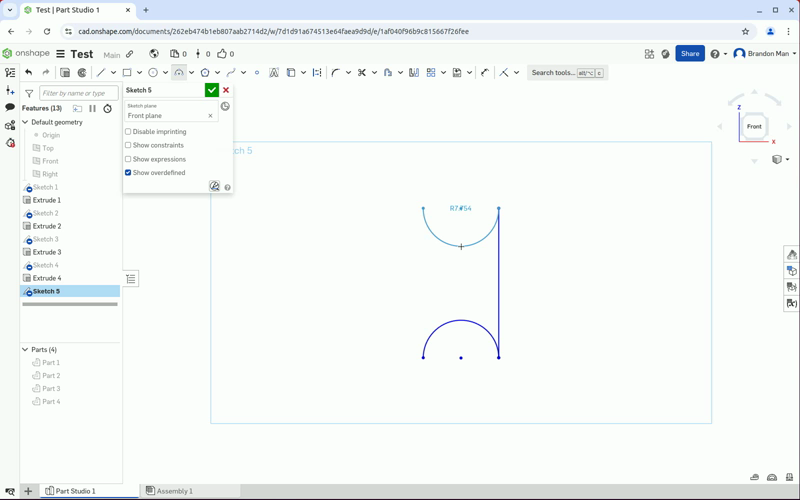
key(esc)
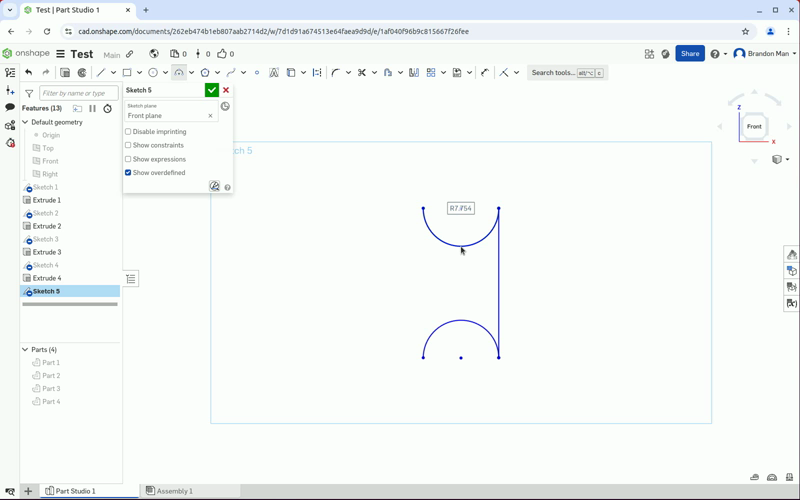
key(l)
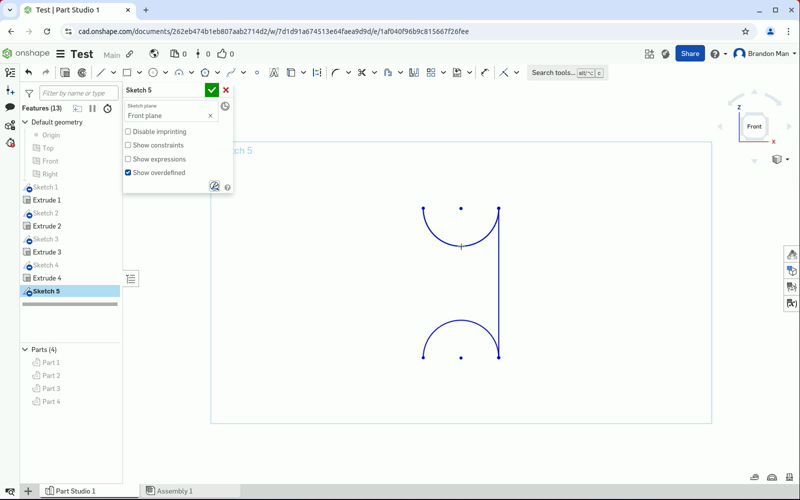
mouse_move(423, 208)
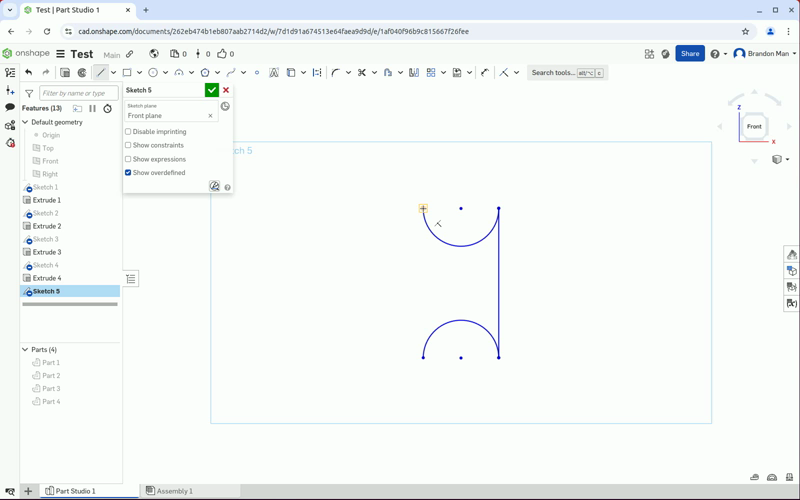
click(423, 208)
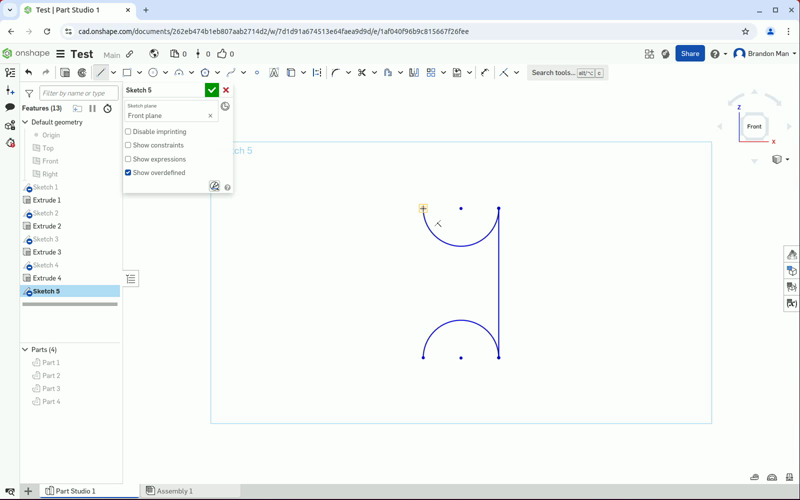
key_down(shift)
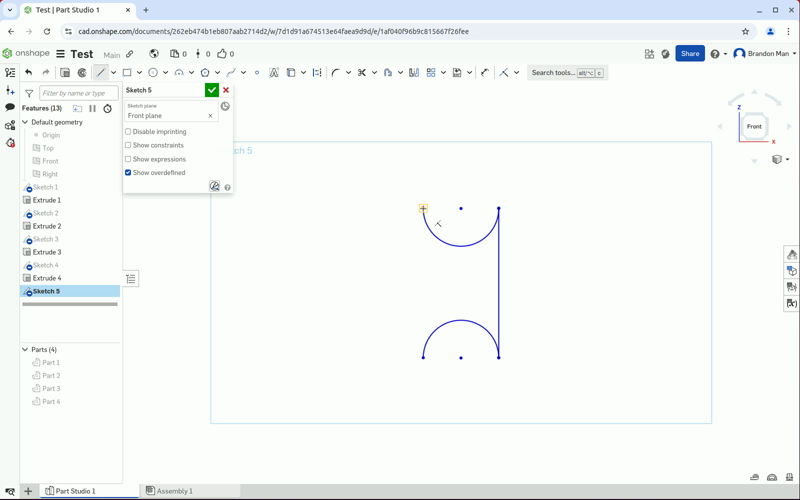
mouse_move(423, 357)
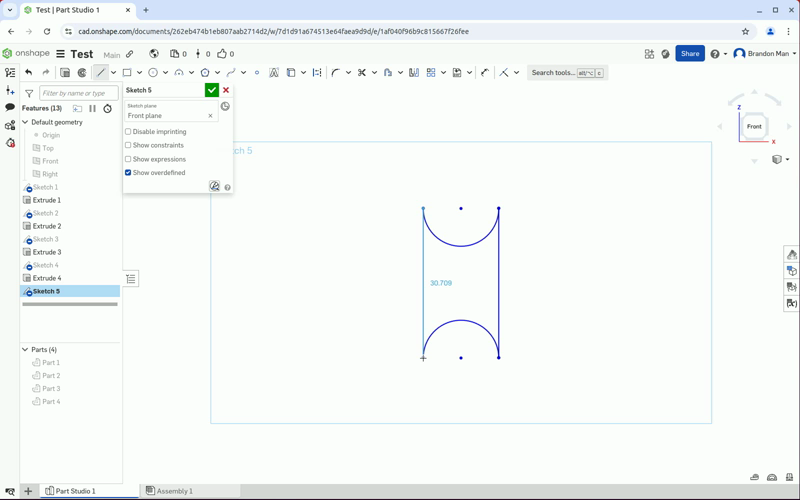
key_up(shift)
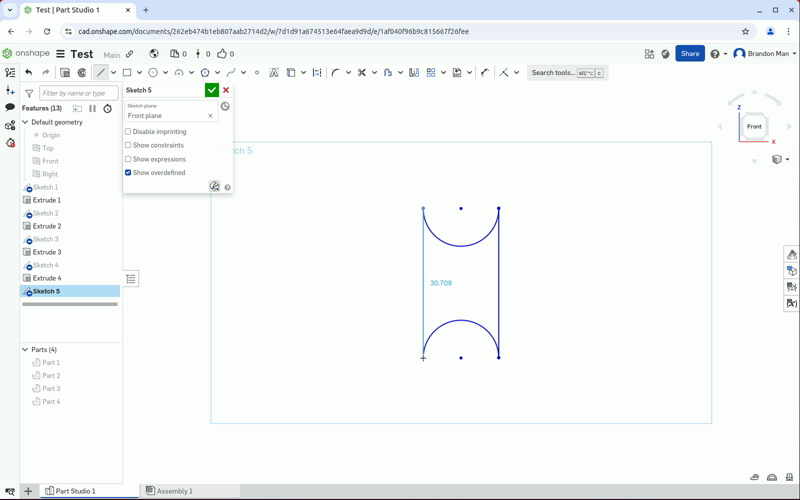
click(423, 357)
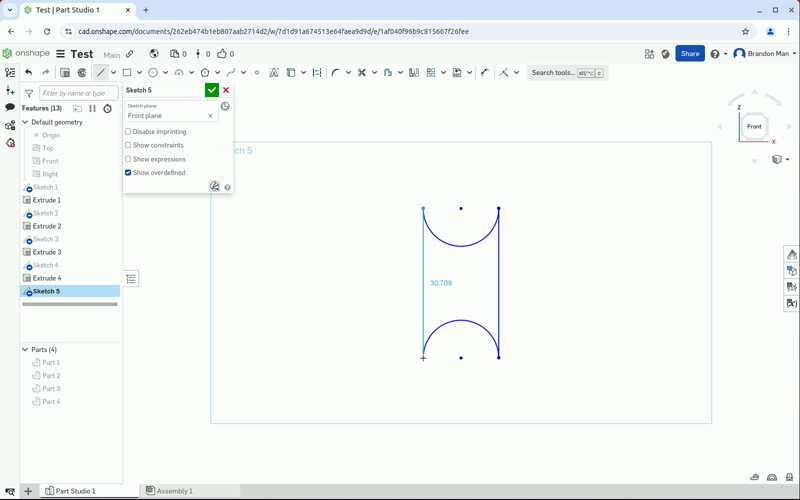
key(esc)
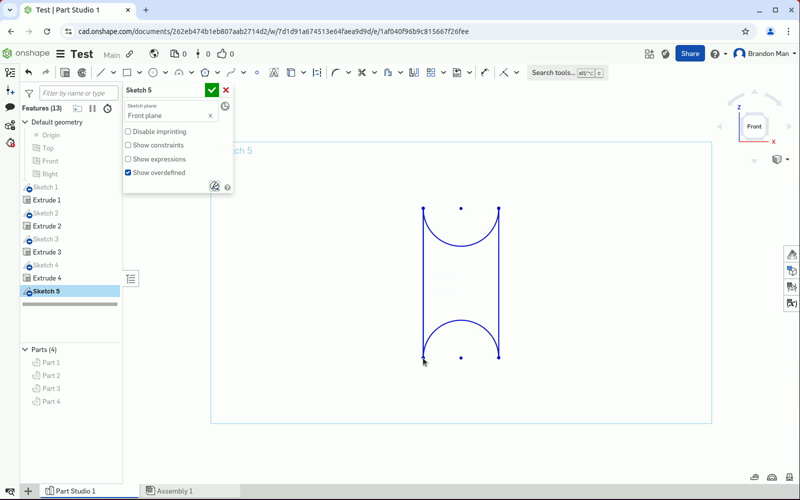
mouse_move(431, 291)
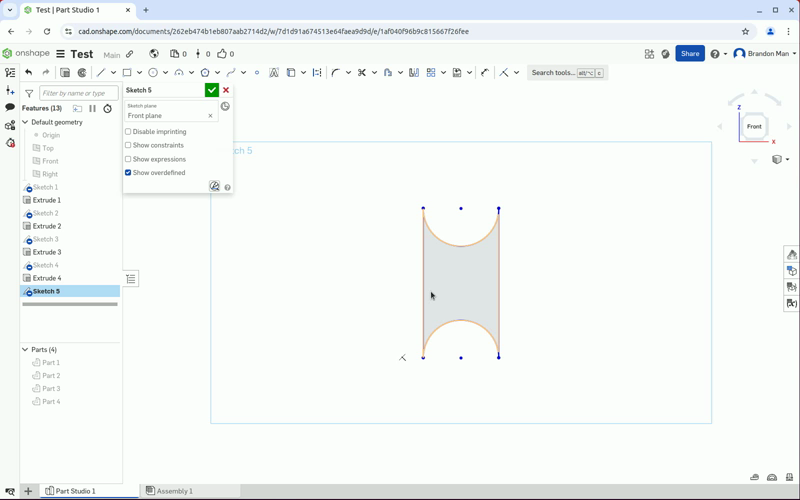
scroll(6)
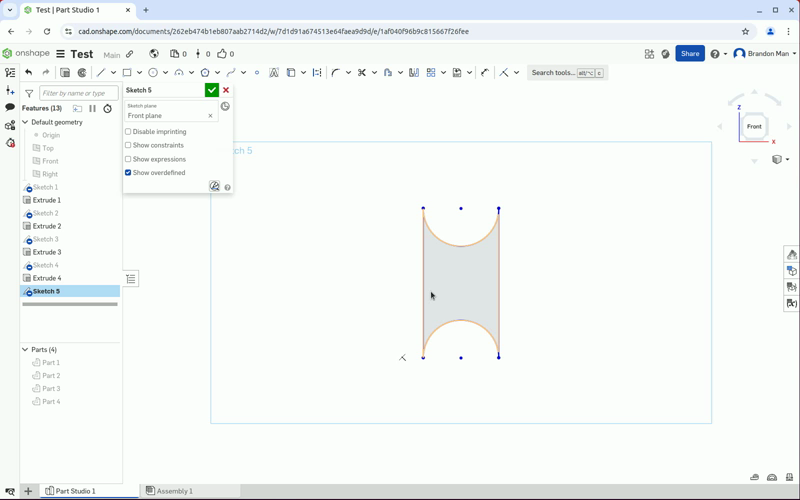
scroll(6)
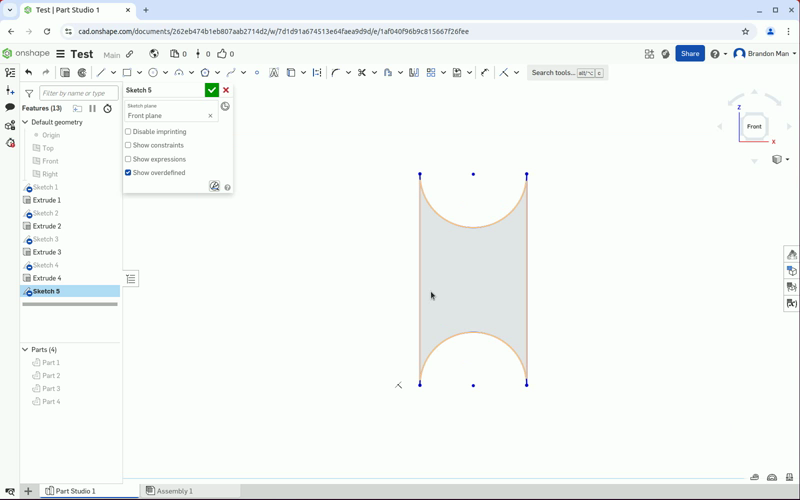
scroll(6)
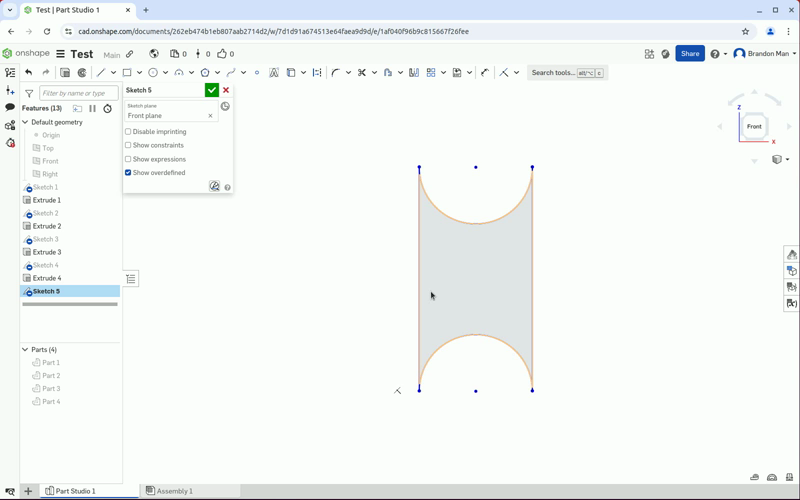
scroll(6)
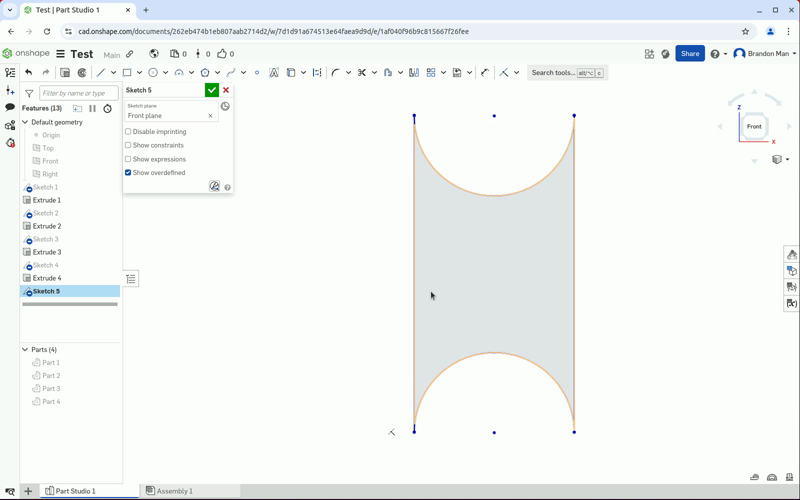
scroll(6)
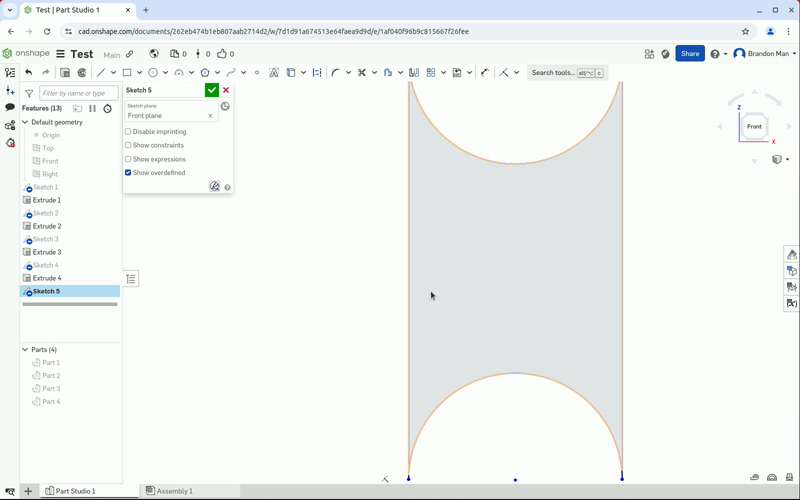
scroll(6)
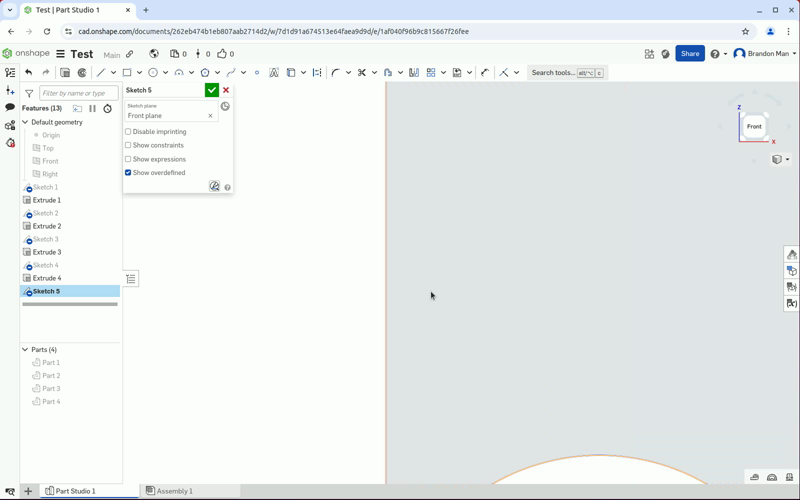
scroll(6)
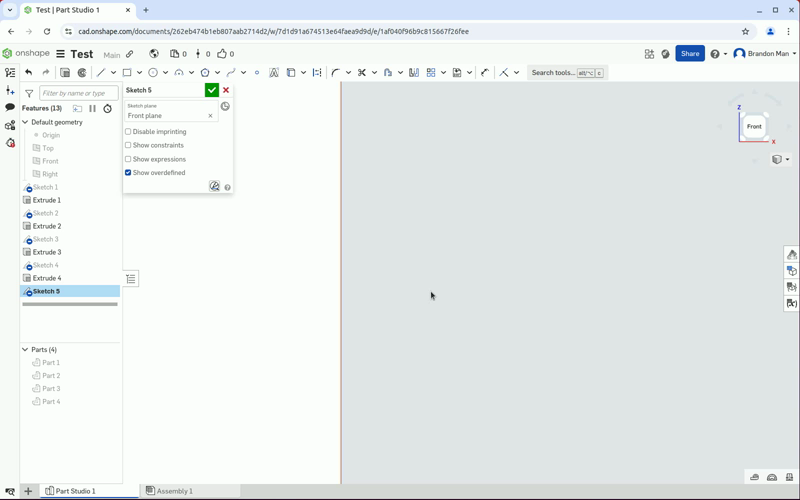
click(431, 291)
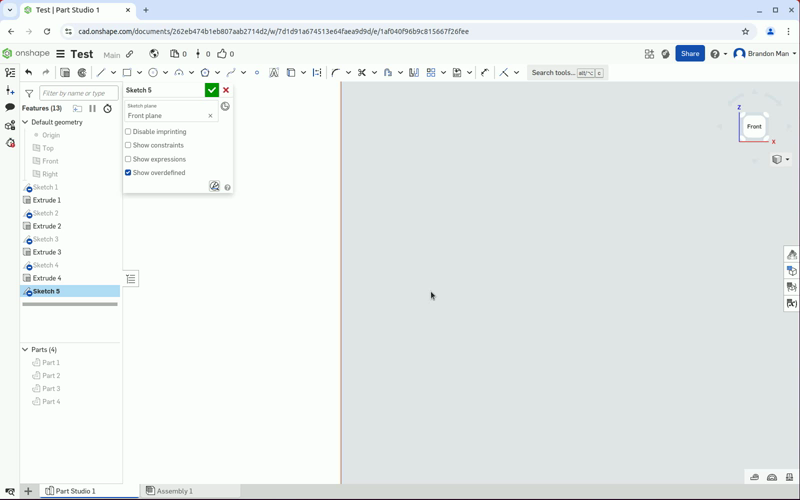
scroll(-6)
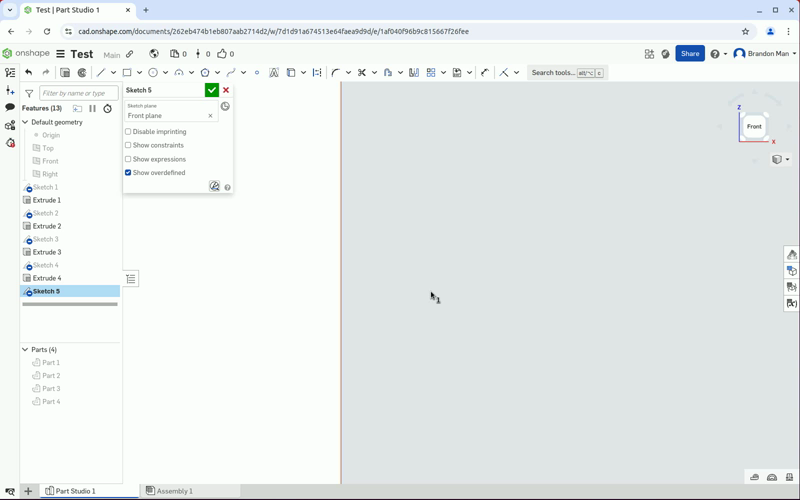
scroll(-6)
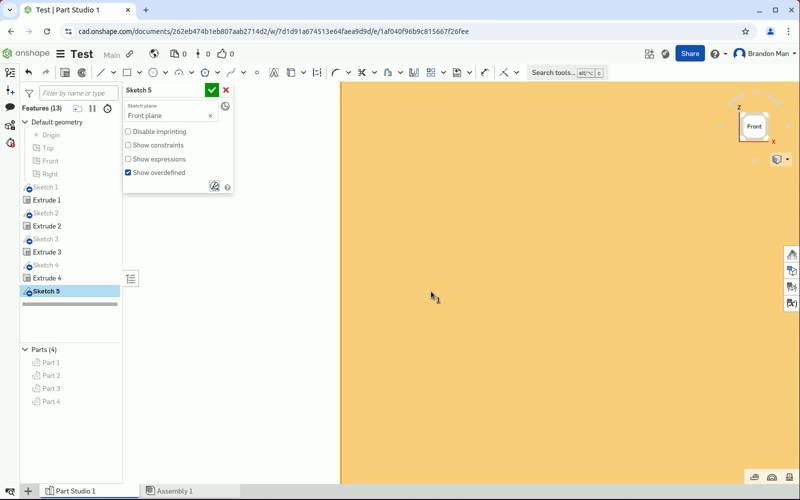
scroll(-6)
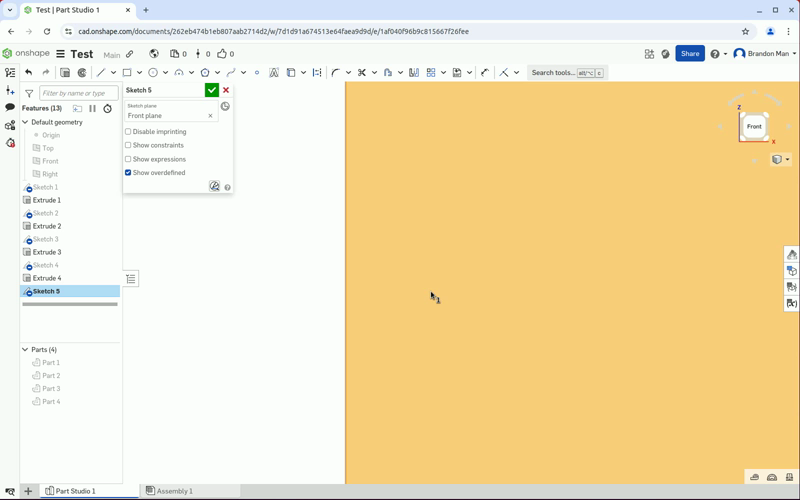
scroll(-6)
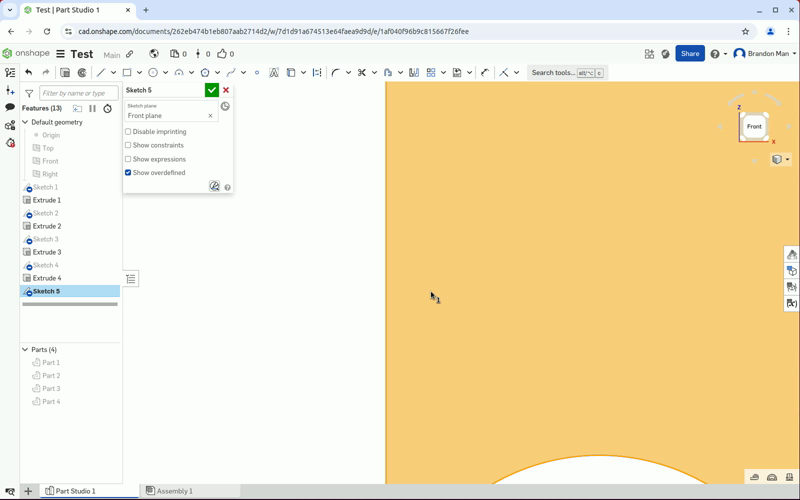
scroll(-6)
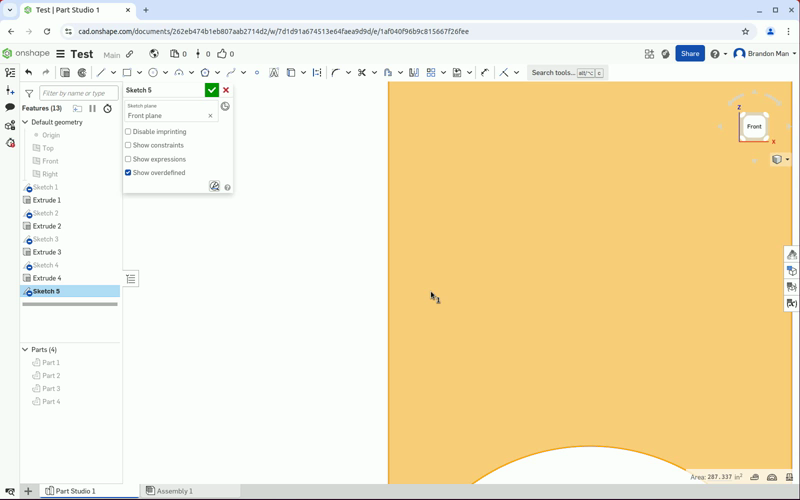
scroll(-6)
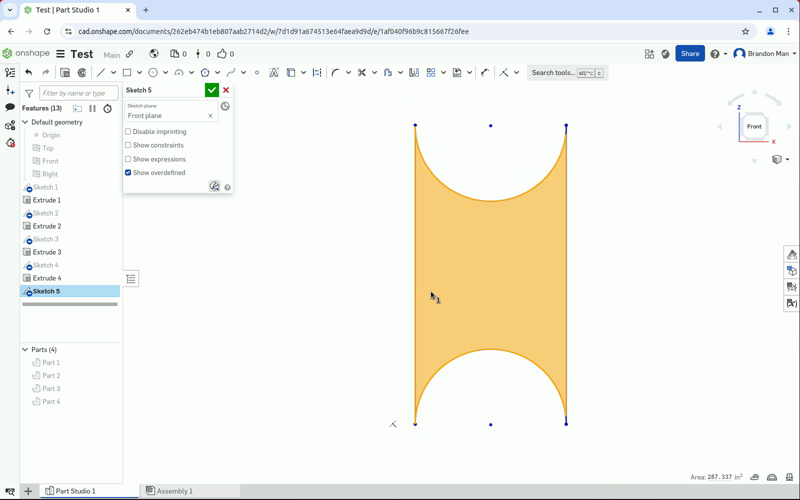
scroll(-6)
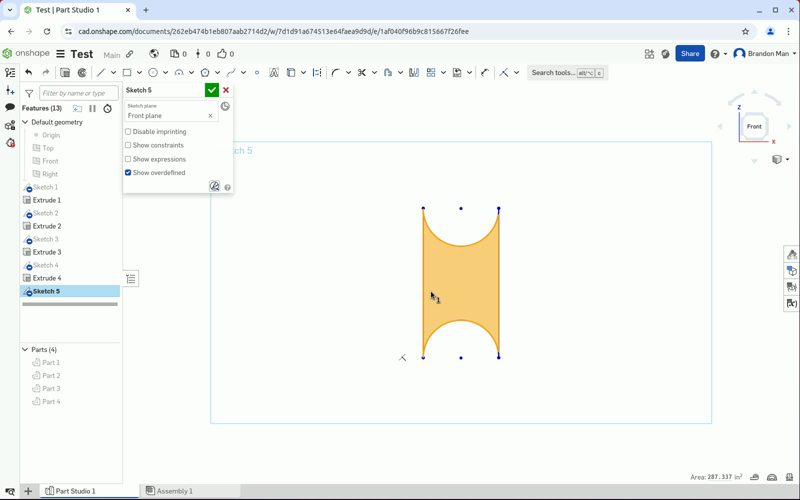
mouse_move(73, 352)
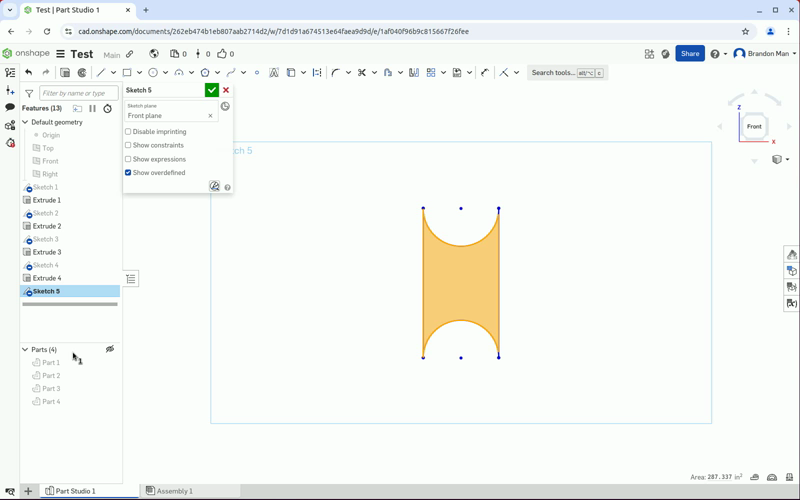
key(shift+y)
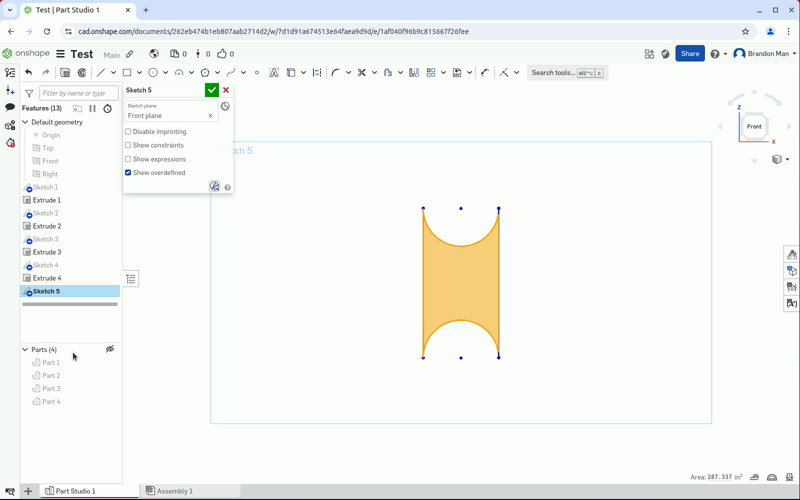
key(shift+e)
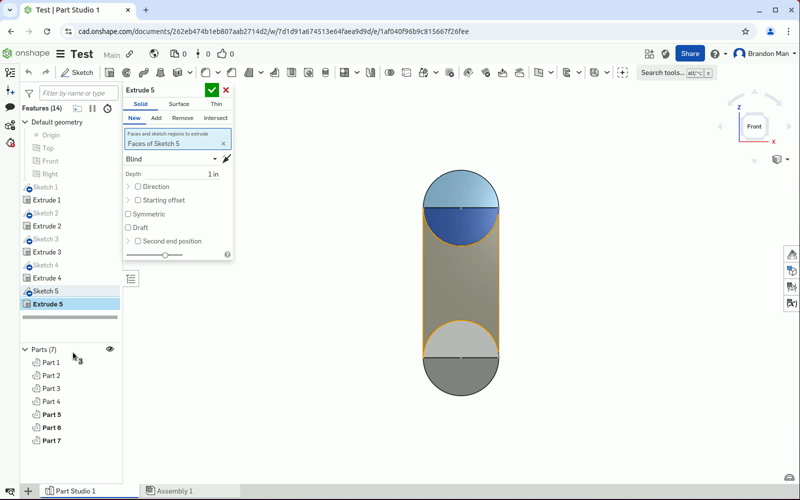
mouse_move(143, 106)
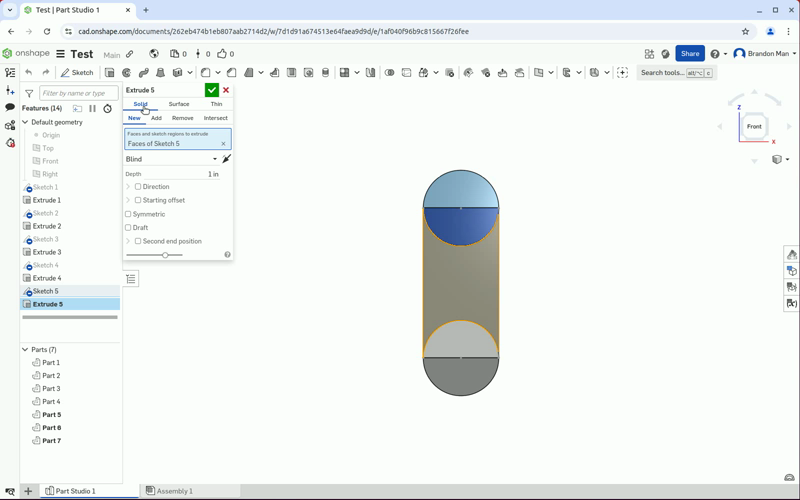
click(143, 106)
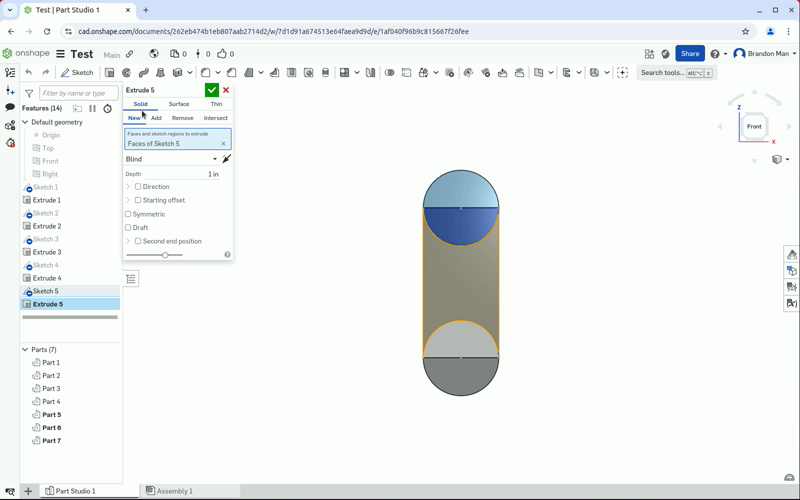
mouse_move(137, 120)
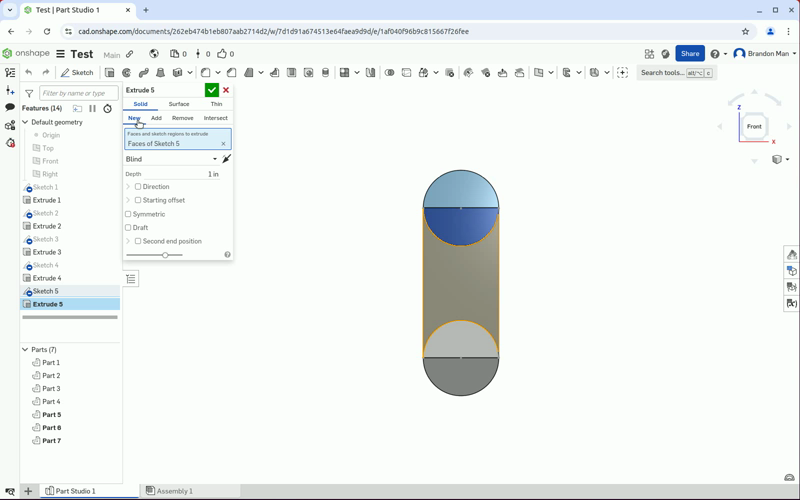
click(137, 120)
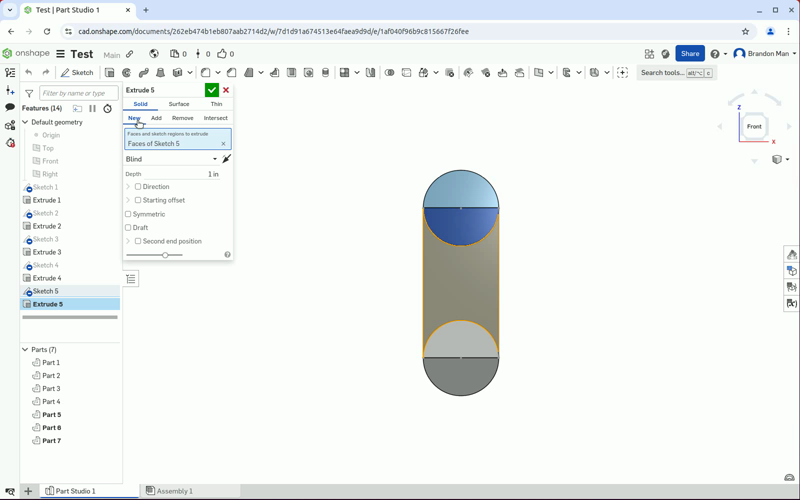
key(tab, 4)
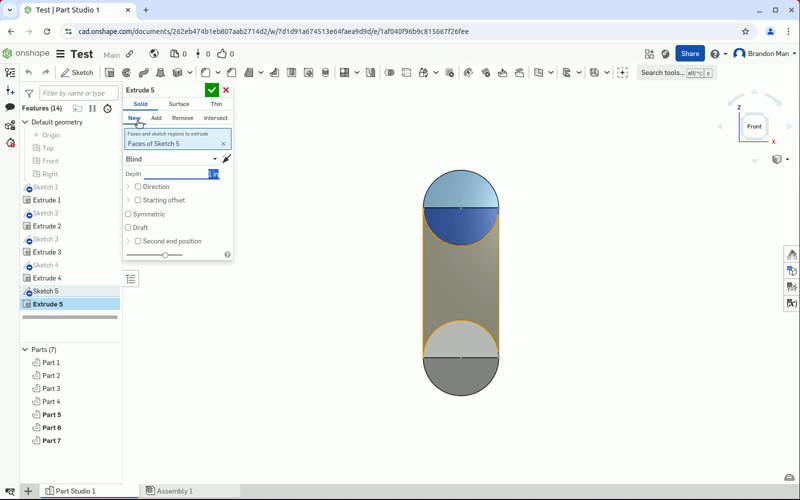
text(10.351)
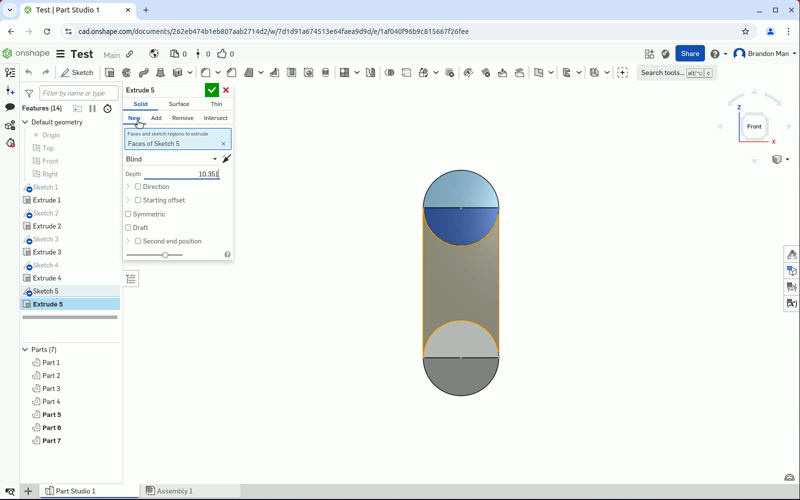
key(enter)
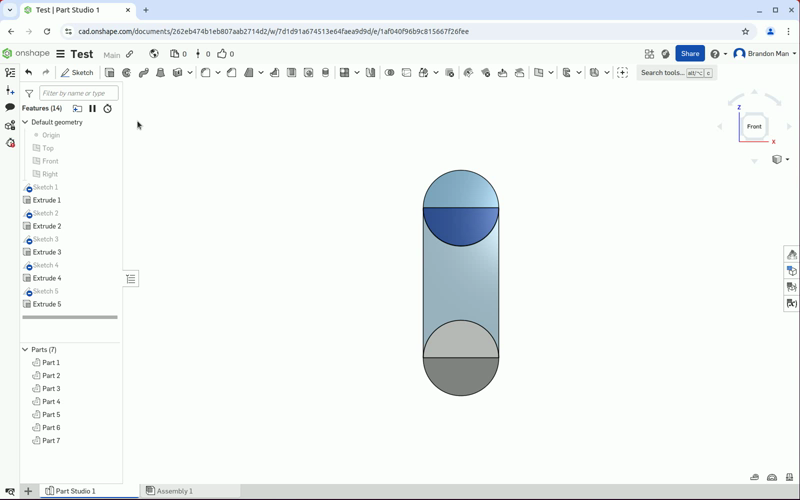
key(shift+h)
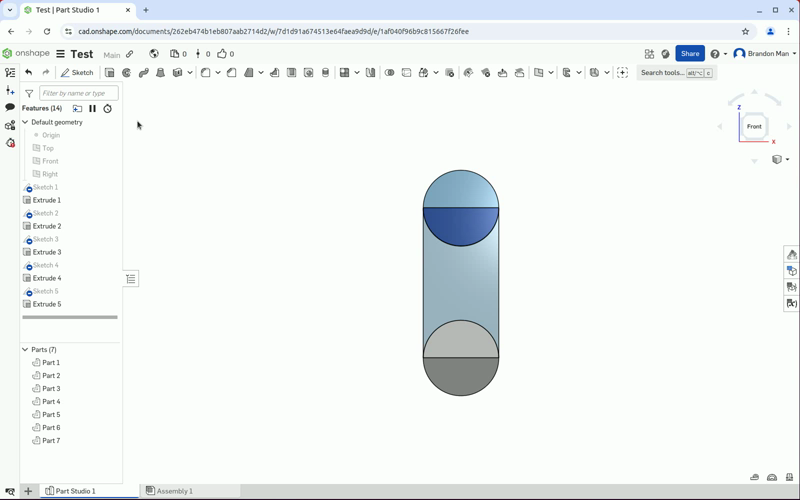
key(shift+h)
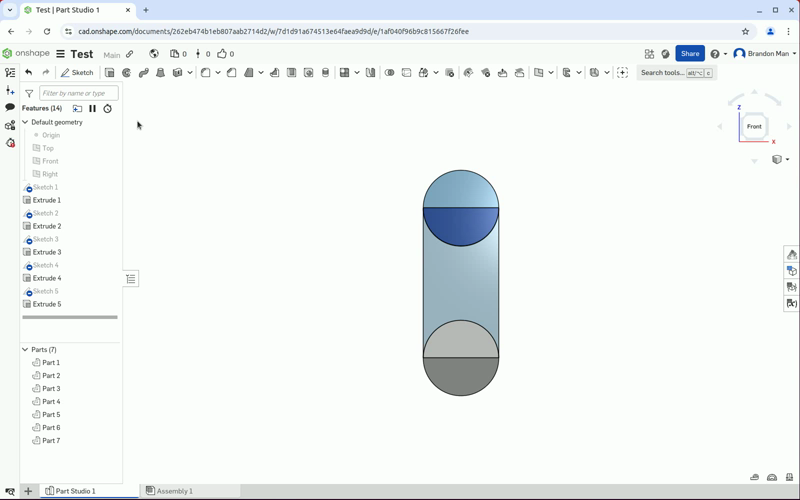
mouse_move(73, 189)
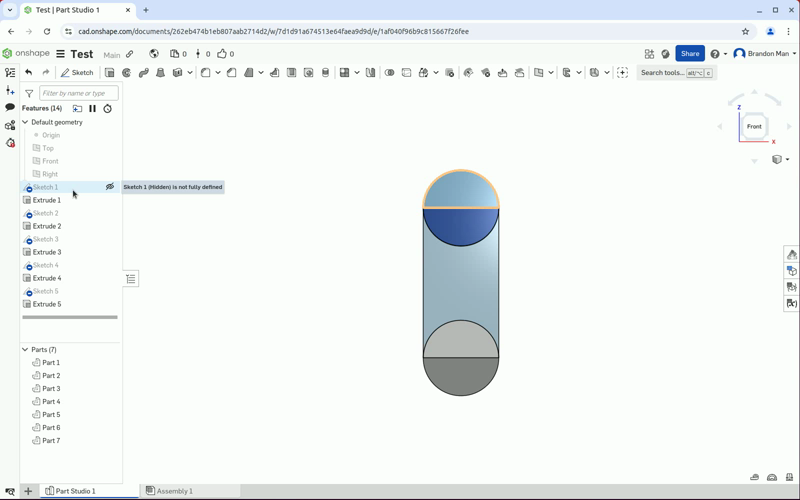
click(73, 189)
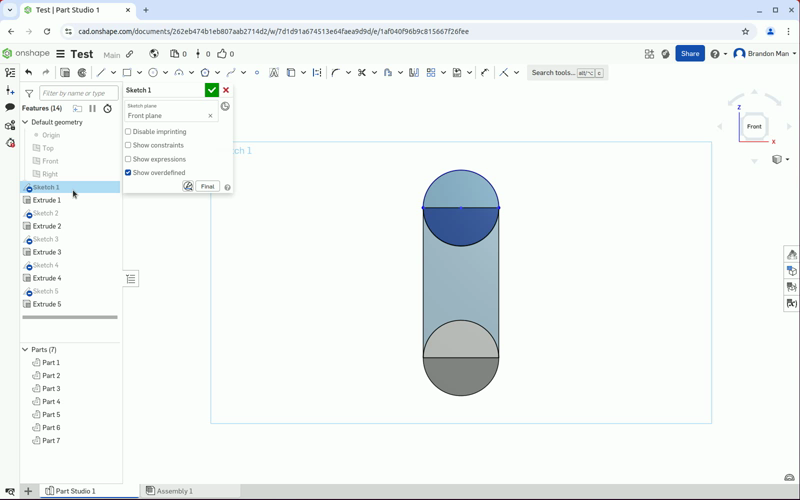
mouse_move(229, 92)
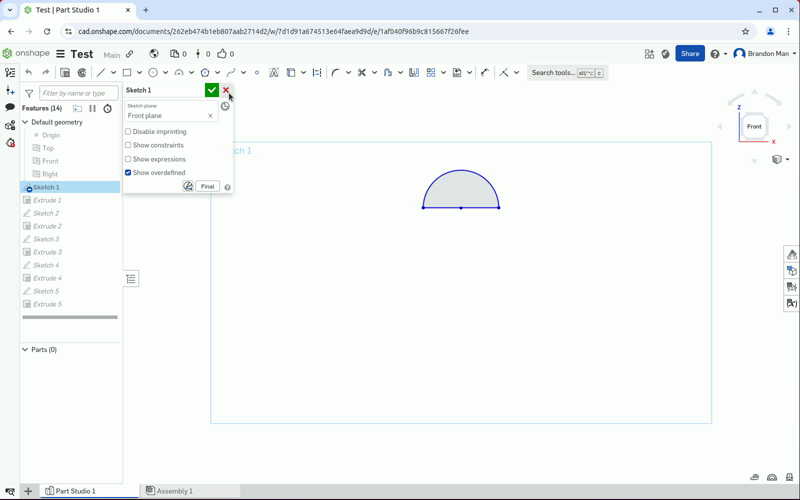
click(229, 92)
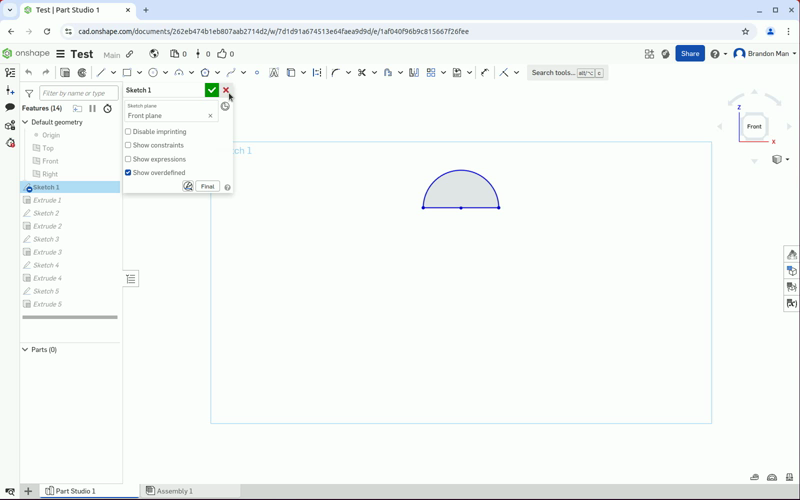
key(shift+s)
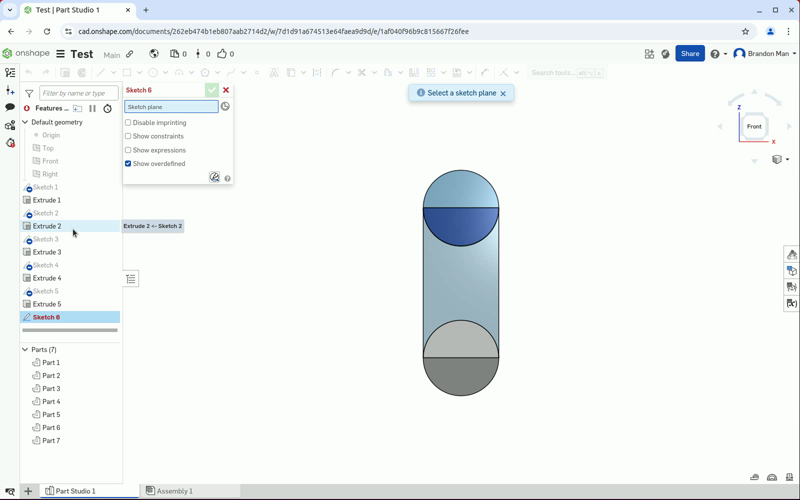
scroll(3)
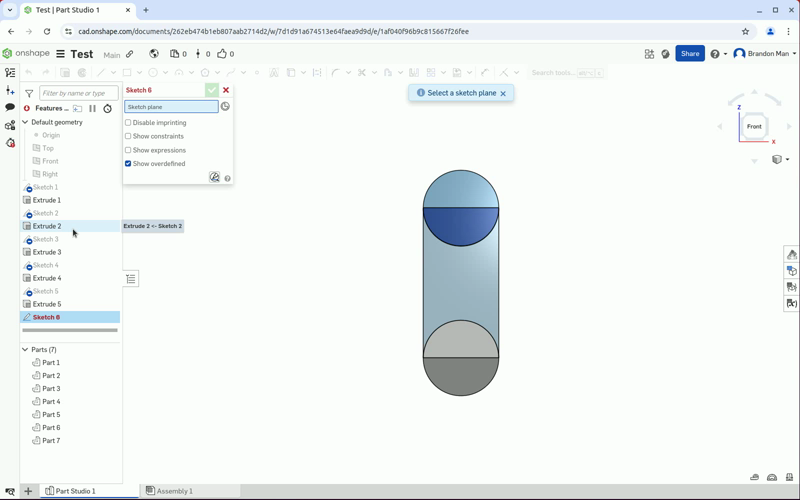
mouse_move(73, 163)
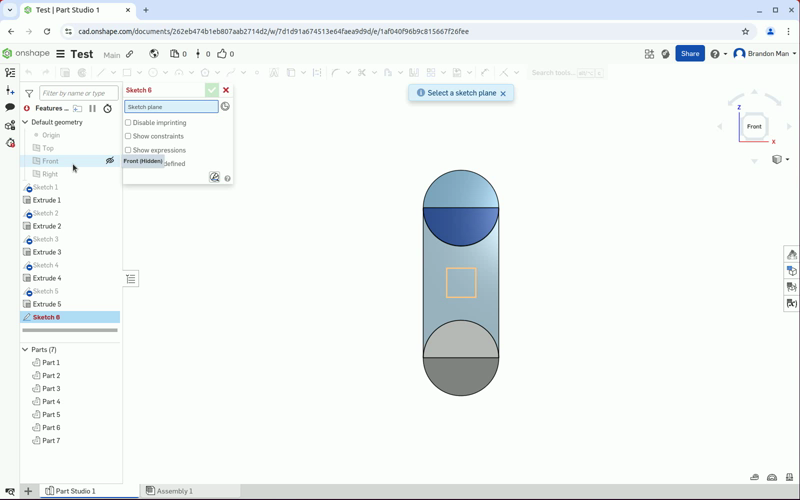
click(73, 163)
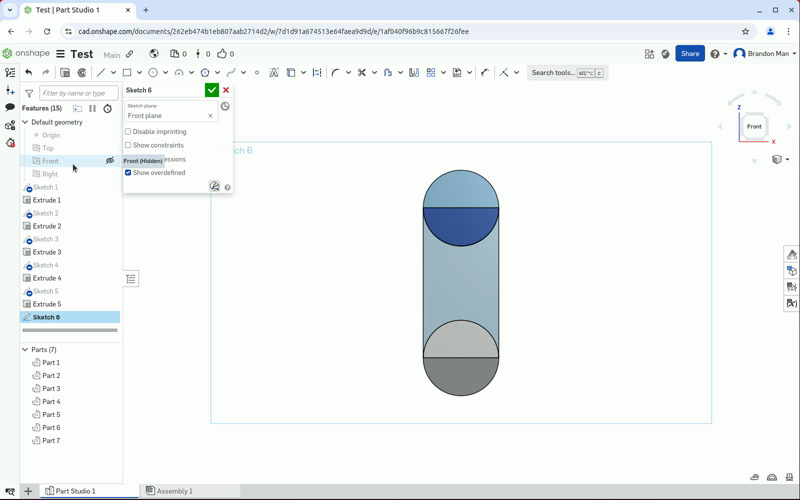
mouse_move(73, 352)
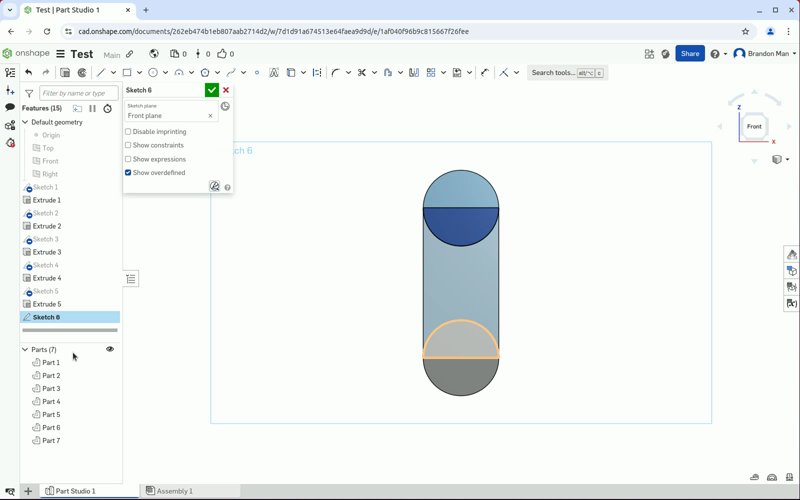
key(y)
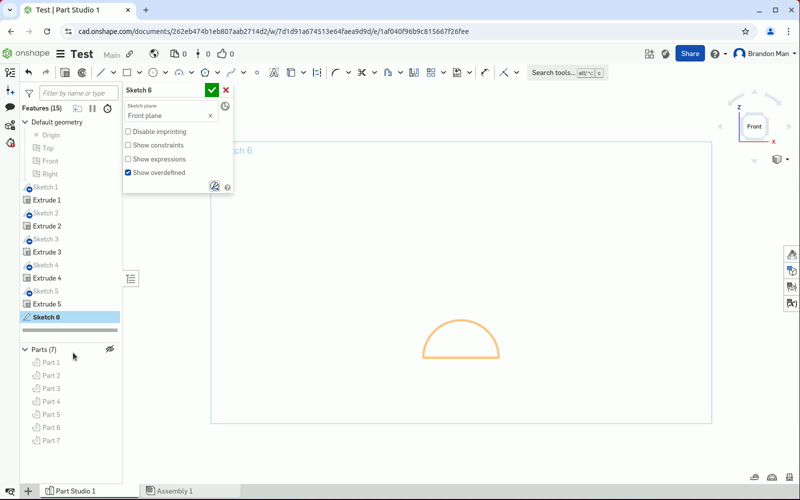
key(c)
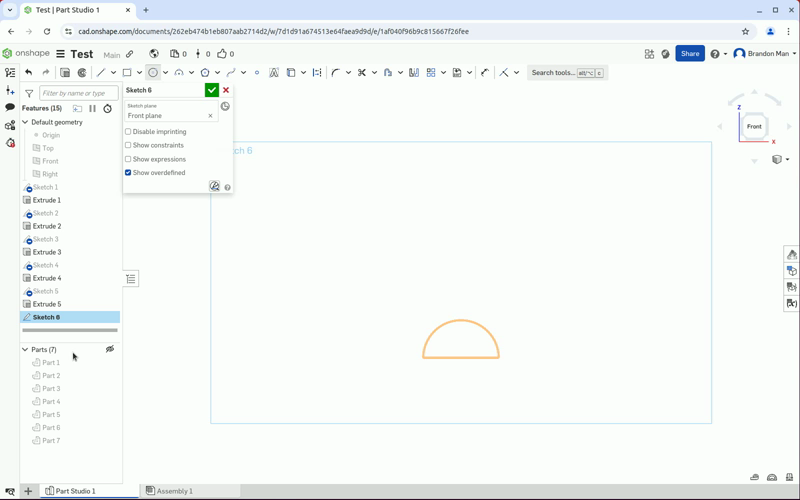
key_down(shift)
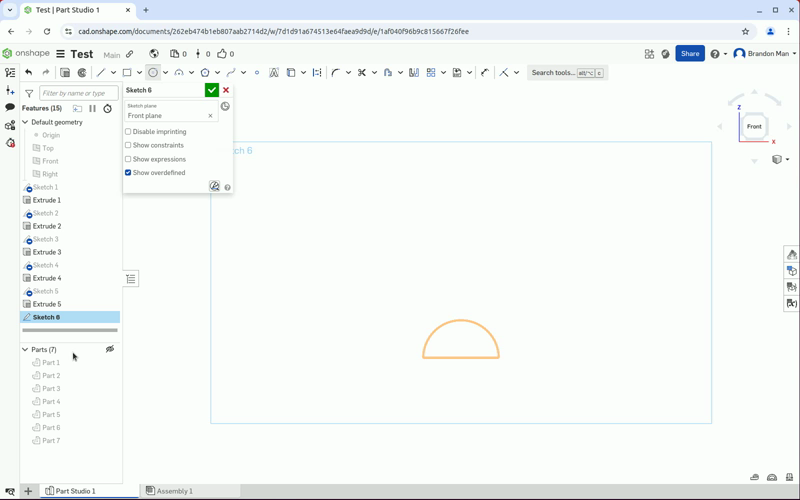
mouse_move(461, 206)
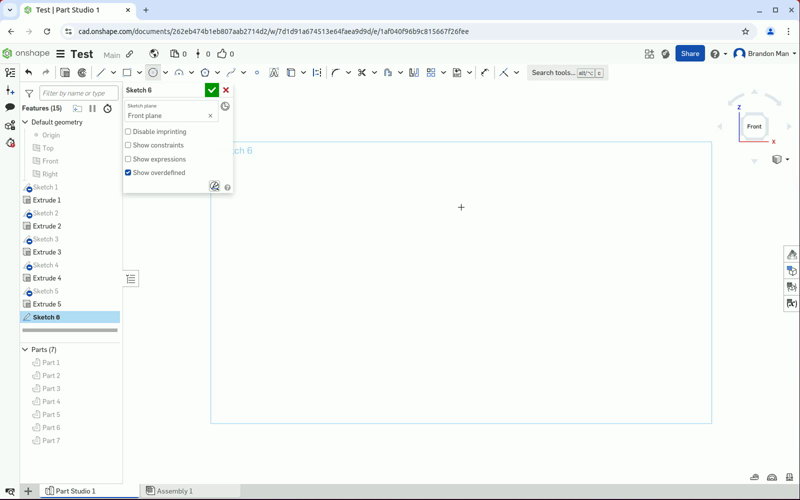
click(461, 206)
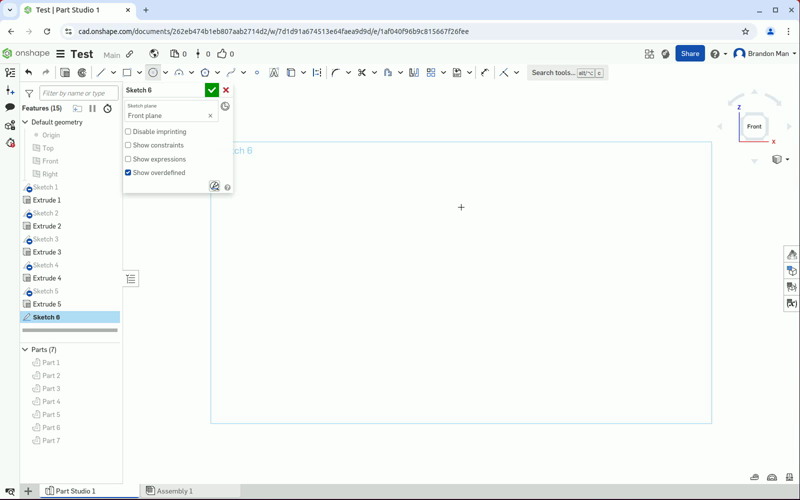
key_up(shift)
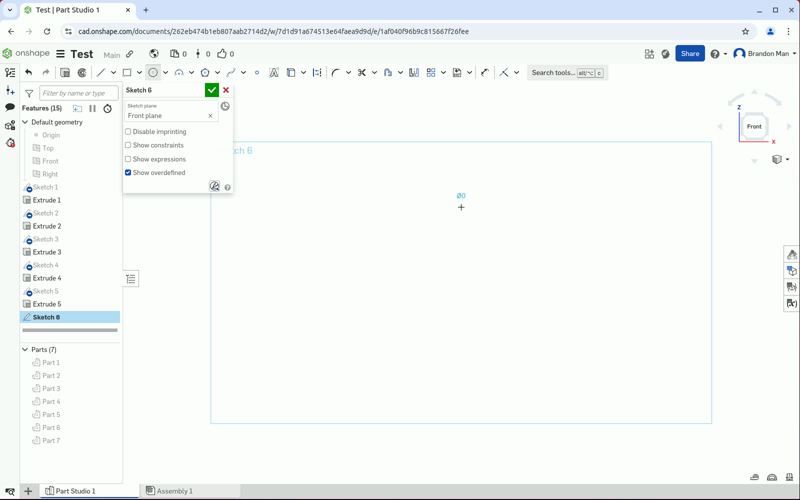
mouse_move(487, 206)
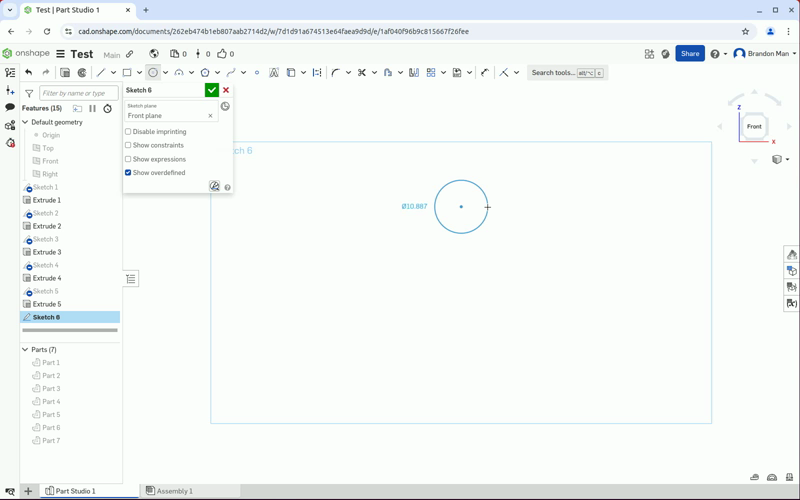
click(487, 206)
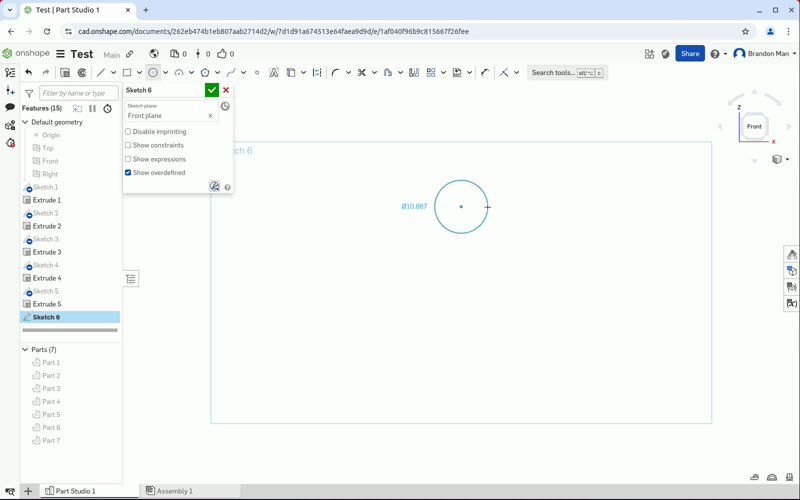
key(esc)
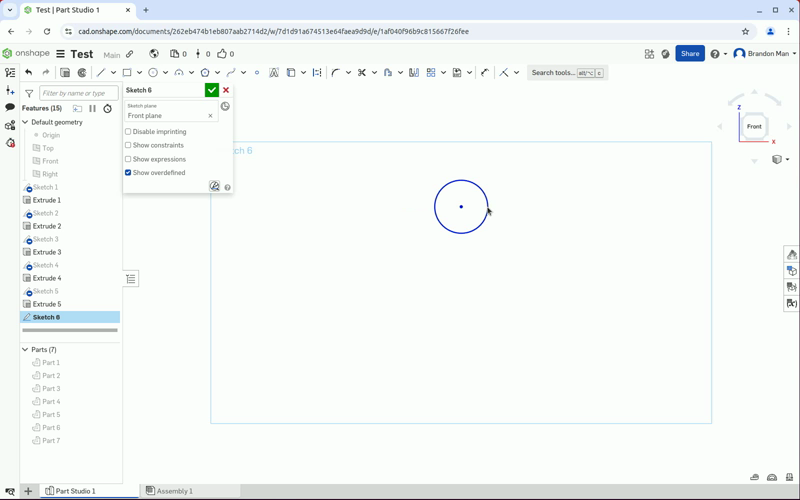
mouse_move(474, 227)
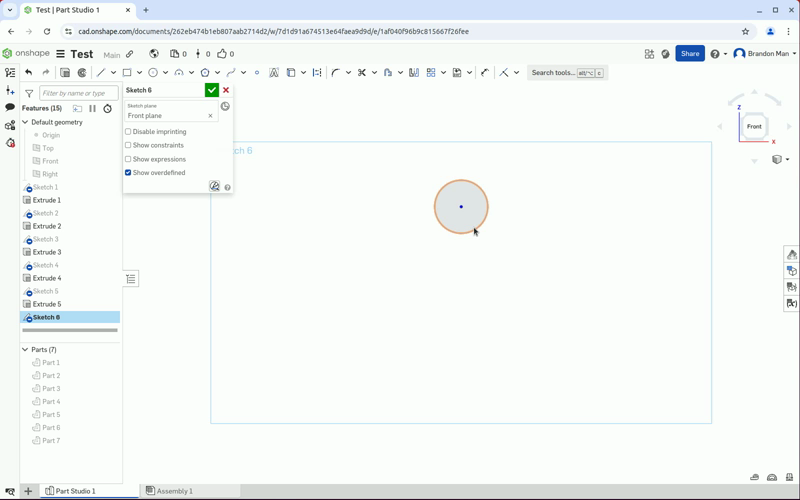
click(474, 227)
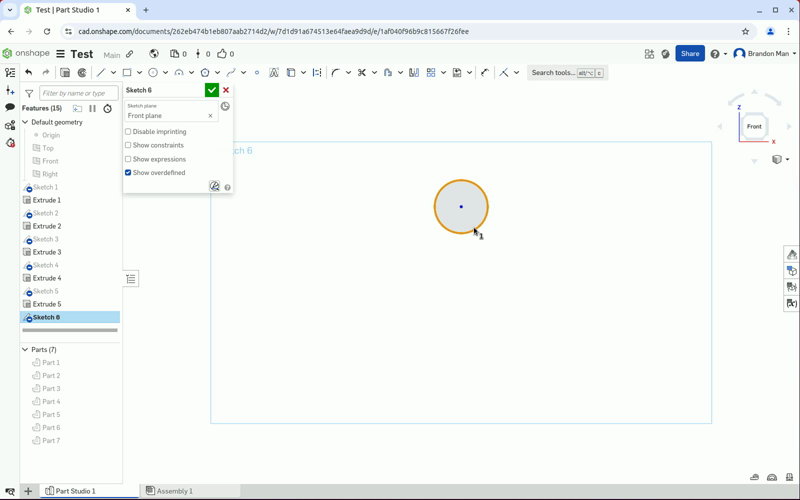
mouse_move(73, 352)
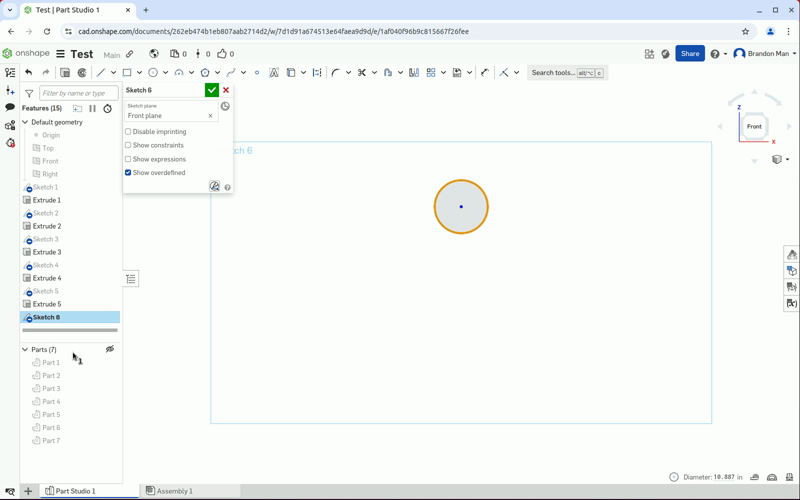
key(shift+y)
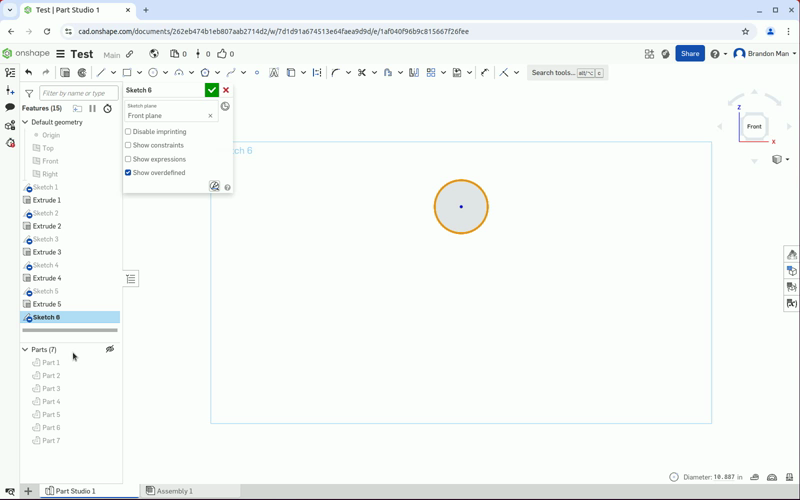
key(shift+e)
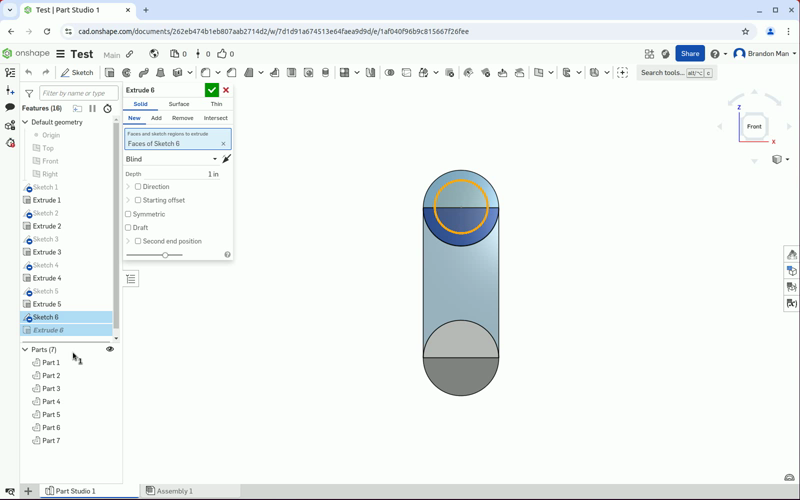
mouse_move(143, 106)
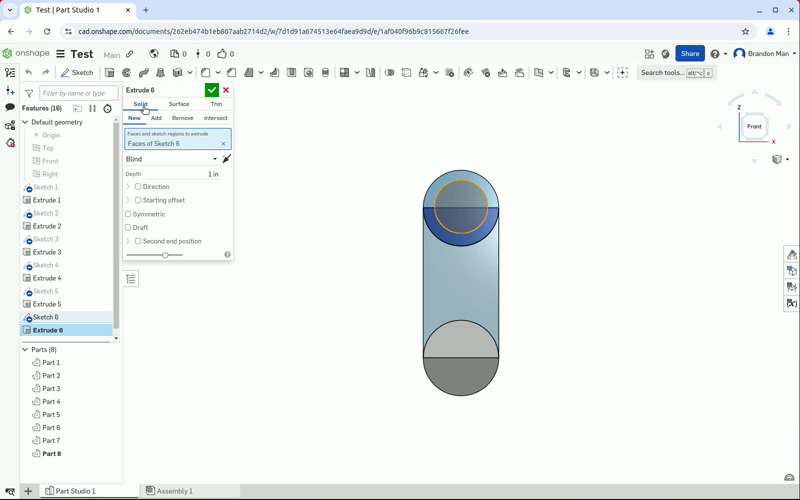
click(143, 106)
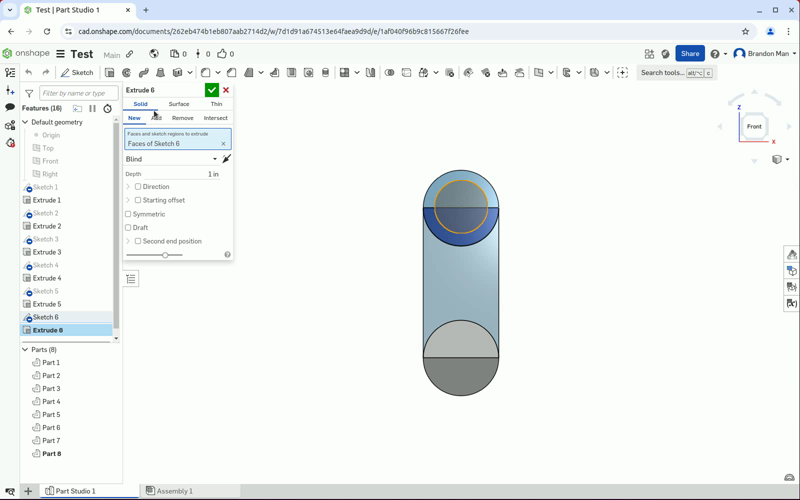
mouse_move(186, 120)
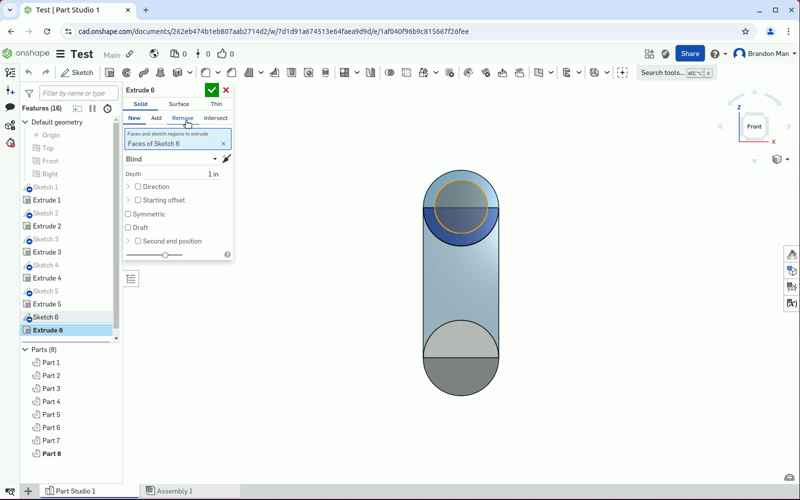
click(186, 120)
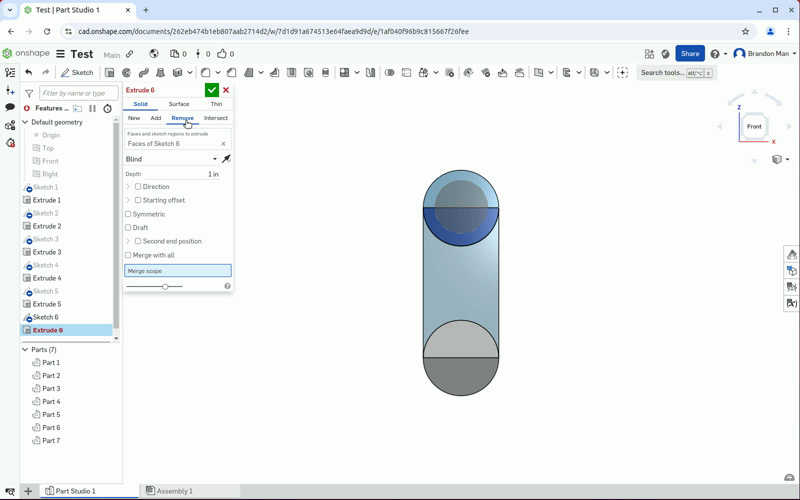
key(tab, 4)
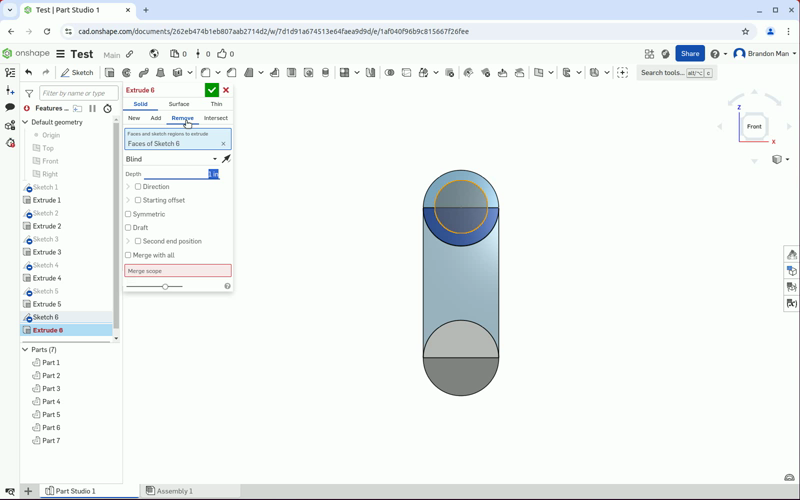
text(-30.57)
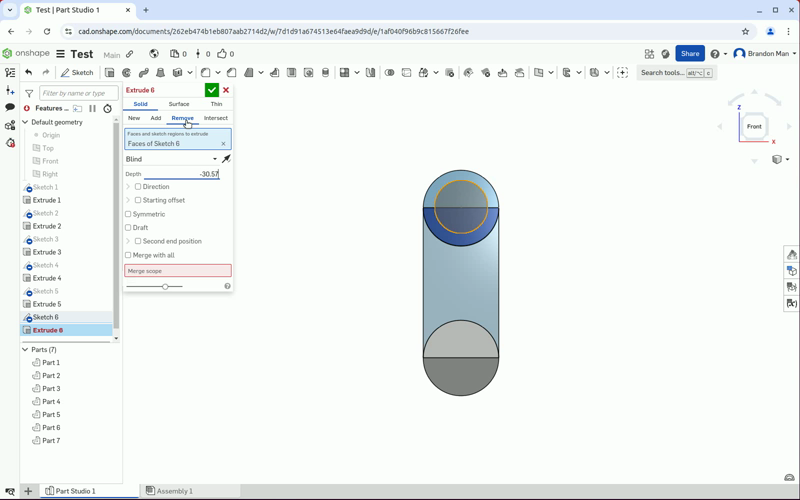
key(tab, 6)
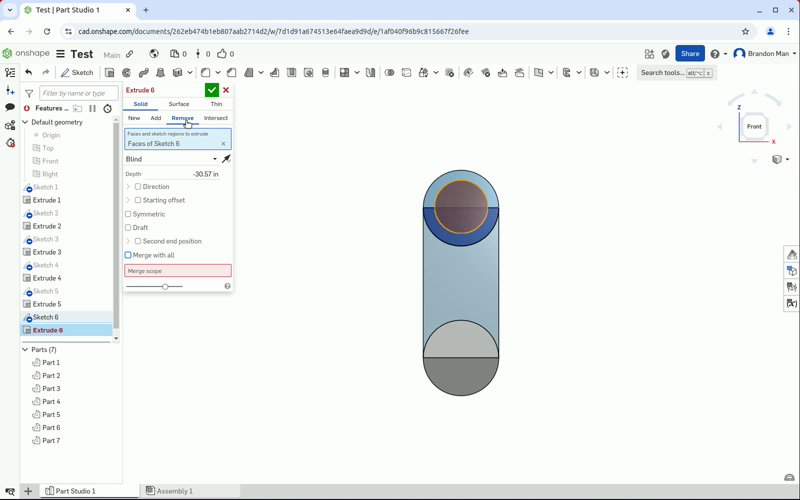
key(space)
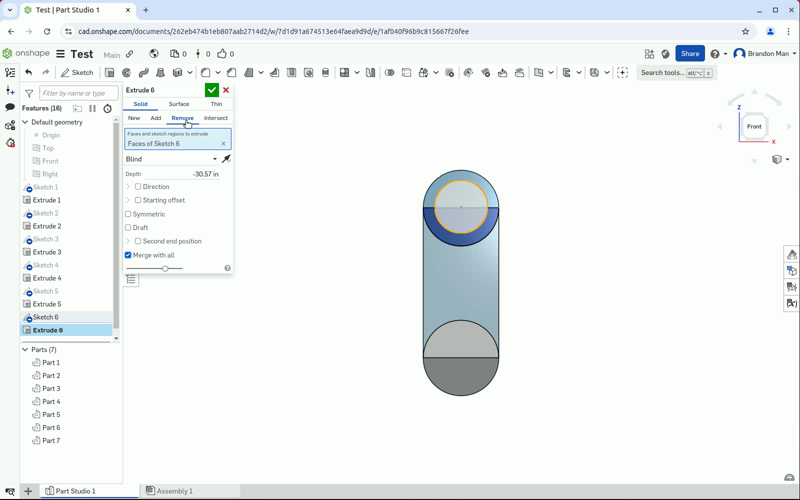
key(enter)
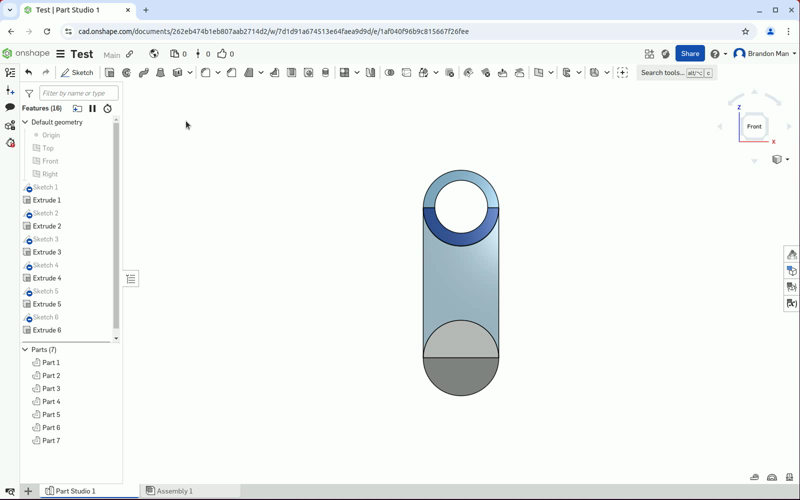
key(shift+h)
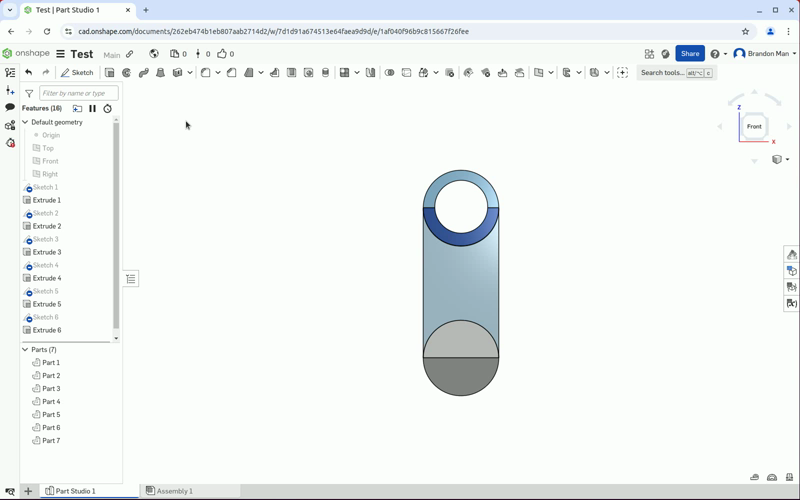
key(shift+h)
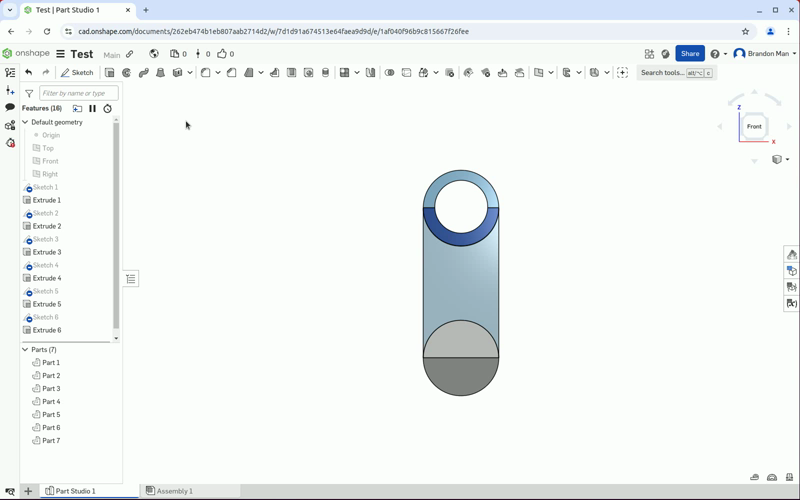
mouse_move(69, 189)
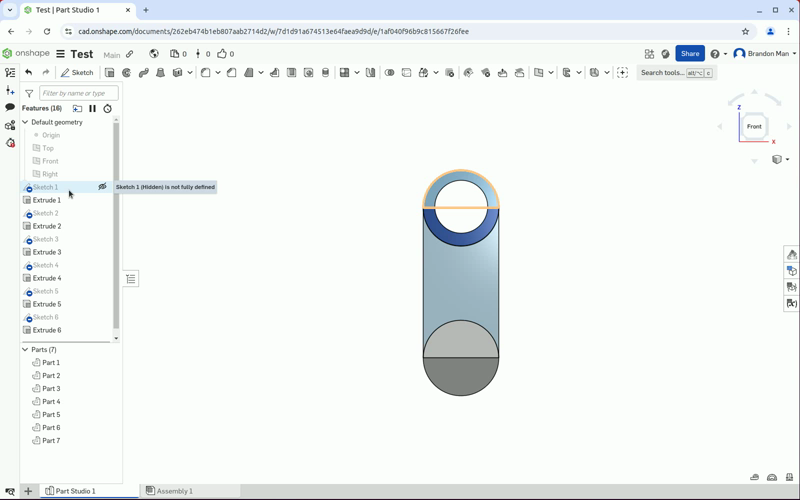
click(69, 189)
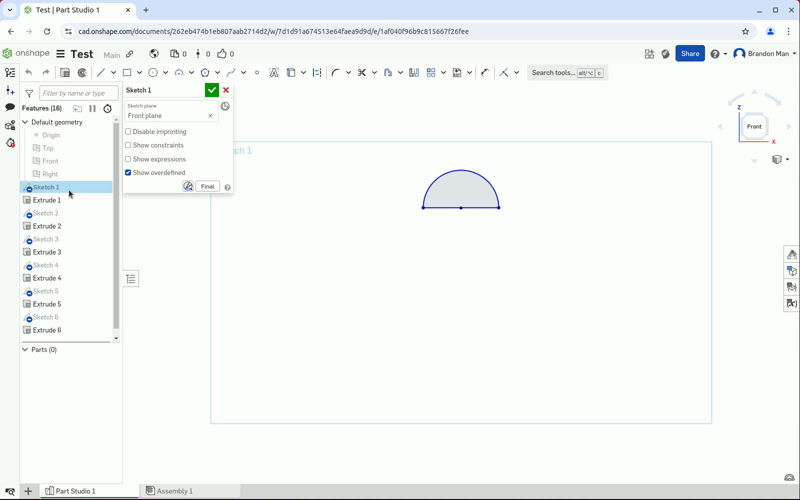
mouse_move(229, 92)
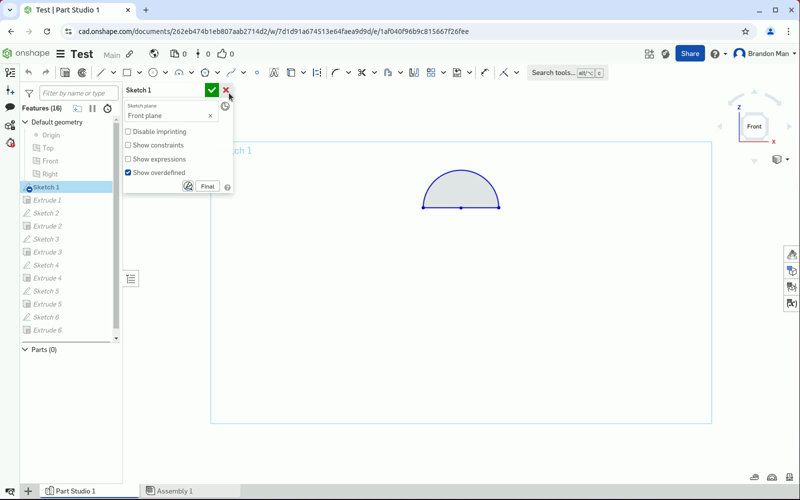
click(229, 92)
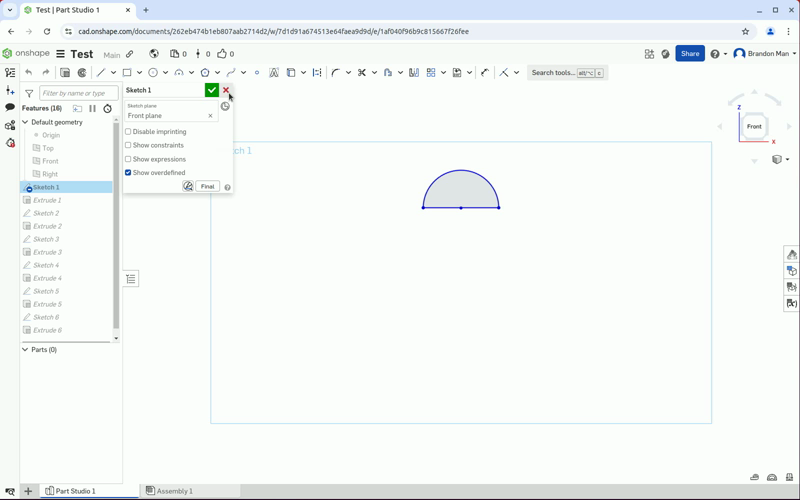
key(shift+s)
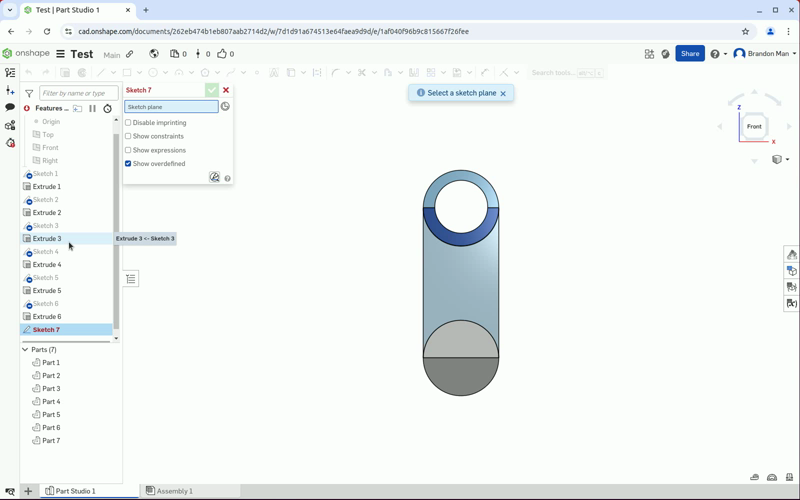
scroll(3)
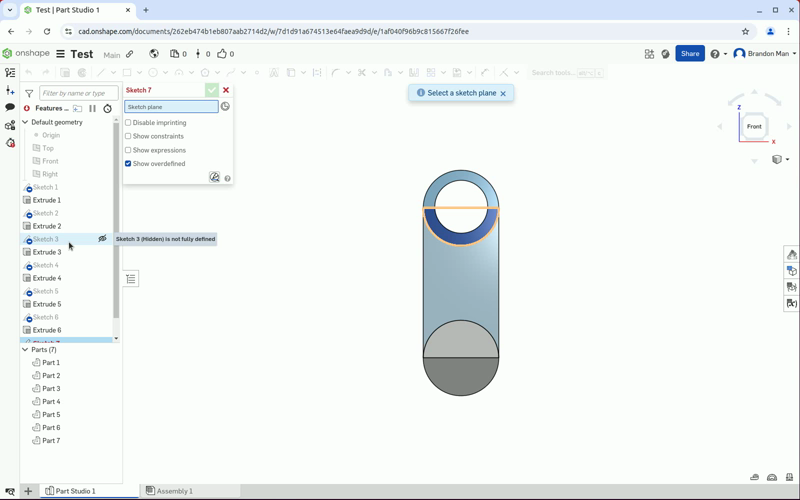
mouse_move(69, 163)
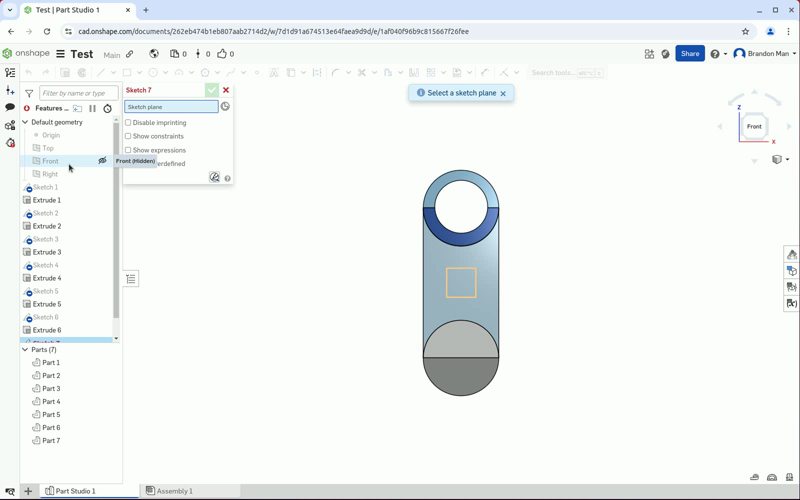
click(69, 163)
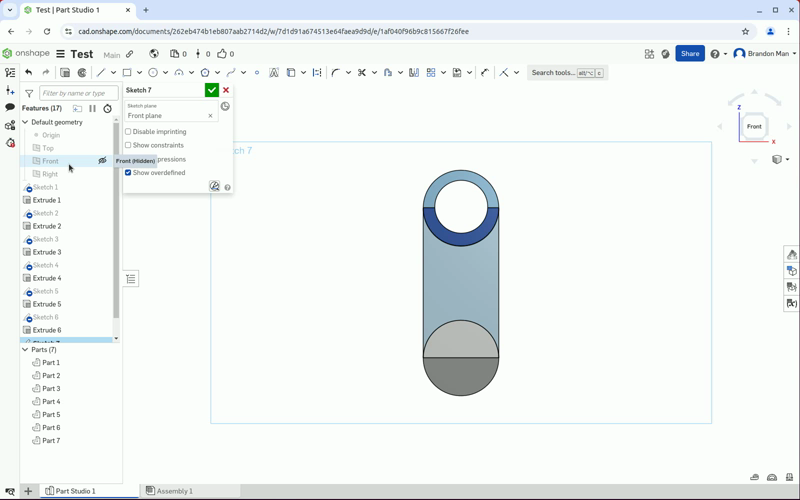
mouse_move(73, 352)
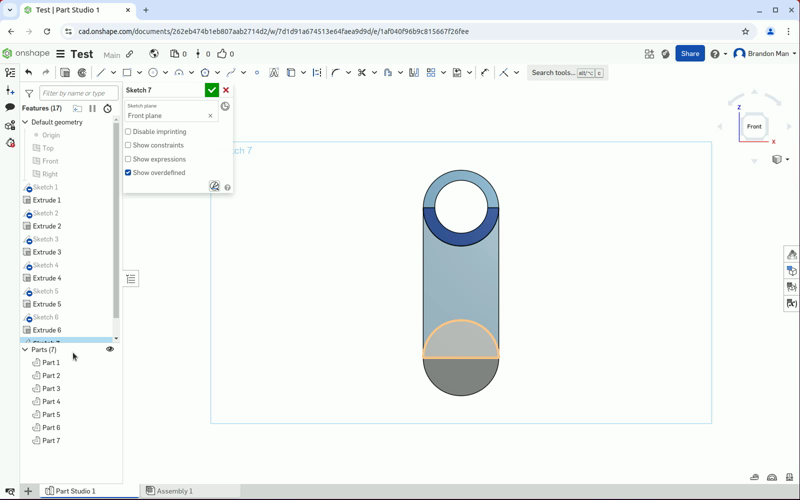
key(y)
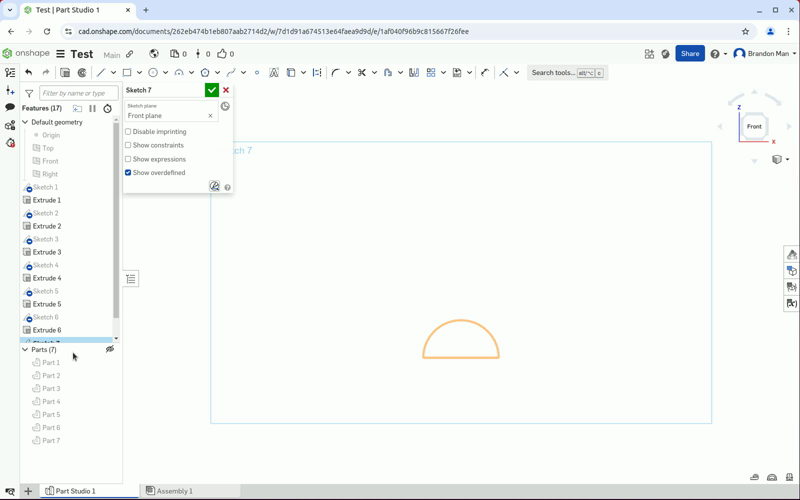
key(c)
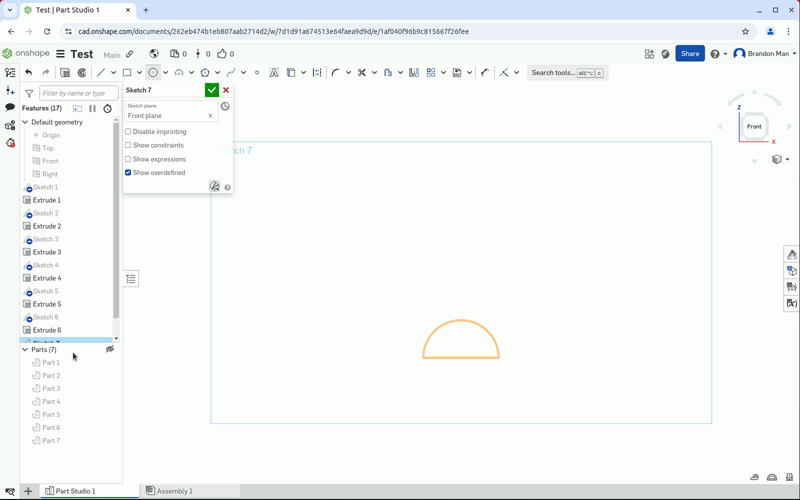
key_down(shift)
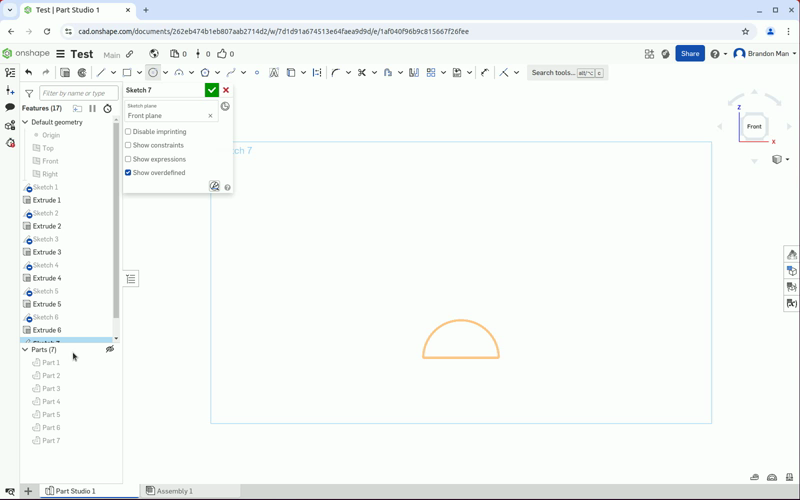
mouse_move(460, 362)
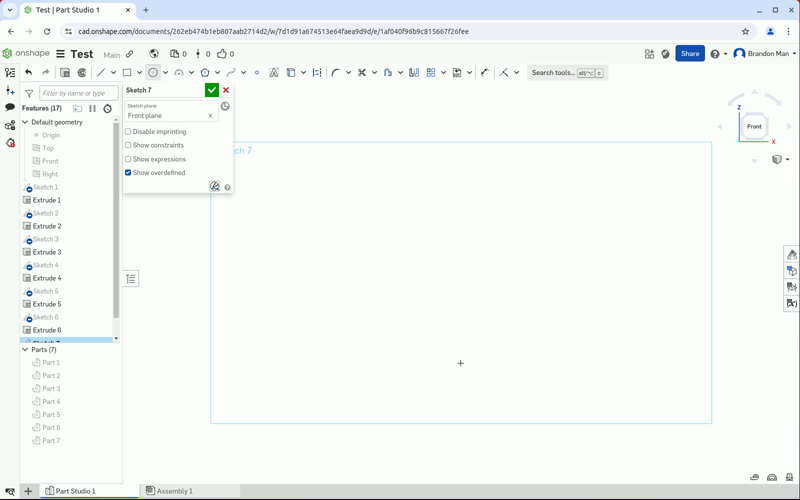
click(460, 362)
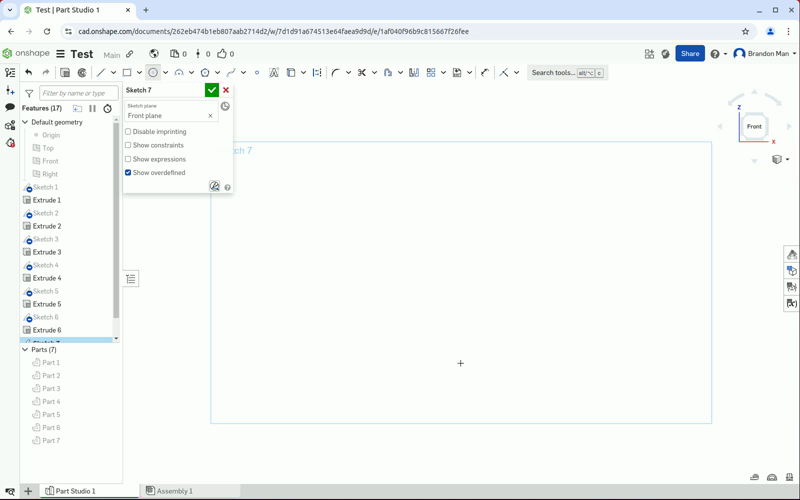
key_up(shift)
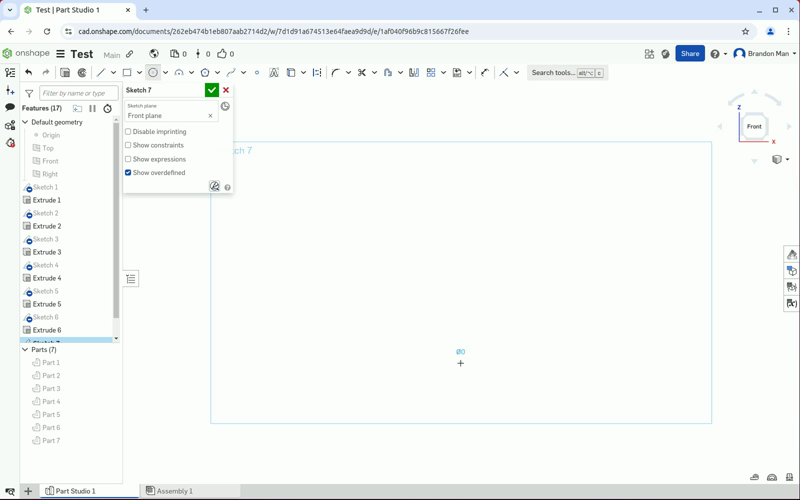
mouse_move(486, 362)
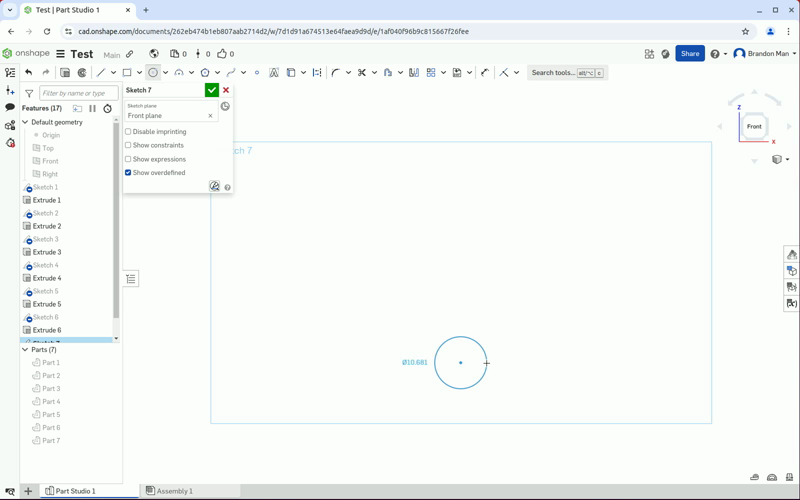
click(486, 362)
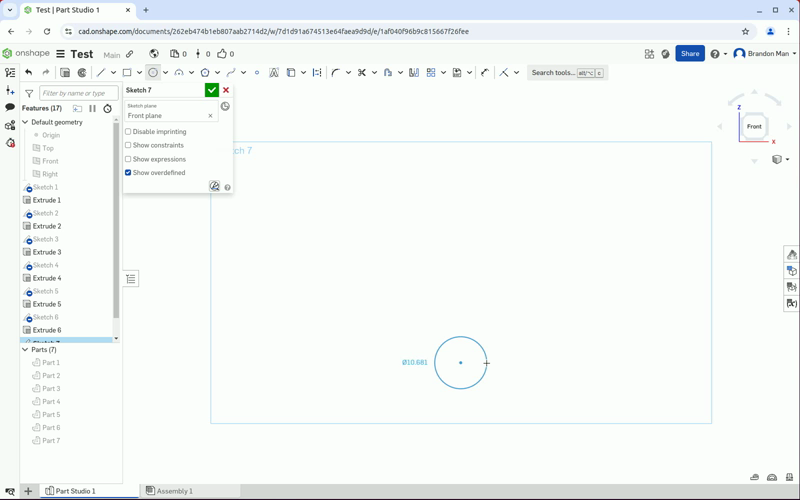
key(esc)
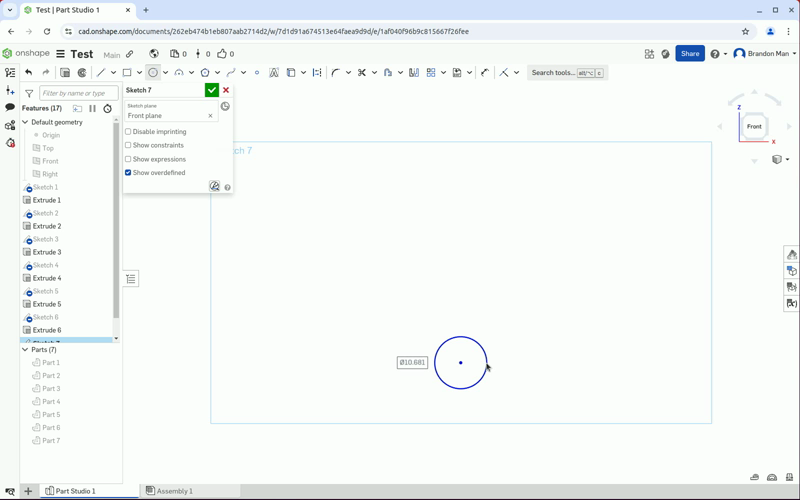
mouse_move(456, 380)
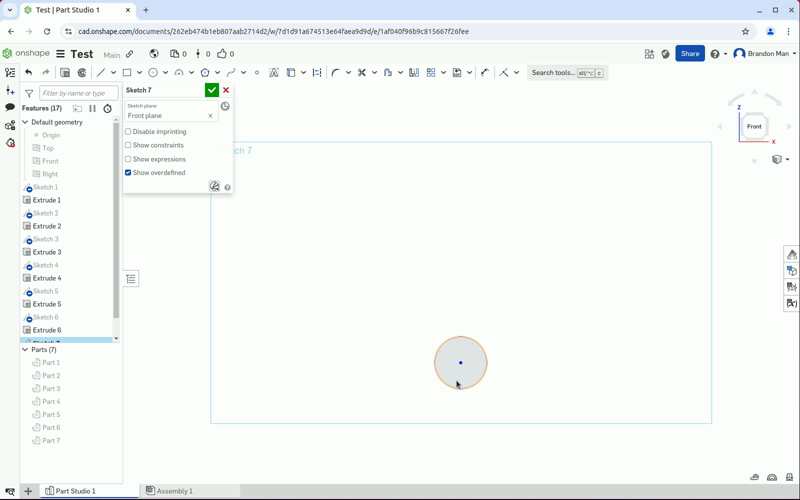
click(456, 380)
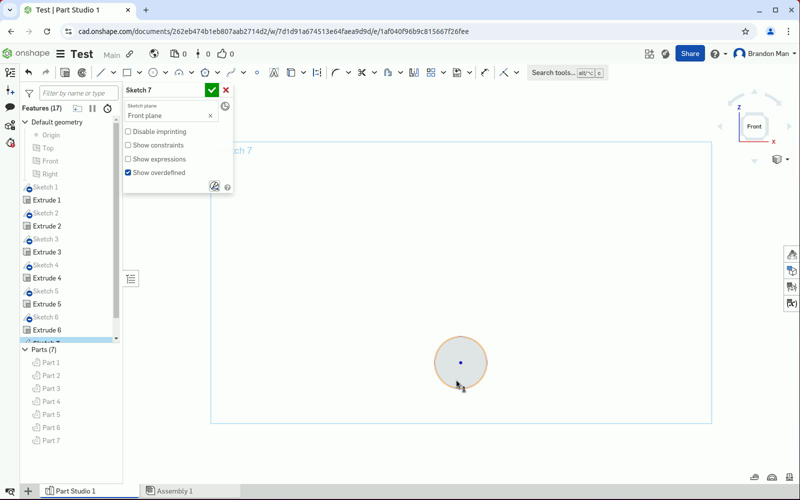
mouse_move(73, 352)
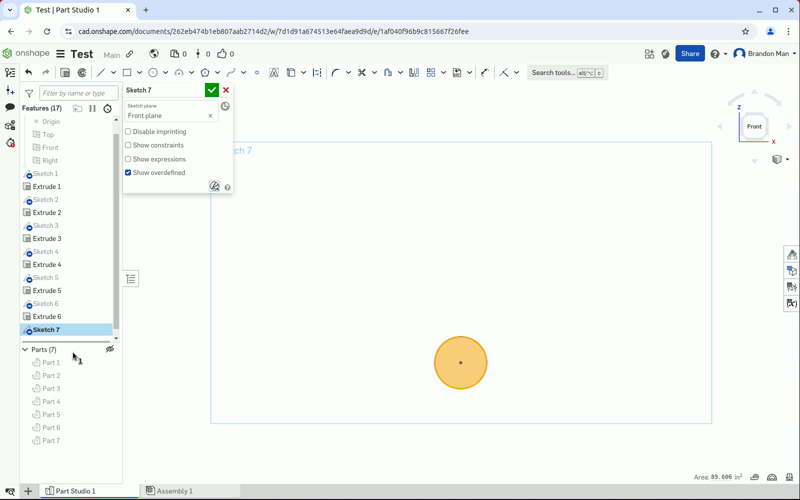
key(shift+y)
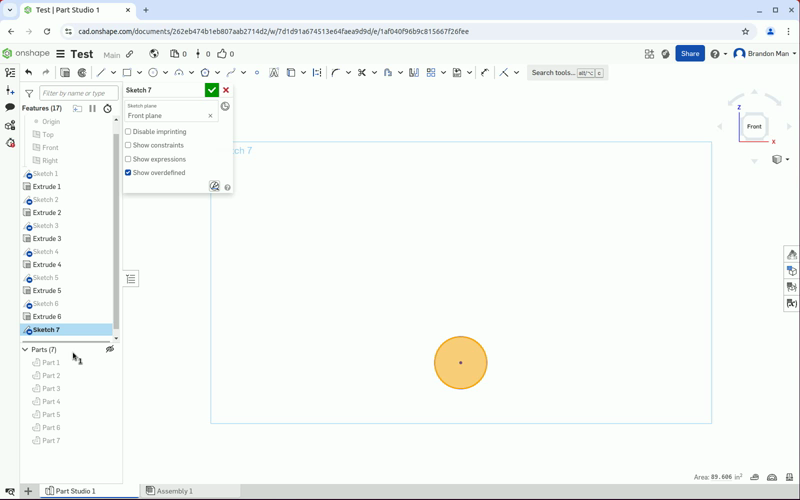
key(shift+e)
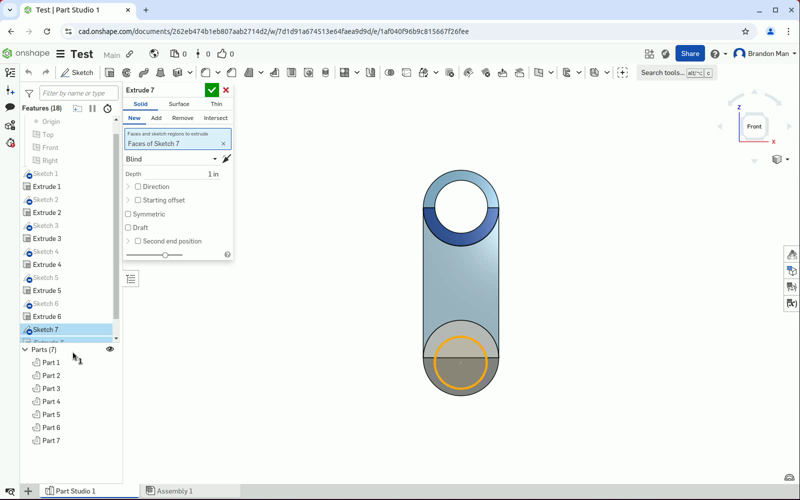
mouse_move(143, 106)
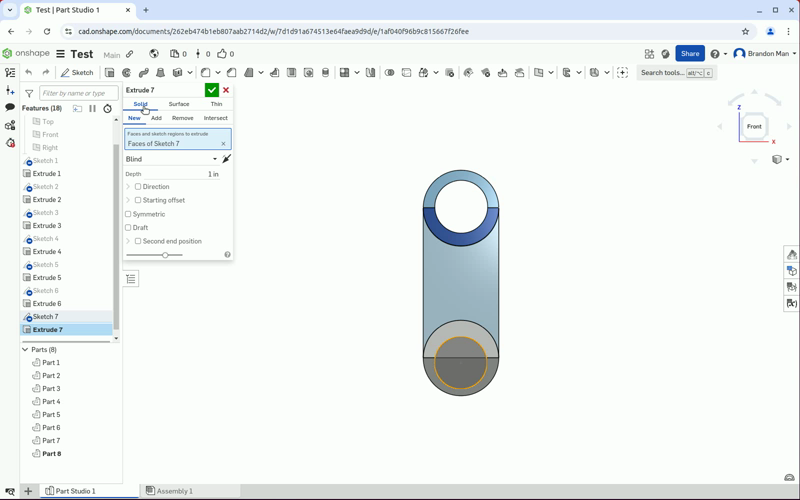
click(143, 106)
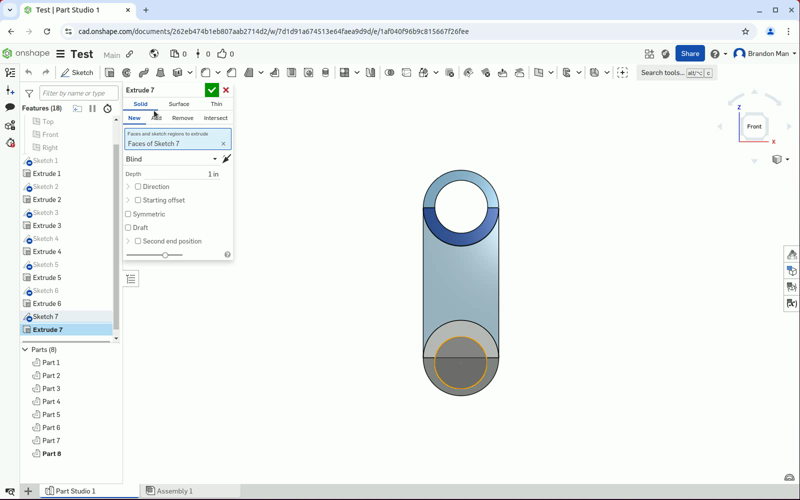
mouse_move(186, 120)
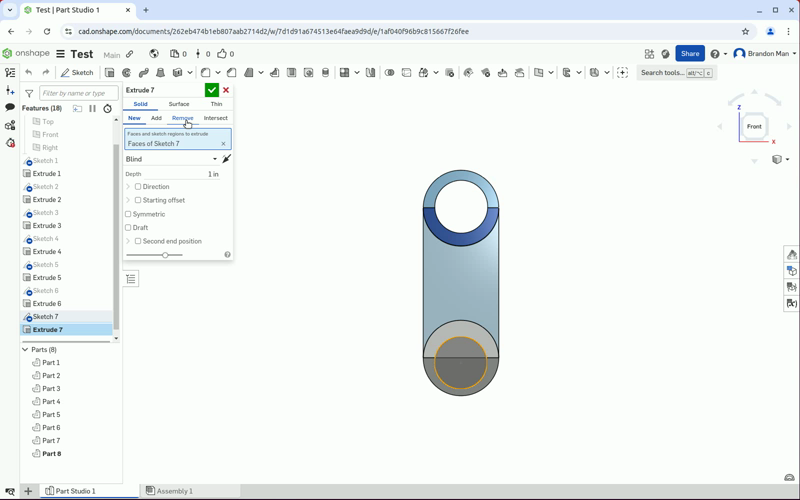
click(186, 120)
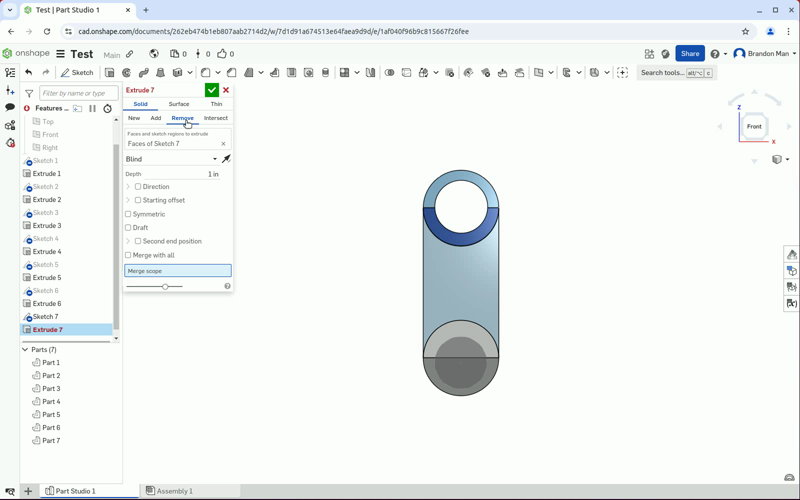
key(tab, 4)
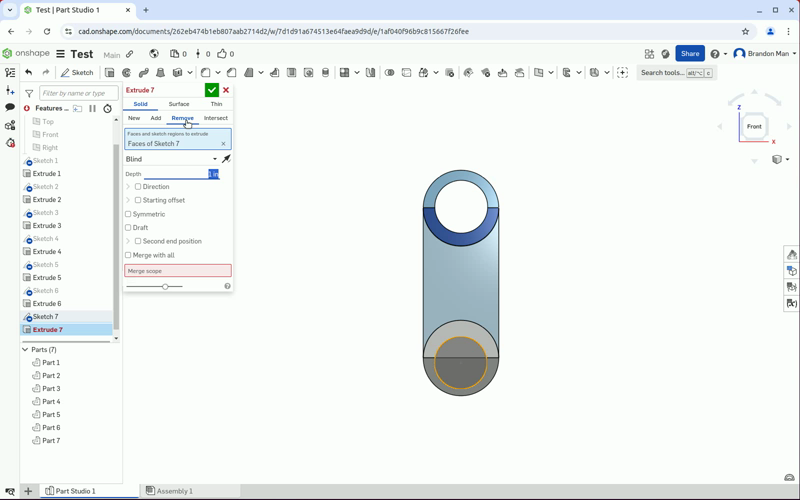
text(-30.57)
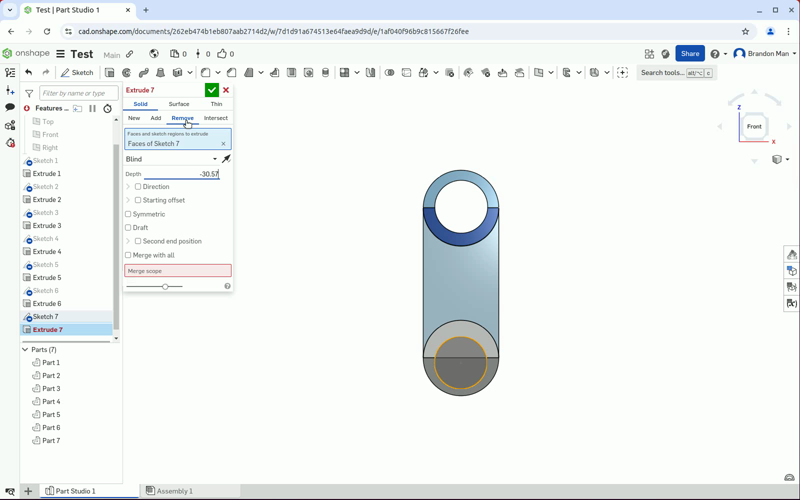
key(tab, 6)
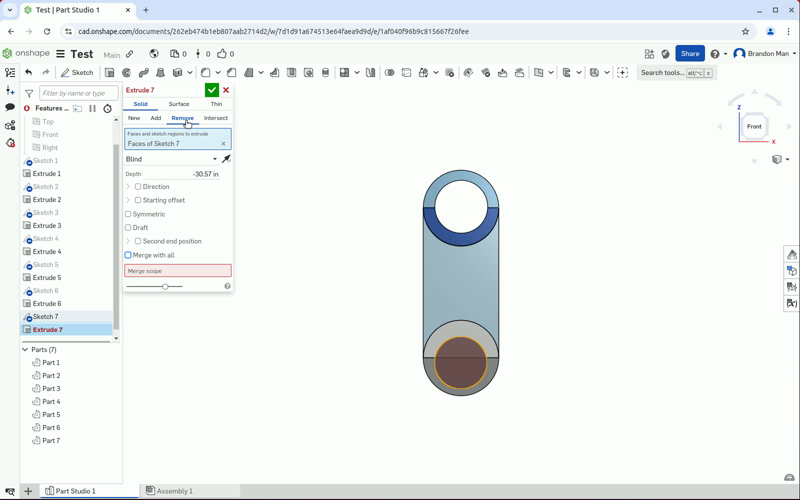
key(space)
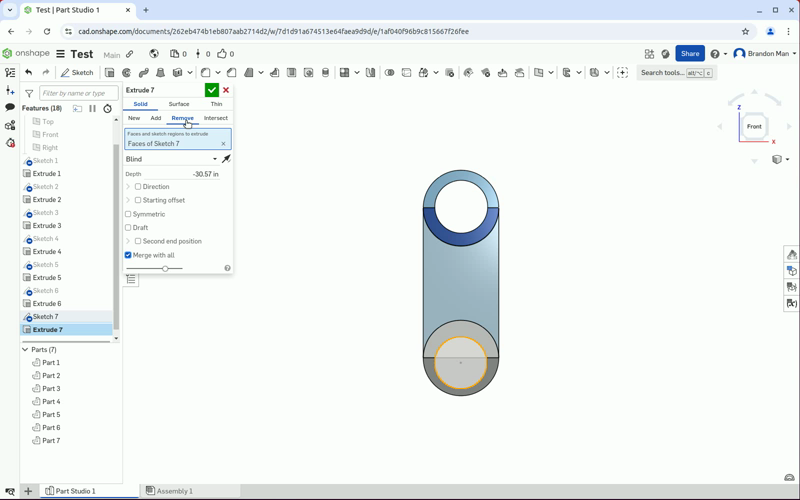
key(enter)
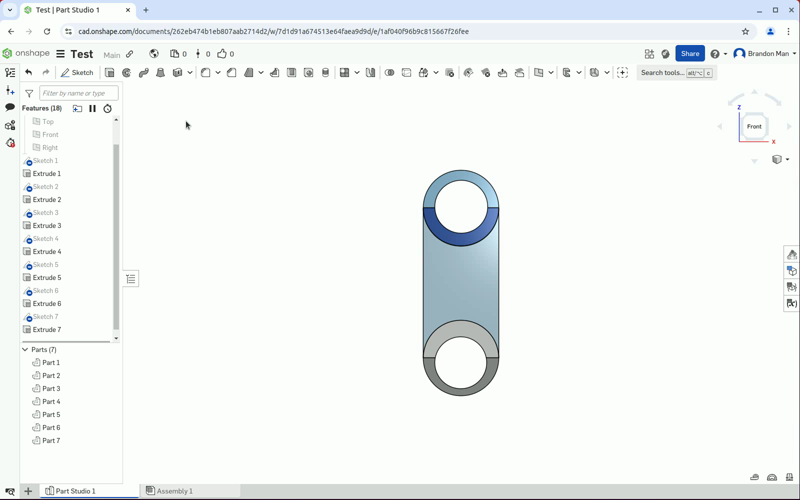
key(shift+h)
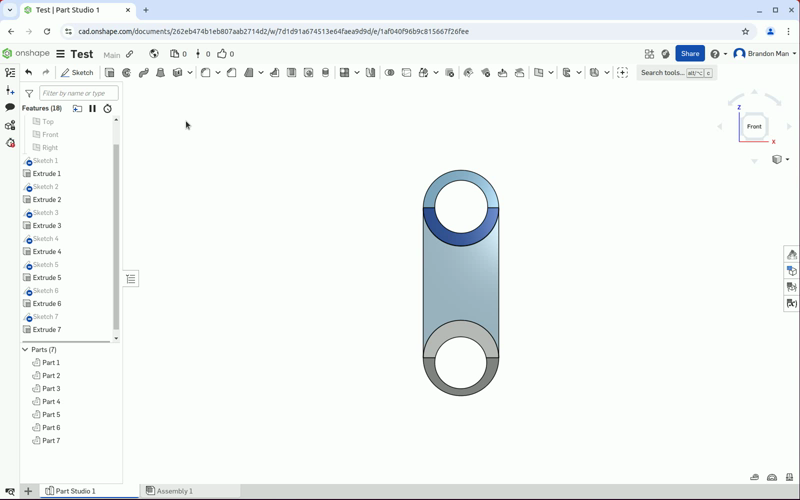
key(shift+h)
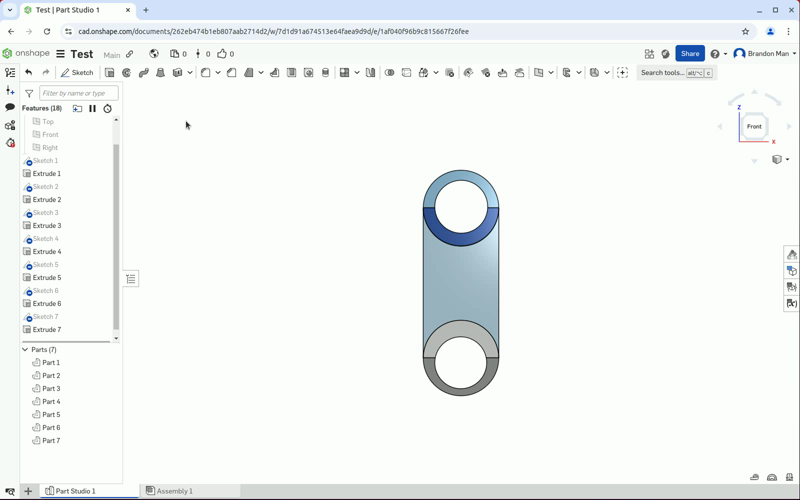
key(shift+7)
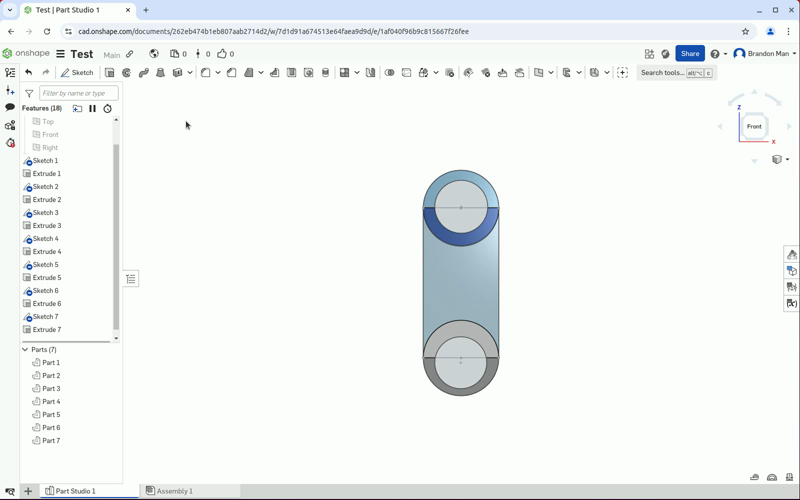
key(left, 2)
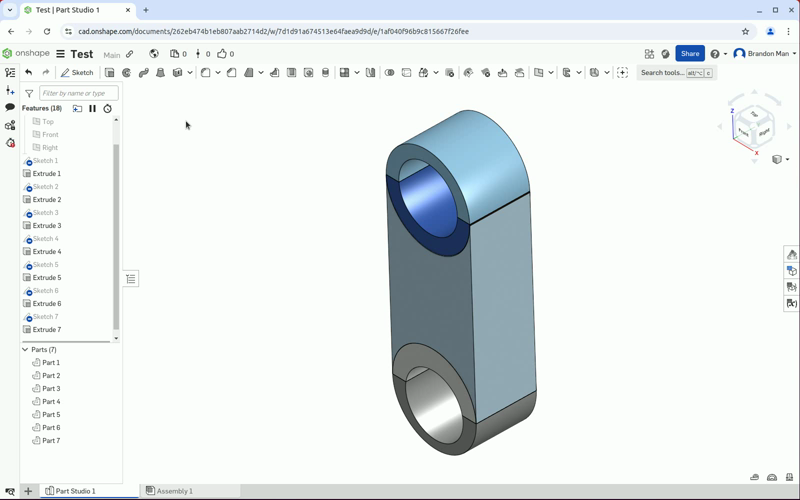
key(down, 2)
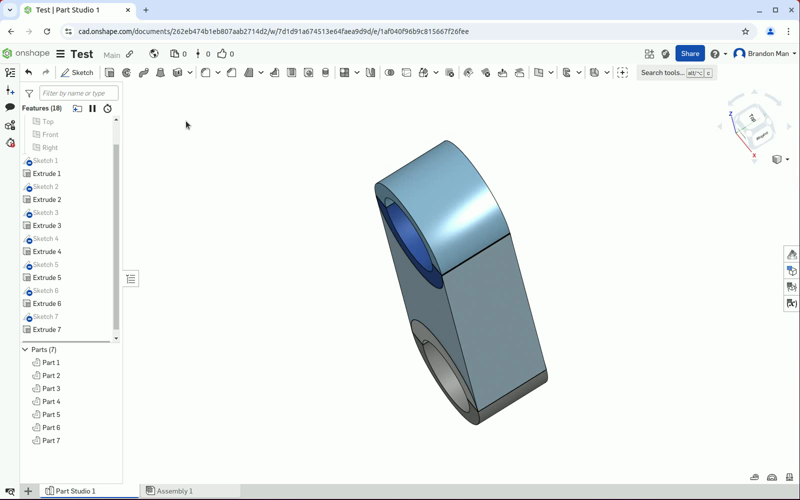
key(up, 2)
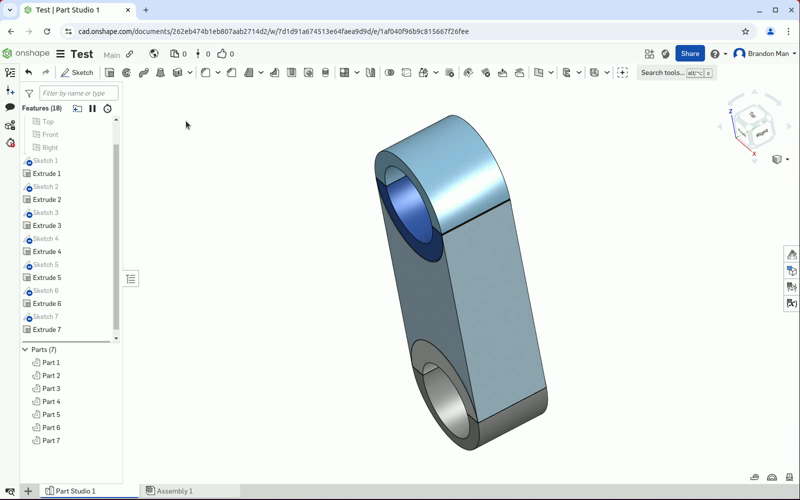
key(right, 2)
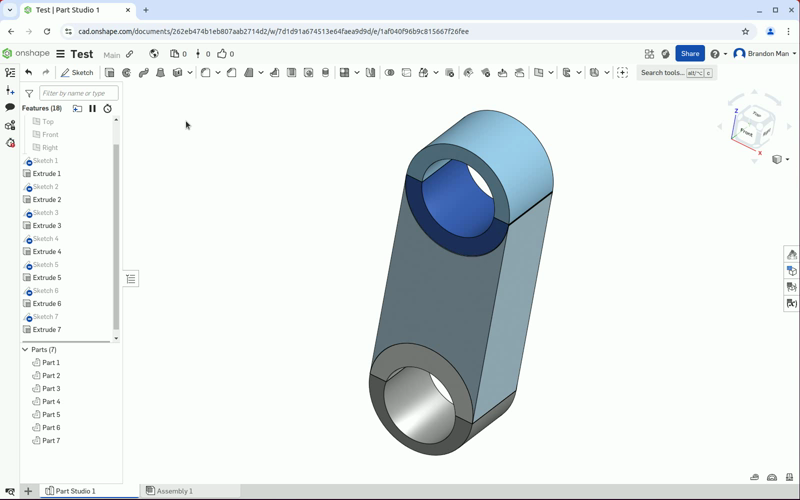
mouse_move(69, 163)
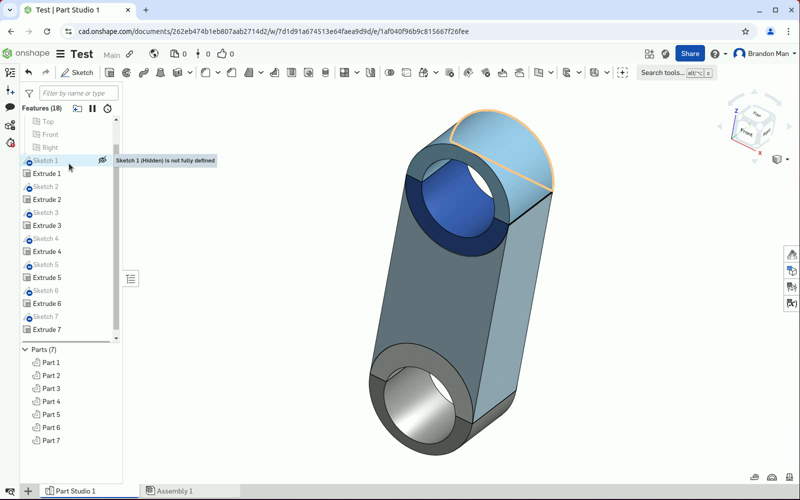
click(69, 163)